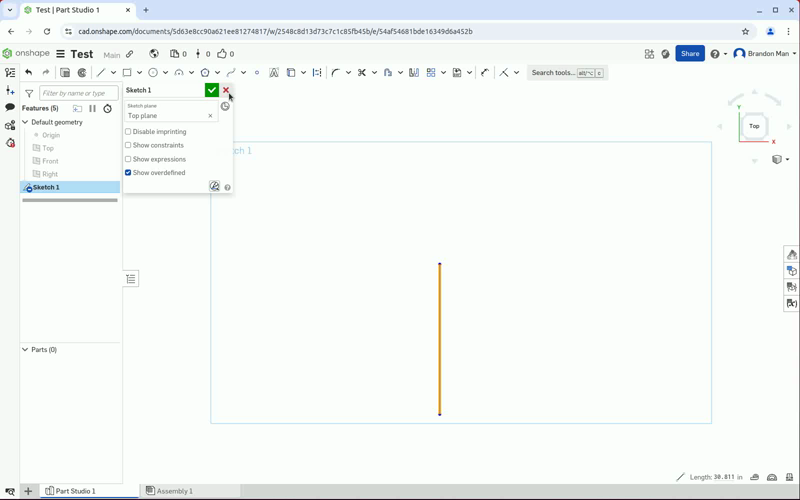
key(shift+h)
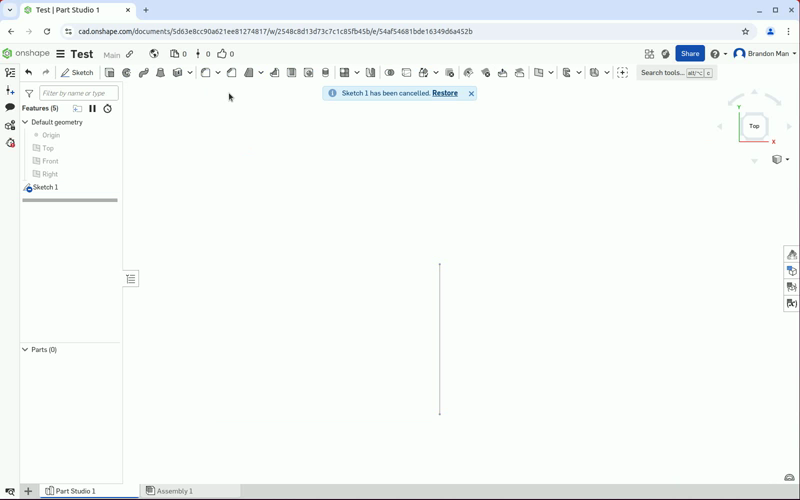
key(shift+s)
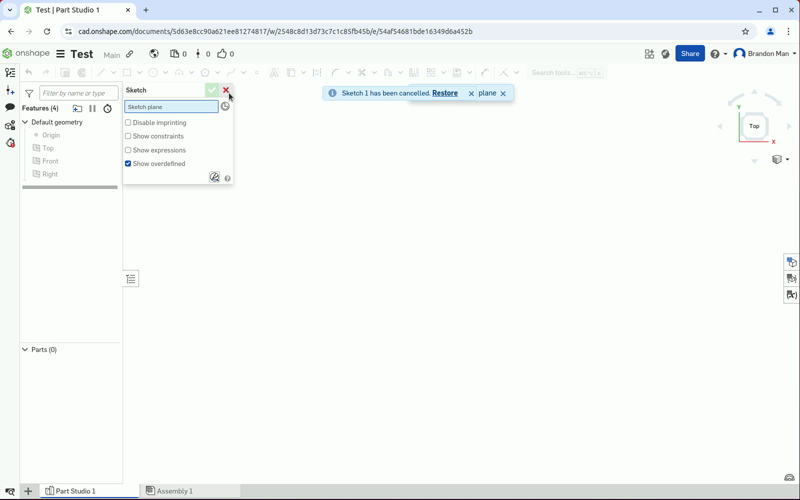
mouse_move(73, 150)
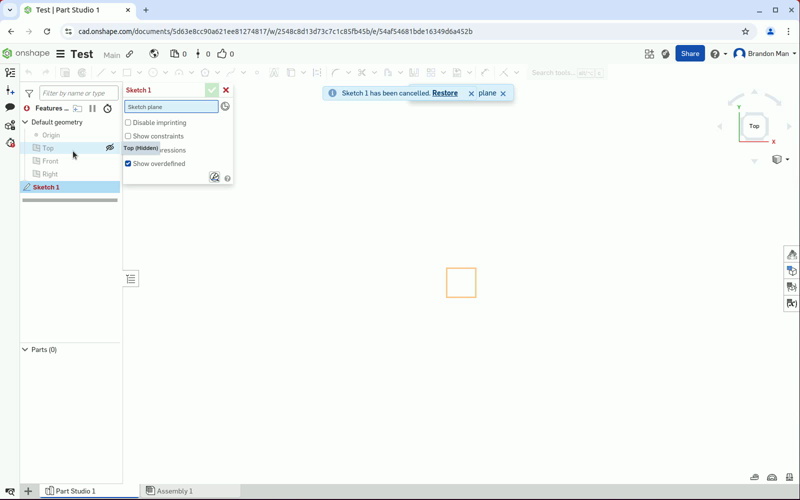
click(73, 150)
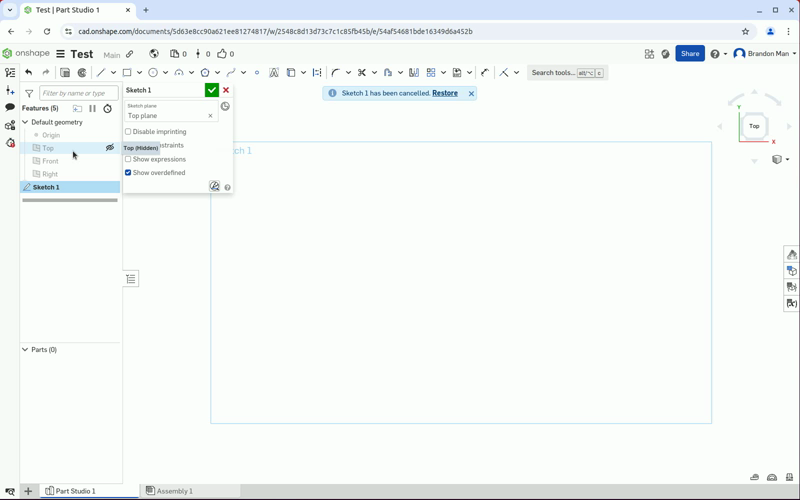
mouse_move(73, 352)
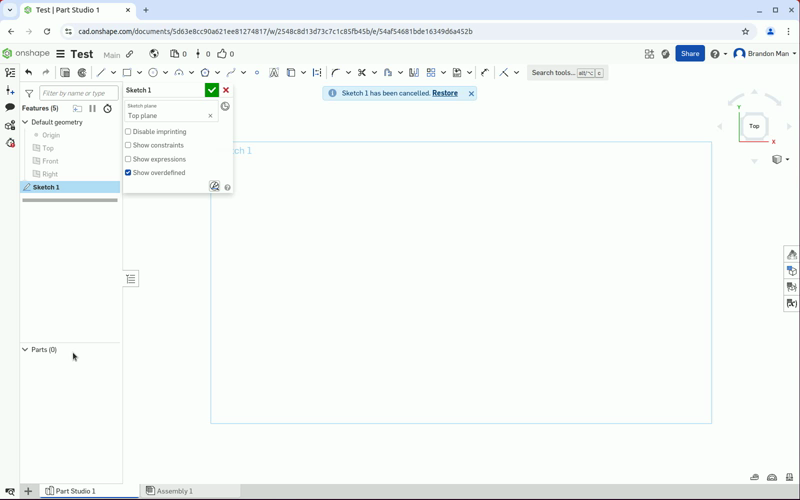
key(y)
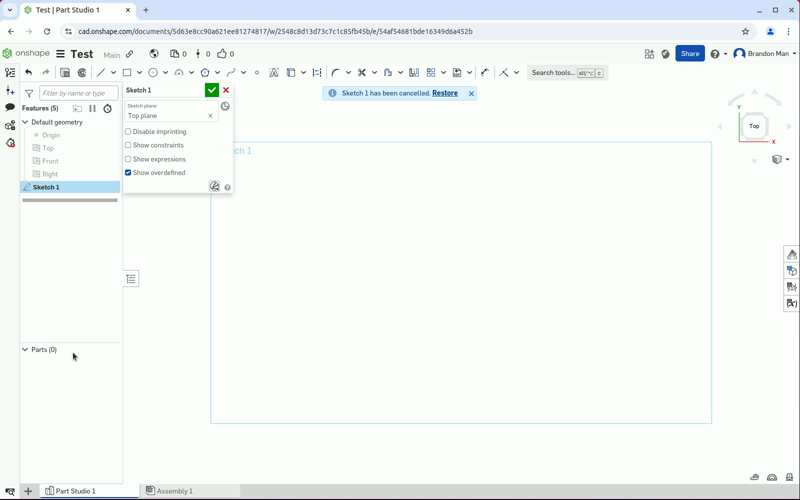
key(l)
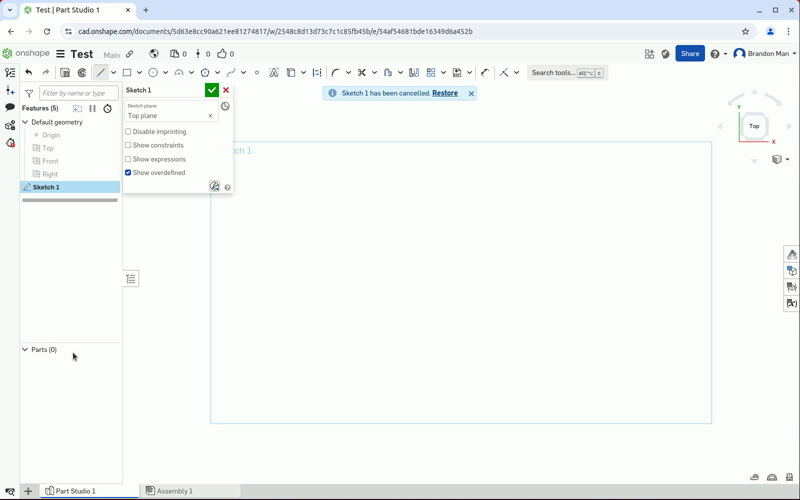
key_down(shift)
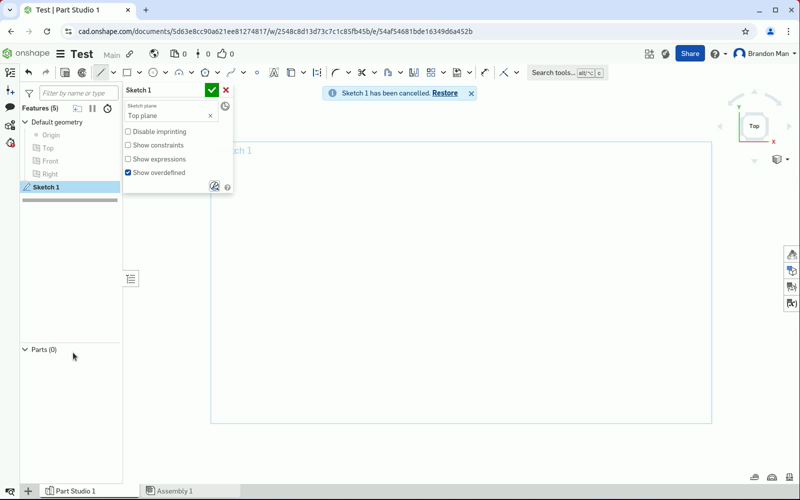
mouse_move(460, 282)
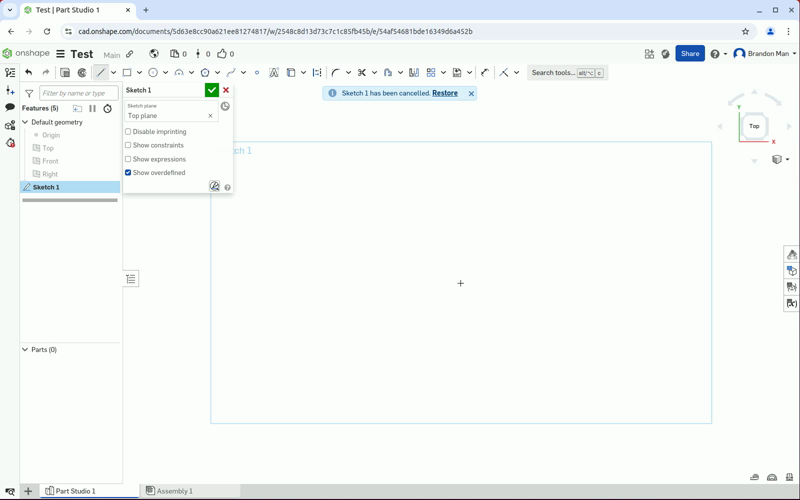
click(460, 282)
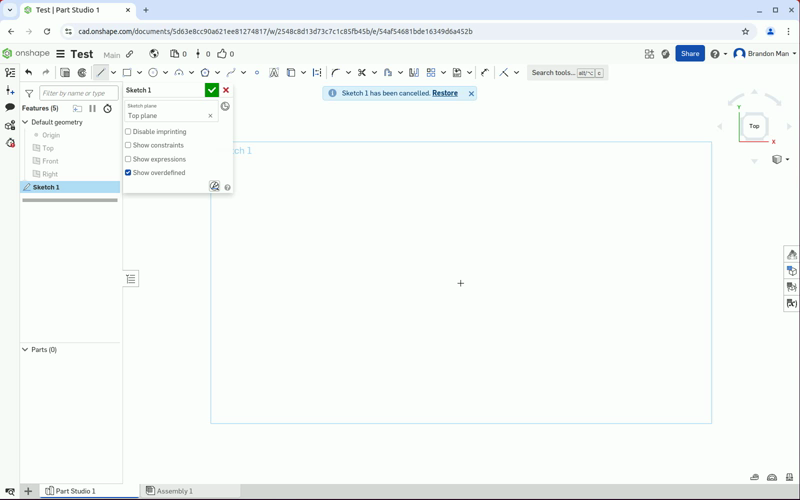
key_up(shift)
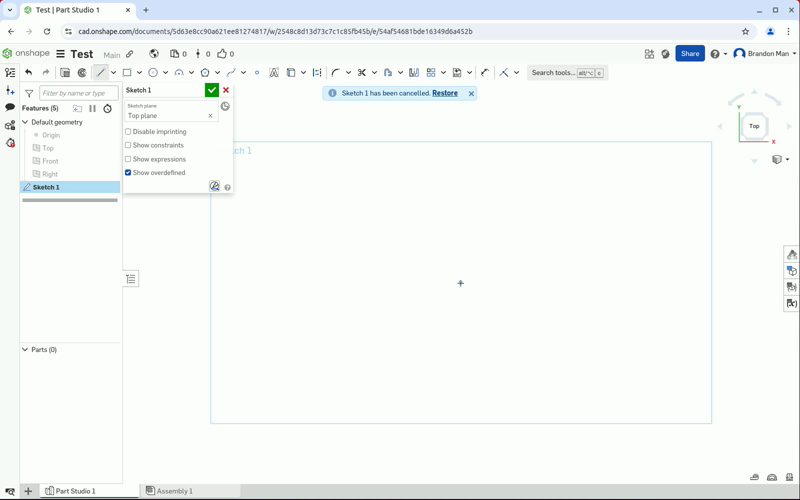
key_down(shift)
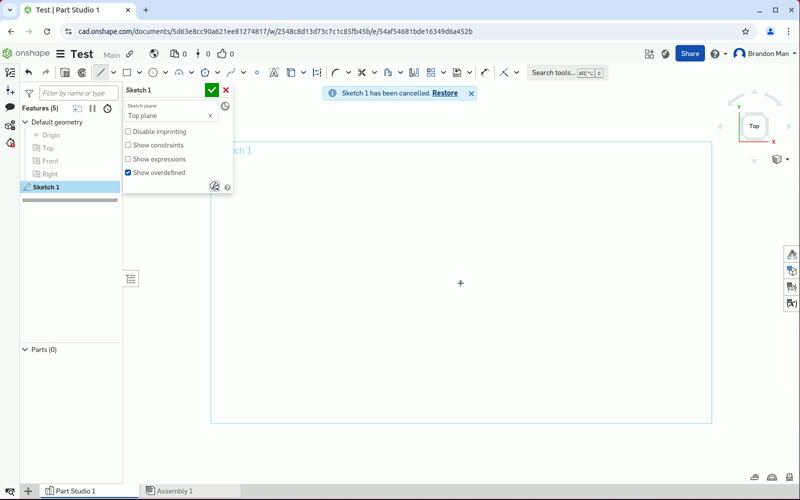
mouse_move(490, 282)
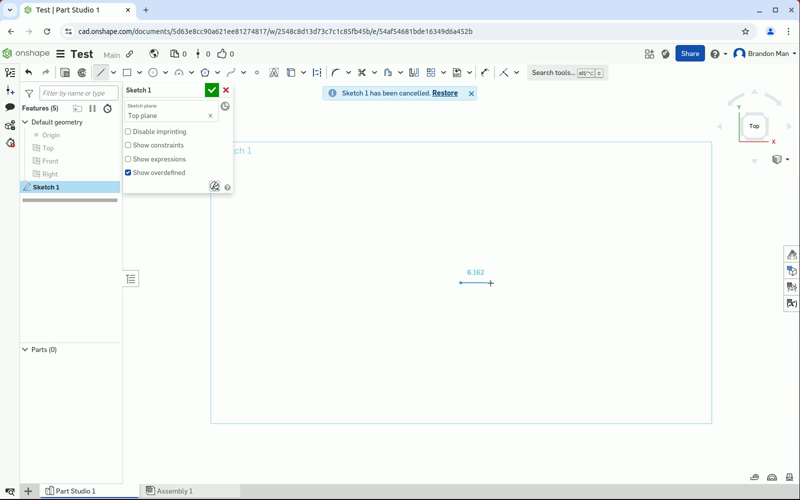
mouse_move(474, 282)
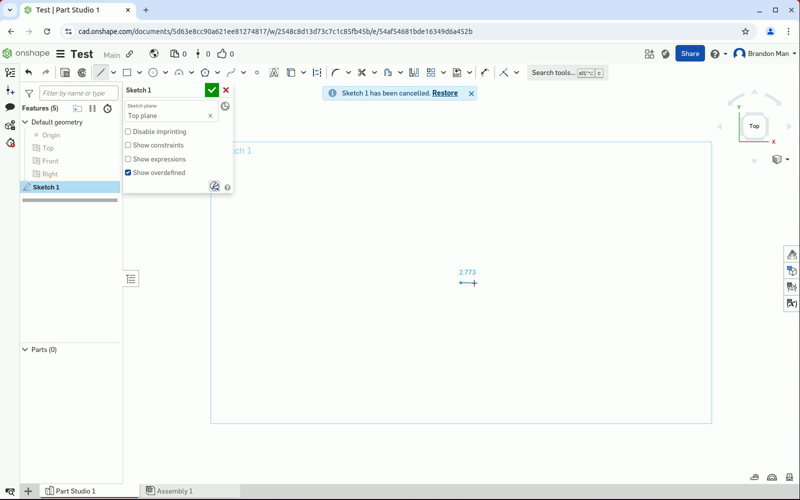
click(474, 282)
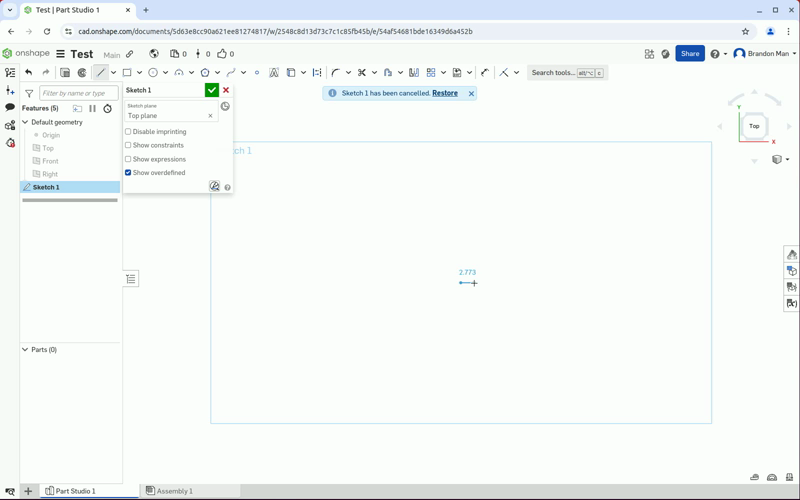
key_up(shift)
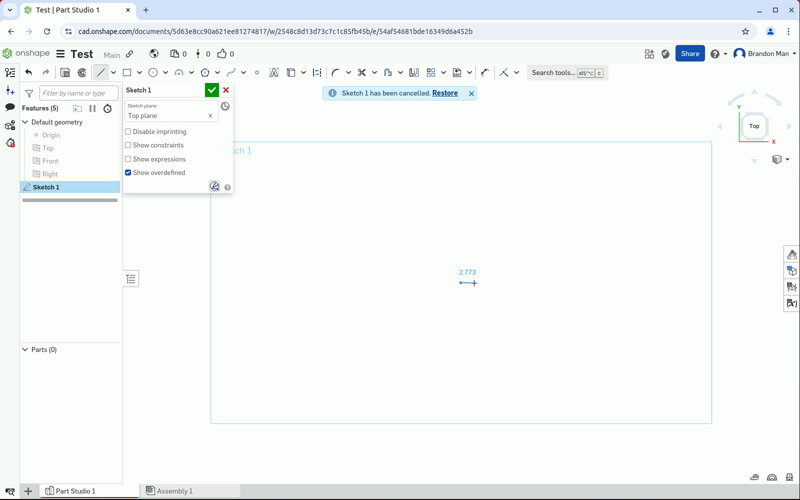
key_down(shift)
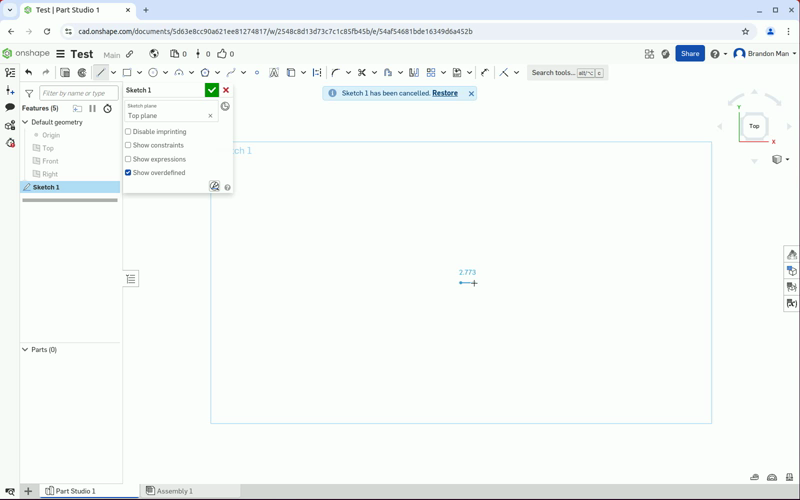
mouse_move(504, 282)
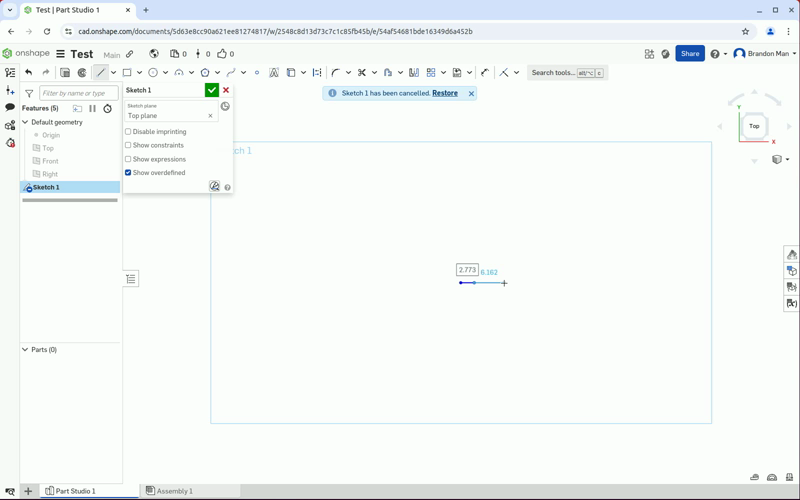
mouse_move(485, 282)
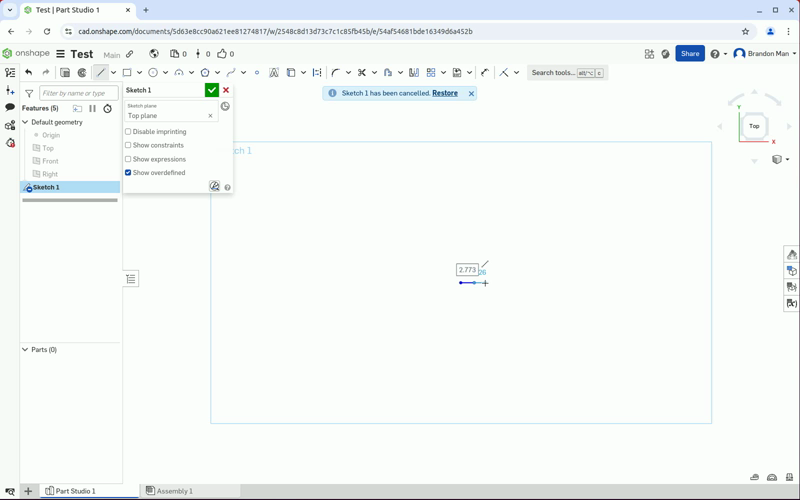
click(485, 282)
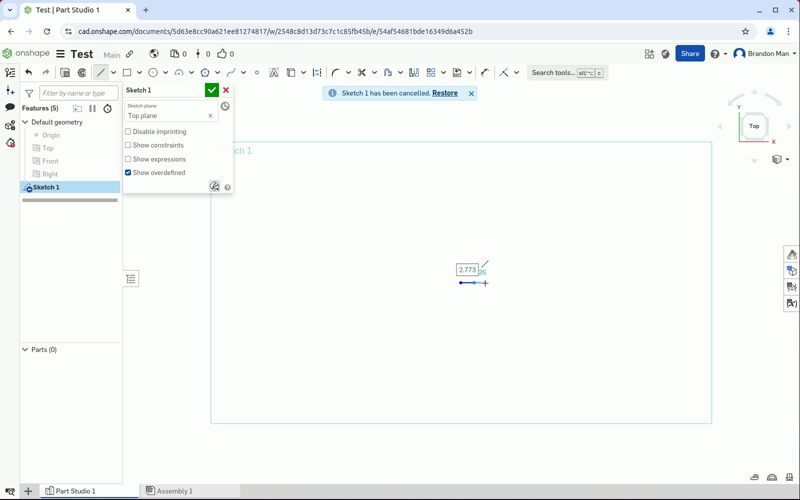
key_up(shift)
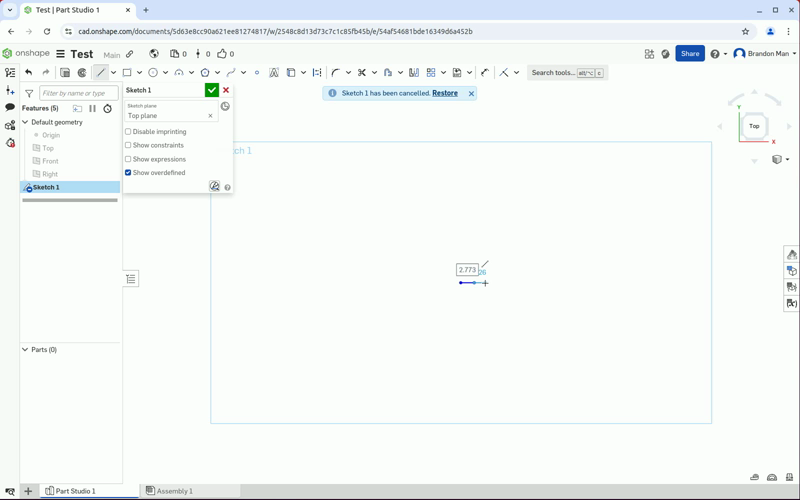
key_down(shift)
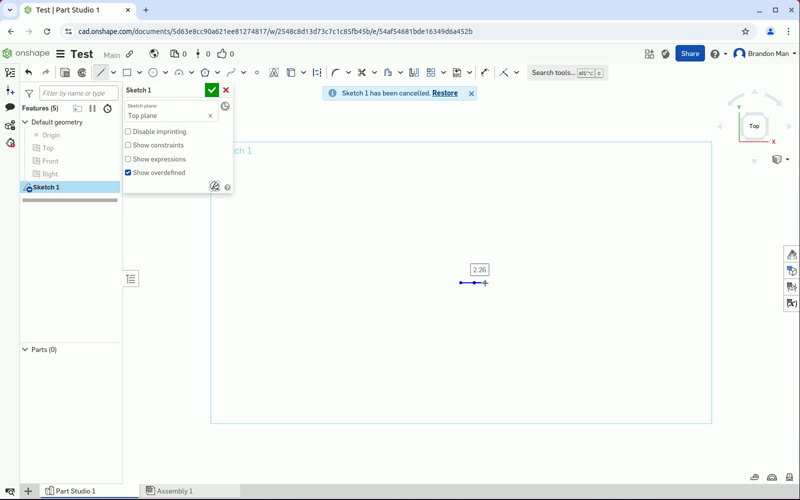
mouse_move(515, 282)
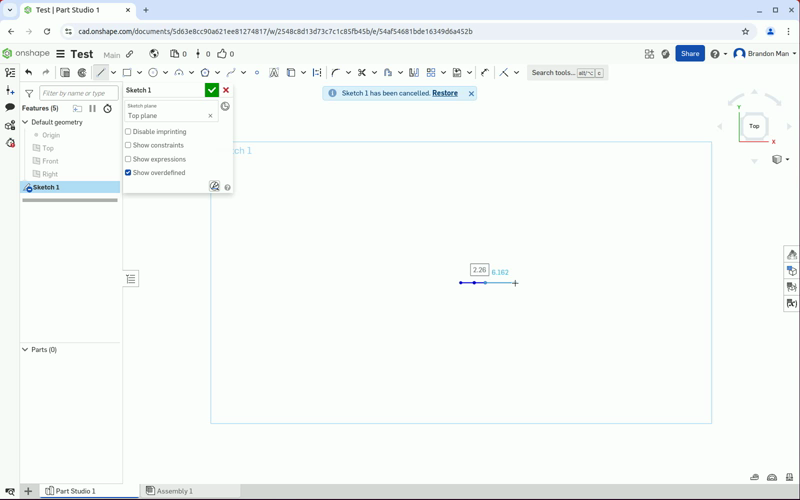
mouse_move(530, 282)
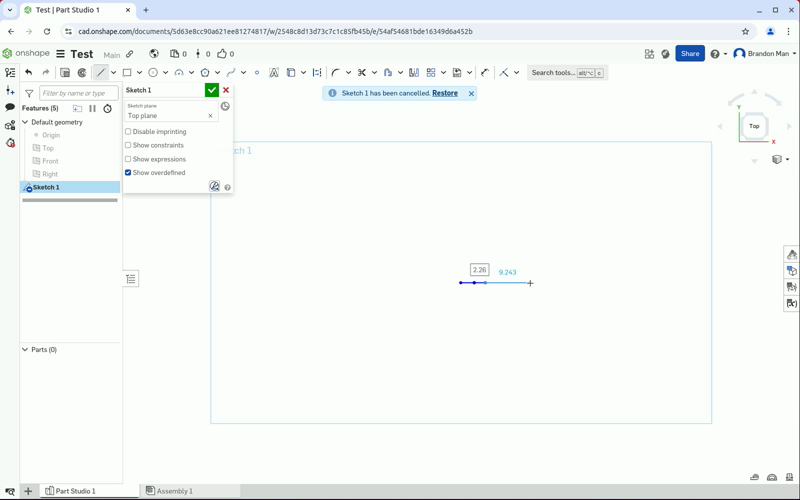
click(530, 282)
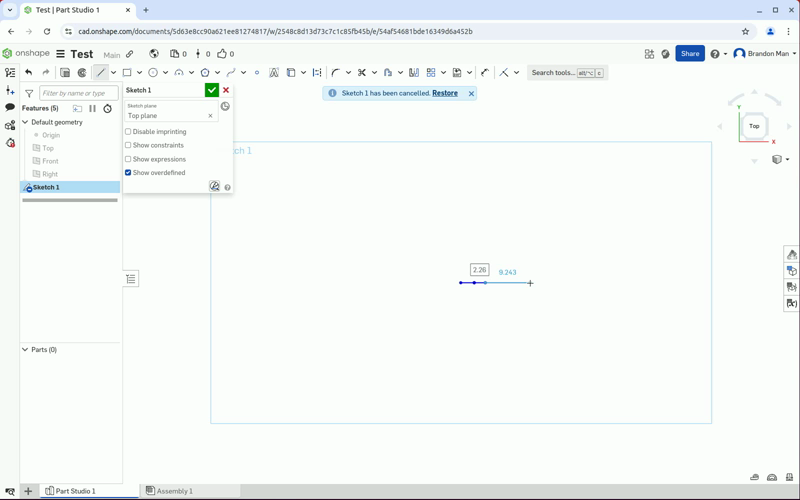
key_up(shift)
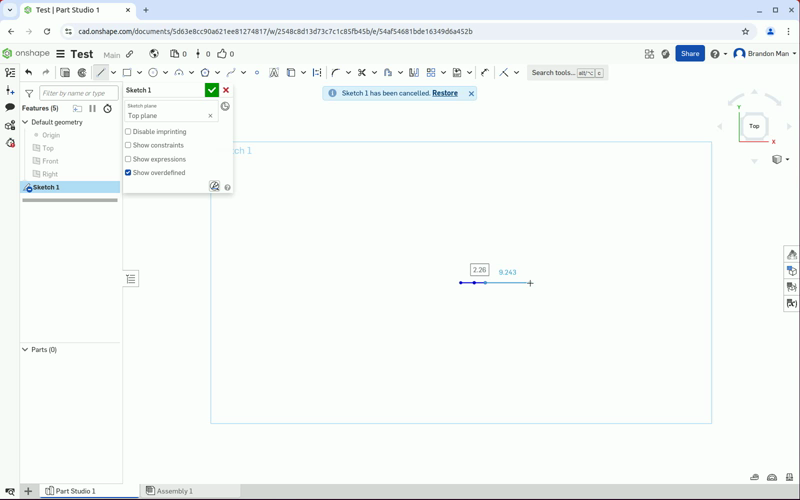
key_down(shift)
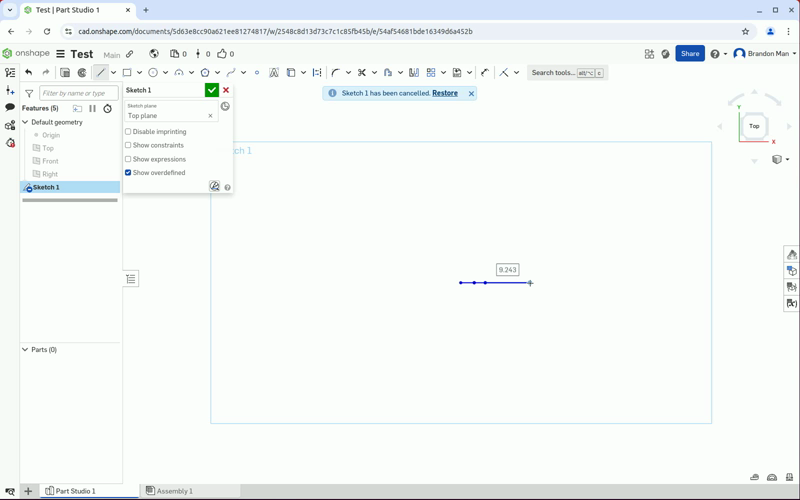
mouse_move(560, 282)
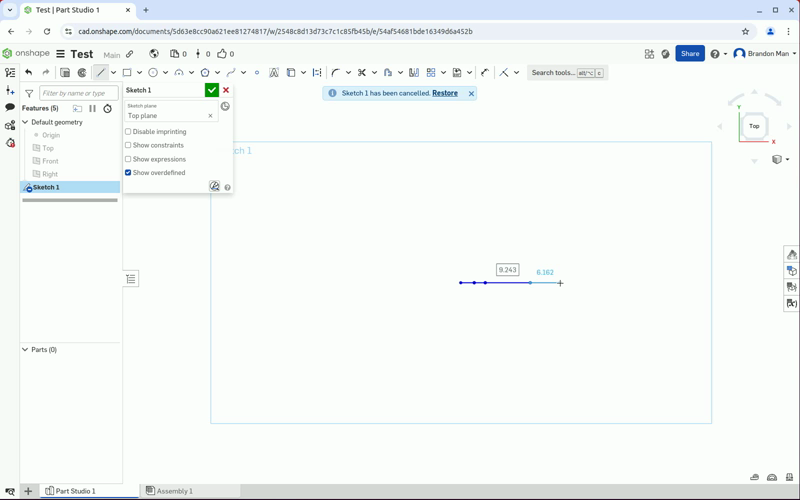
mouse_move(541, 282)
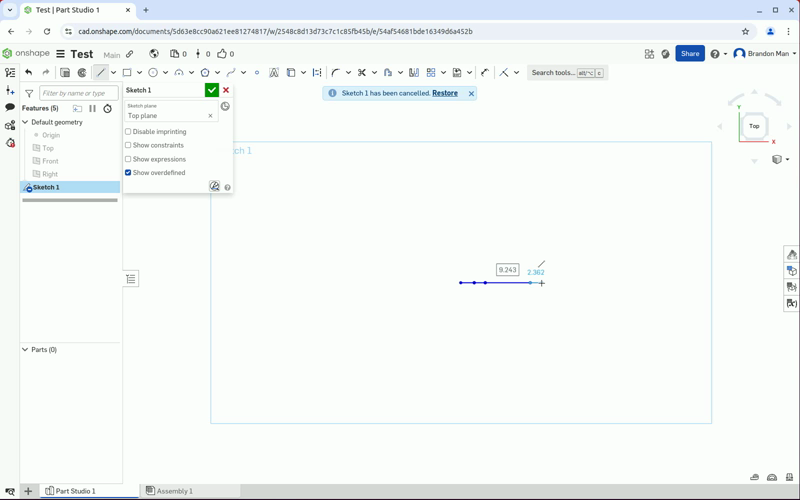
click(541, 282)
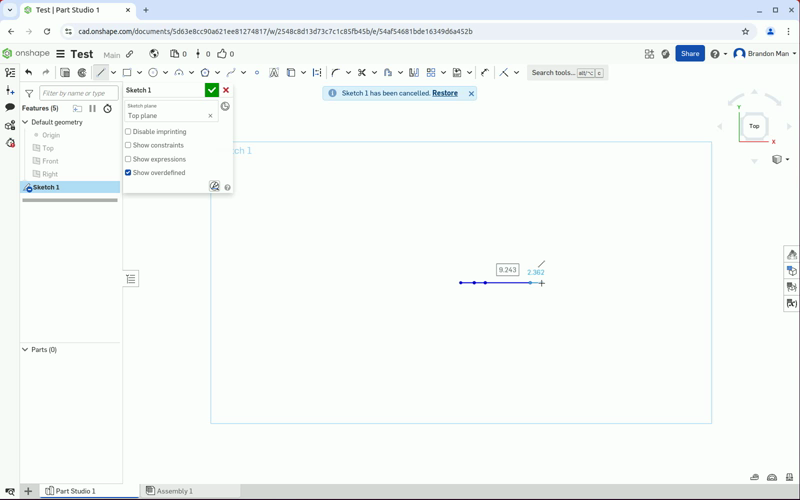
key_up(shift)
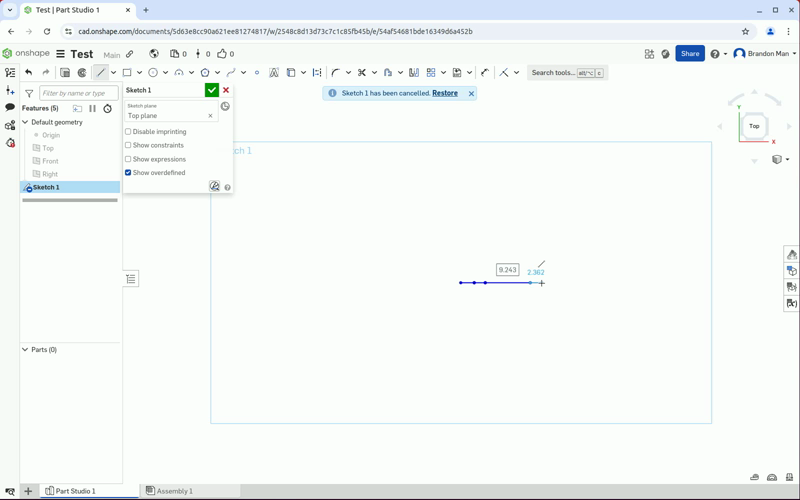
key_down(shift)
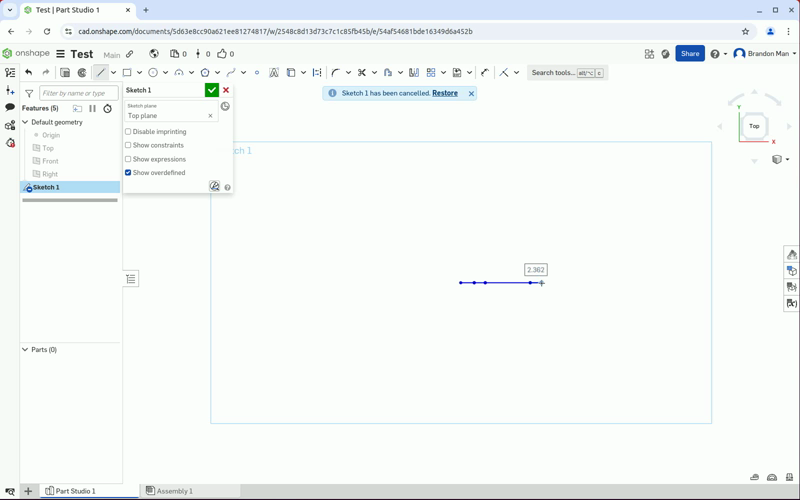
mouse_move(571, 282)
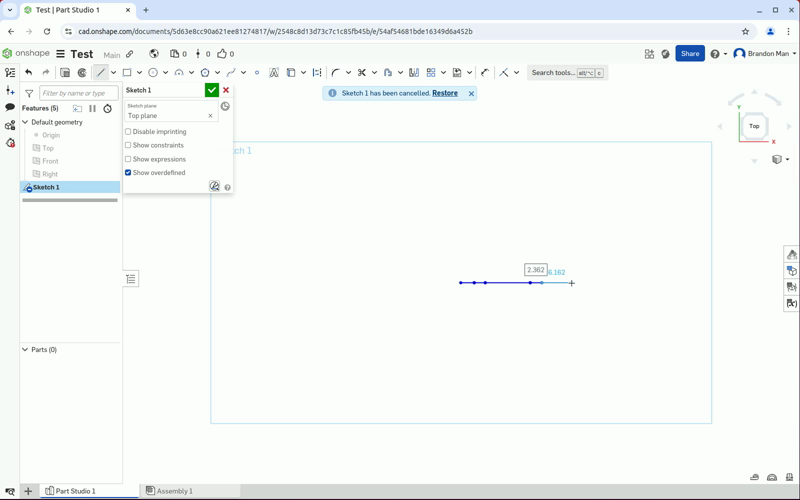
mouse_move(556, 282)
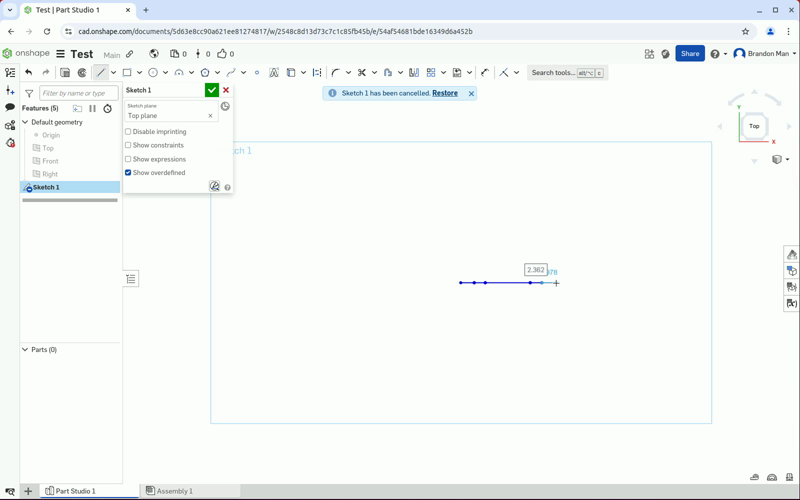
click(556, 282)
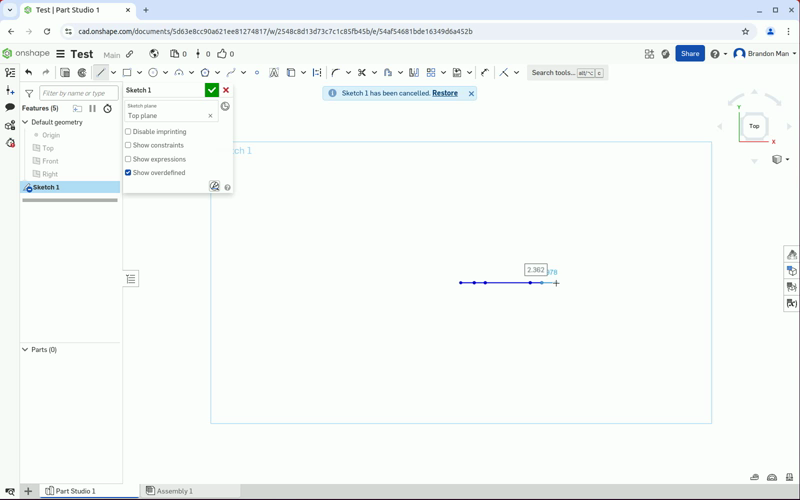
key_up(shift)
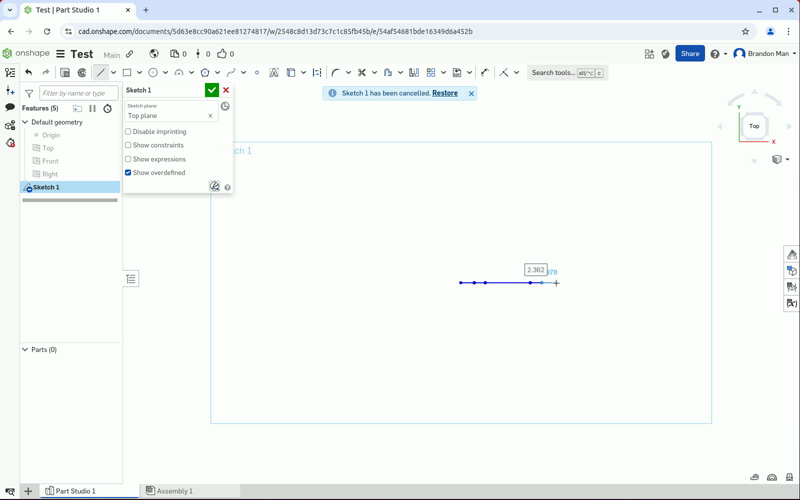
key_down(shift)
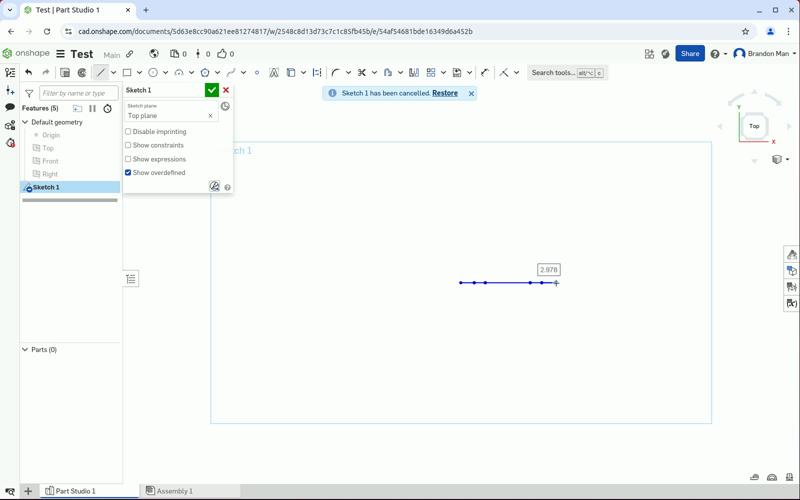
mouse_move(556, 176)
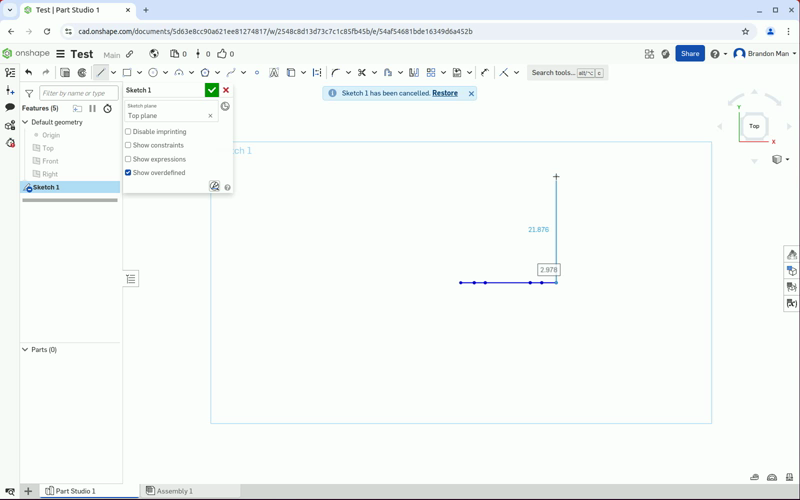
click(556, 176)
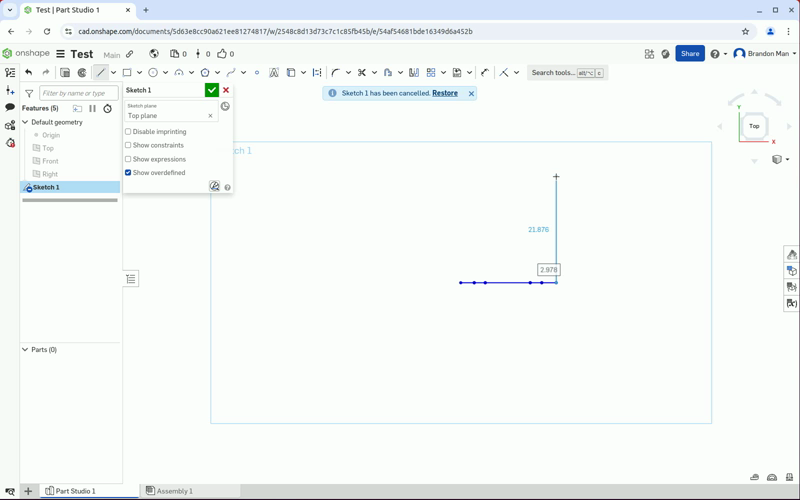
key_up(shift)
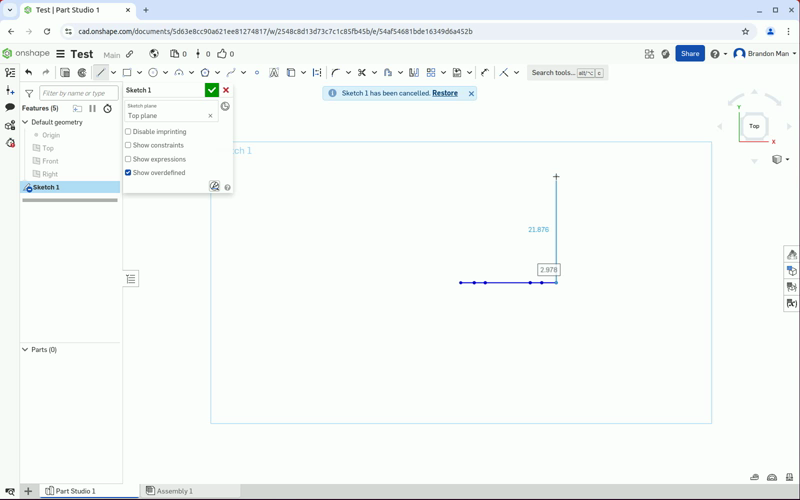
key_down(shift)
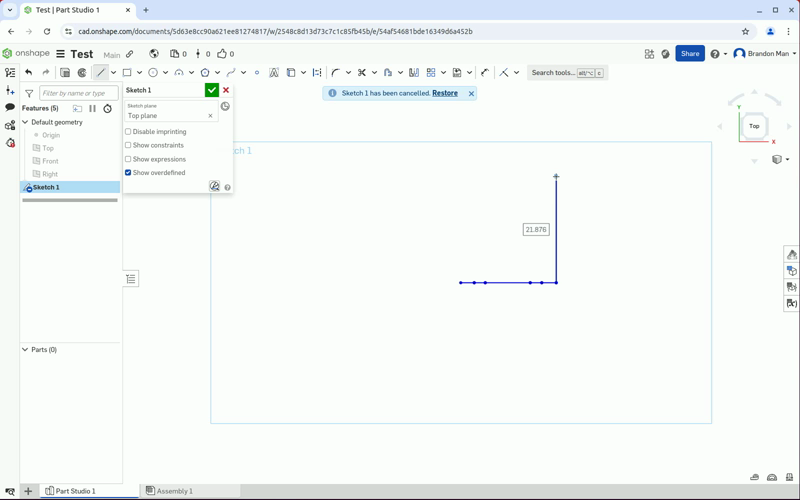
mouse_move(586, 176)
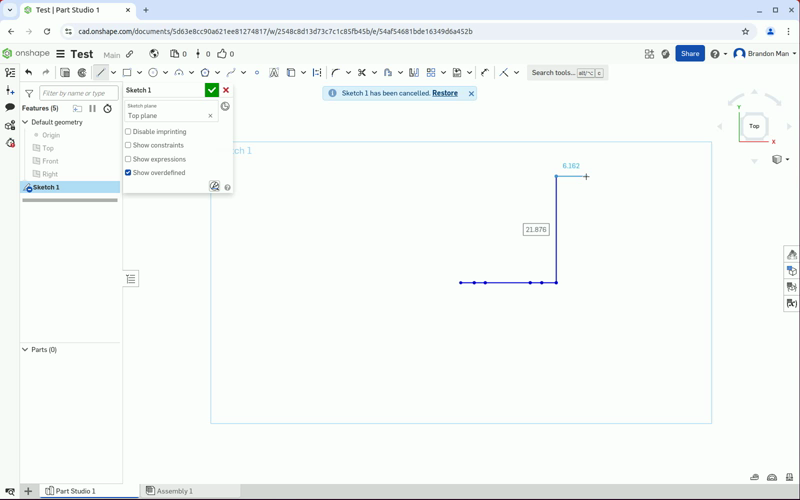
mouse_move(541, 176)
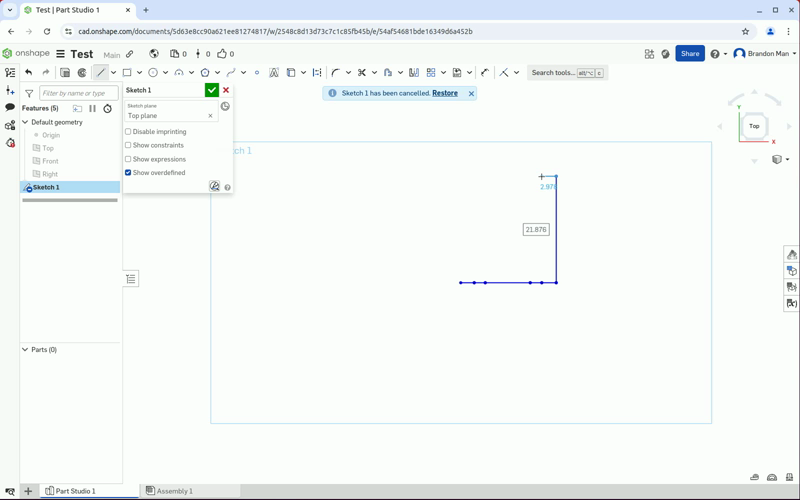
click(541, 176)
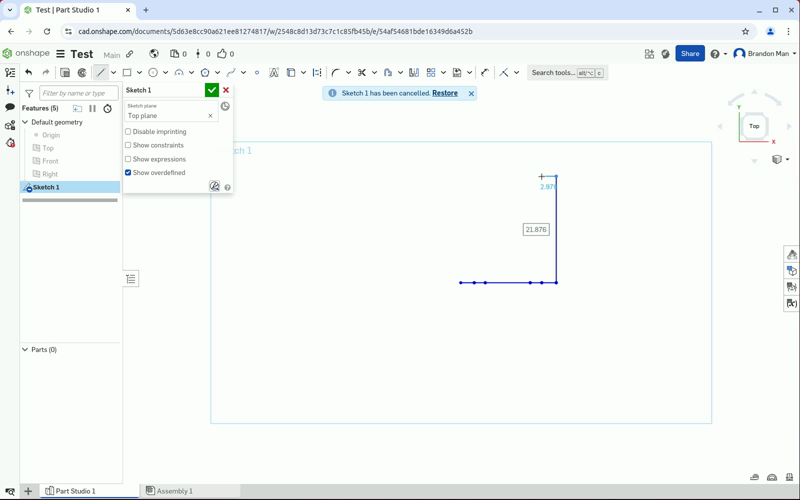
key_up(shift)
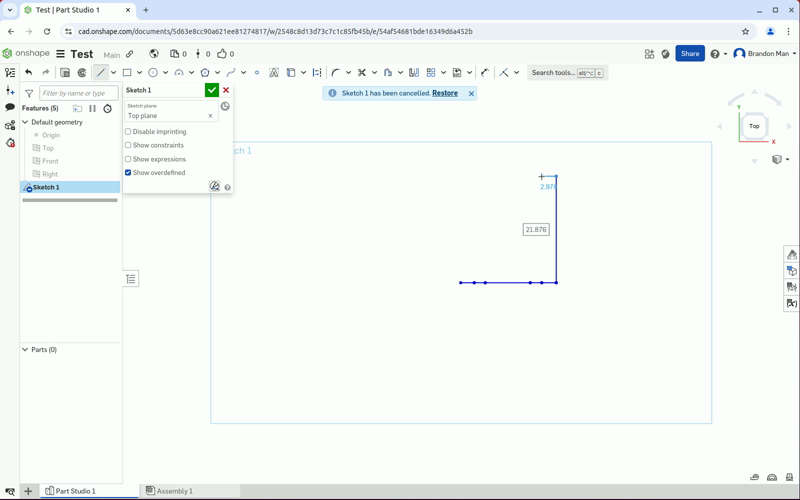
key_down(shift)
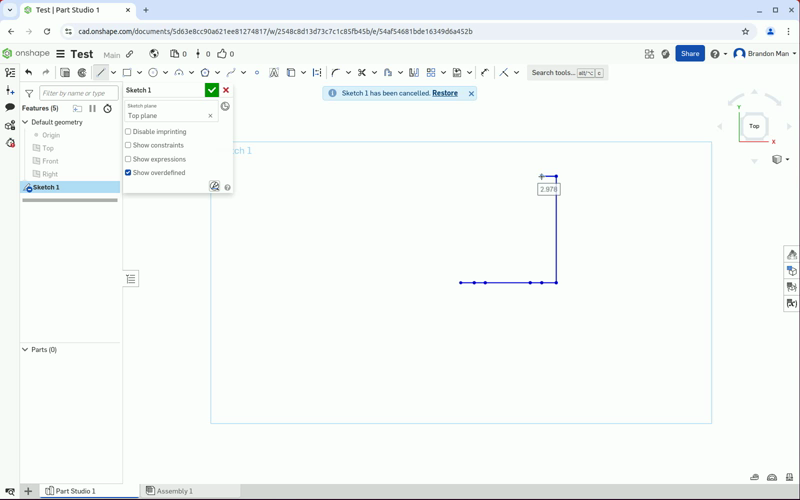
mouse_move(571, 176)
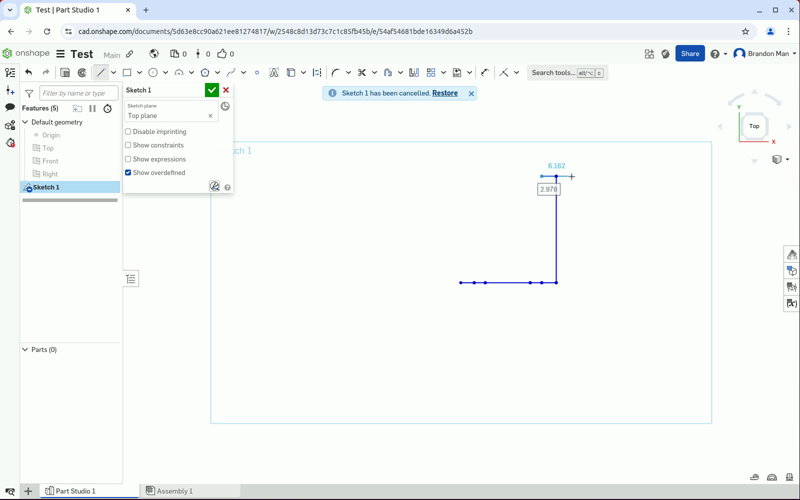
mouse_move(530, 176)
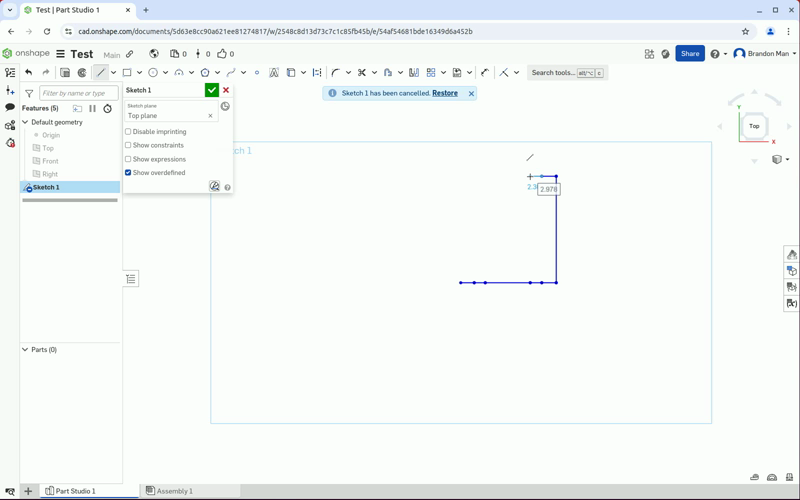
click(530, 176)
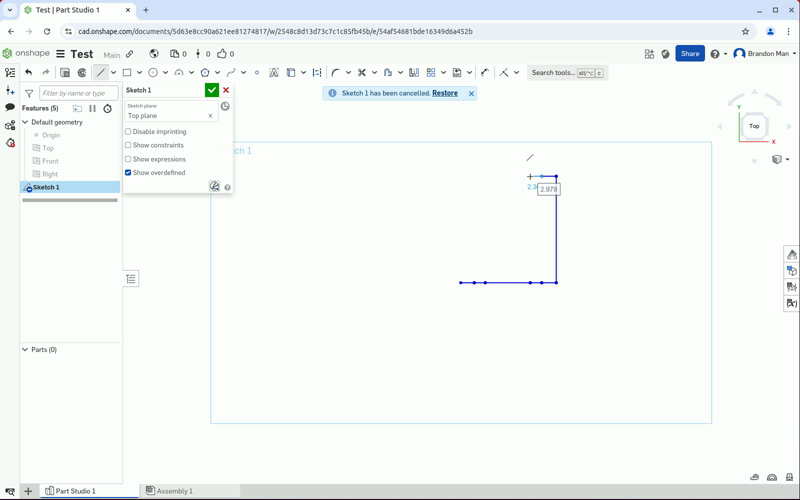
key_up(shift)
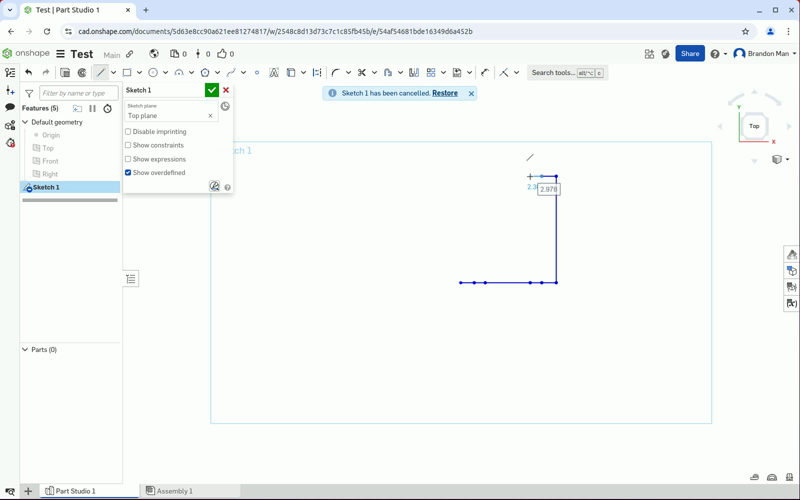
key_down(shift)
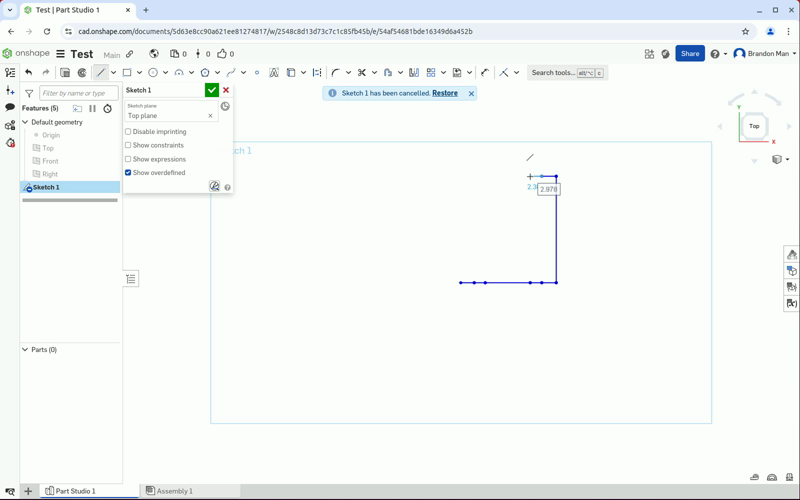
mouse_move(560, 176)
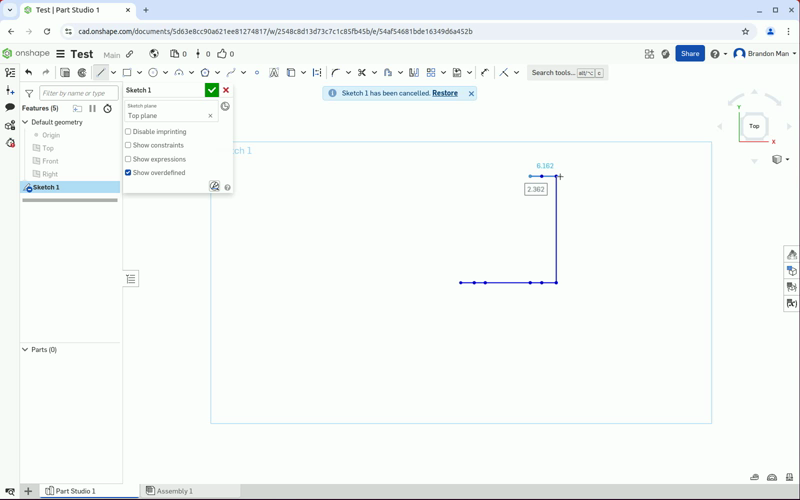
mouse_move(485, 176)
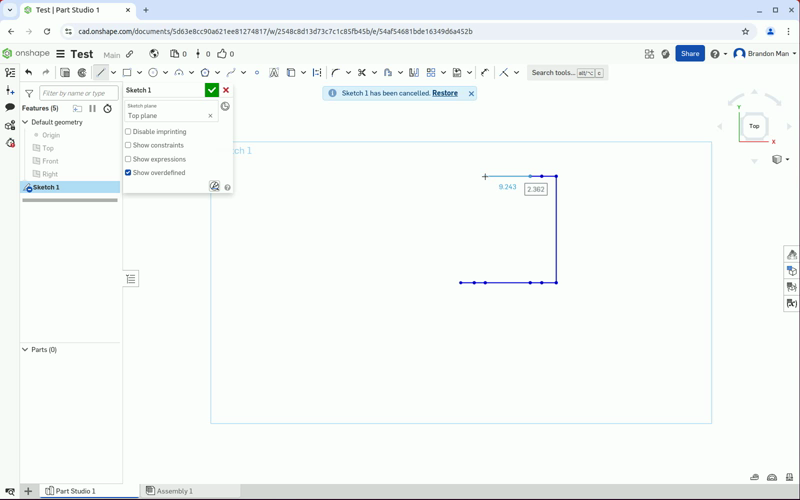
click(485, 176)
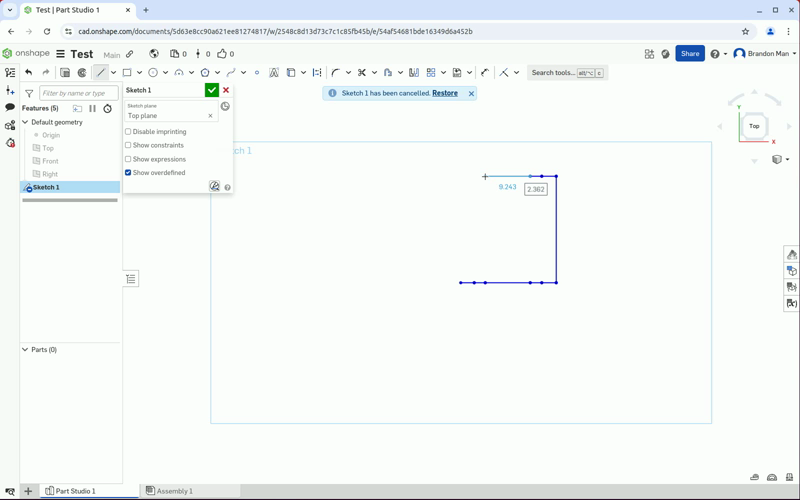
key_up(shift)
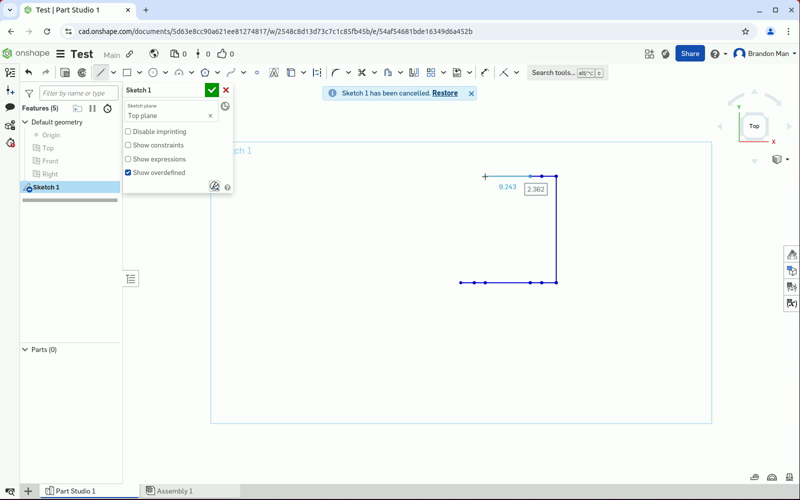
key_down(shift)
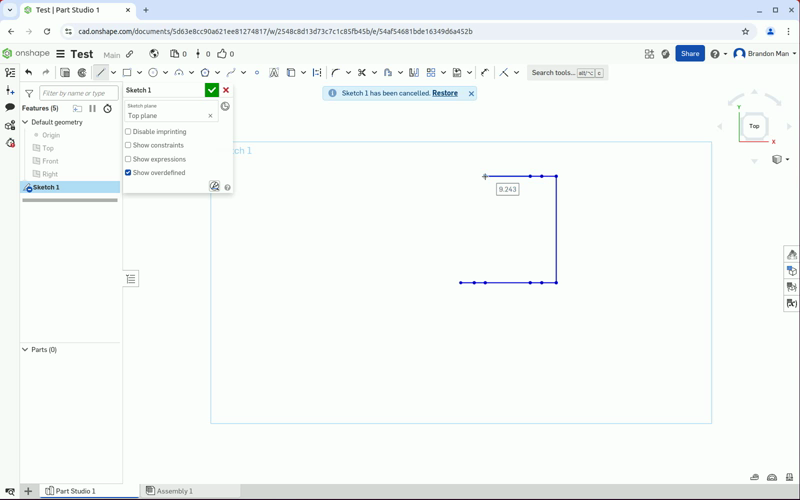
mouse_move(515, 176)
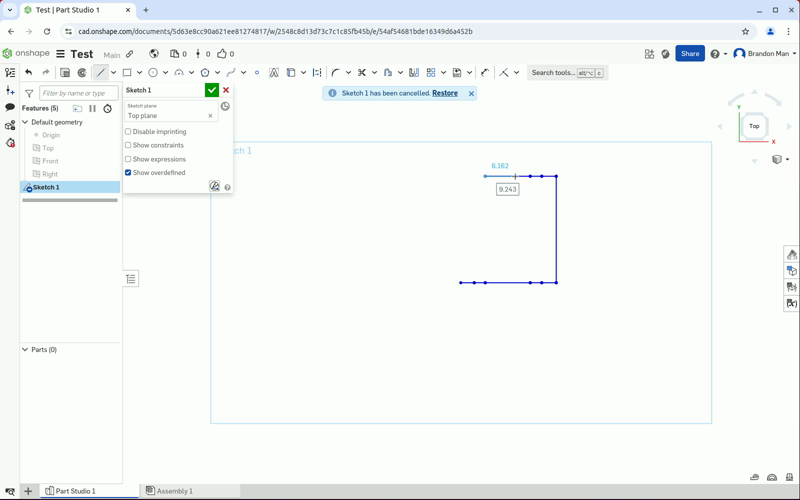
mouse_move(474, 176)
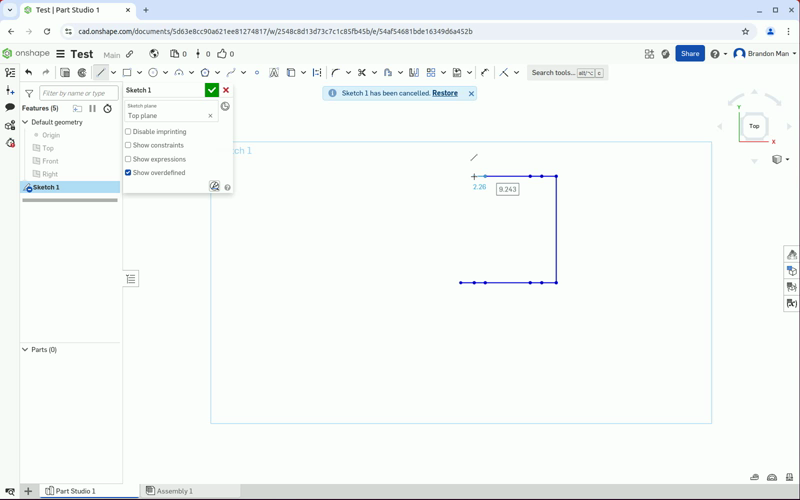
click(474, 176)
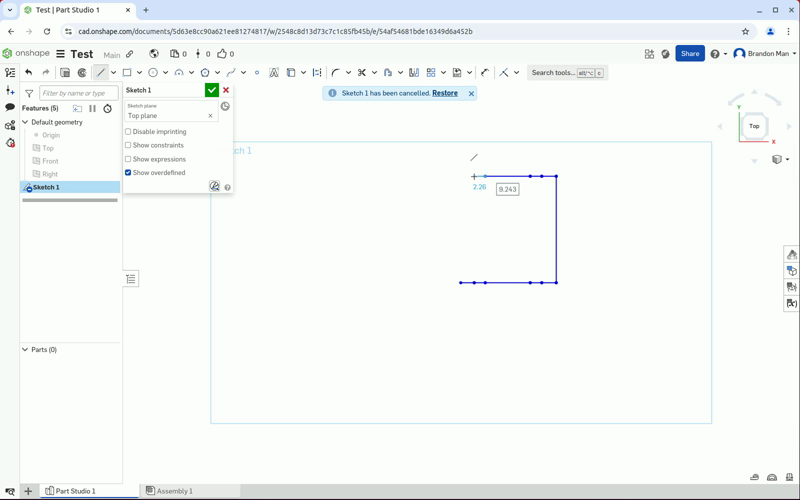
key_up(shift)
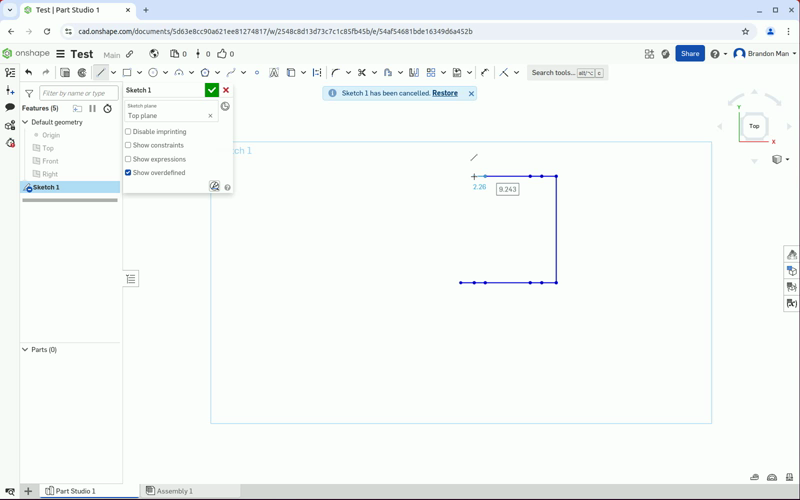
key_down(shift)
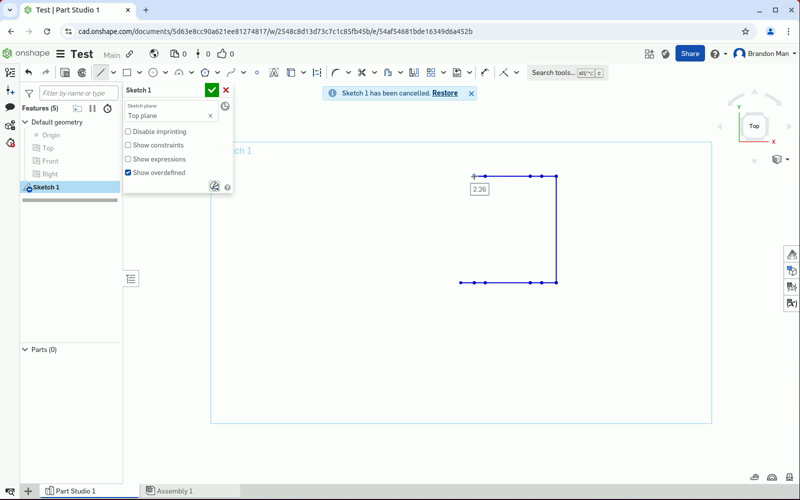
mouse_move(504, 176)
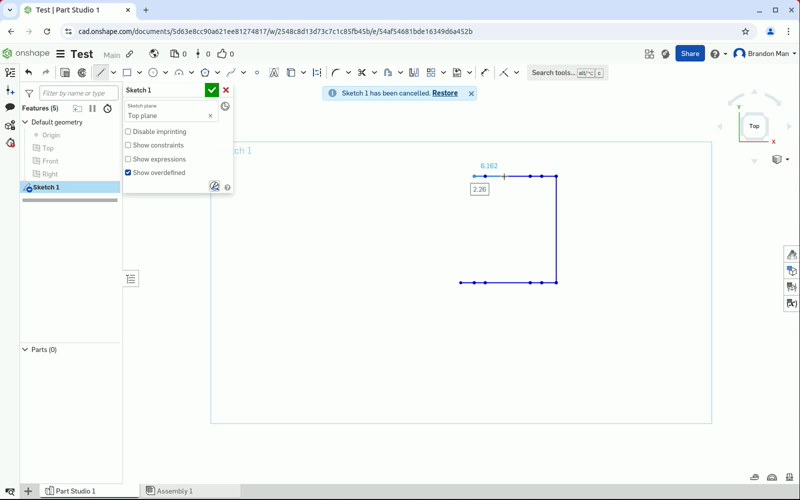
mouse_move(460, 176)
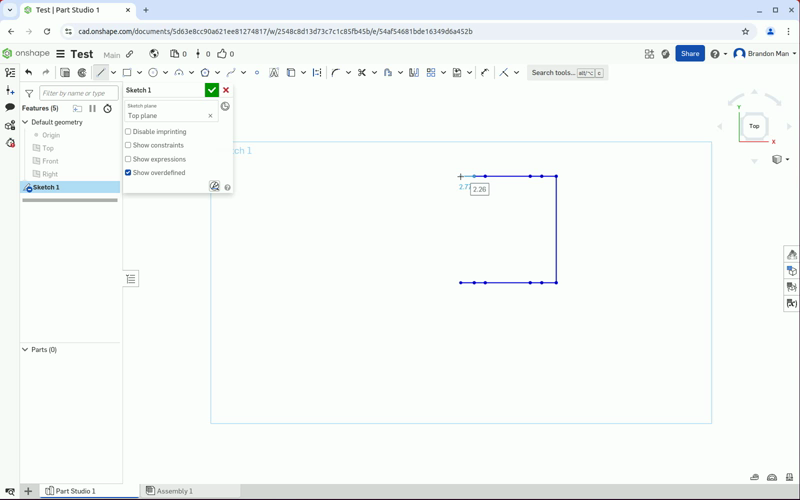
click(460, 176)
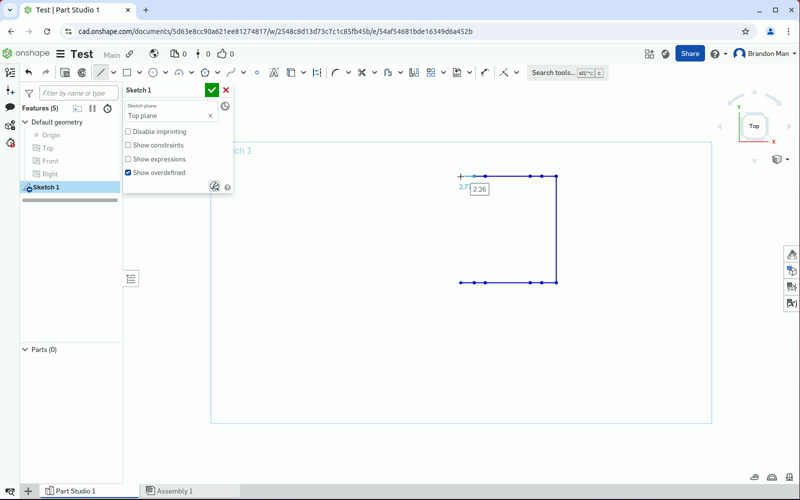
key_up(shift)
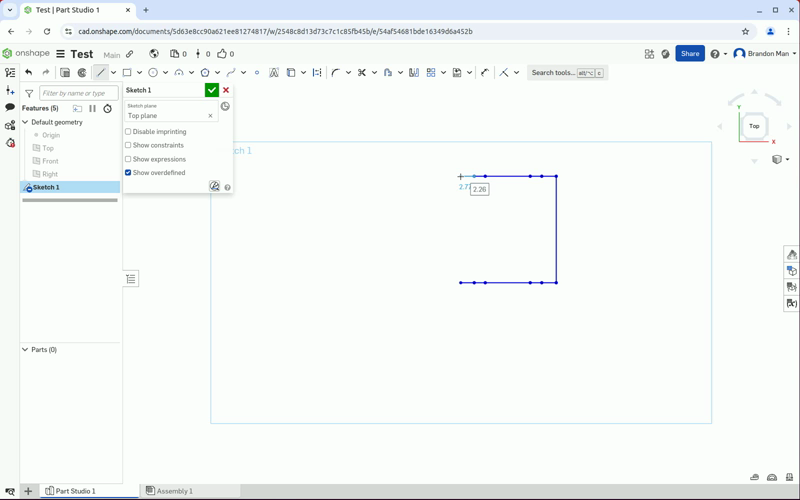
key_down(shift)
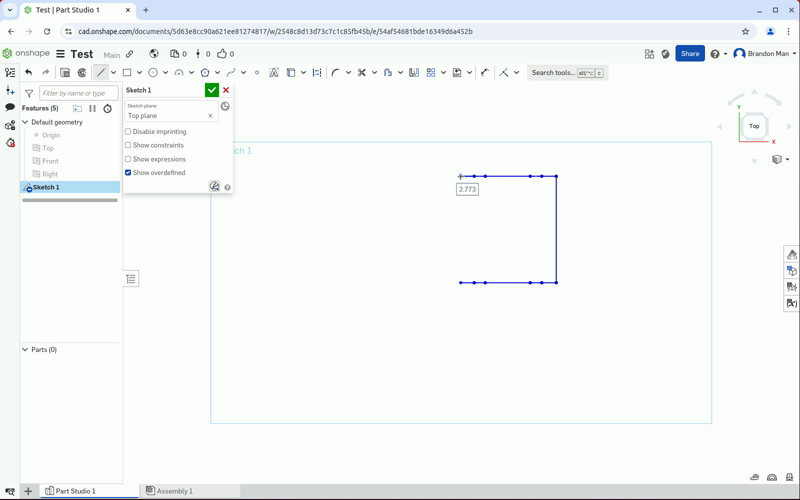
mouse_move(460, 282)
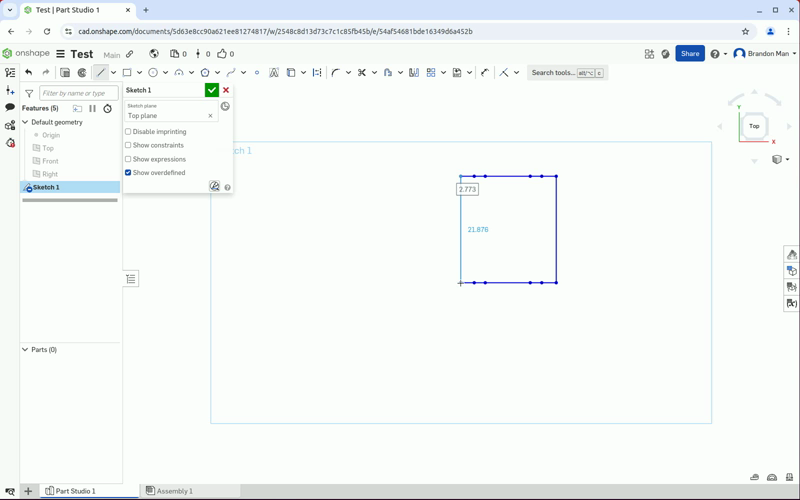
key_up(shift)
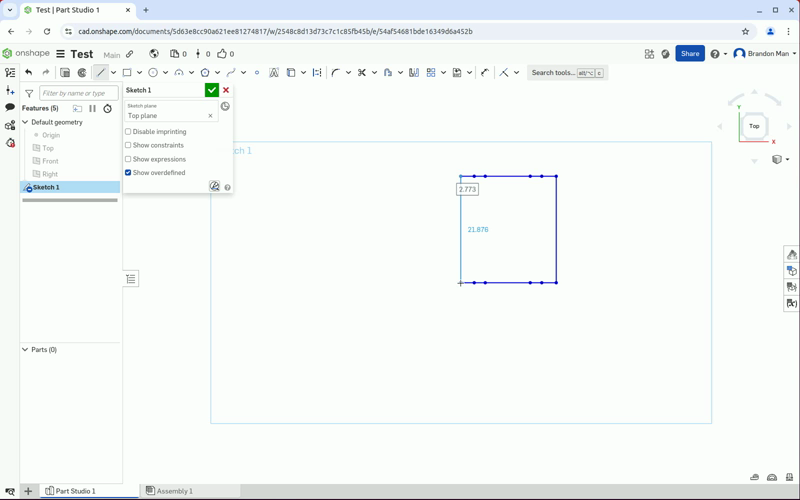
click(460, 282)
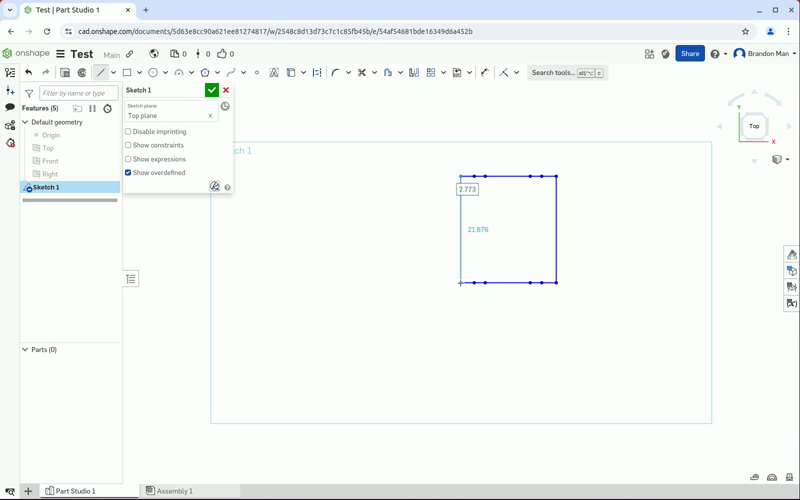
key(esc)
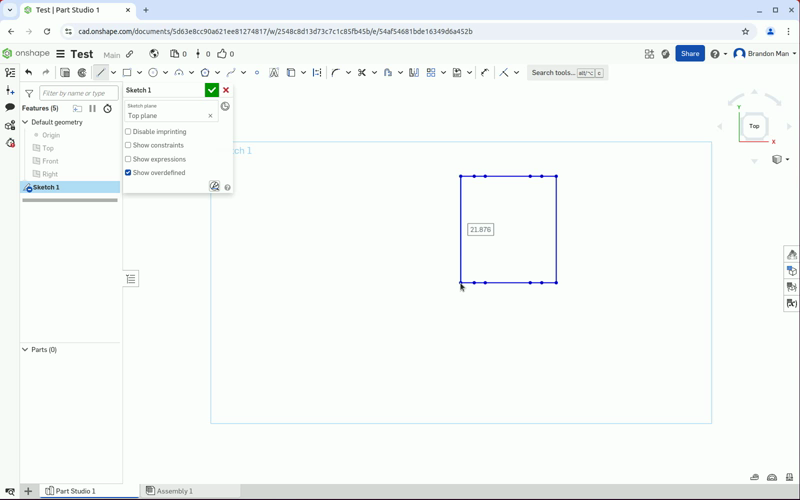
key(c)
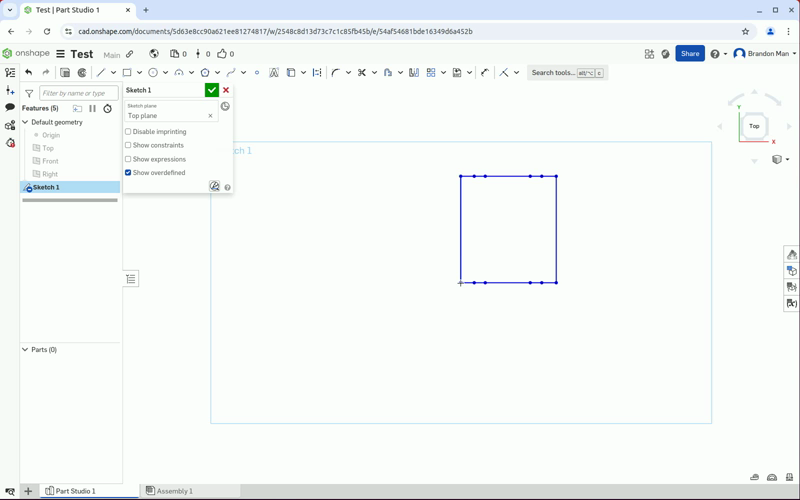
key_down(shift)
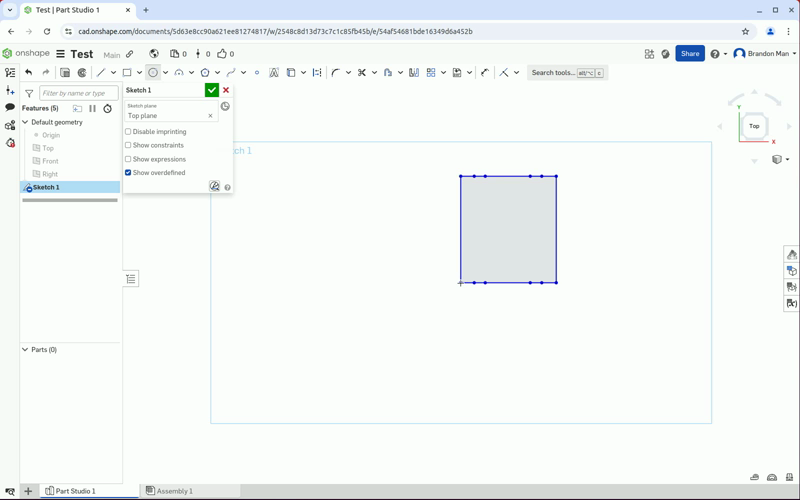
mouse_move(469, 252)
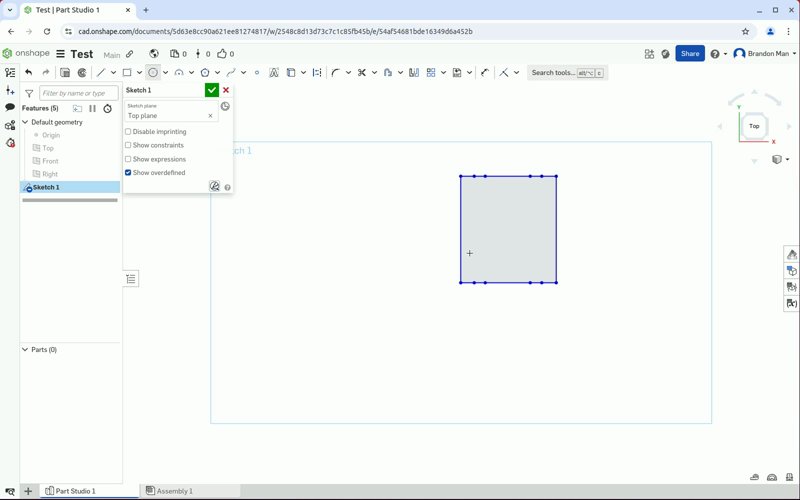
click(469, 252)
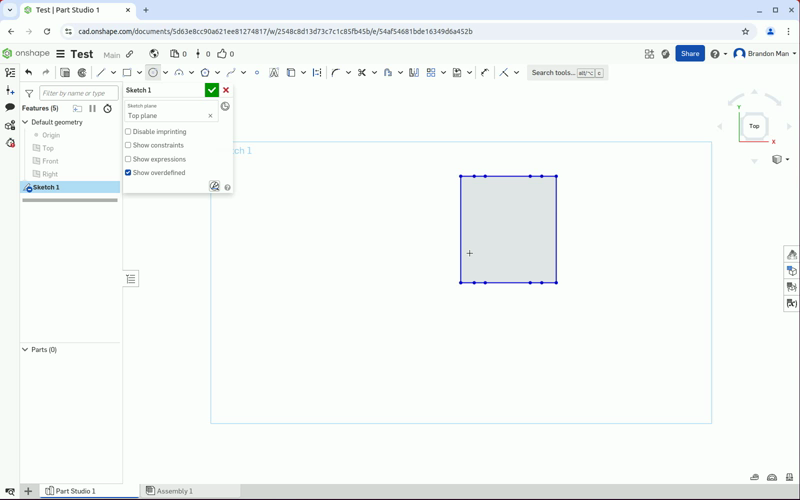
key_up(shift)
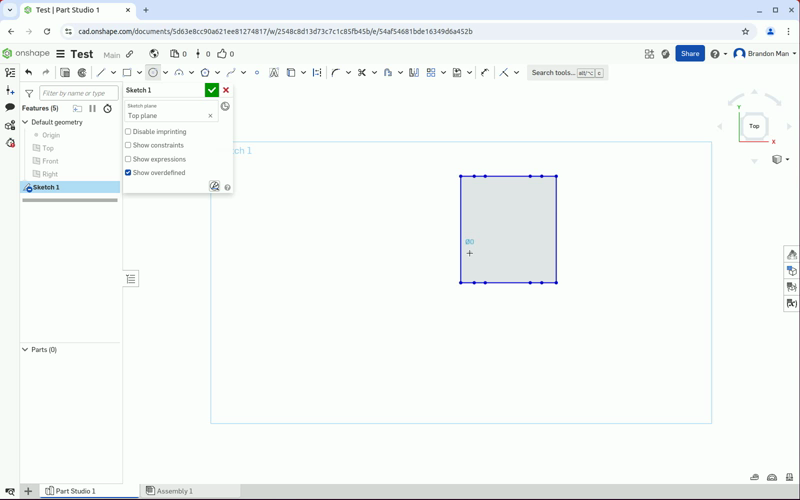
mouse_move(471, 252)
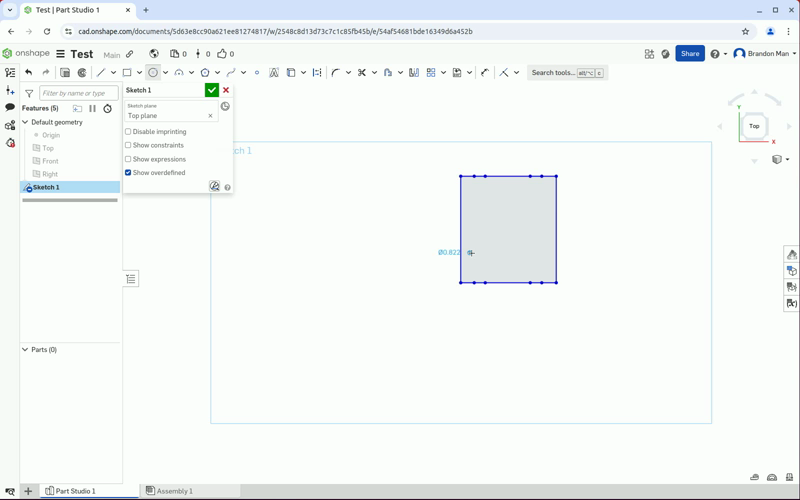
scroll(6)
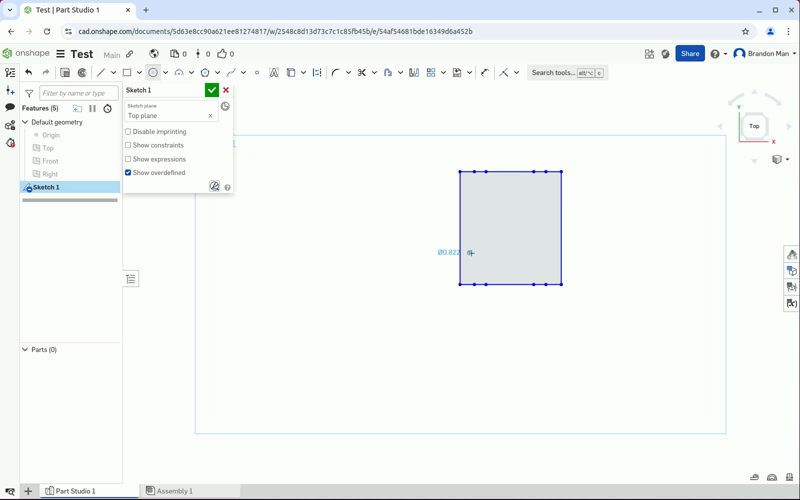
scroll(6)
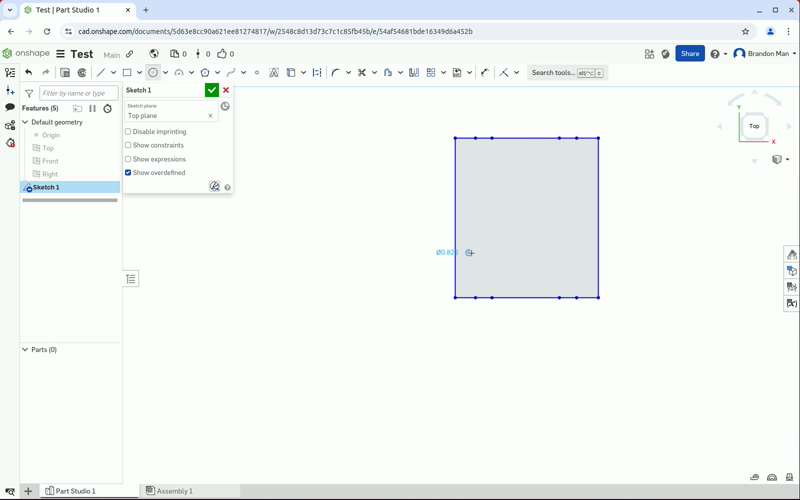
scroll(6)
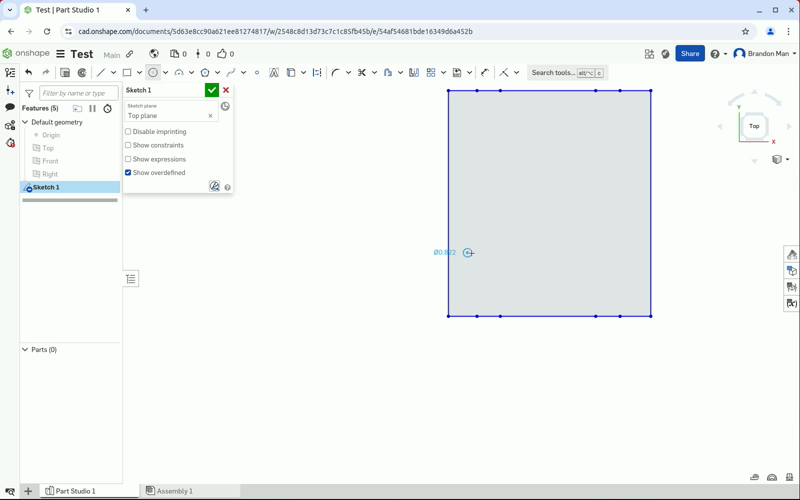
scroll(6)
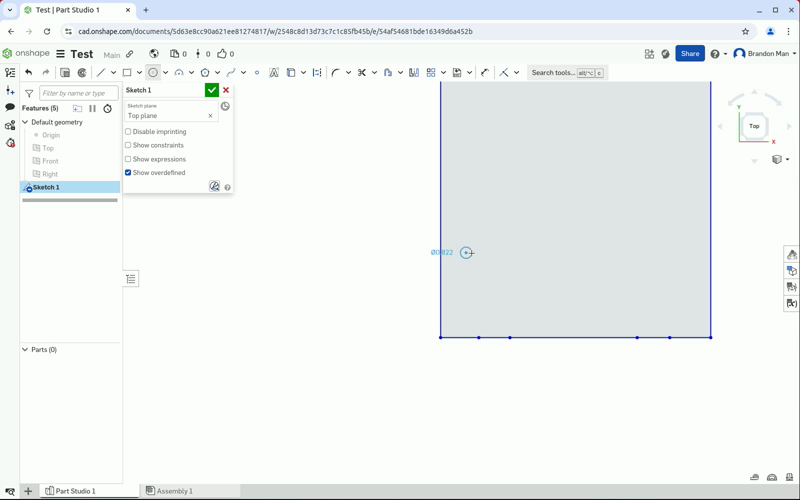
scroll(6)
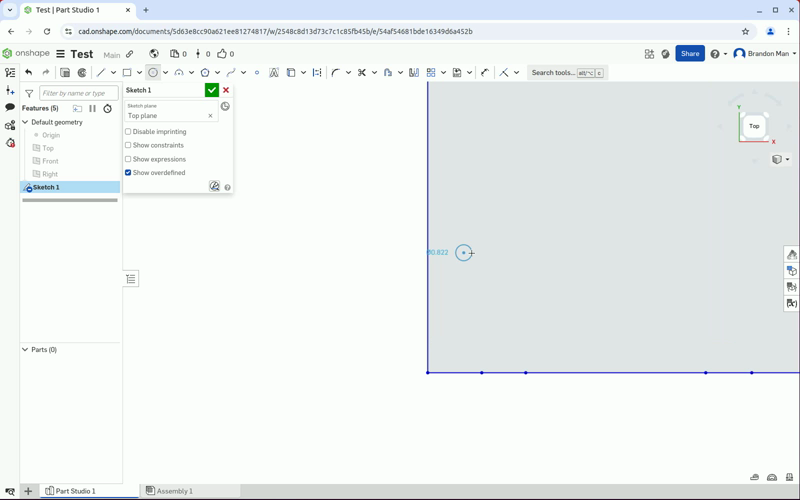
scroll(6)
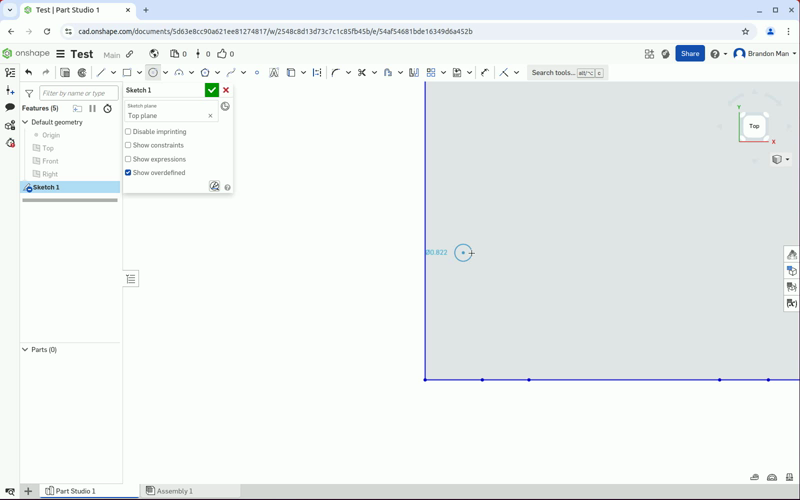
scroll(6)
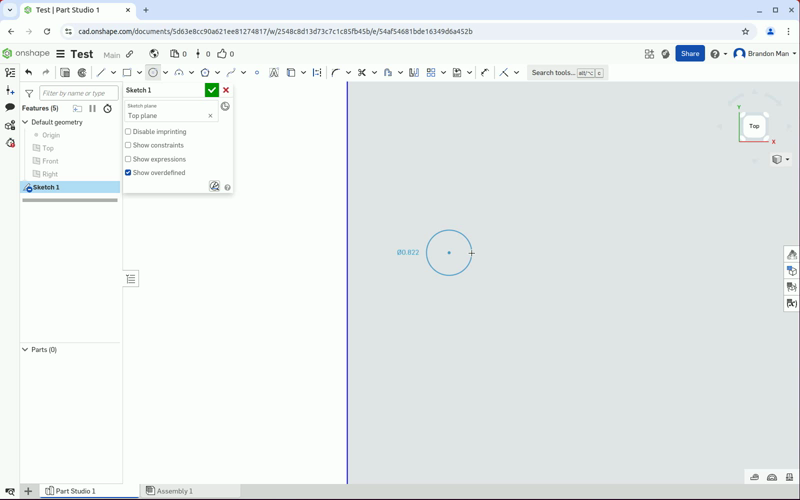
click(471, 252)
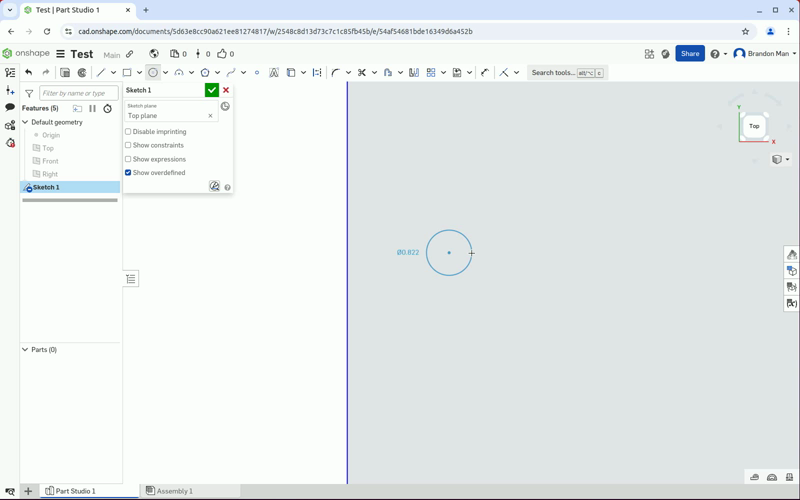
scroll(-6)
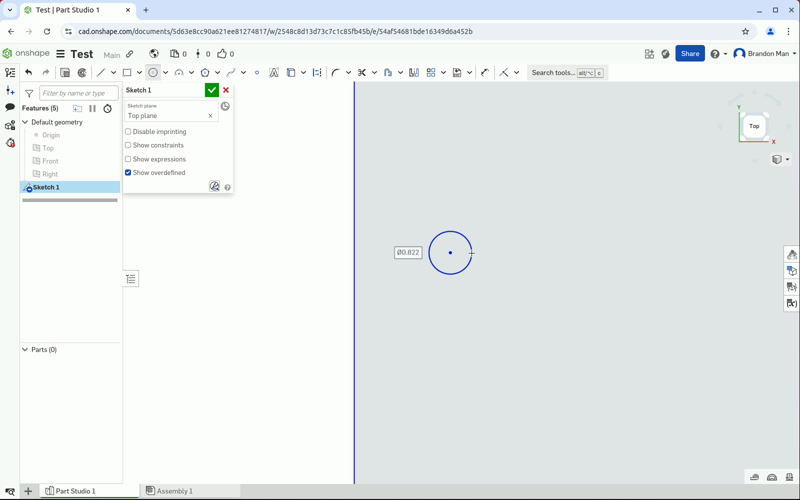
scroll(-6)
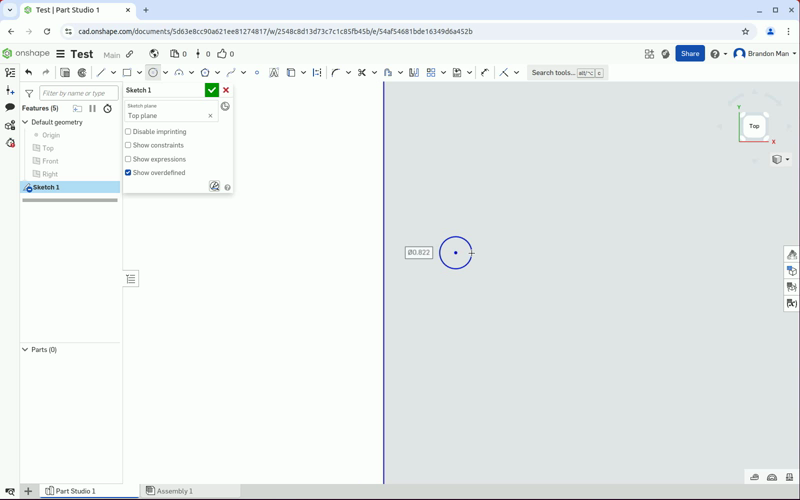
scroll(-6)
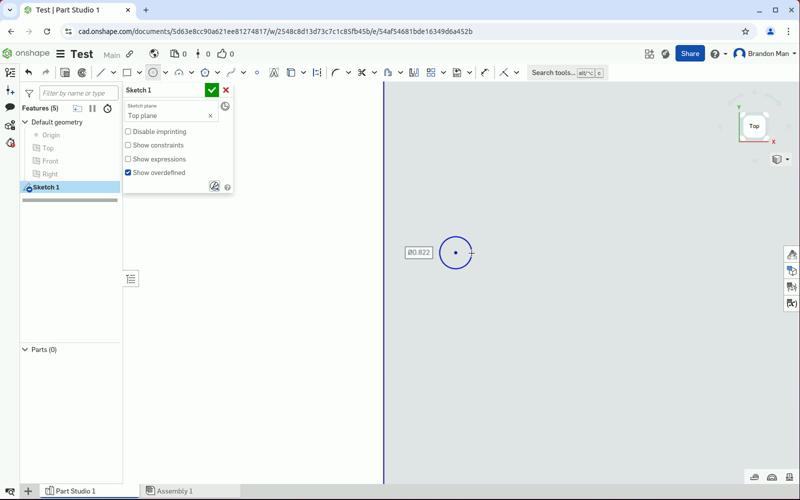
scroll(-6)
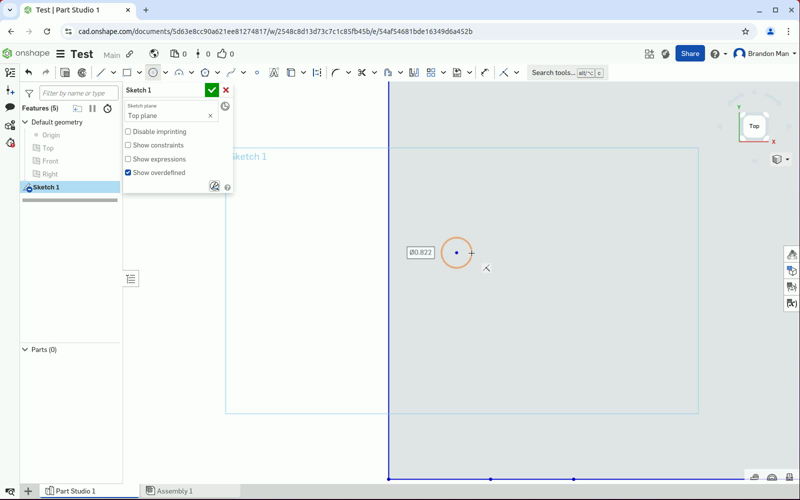
scroll(-6)
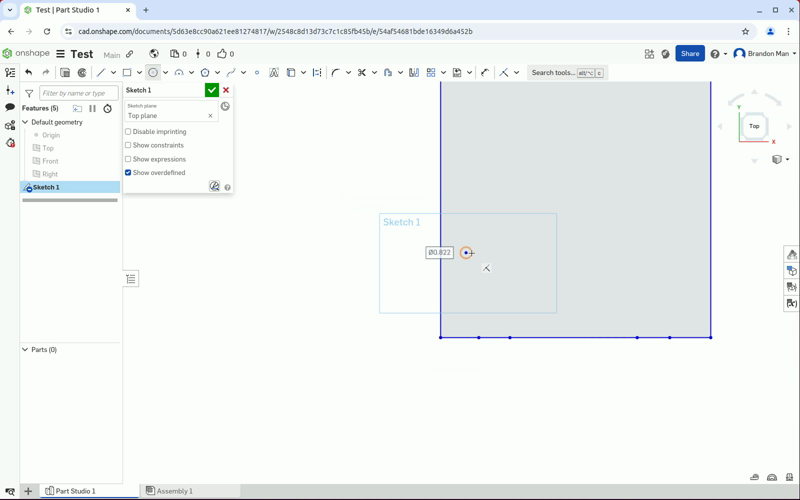
scroll(-6)
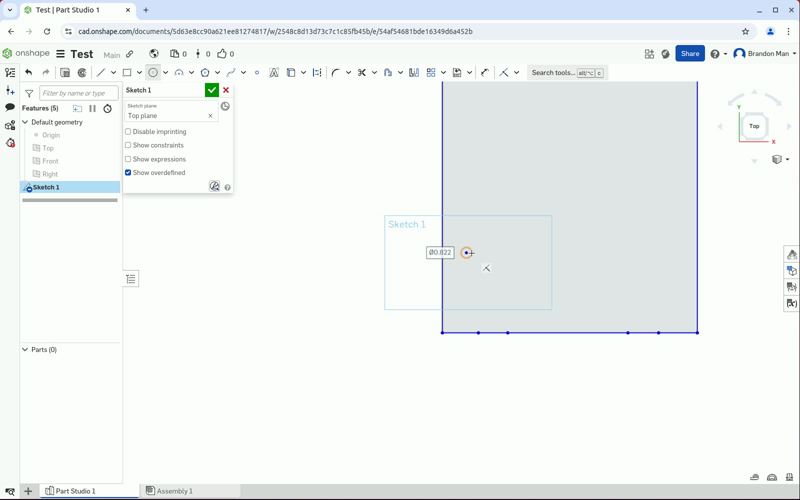
scroll(-6)
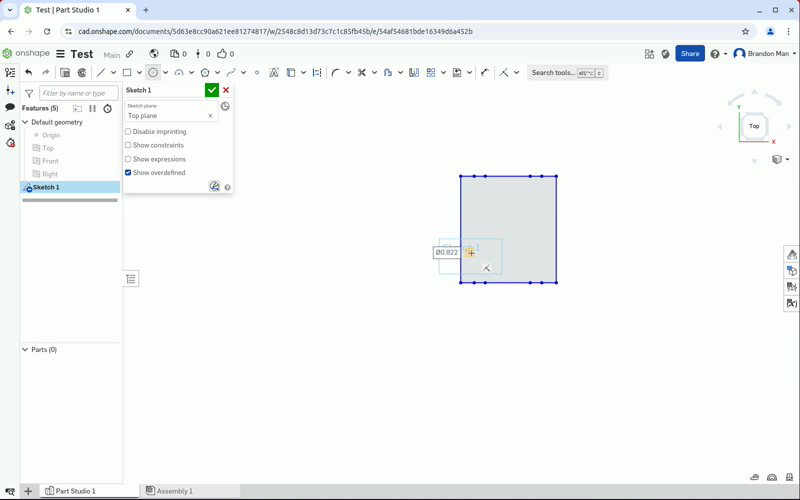
key(esc)
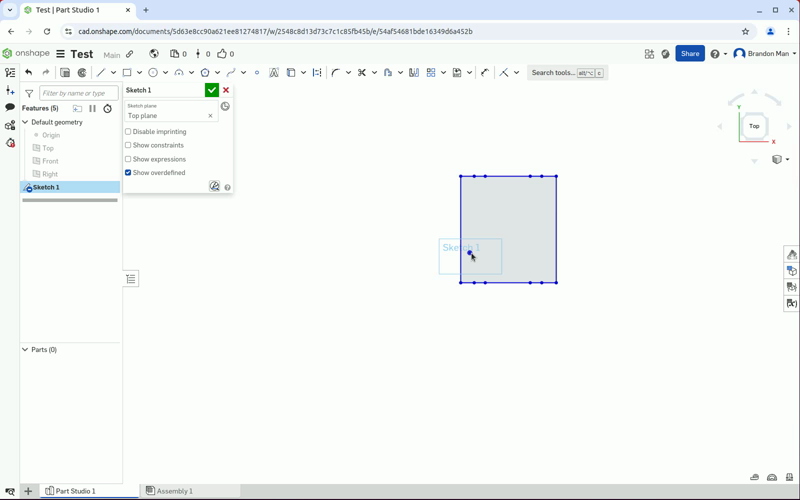
key(c)
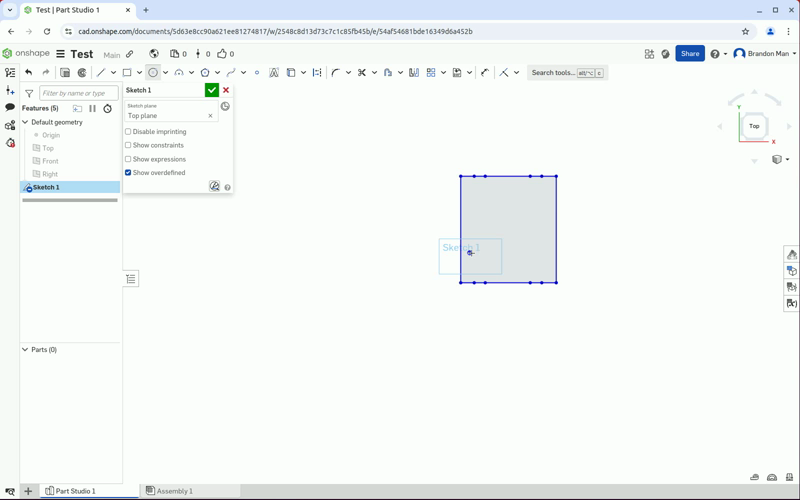
key_down(shift)
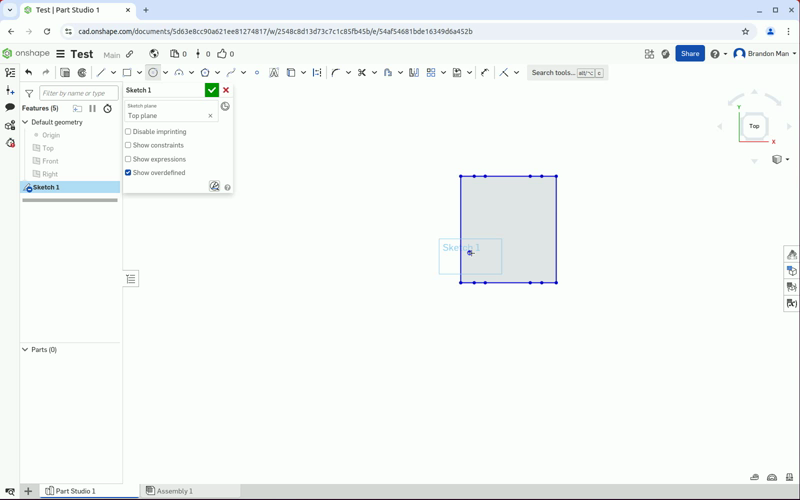
mouse_move(469, 187)
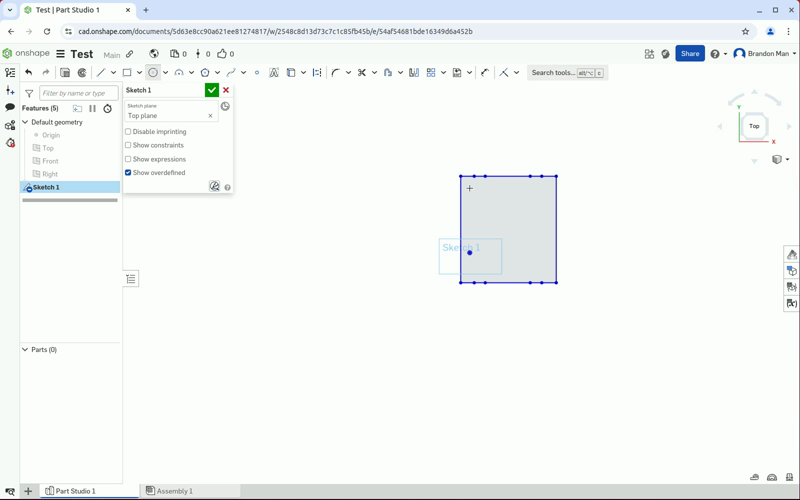
click(469, 187)
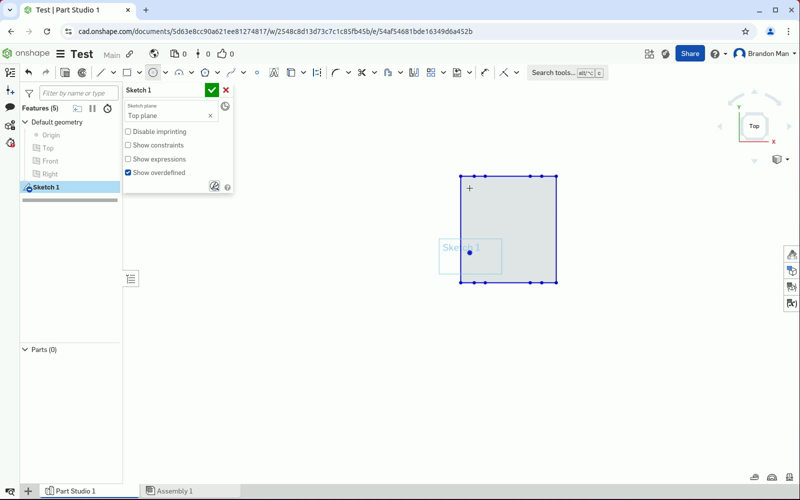
key_up(shift)
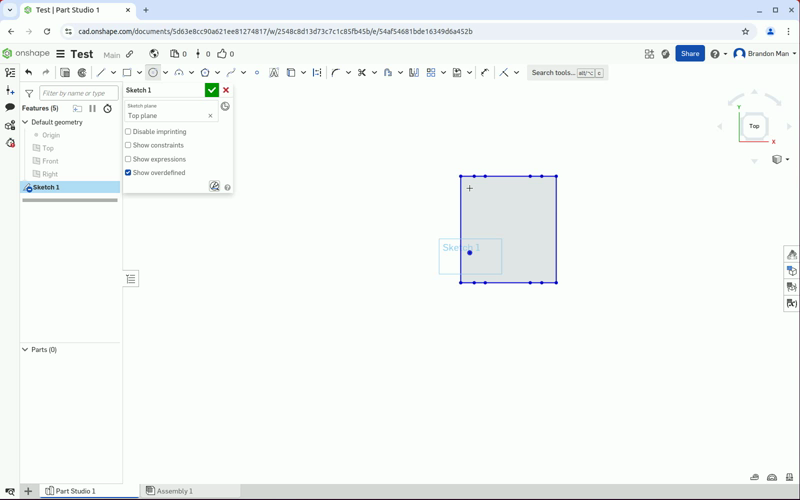
mouse_move(471, 187)
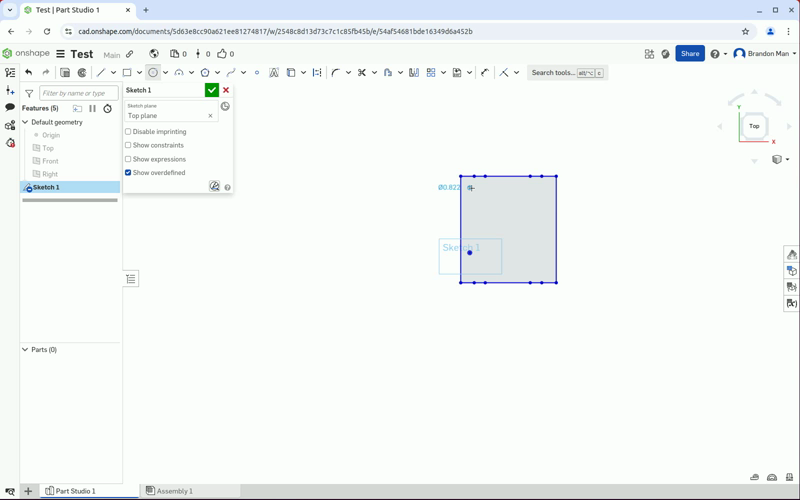
scroll(6)
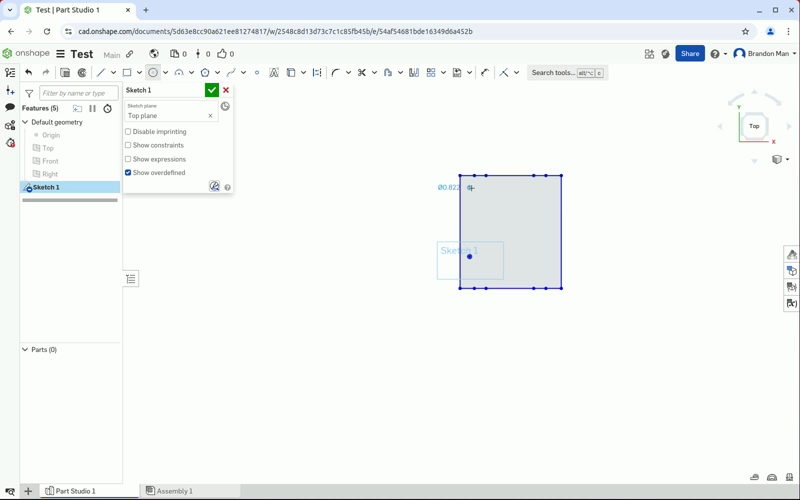
scroll(6)
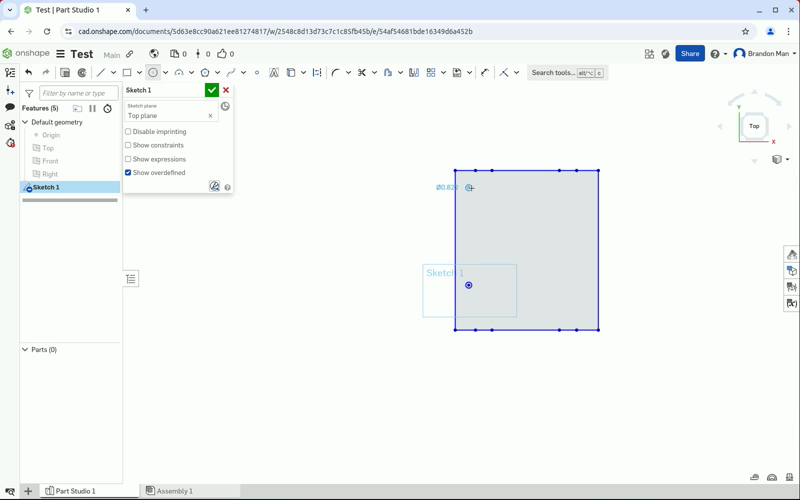
scroll(6)
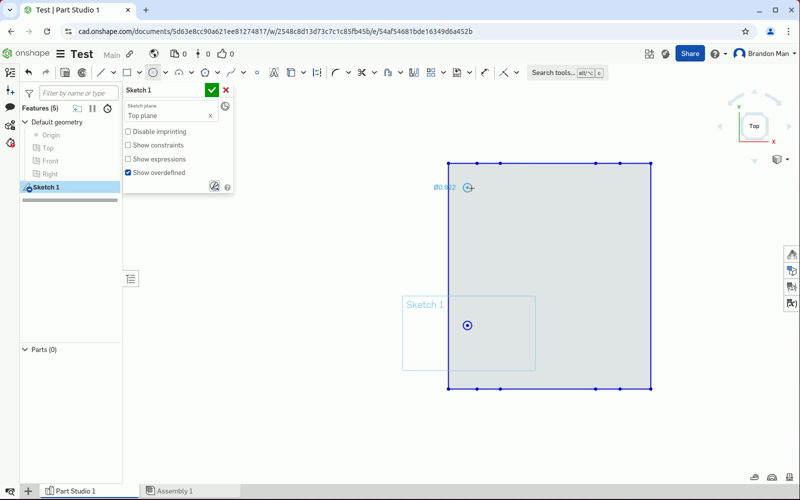
scroll(6)
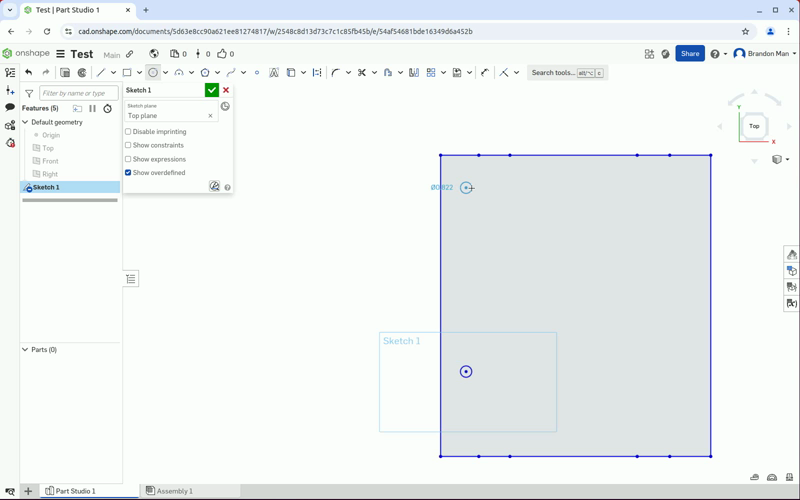
scroll(6)
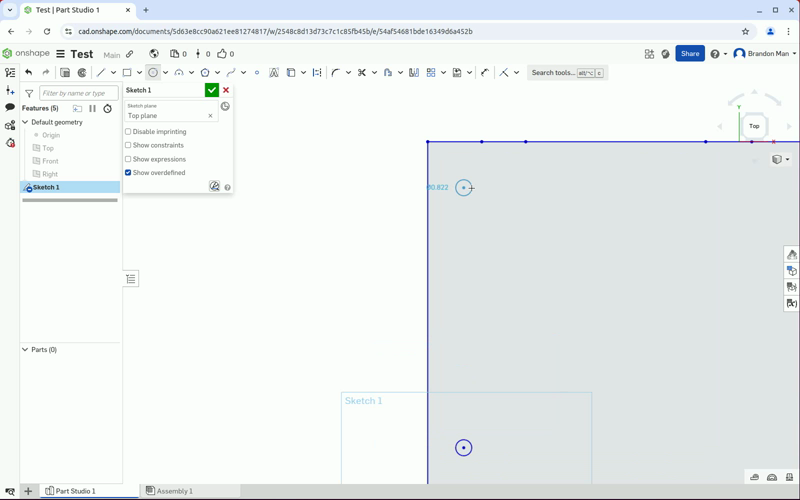
scroll(6)
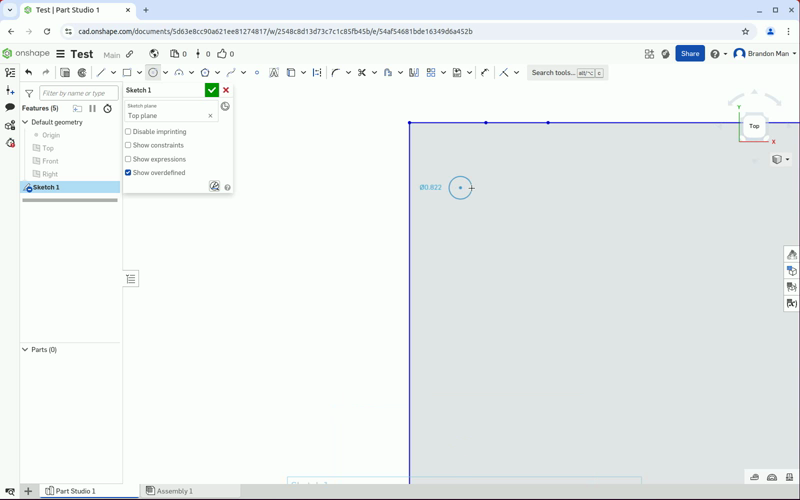
scroll(6)
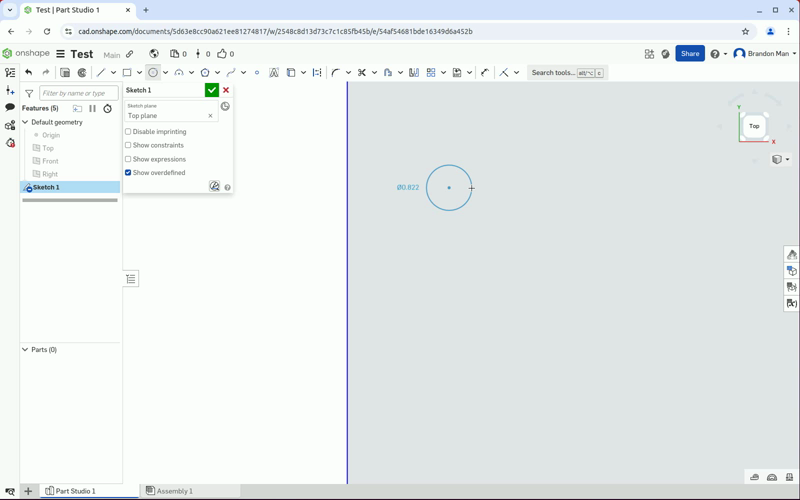
click(471, 187)
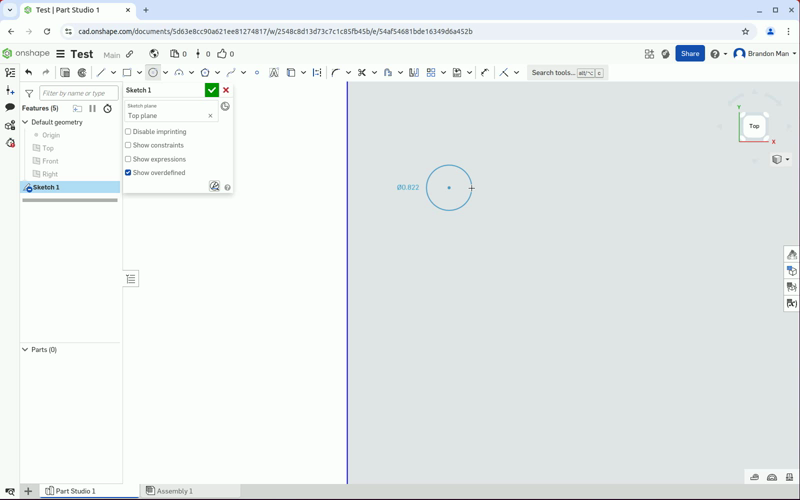
scroll(-6)
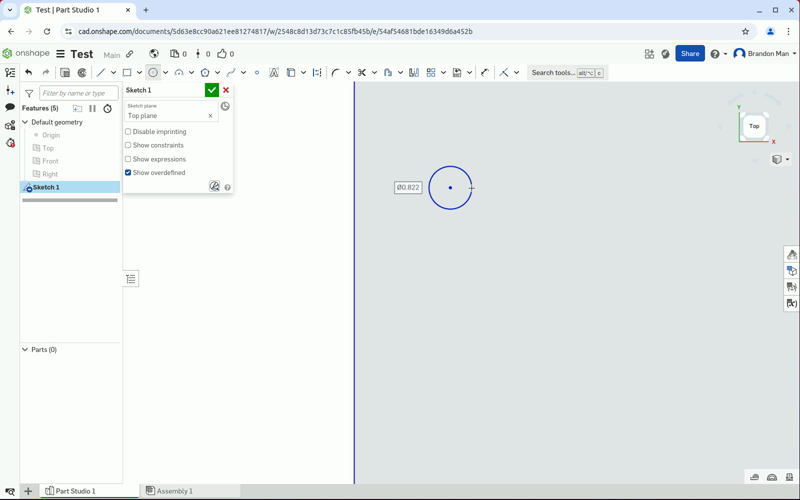
scroll(-6)
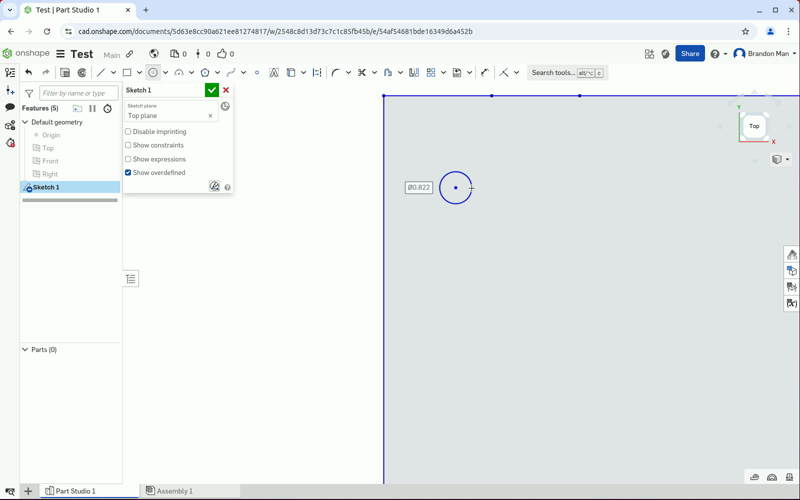
scroll(-6)
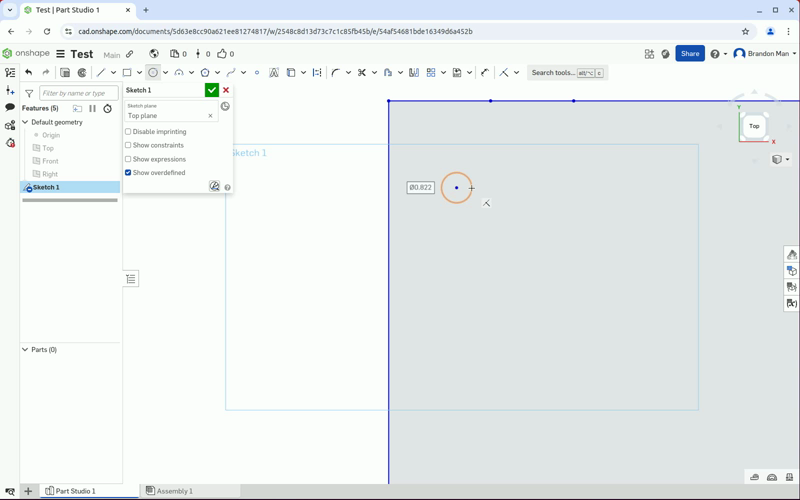
scroll(-6)
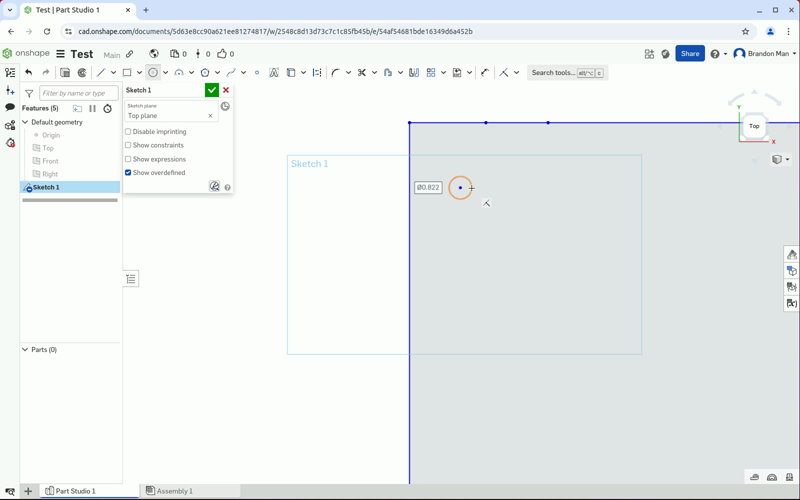
scroll(-6)
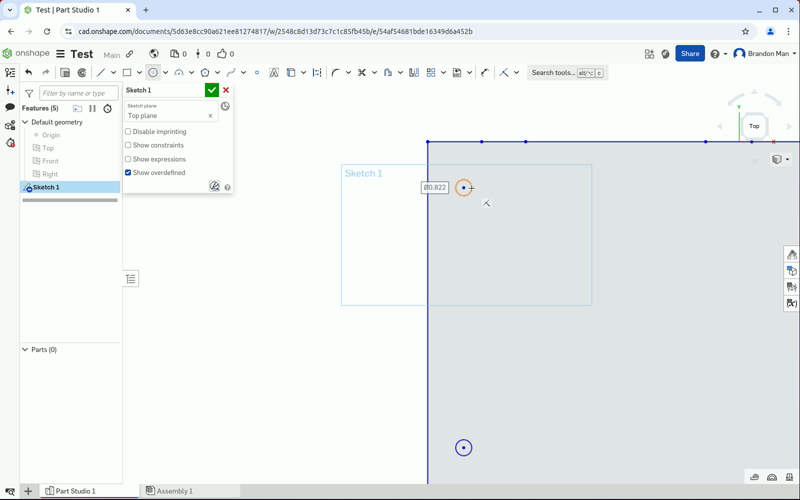
scroll(-6)
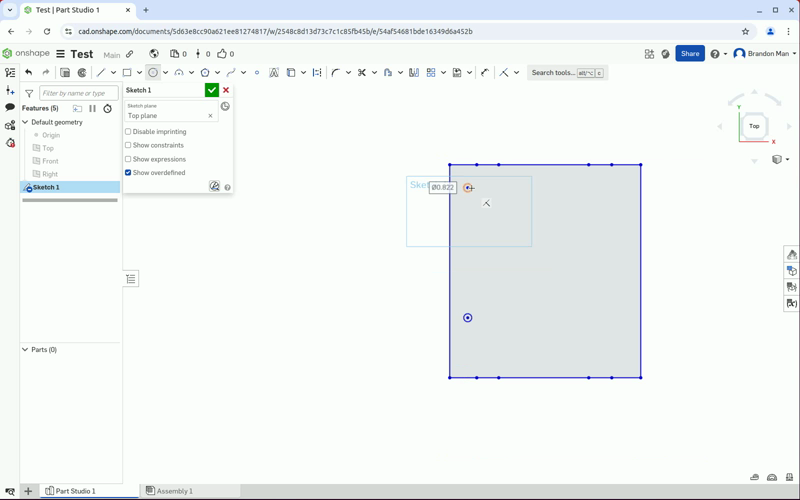
scroll(-6)
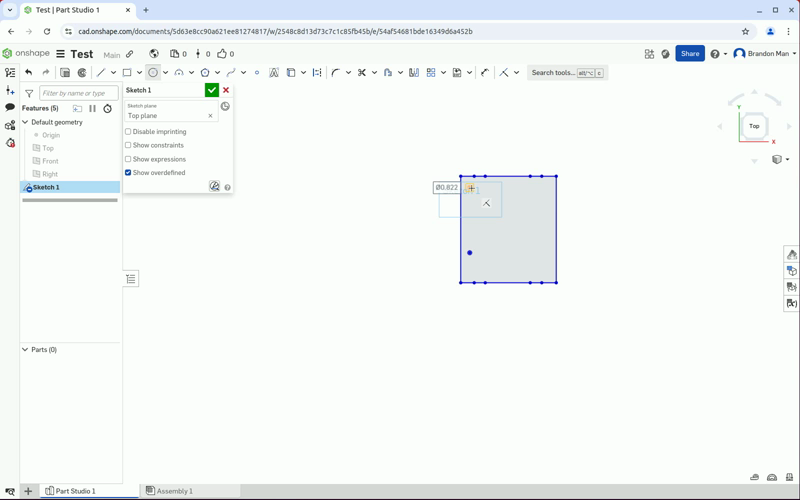
key(esc)
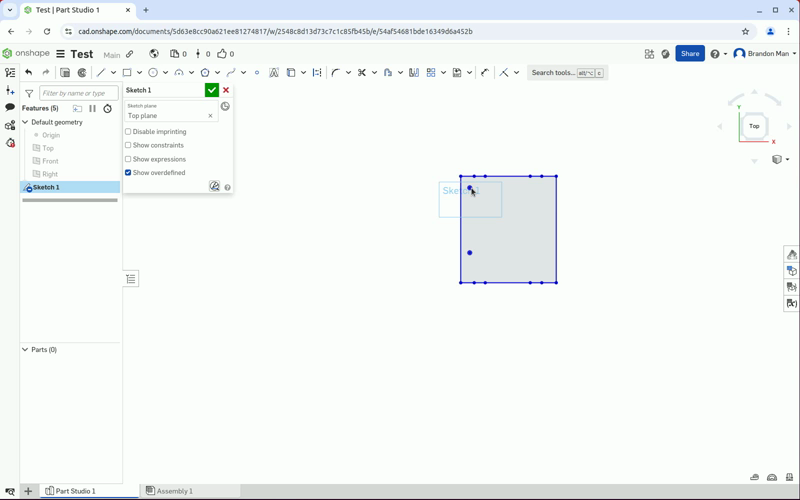
key(c)
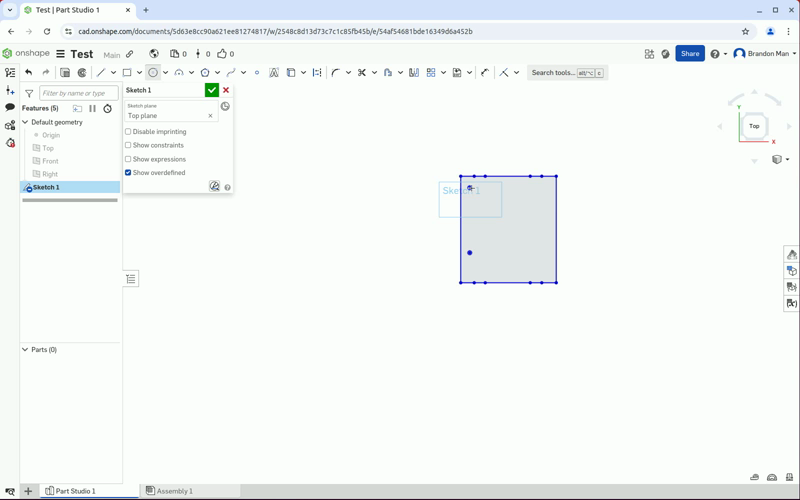
key_down(shift)
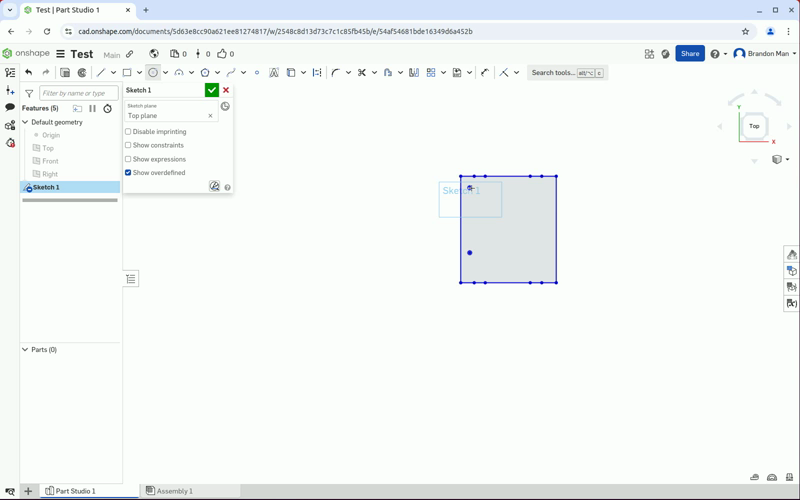
mouse_move(548, 252)
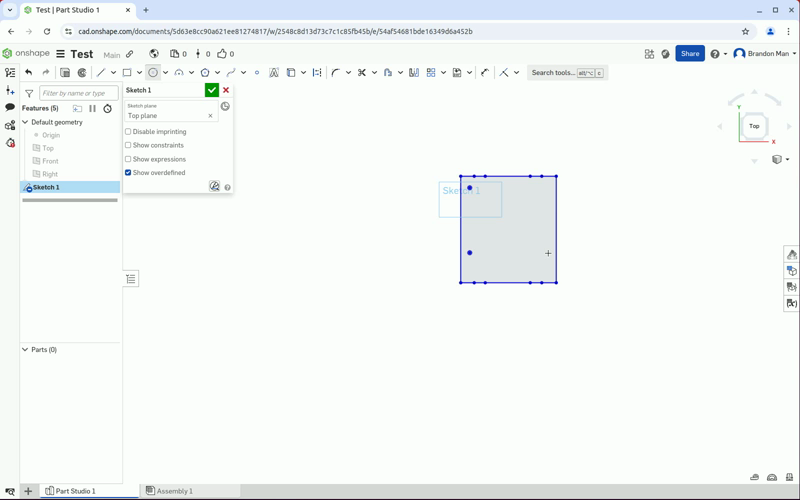
click(548, 252)
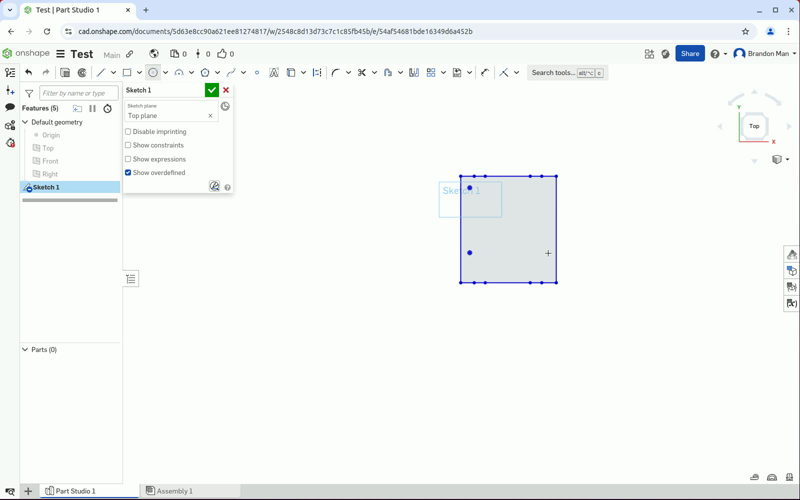
key_up(shift)
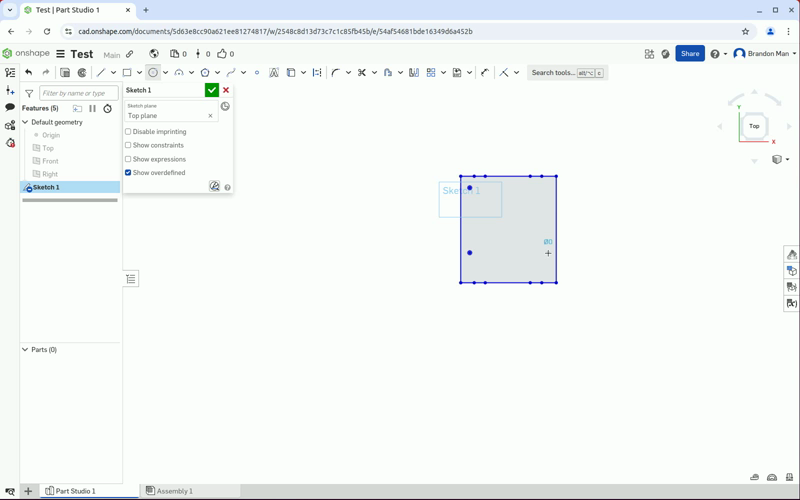
mouse_move(550, 252)
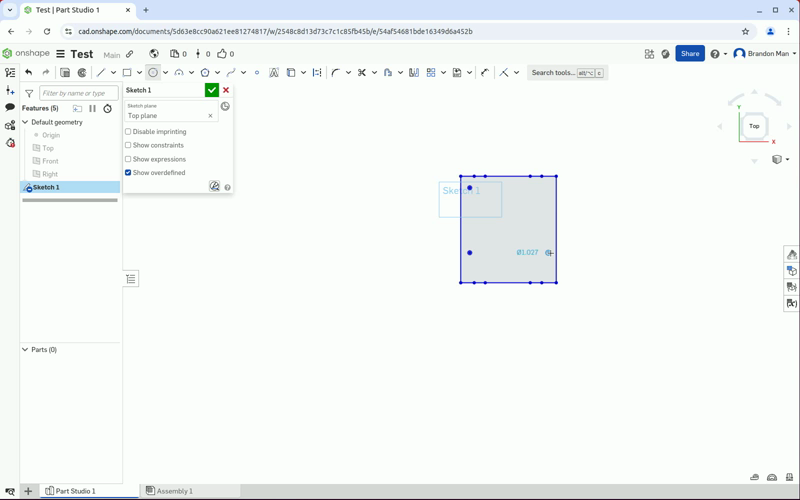
scroll(6)
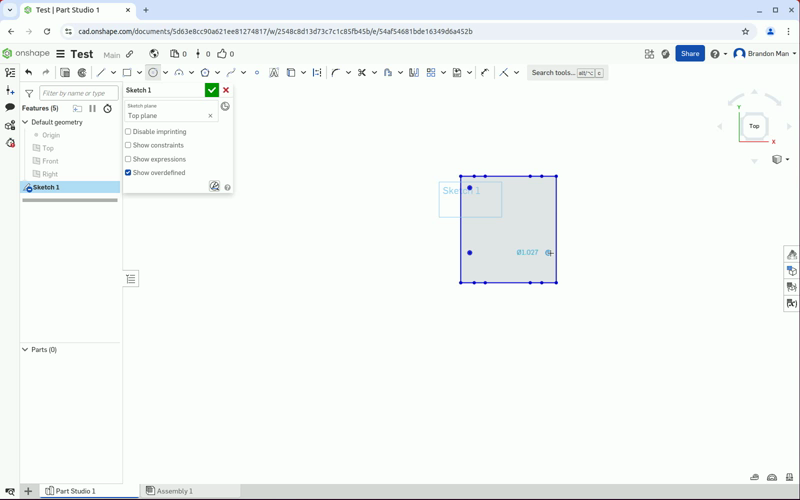
scroll(6)
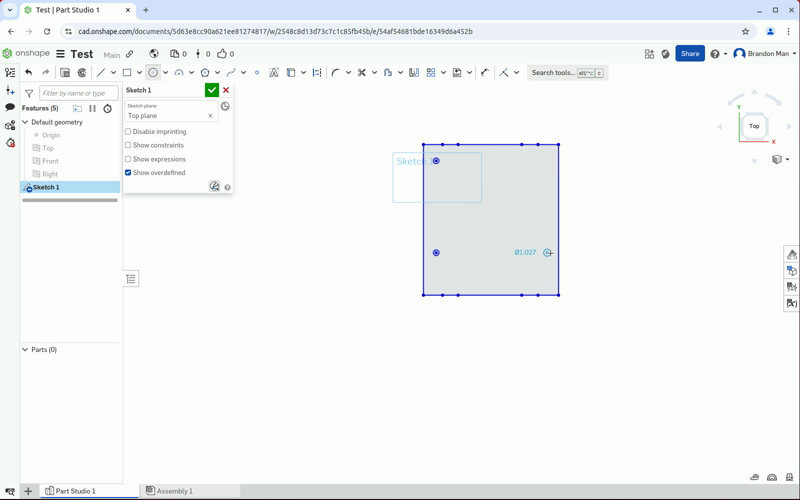
scroll(6)
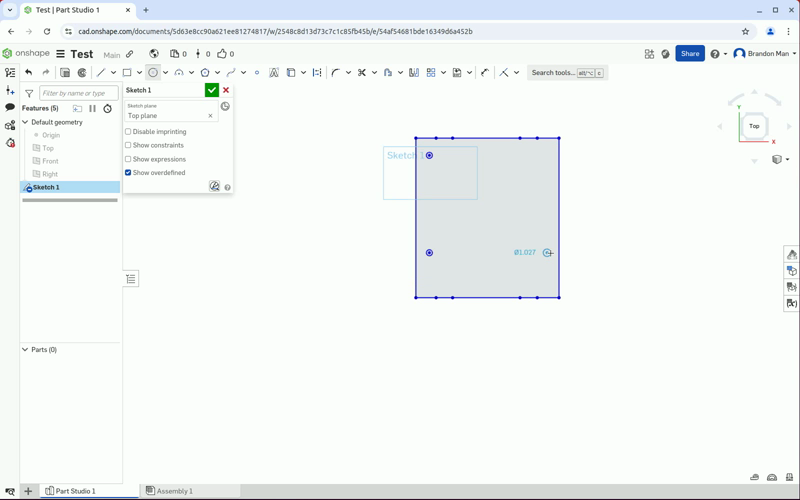
scroll(6)
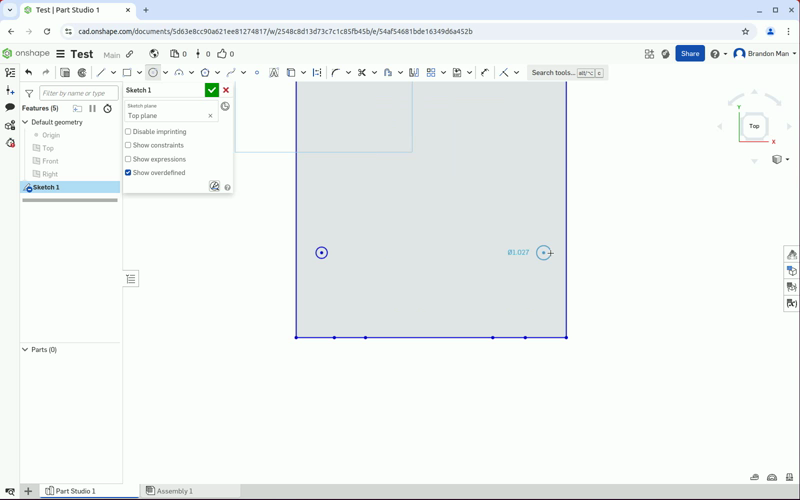
scroll(6)
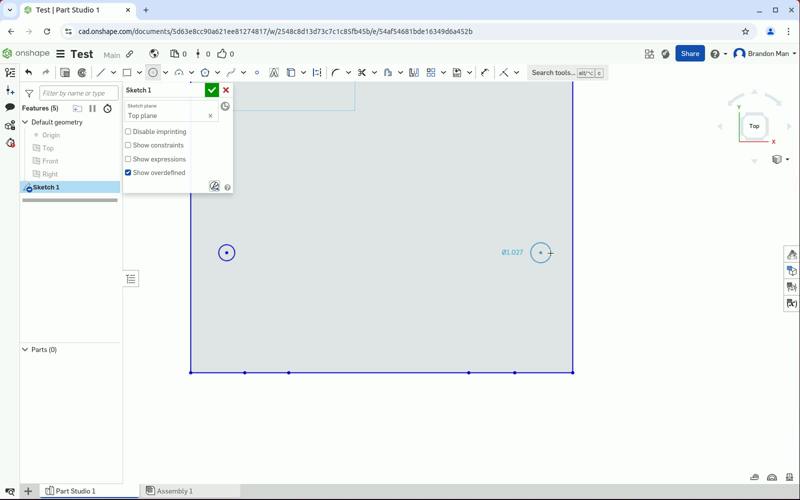
scroll(6)
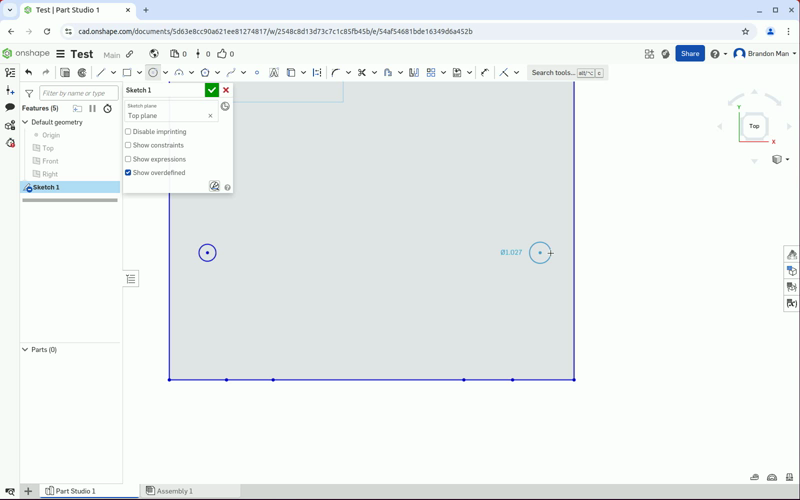
scroll(6)
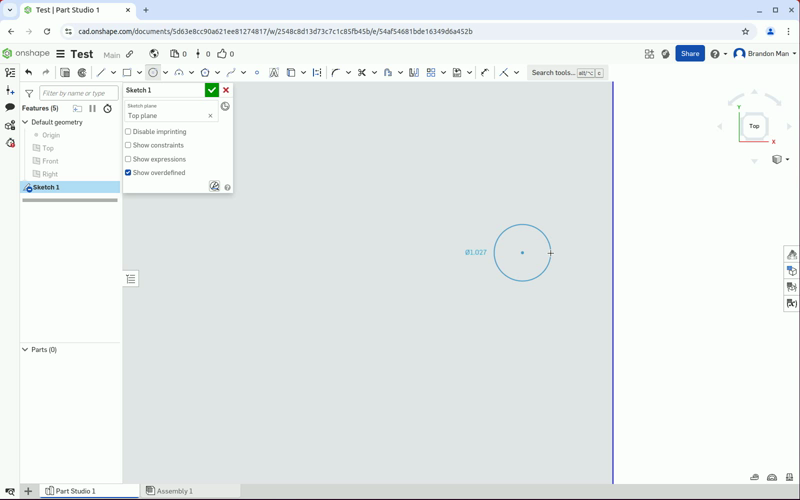
click(550, 252)
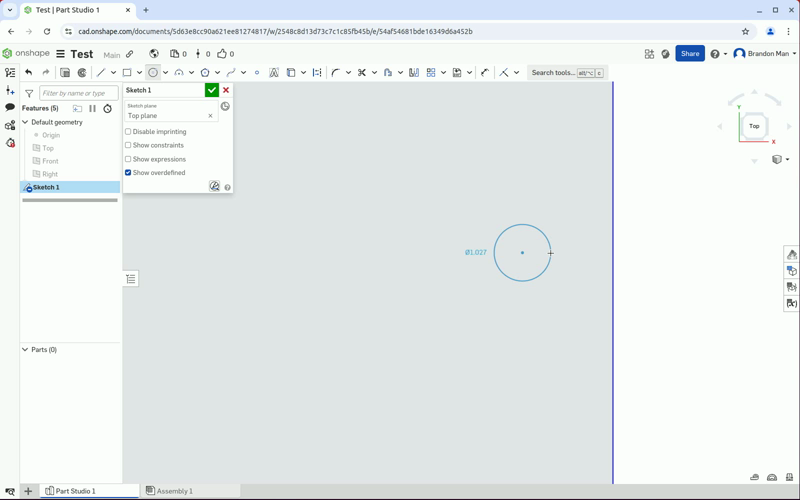
scroll(-6)
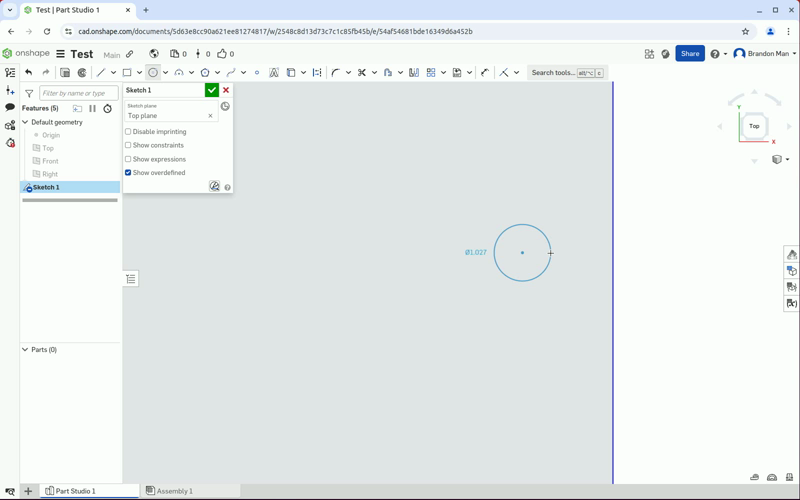
scroll(-6)
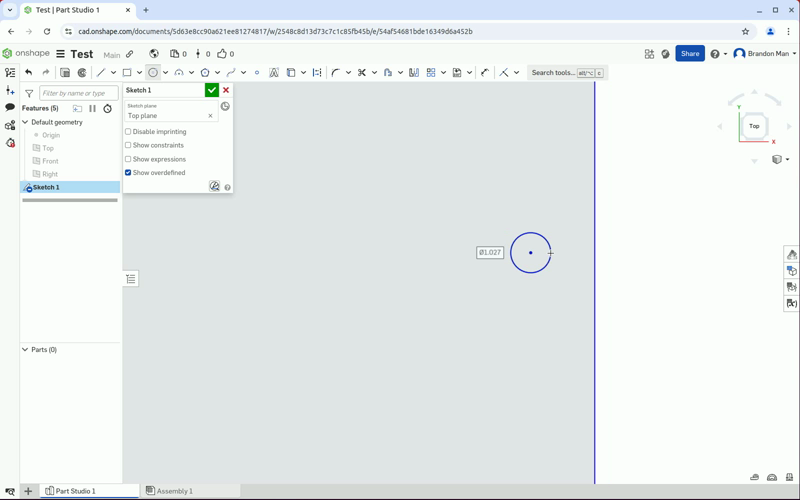
scroll(-6)
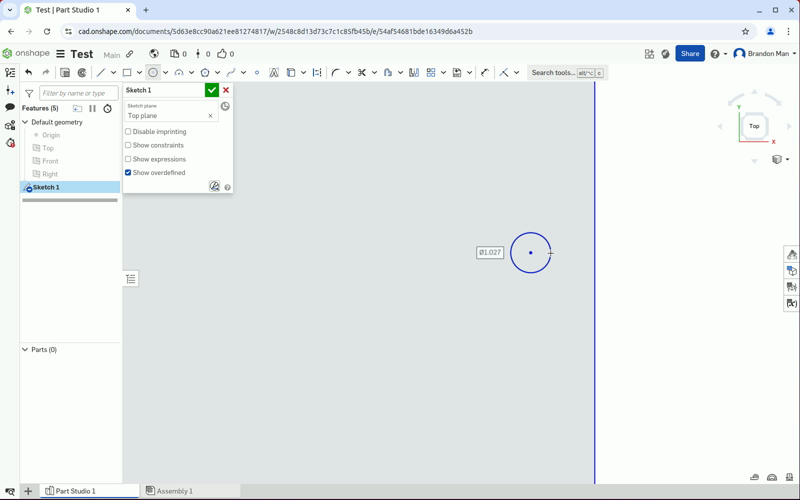
scroll(-6)
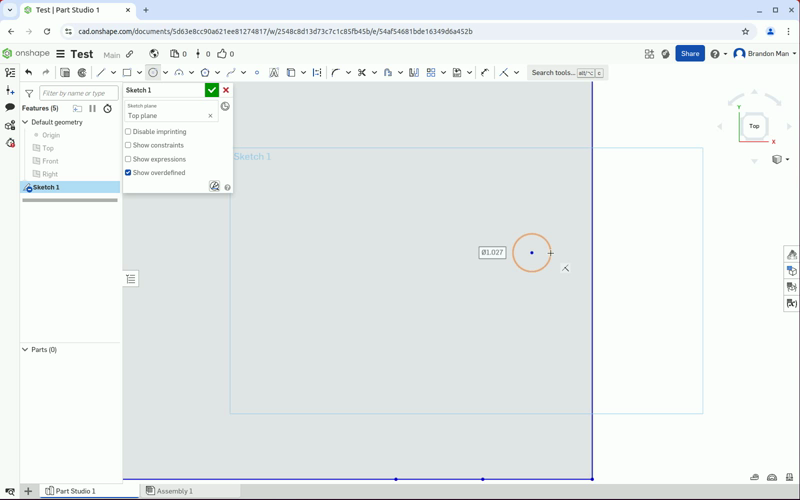
scroll(-6)
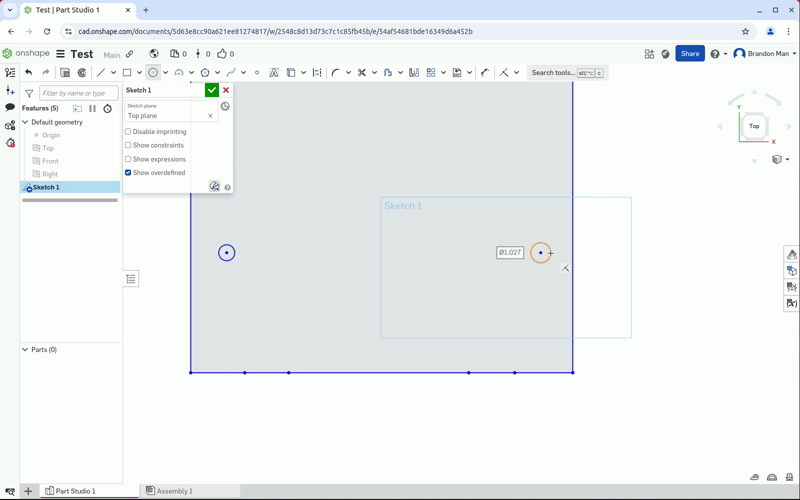
scroll(-6)
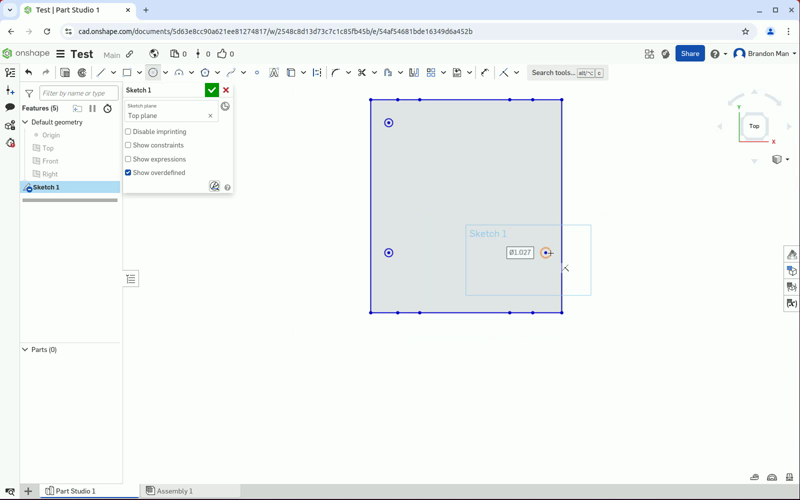
scroll(-6)
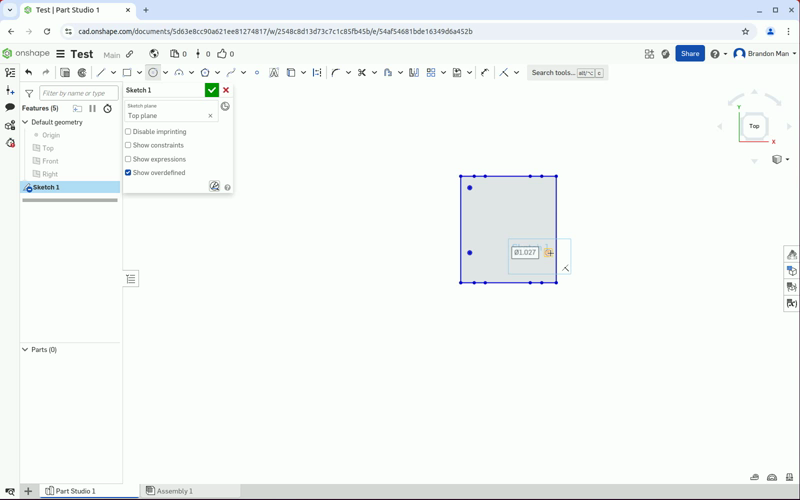
key(esc)
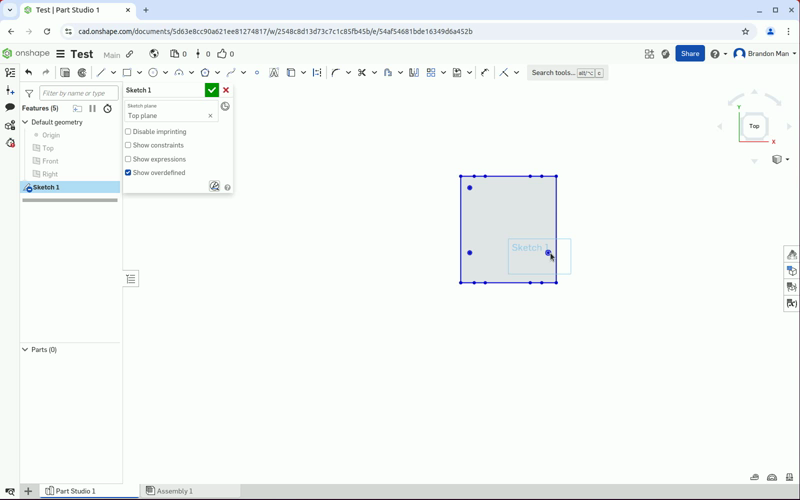
key(c)
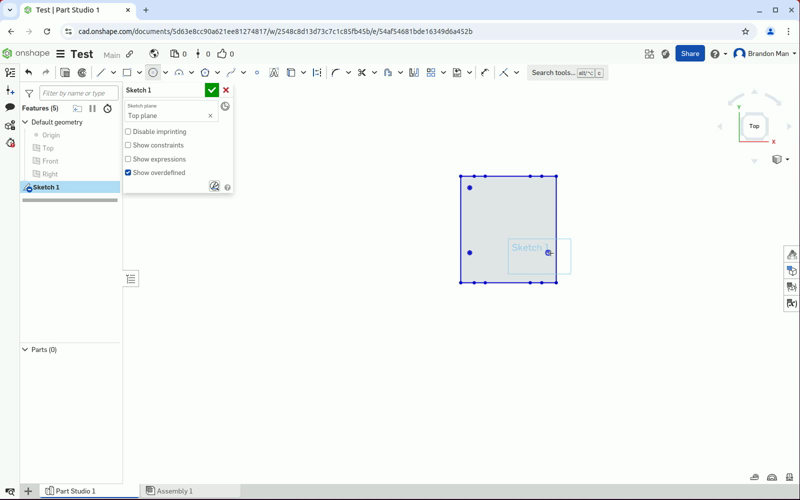
key_down(shift)
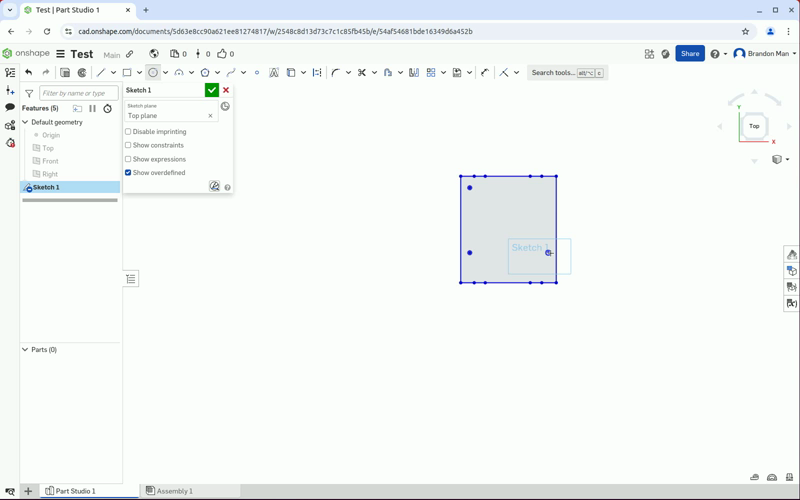
mouse_move(548, 187)
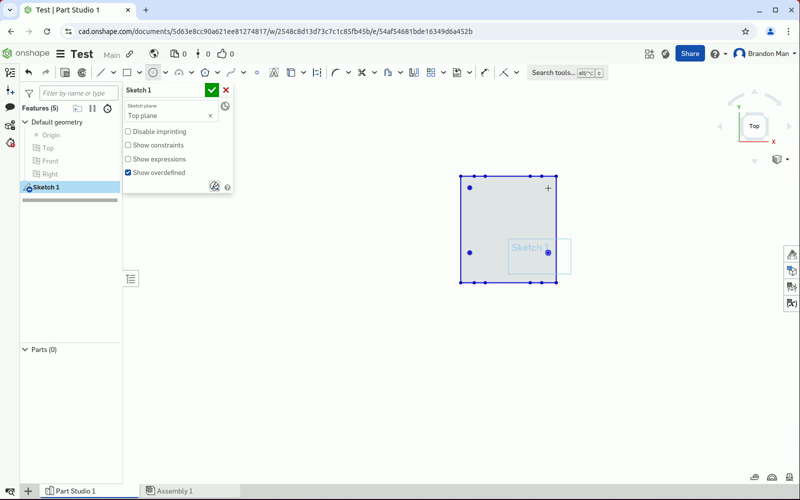
click(548, 187)
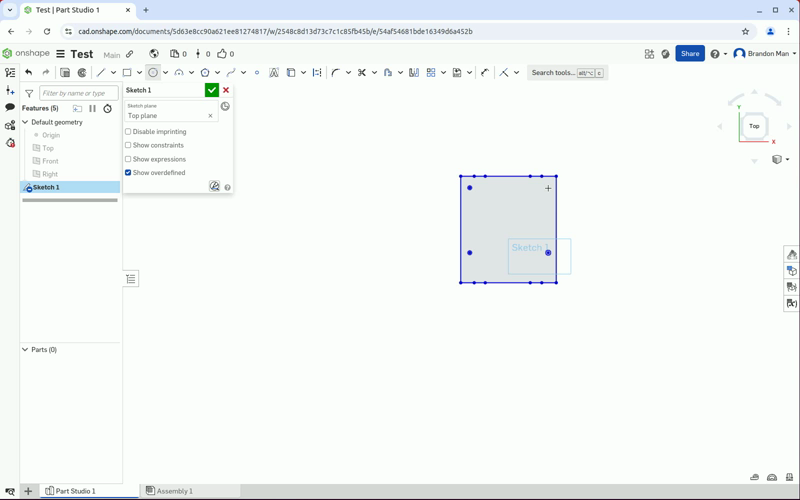
key_up(shift)
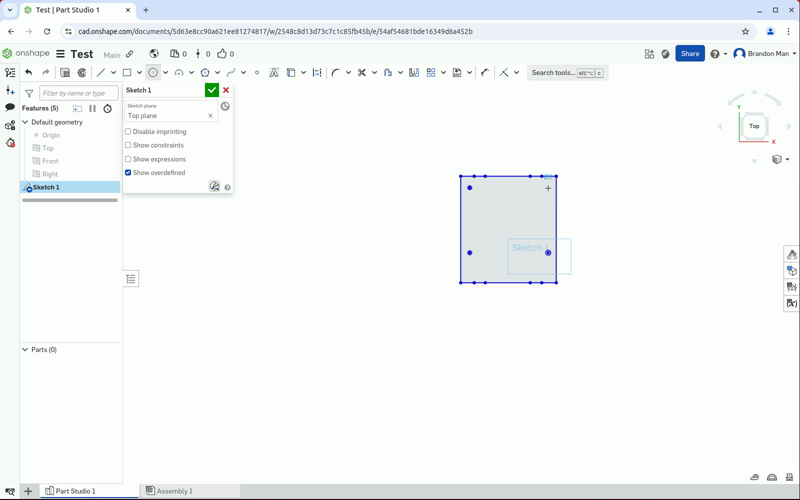
mouse_move(550, 187)
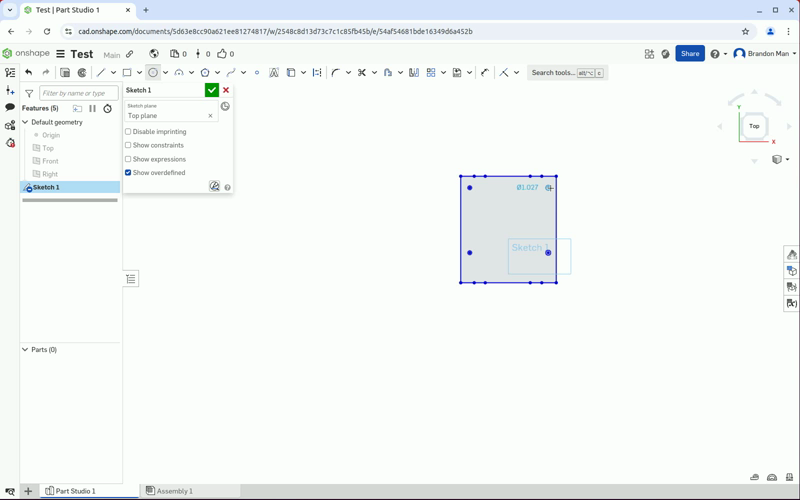
scroll(6)
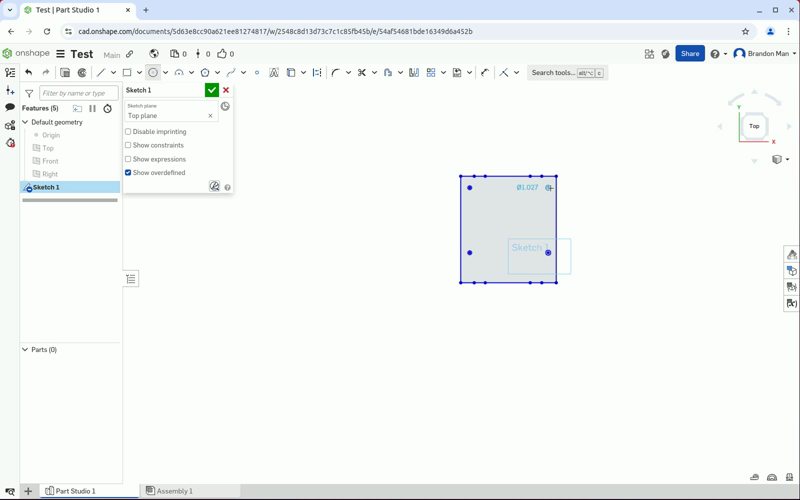
scroll(6)
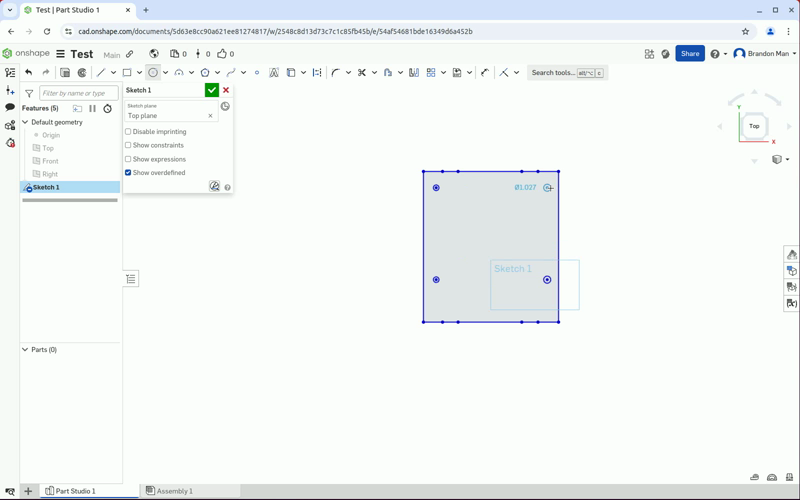
scroll(6)
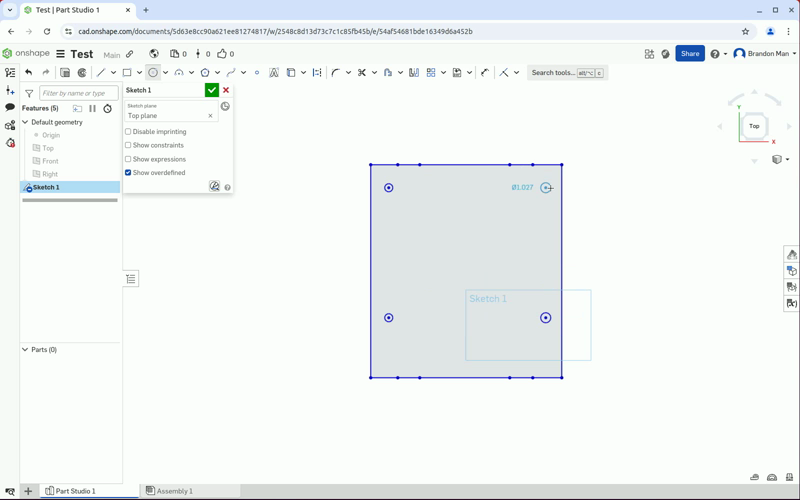
scroll(6)
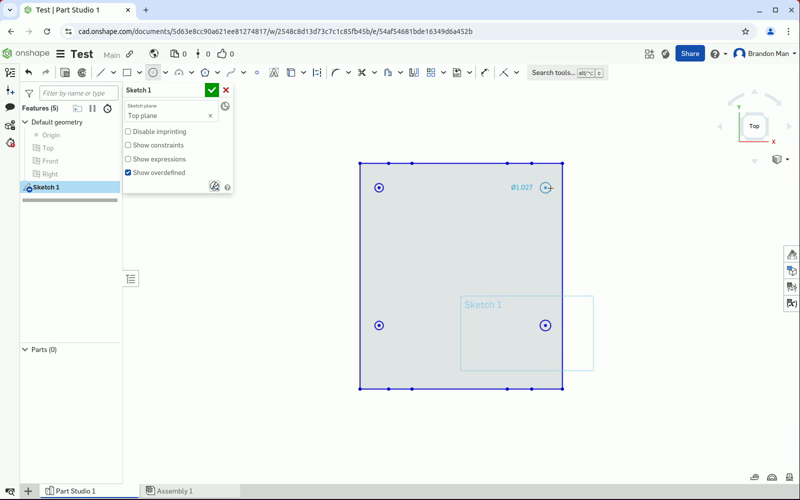
scroll(6)
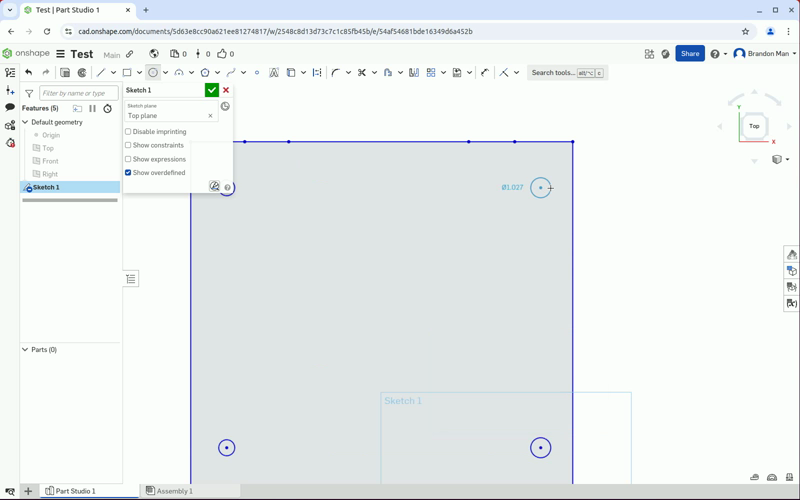
scroll(6)
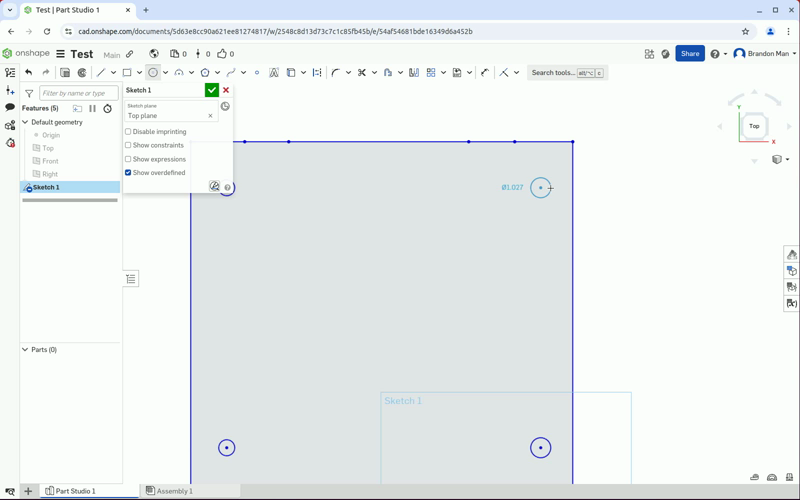
scroll(6)
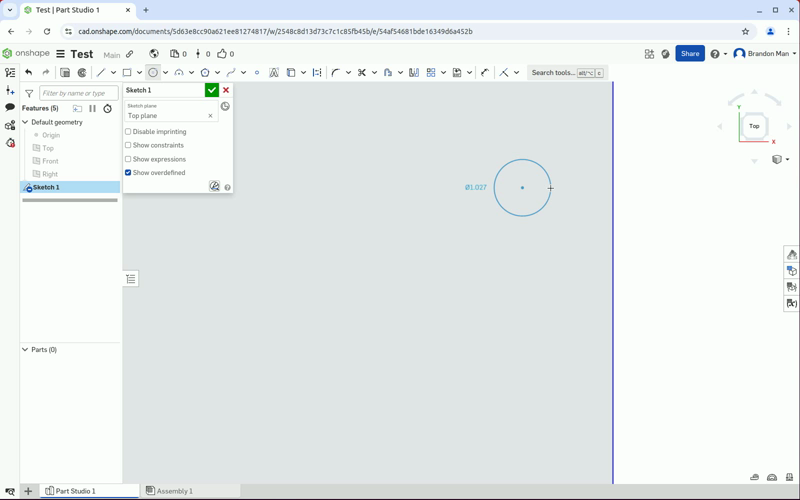
click(550, 187)
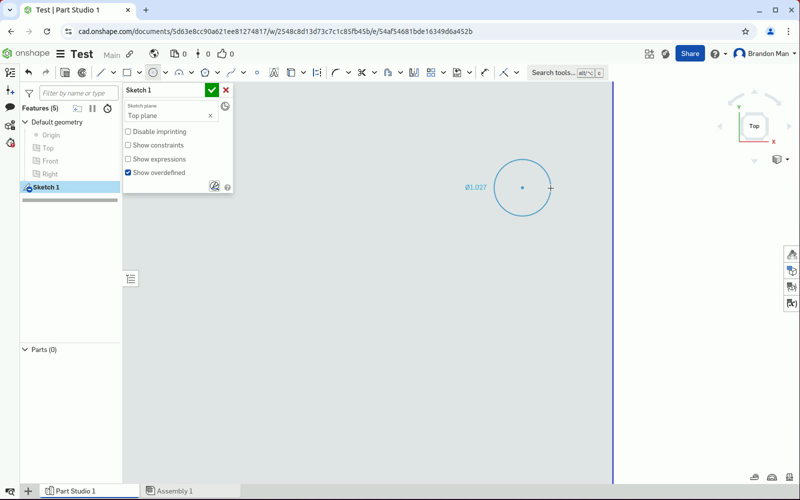
scroll(-6)
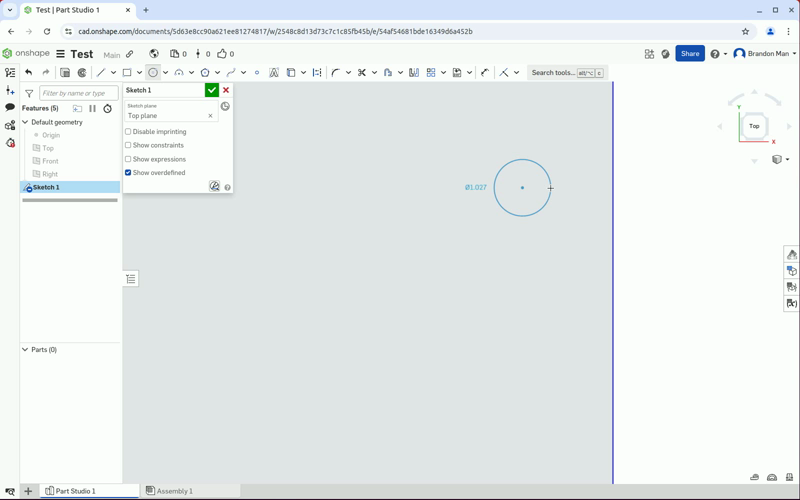
scroll(-6)
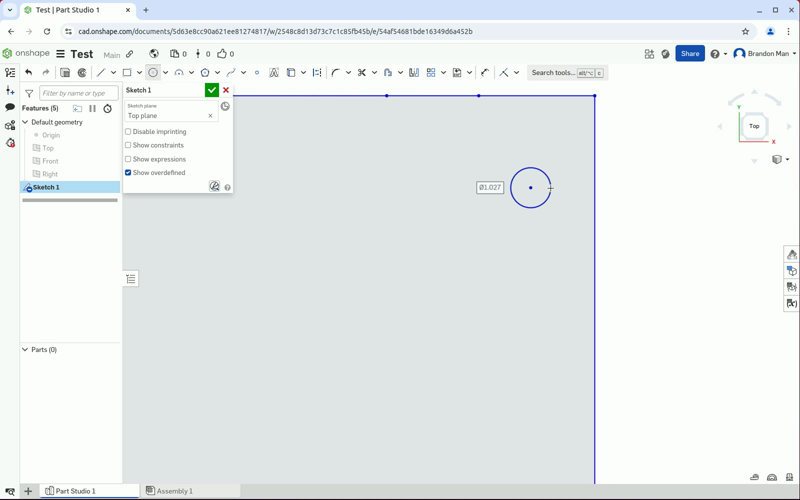
scroll(-6)
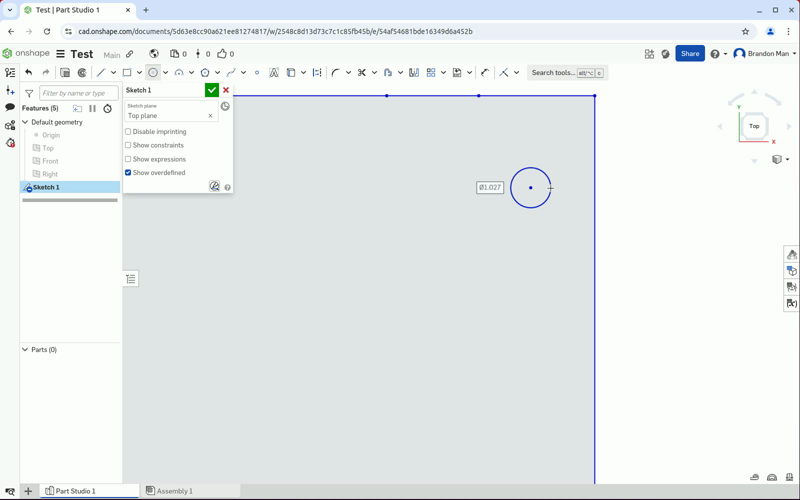
scroll(-6)
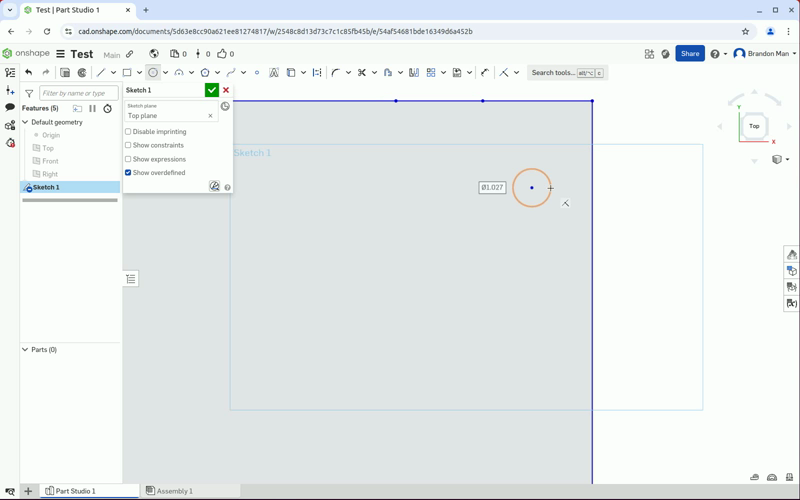
scroll(-6)
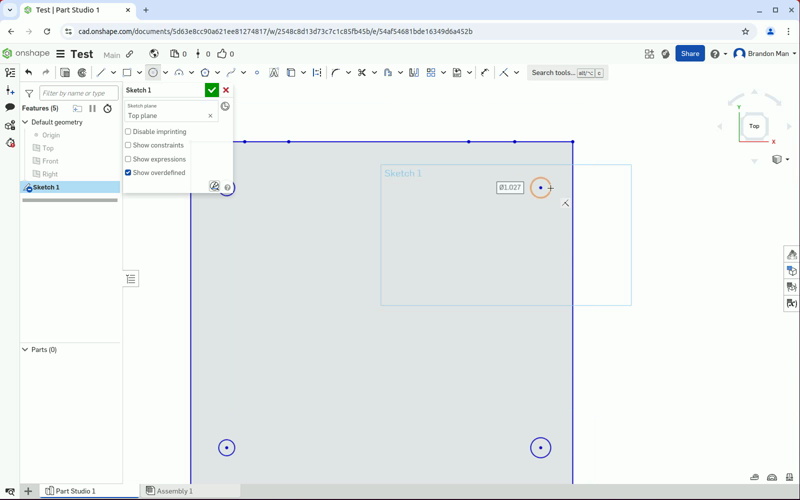
scroll(-6)
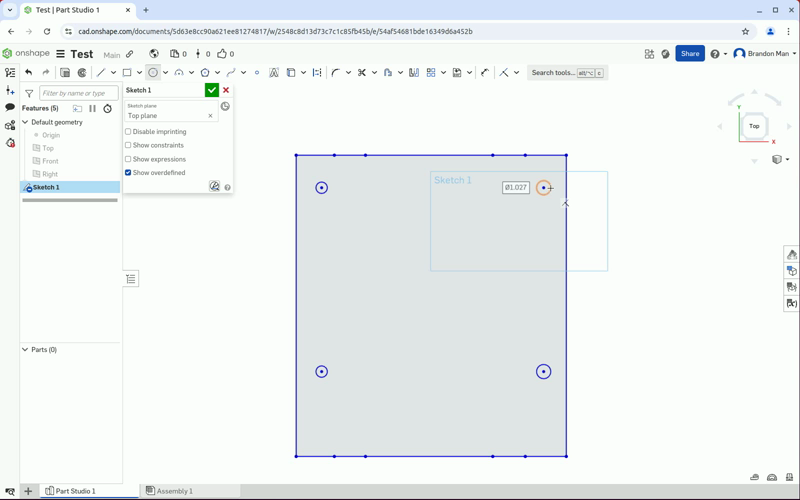
scroll(-6)
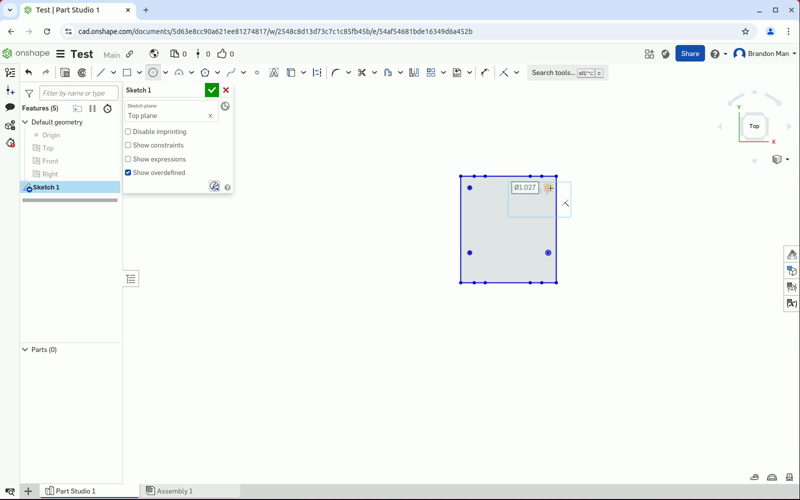
key(esc)
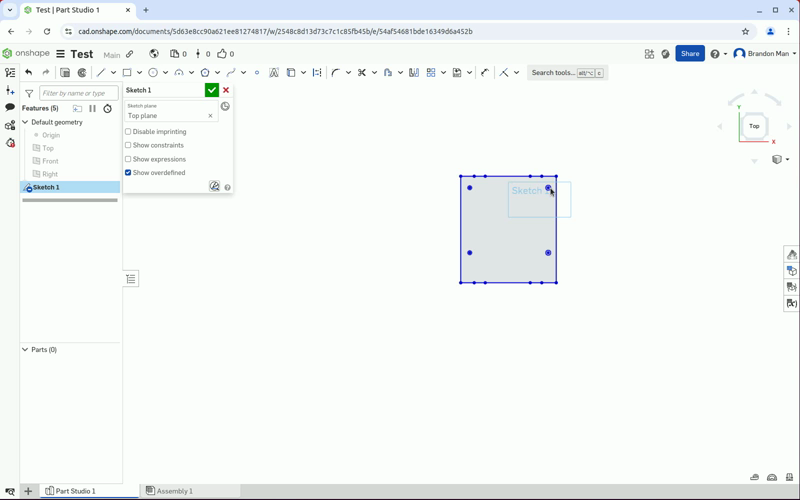
mouse_move(493, 270)
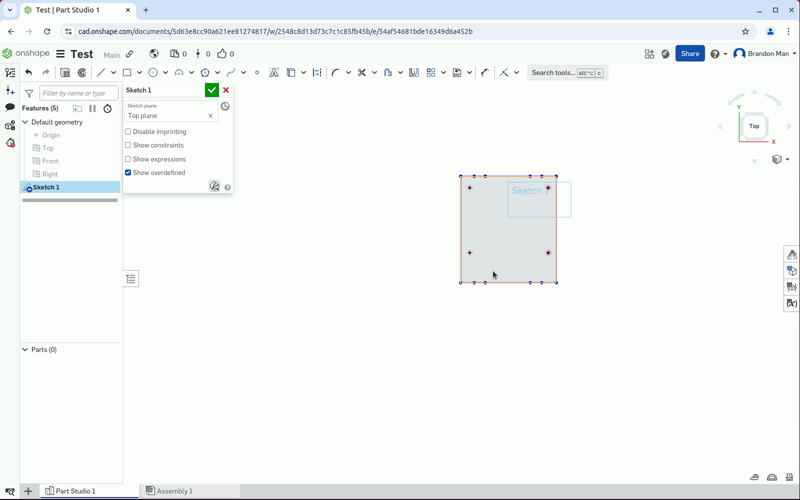
click(493, 270)
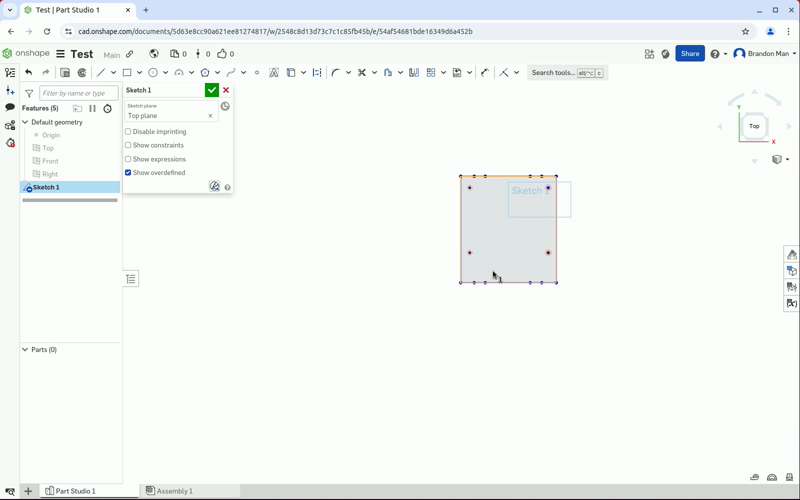
mouse_move(73, 352)
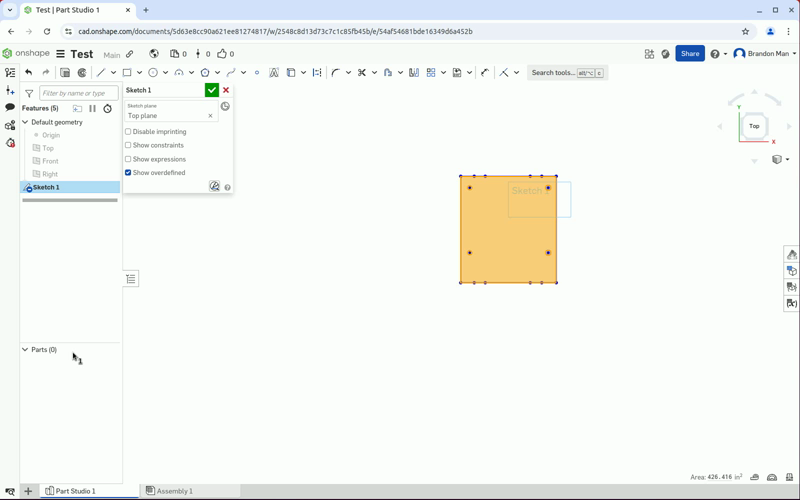
key(shift+y)
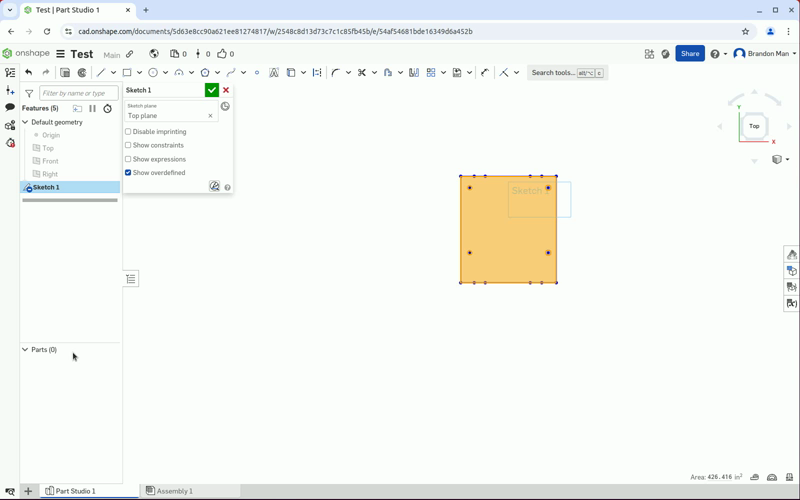
key(shift+e)
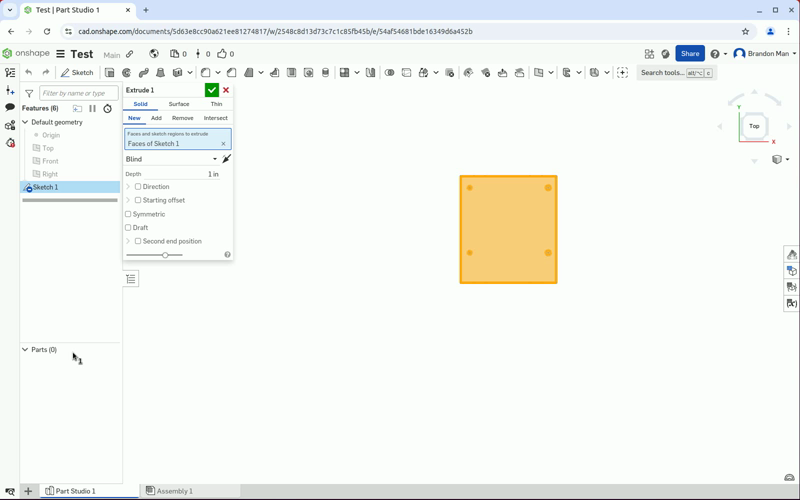
mouse_move(143, 106)
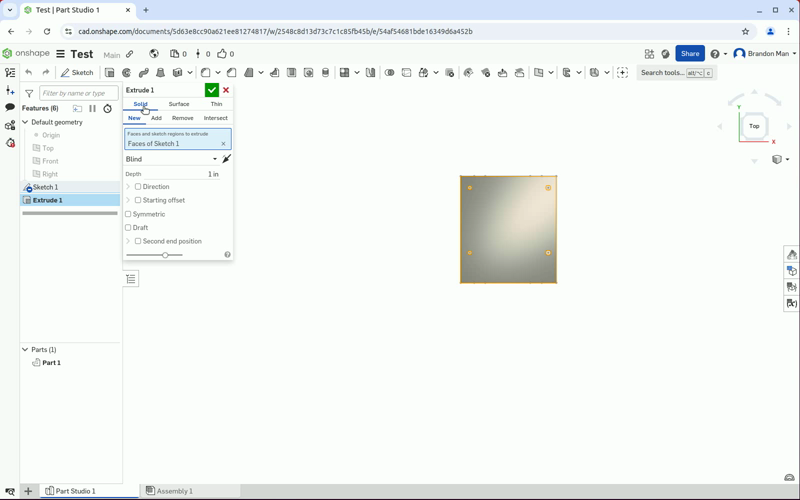
click(143, 106)
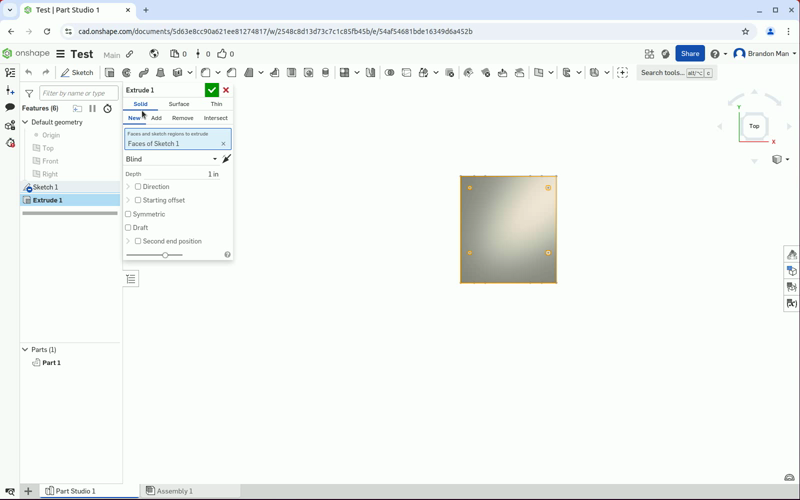
mouse_move(137, 120)
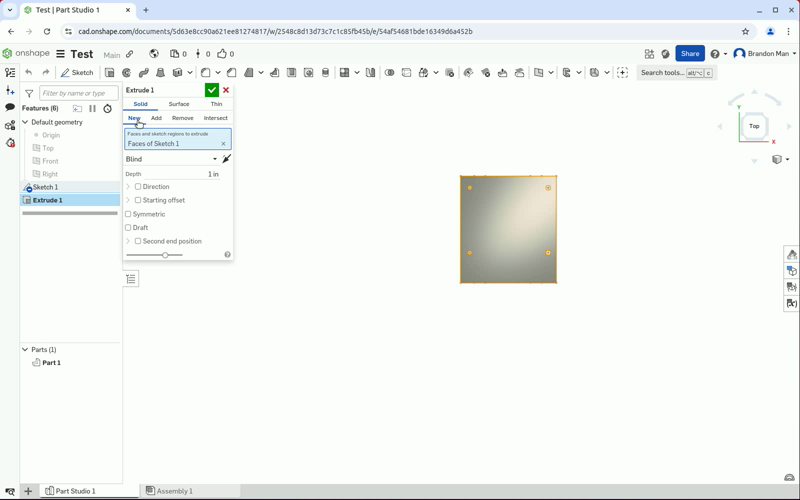
click(137, 120)
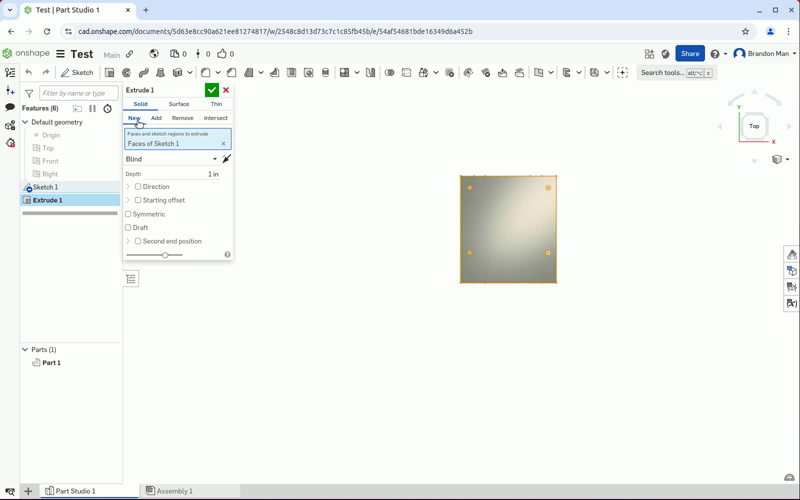
key(tab, 4)
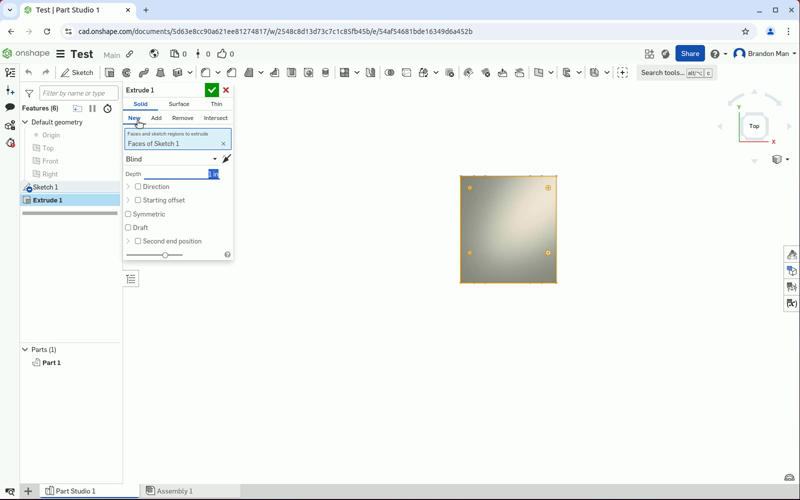
text(1.204)
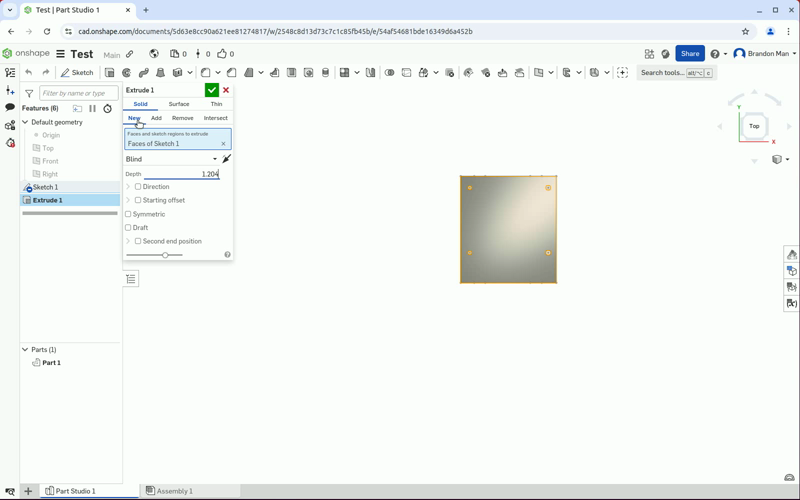
key(enter)
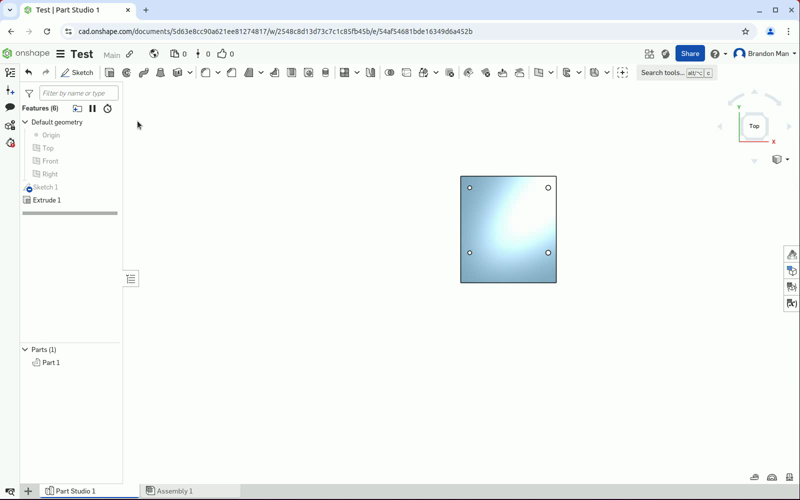
key(shift+h)
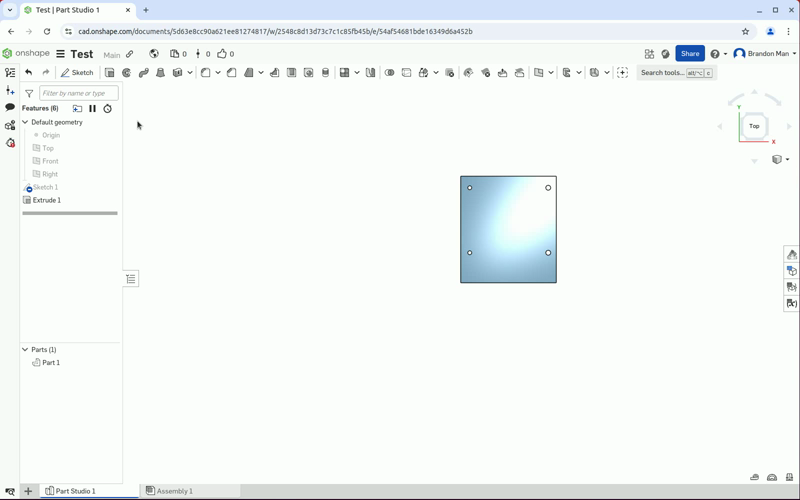
key(shift+h)
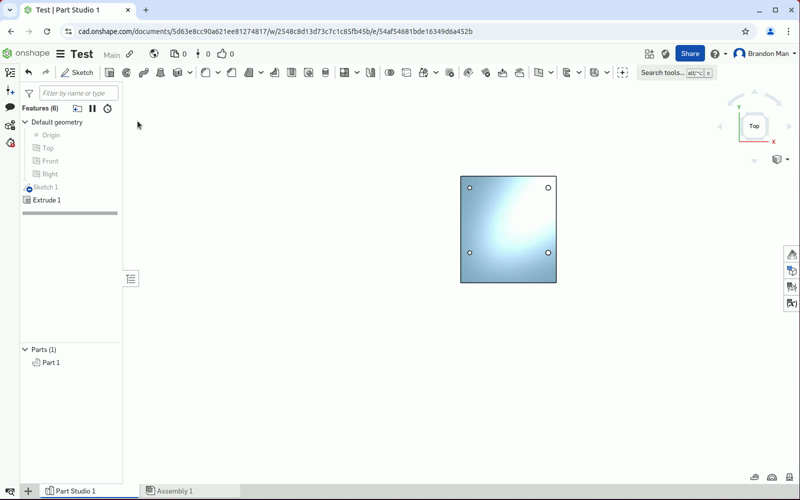
mouse_move(73, 189)
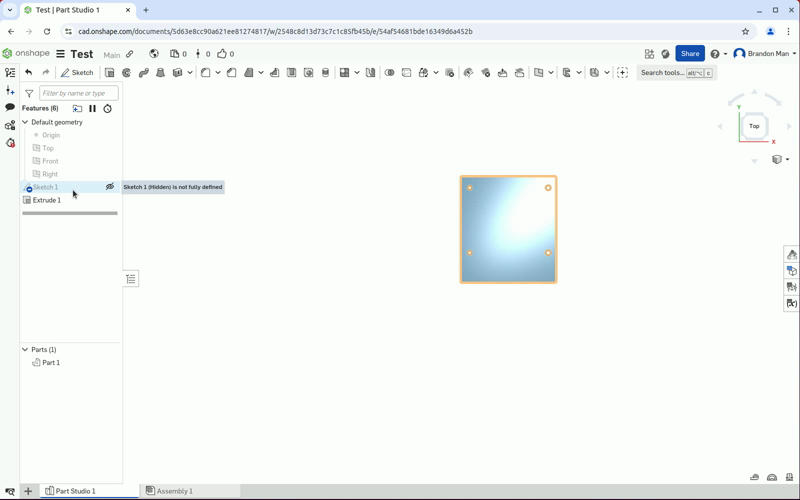
click(73, 189)
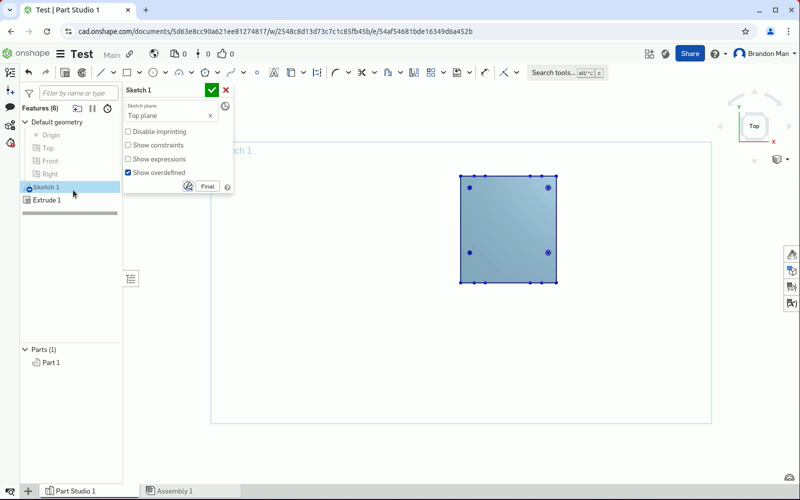
mouse_move(229, 92)
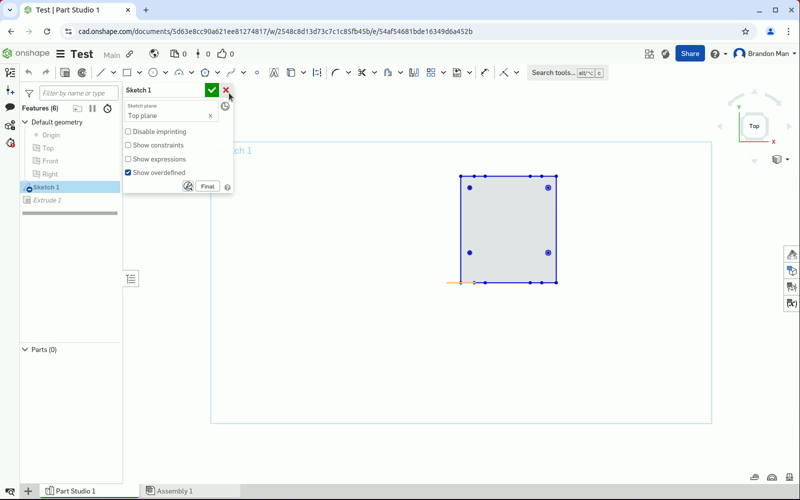
click(229, 92)
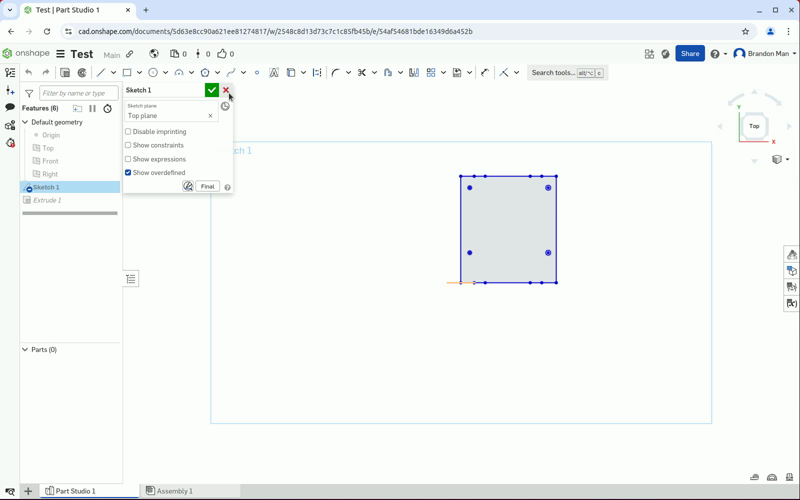
key(shift+s)
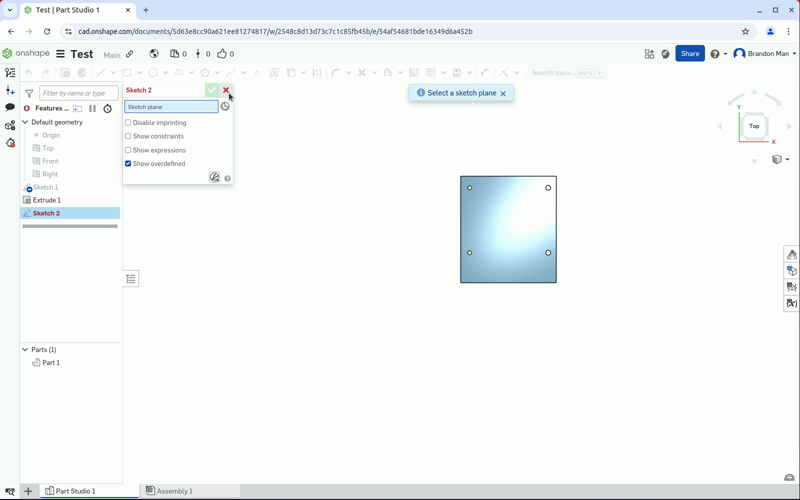
mouse_move(73, 150)
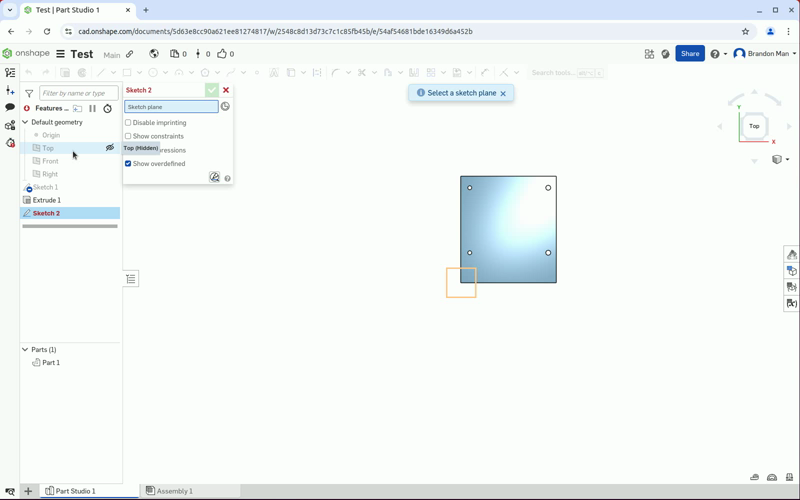
click(73, 150)
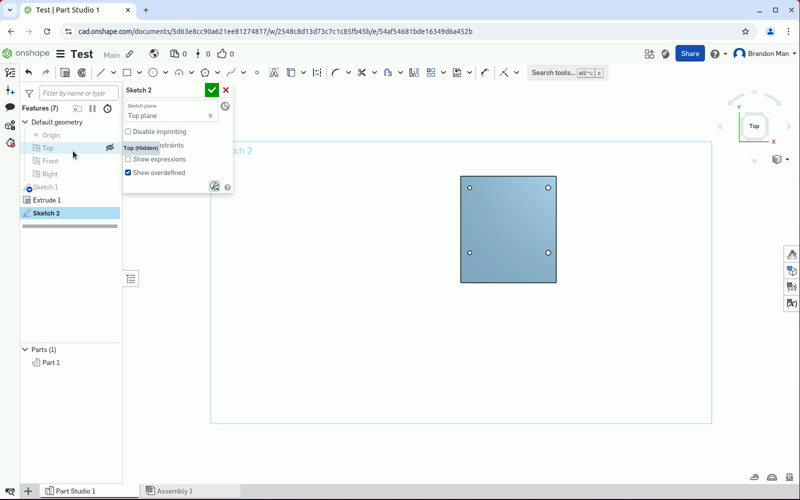
mouse_move(73, 352)
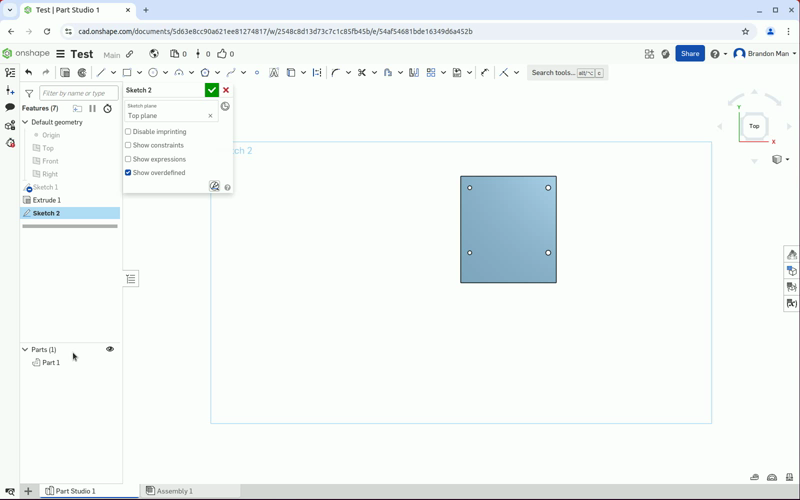
key(y)
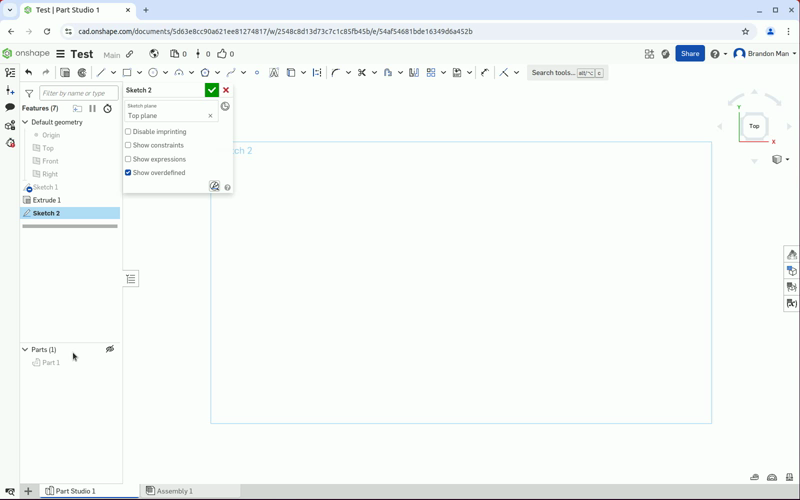
key(l)
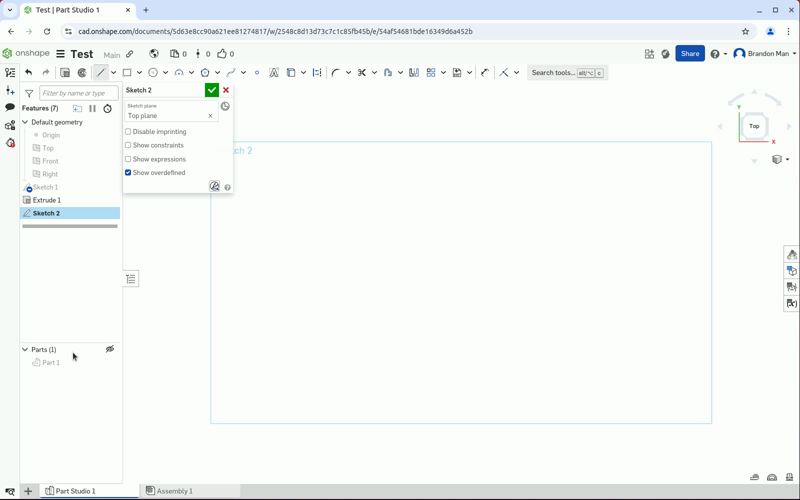
key_down(shift)
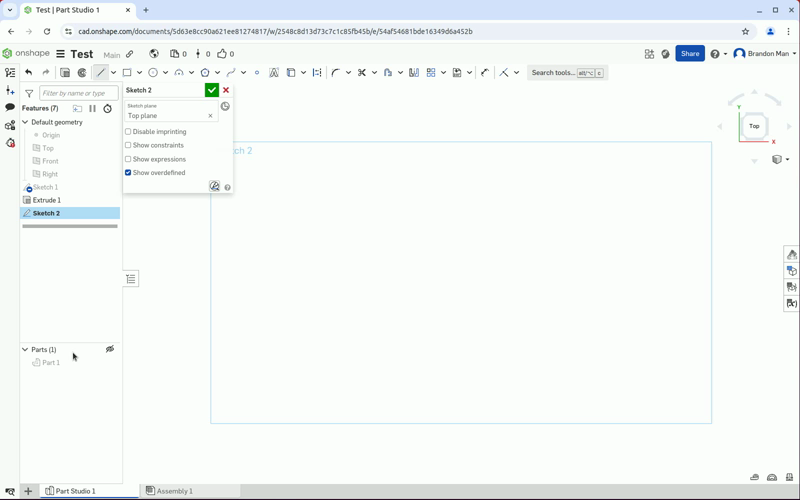
mouse_move(474, 176)
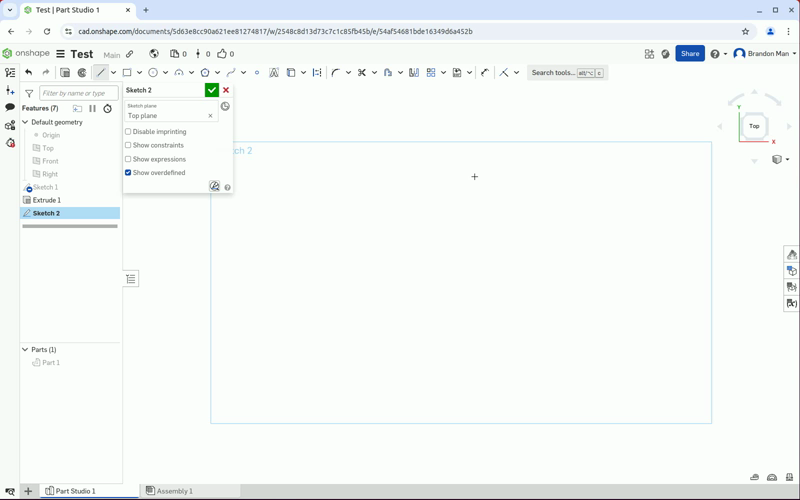
click(474, 176)
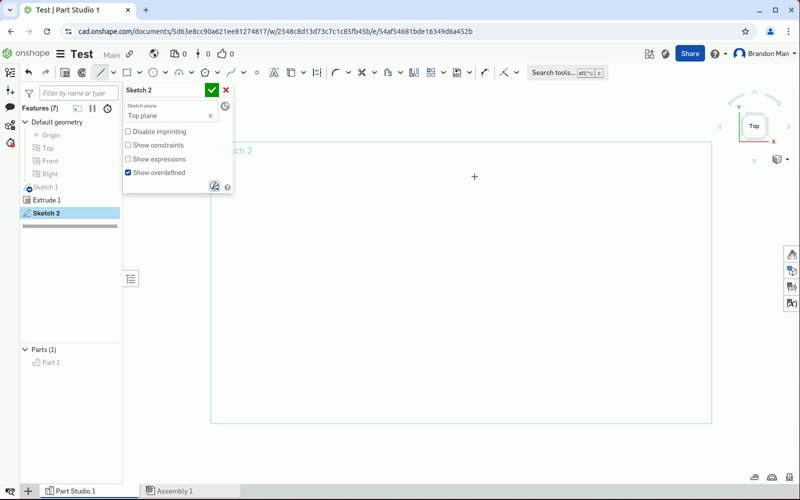
key_up(shift)
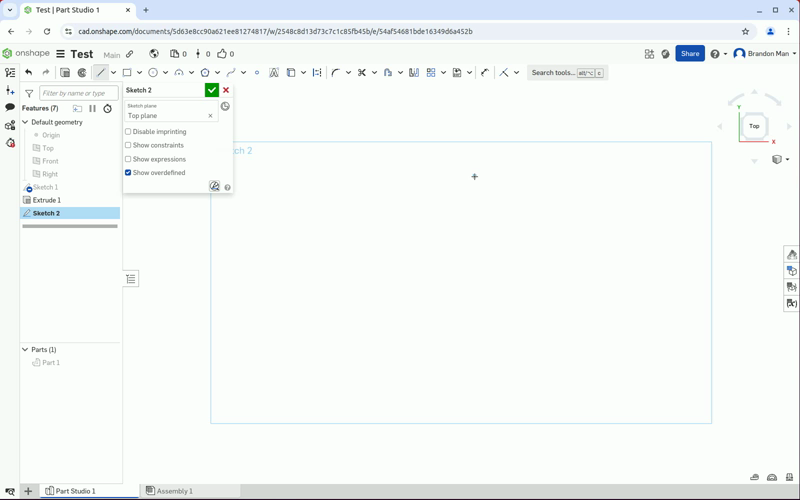
key_down(shift)
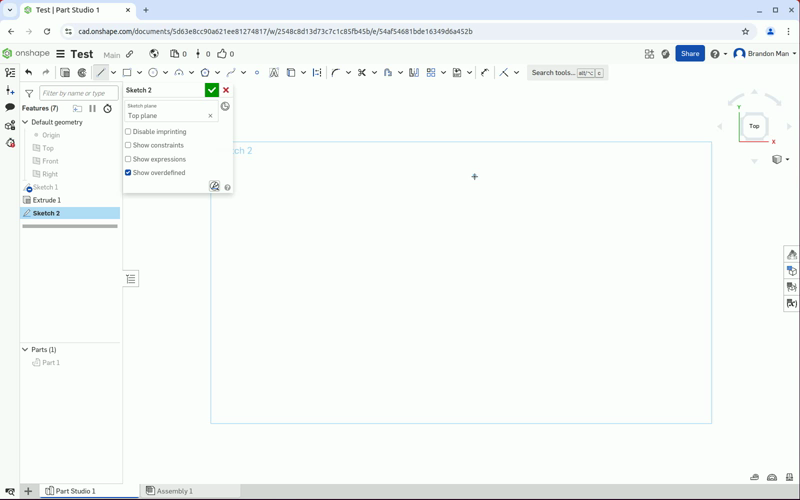
mouse_move(504, 176)
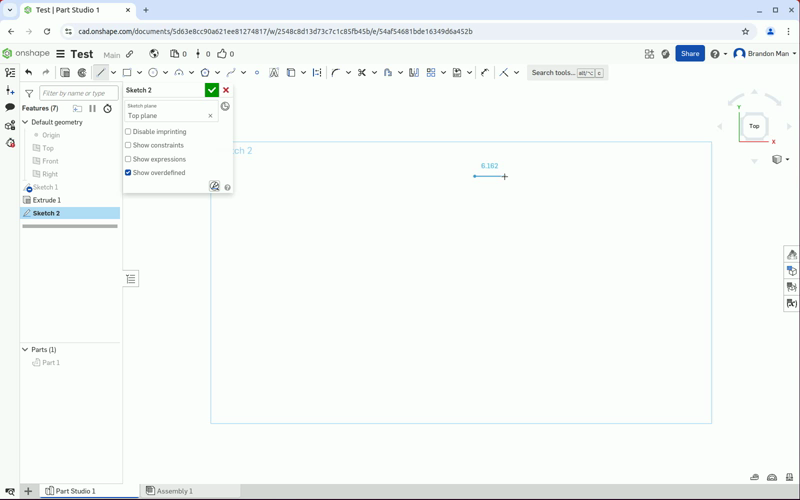
mouse_move(487, 176)
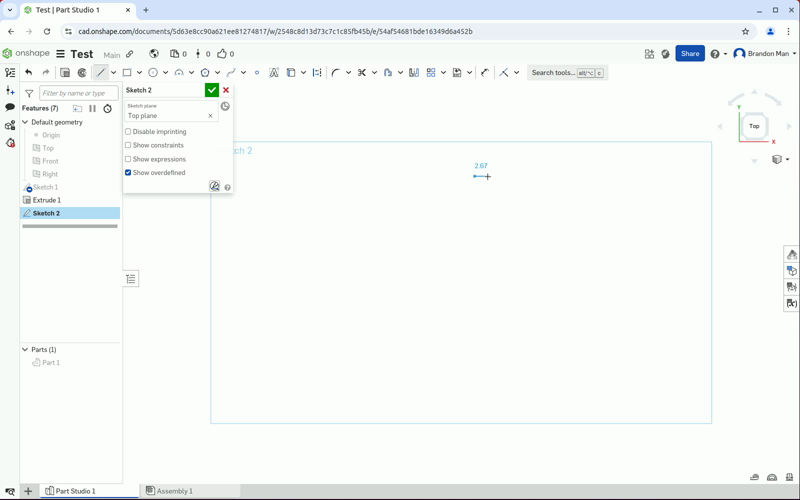
click(487, 176)
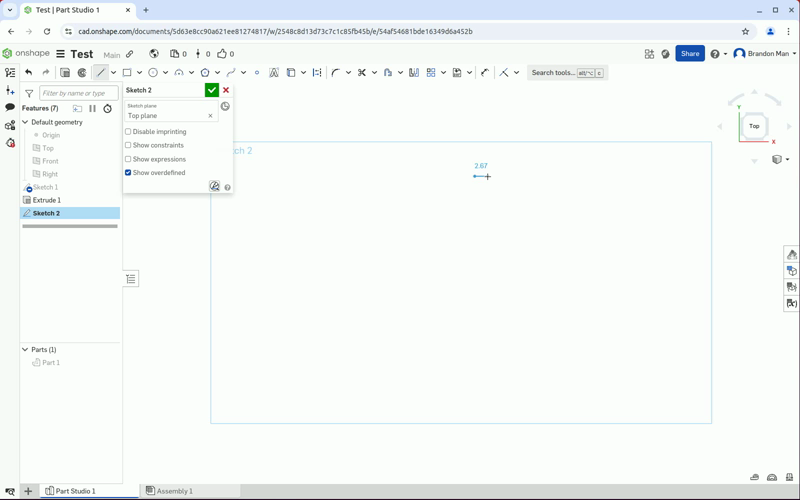
key_up(shift)
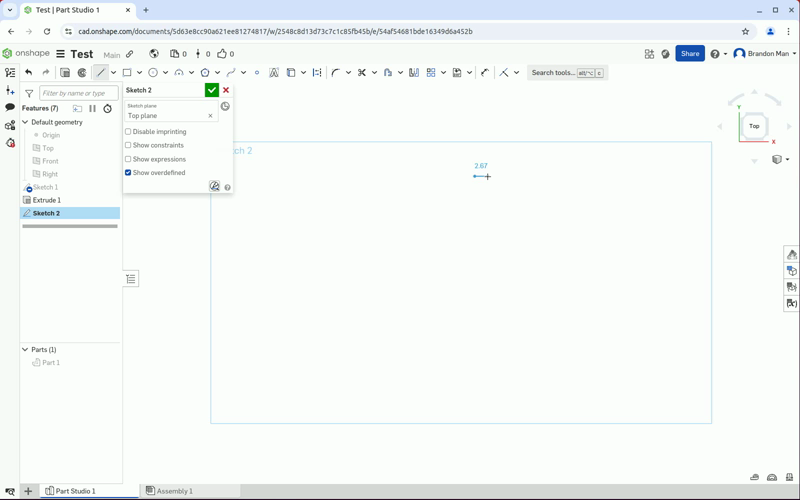
key_down(shift)
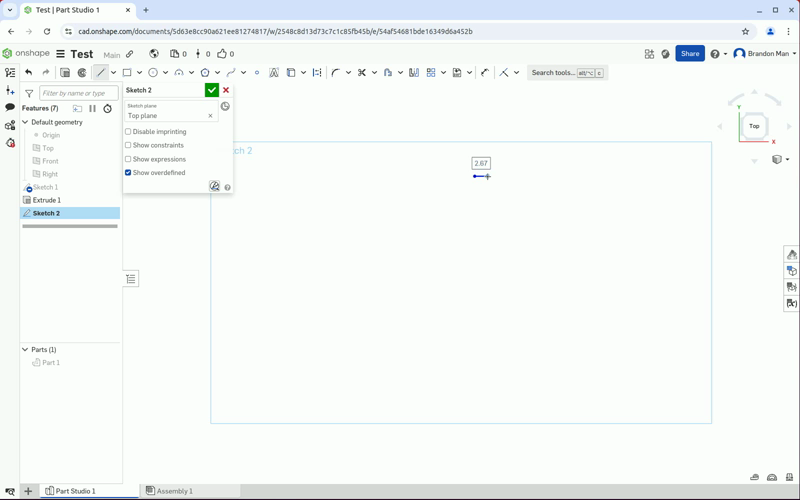
mouse_move(517, 176)
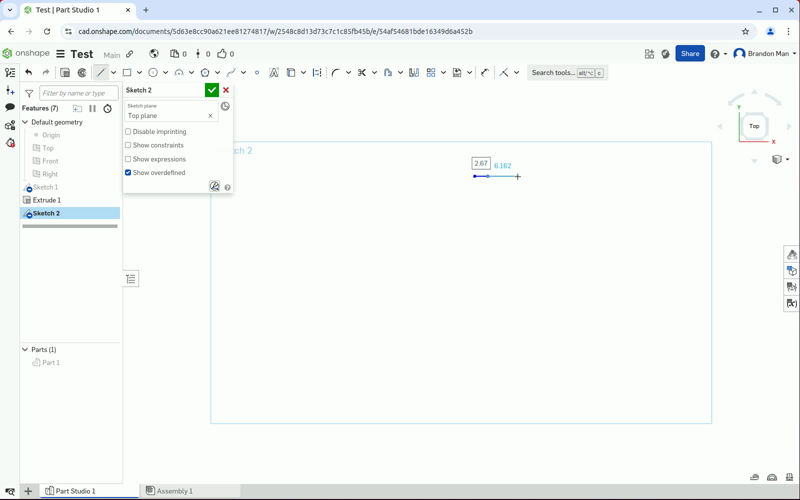
mouse_move(487, 169)
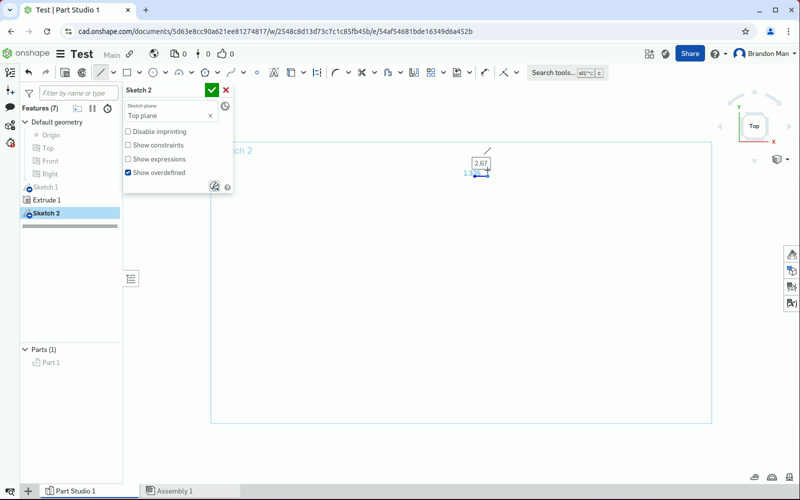
scroll(6)
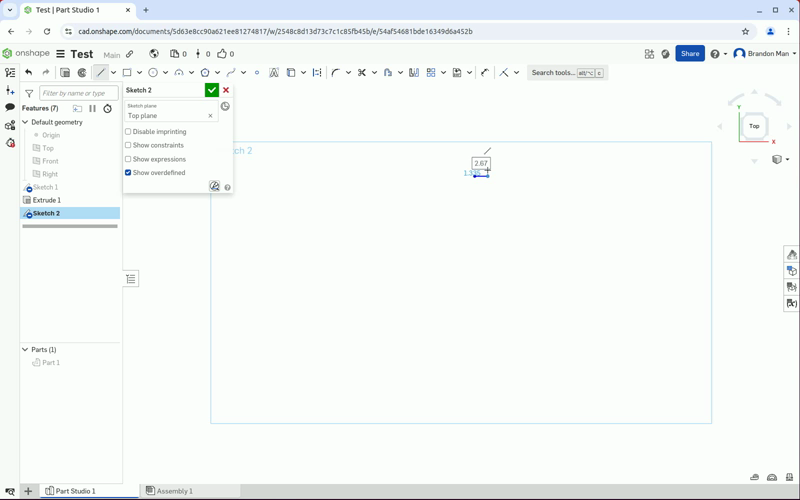
scroll(6)
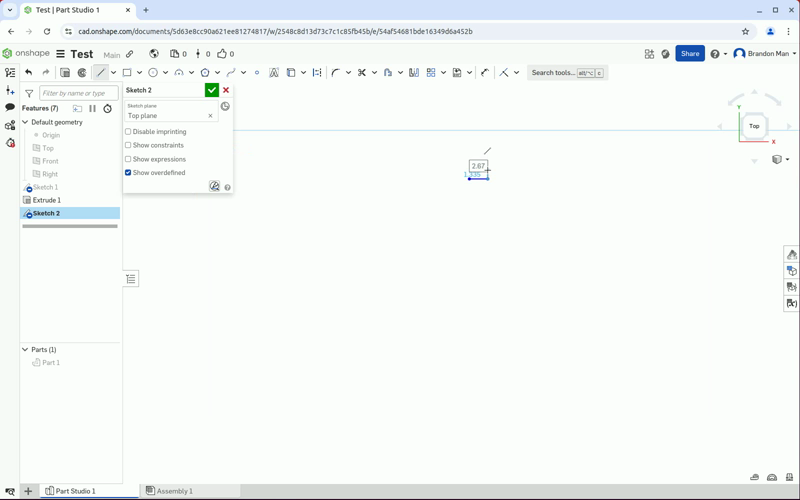
scroll(6)
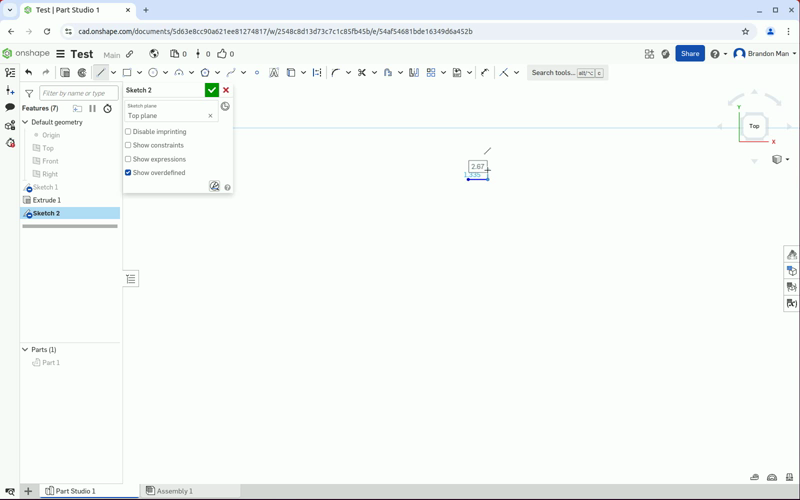
scroll(6)
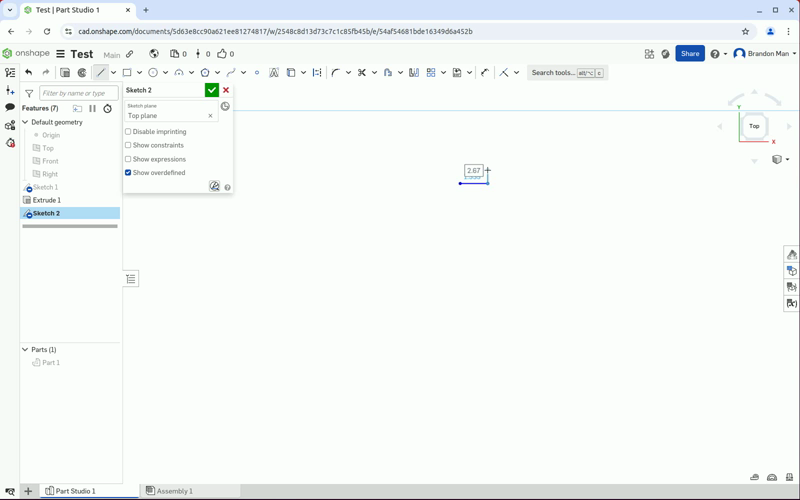
scroll(6)
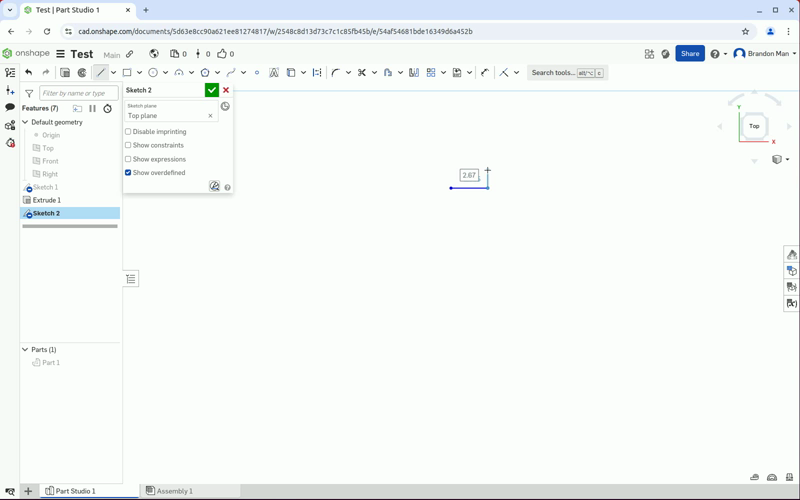
scroll(6)
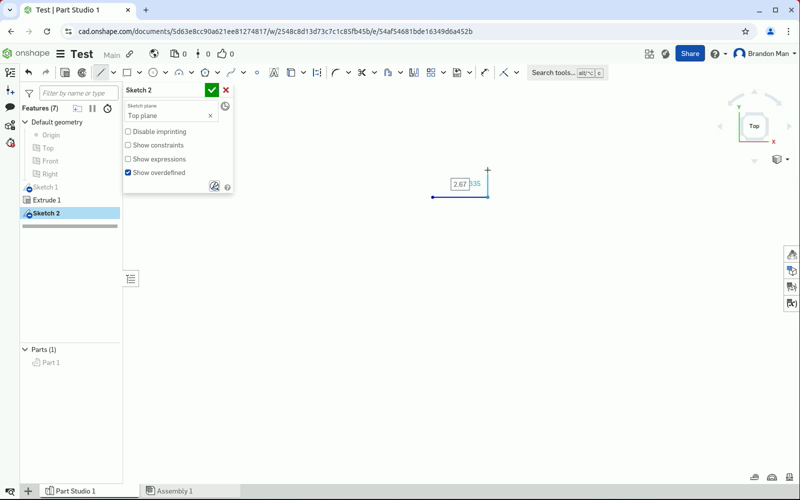
scroll(6)
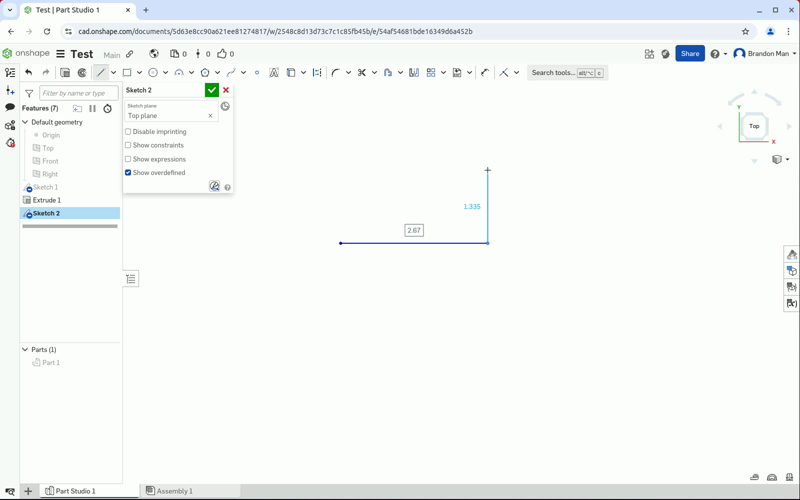
click(487, 169)
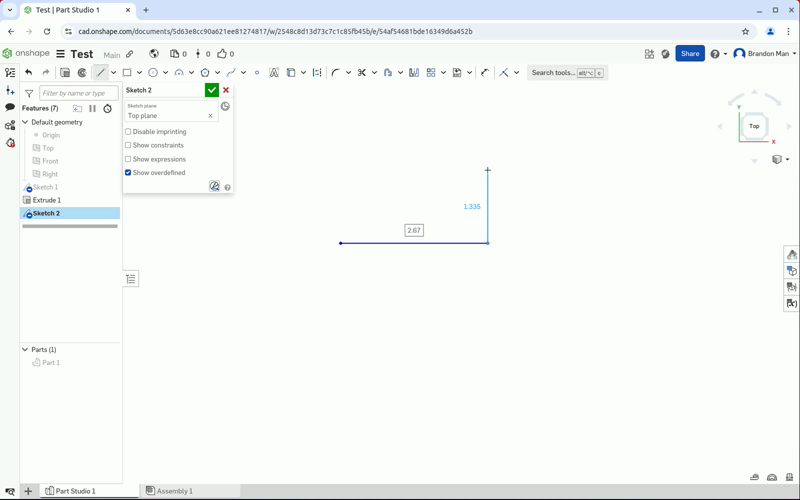
scroll(-6)
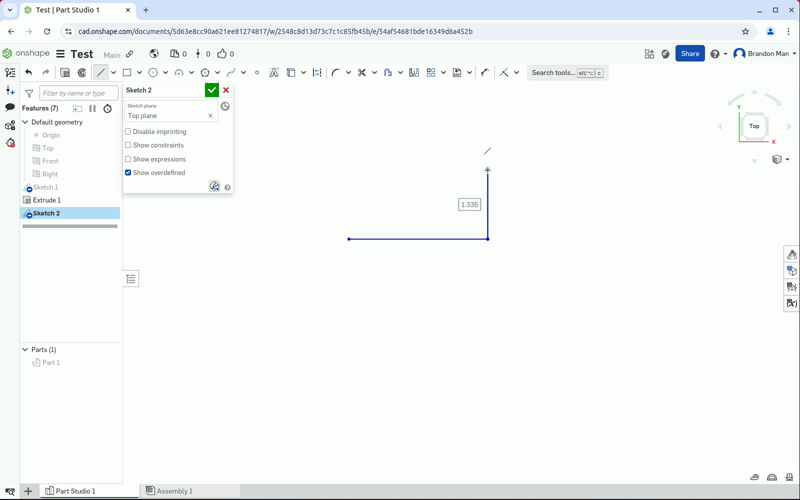
scroll(-6)
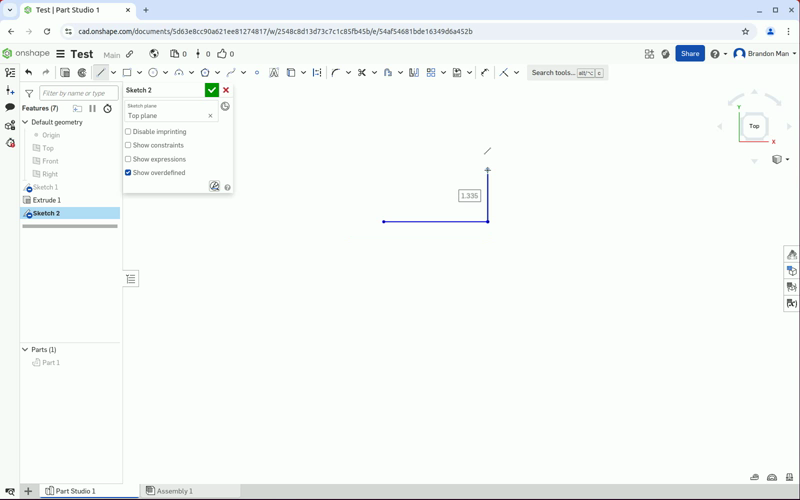
scroll(-6)
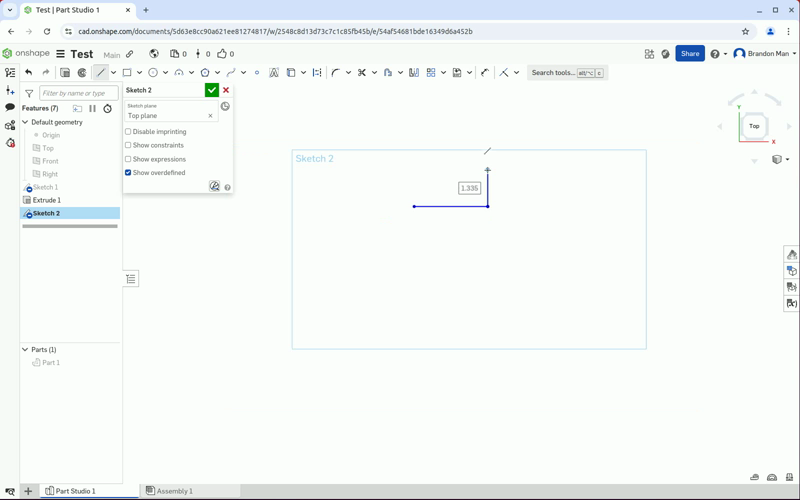
scroll(-6)
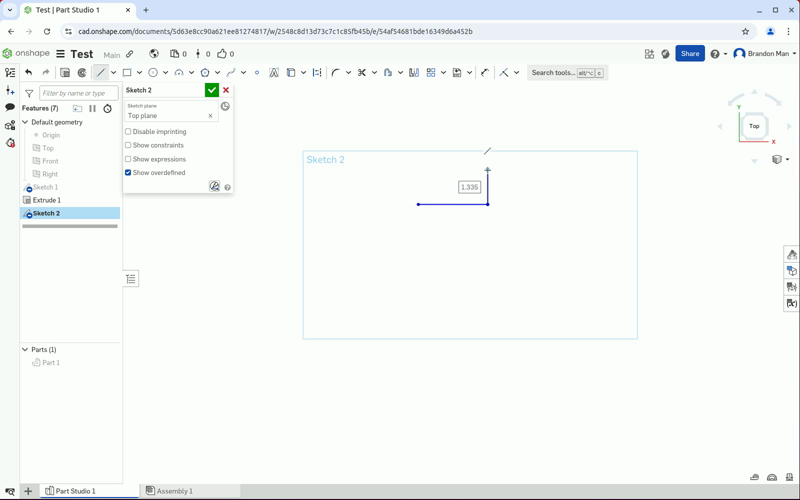
scroll(-6)
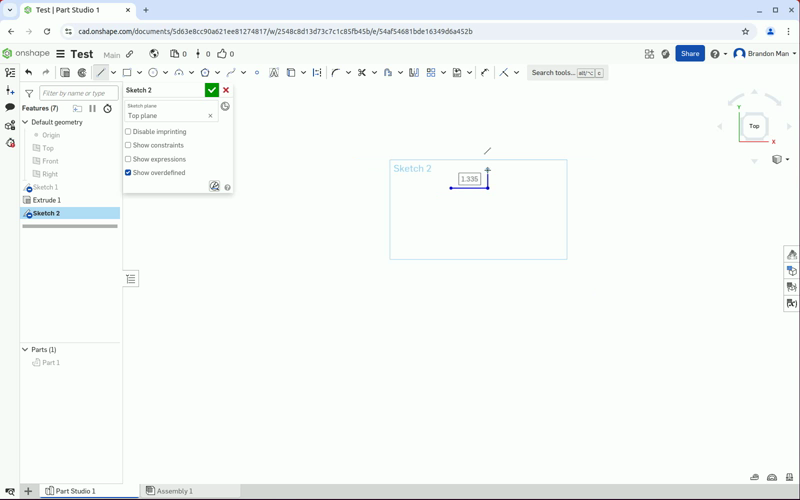
scroll(-6)
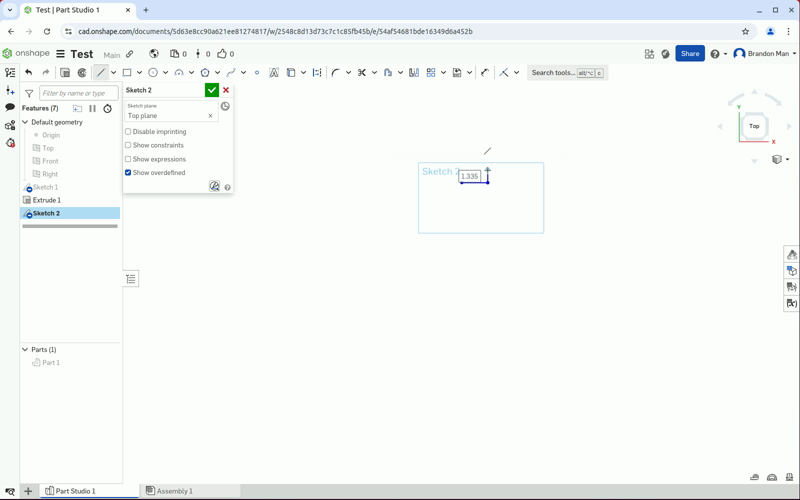
scroll(-6)
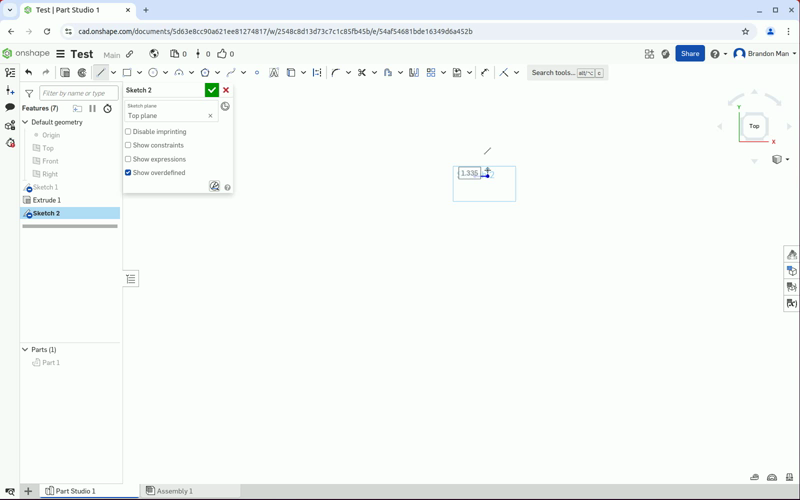
key_up(shift)
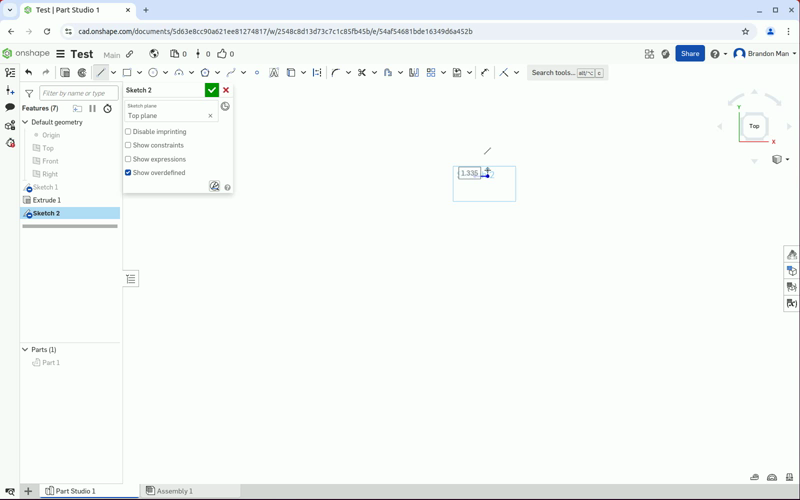
key_down(shift)
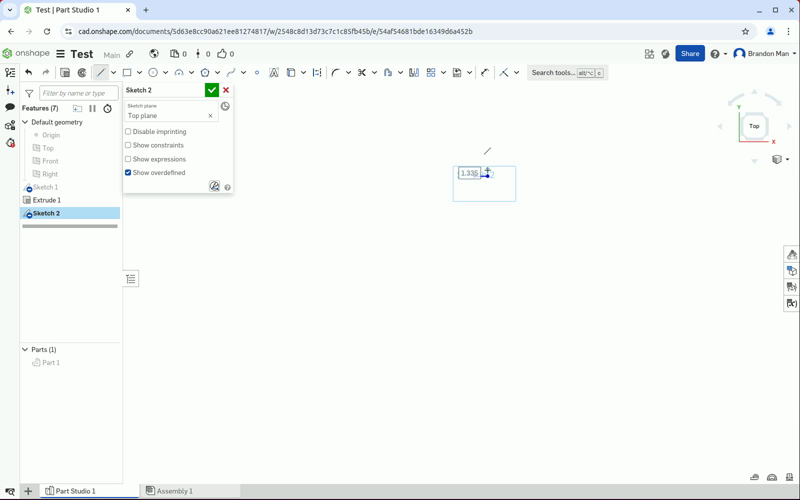
mouse_move(517, 169)
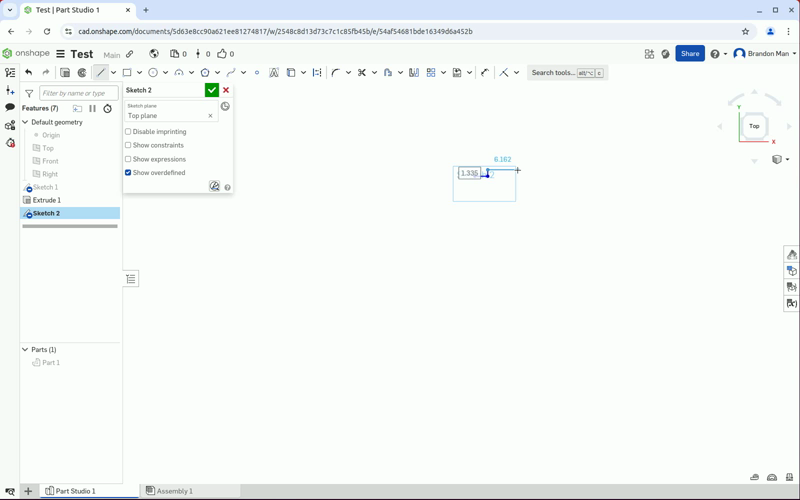
mouse_move(474, 169)
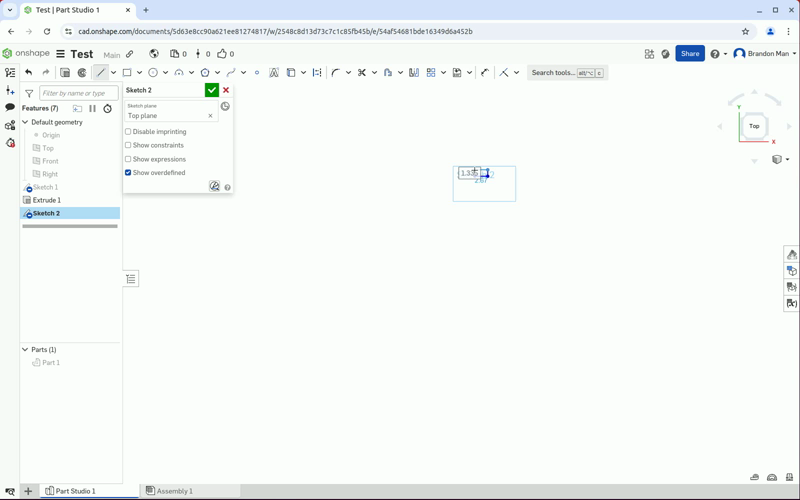
click(474, 169)
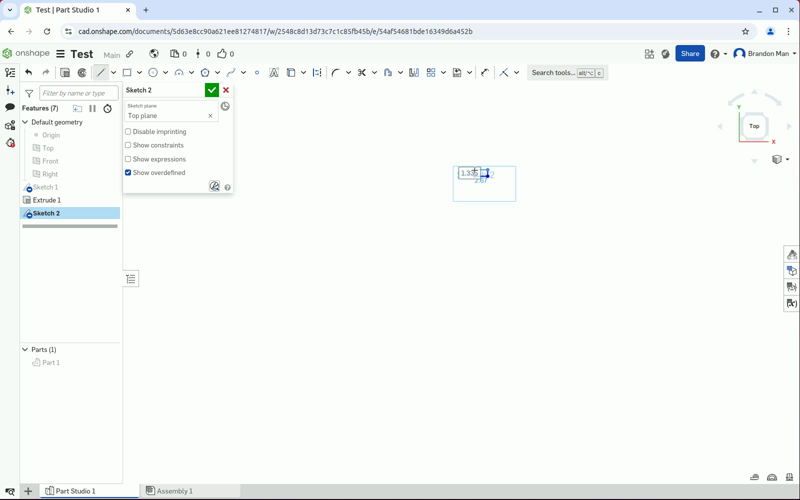
key_up(shift)
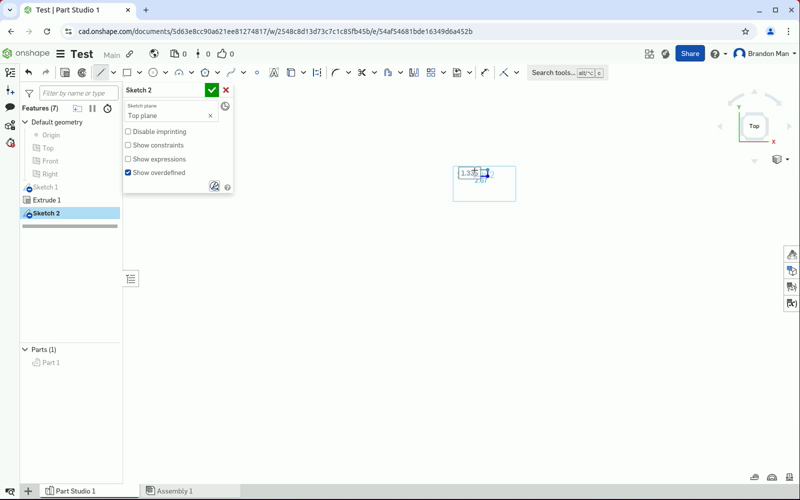
mouse_move(504, 169)
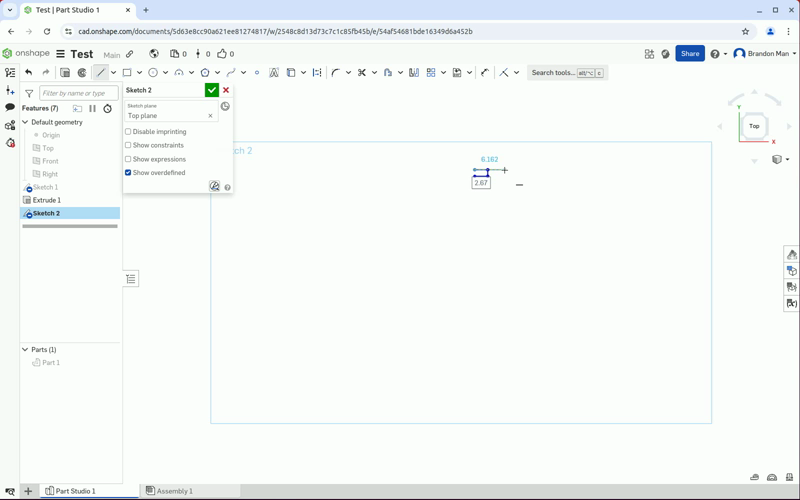
key_down(shift)
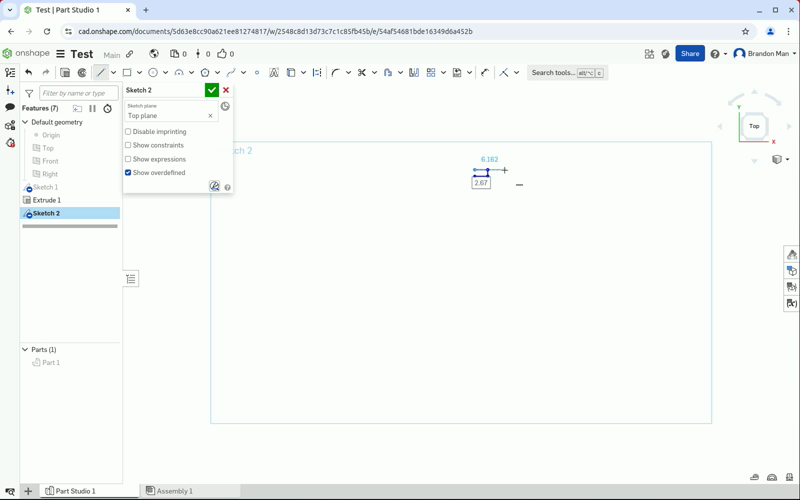
mouse_move(474, 176)
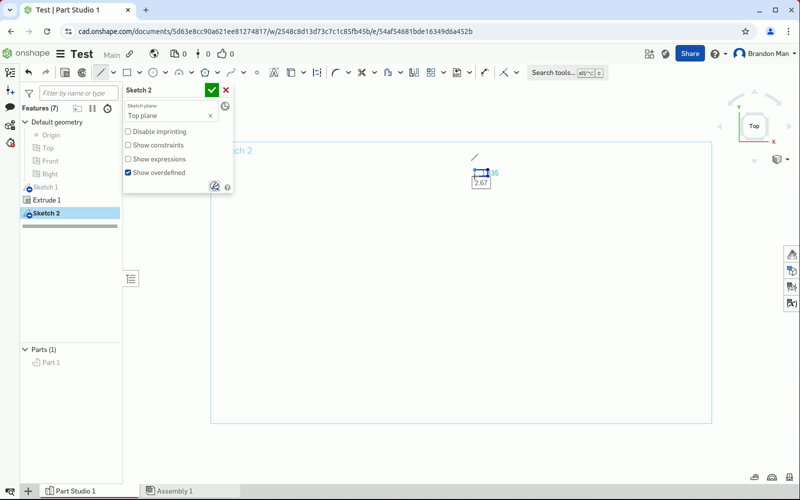
scroll(6)
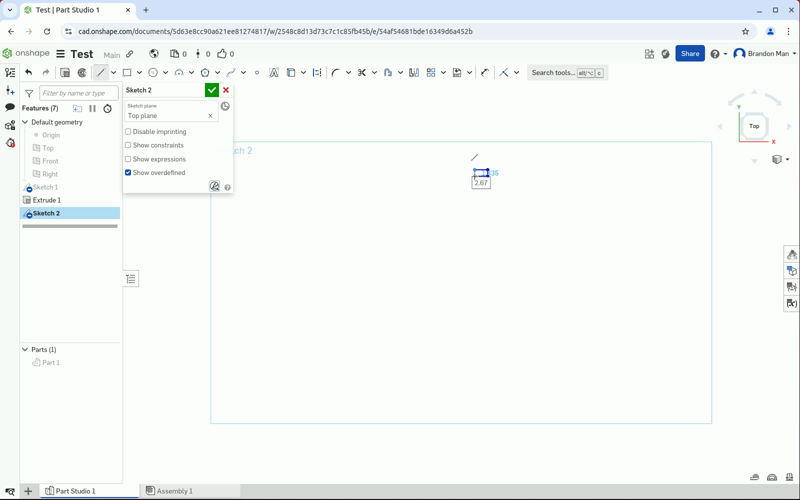
scroll(6)
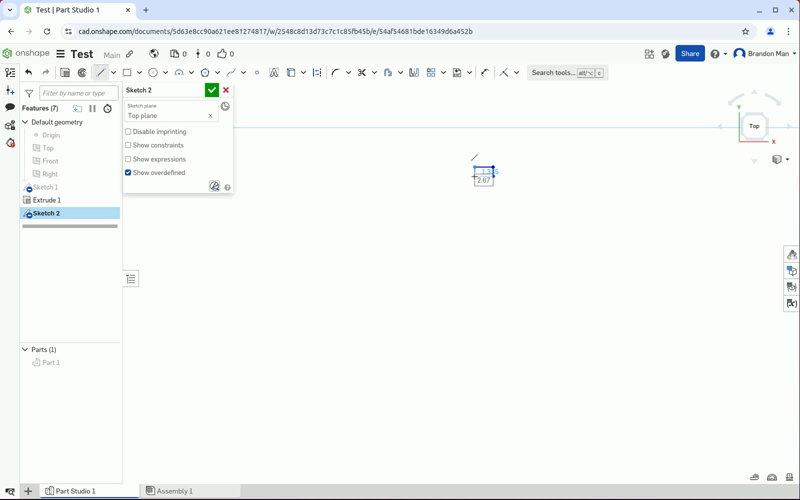
scroll(6)
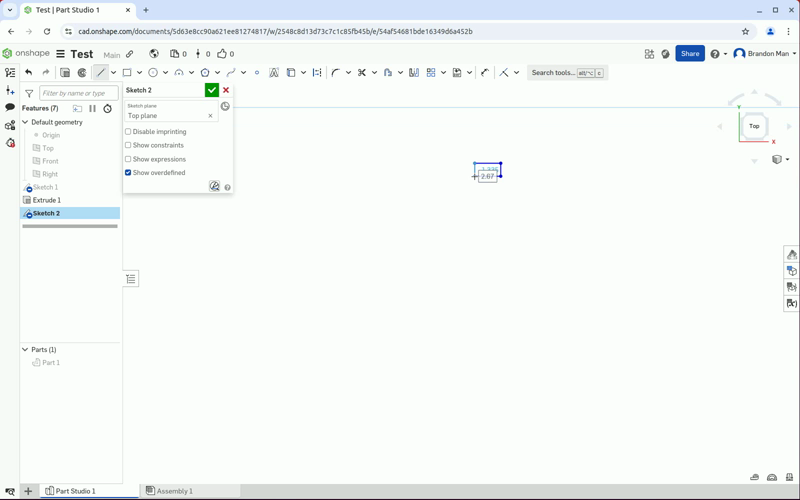
scroll(6)
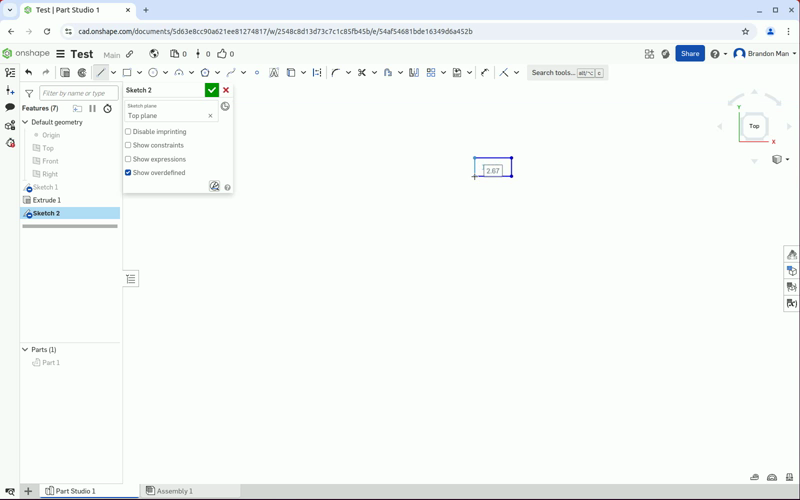
scroll(6)
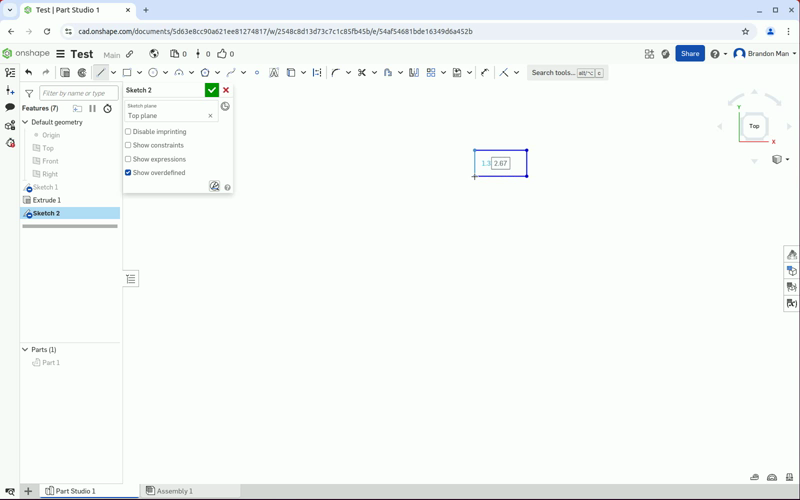
scroll(6)
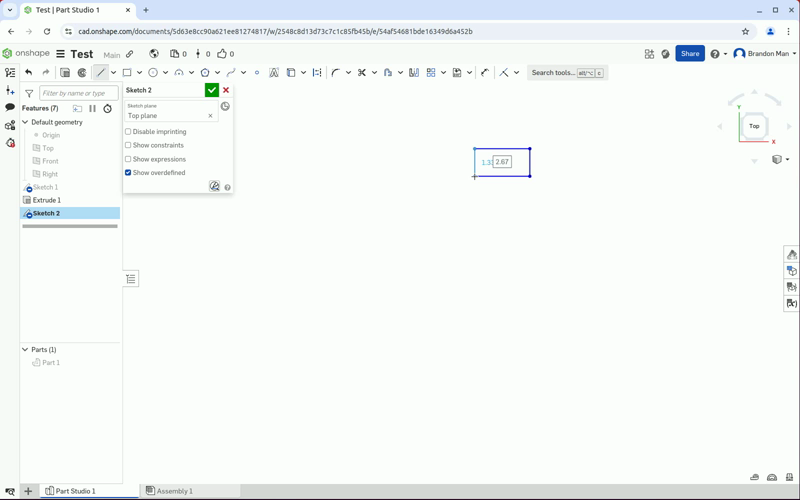
scroll(6)
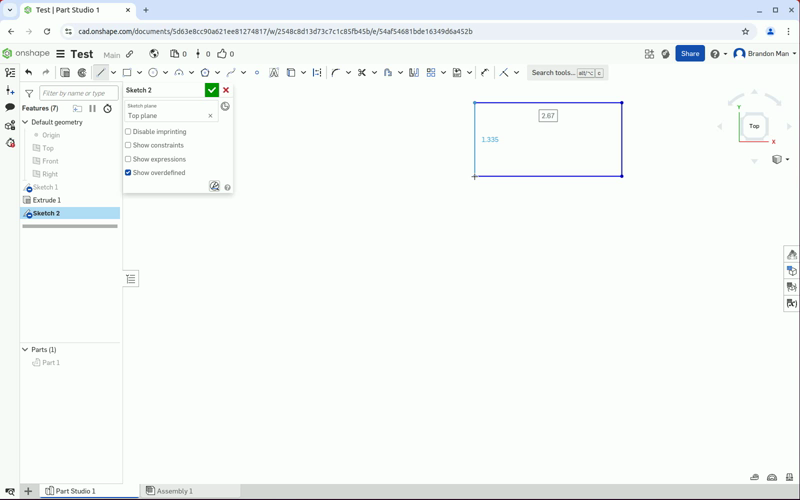
key_up(shift)
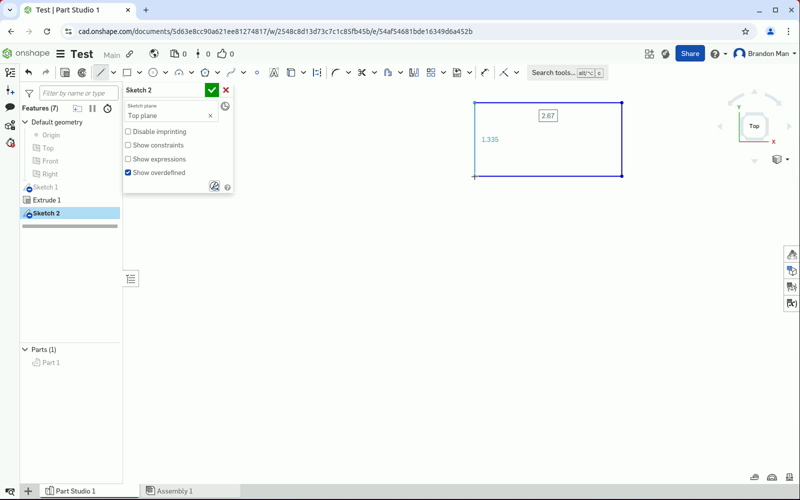
click(474, 176)
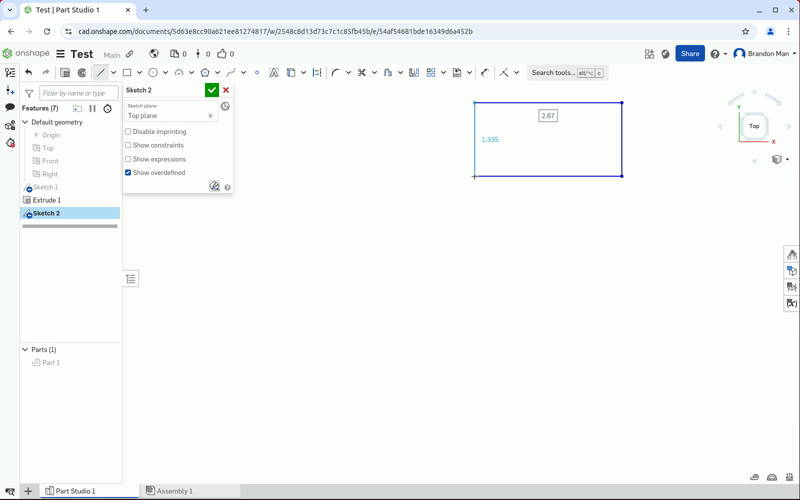
scroll(-6)
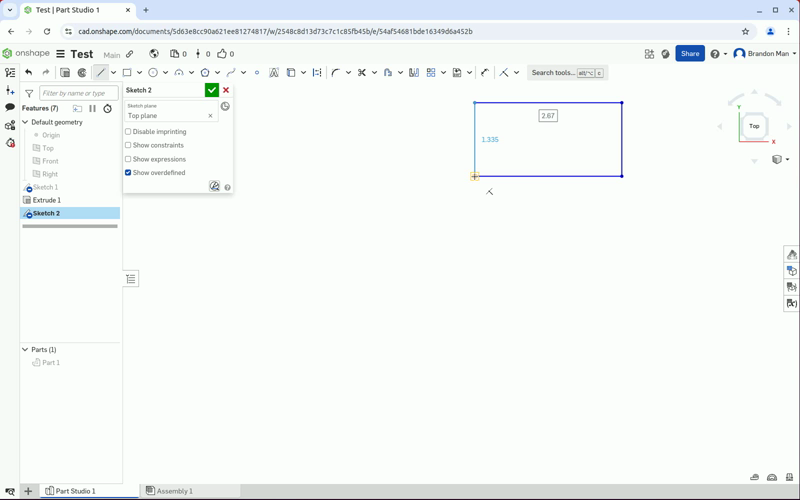
scroll(-6)
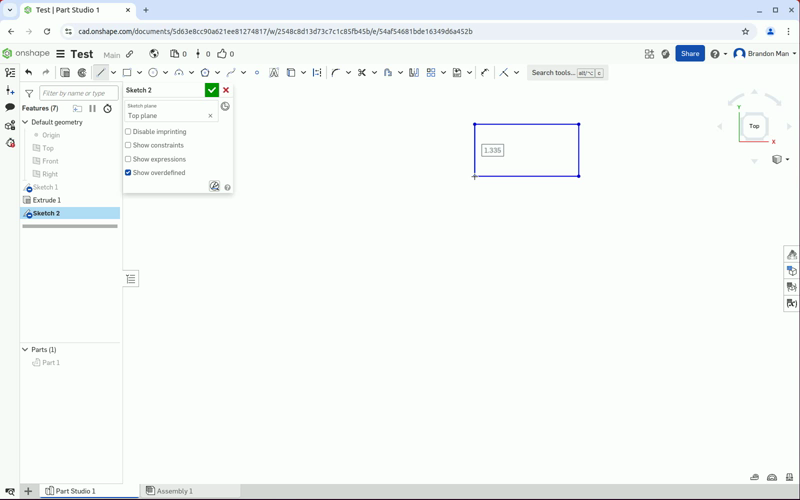
scroll(-6)
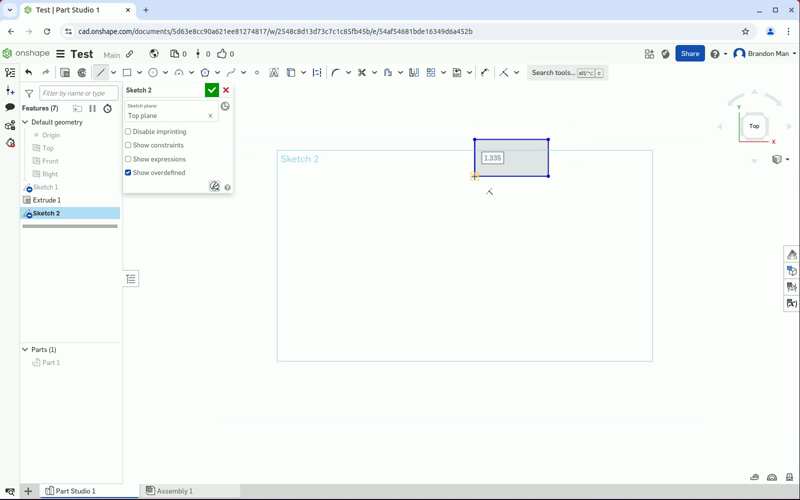
scroll(-6)
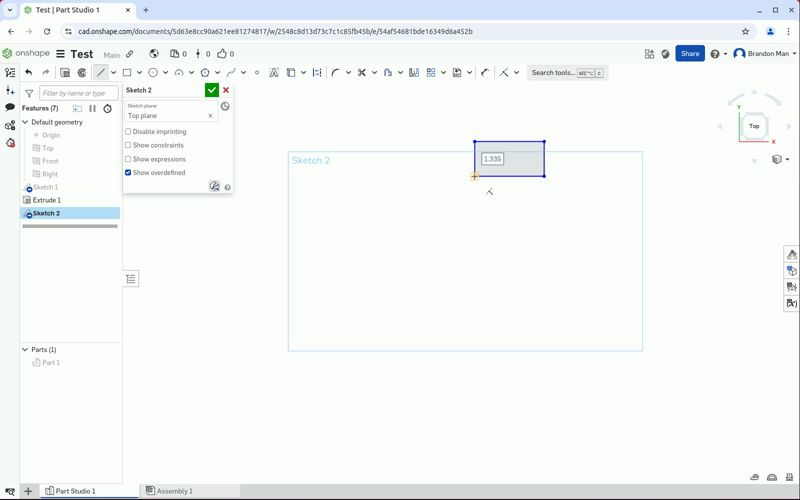
scroll(-6)
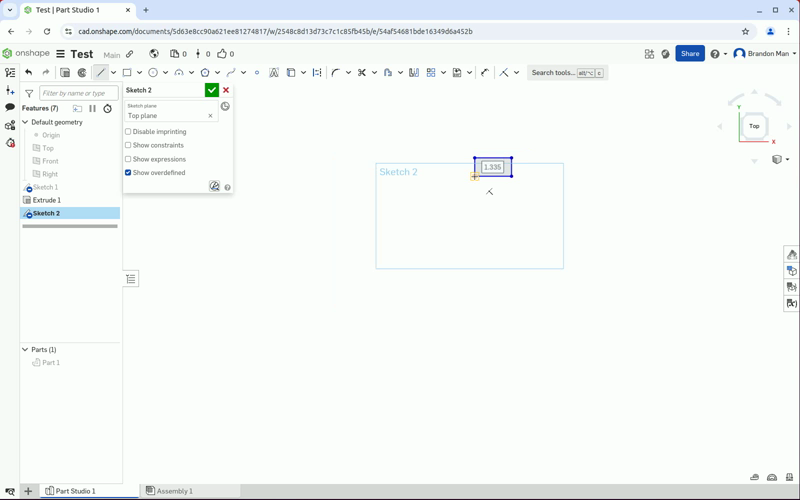
scroll(-6)
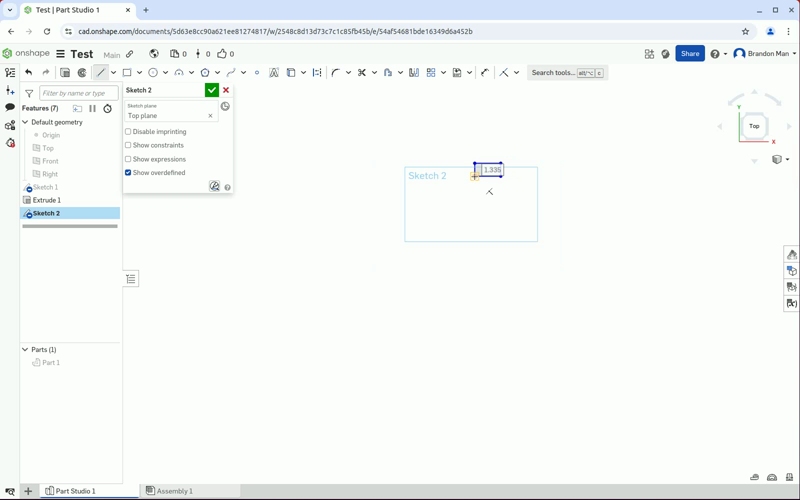
scroll(-6)
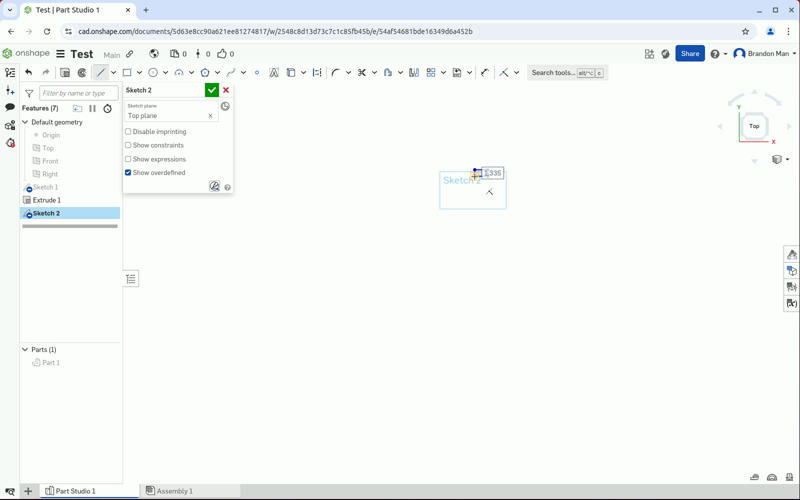
key(esc)
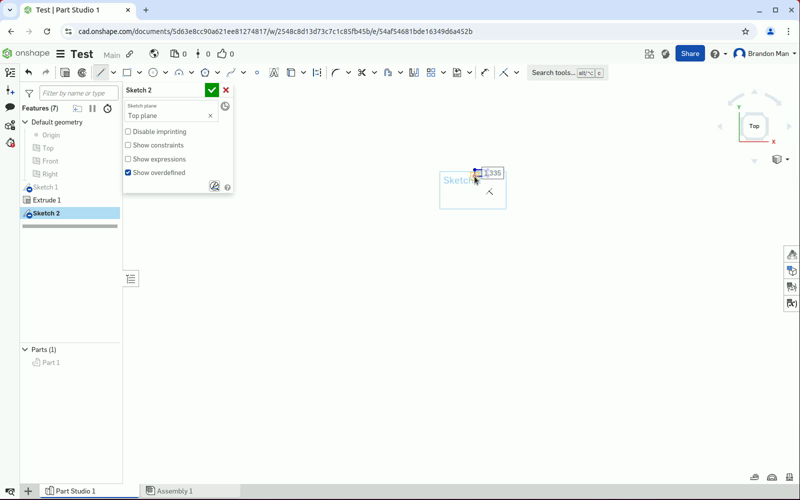
mouse_move(487, 173)
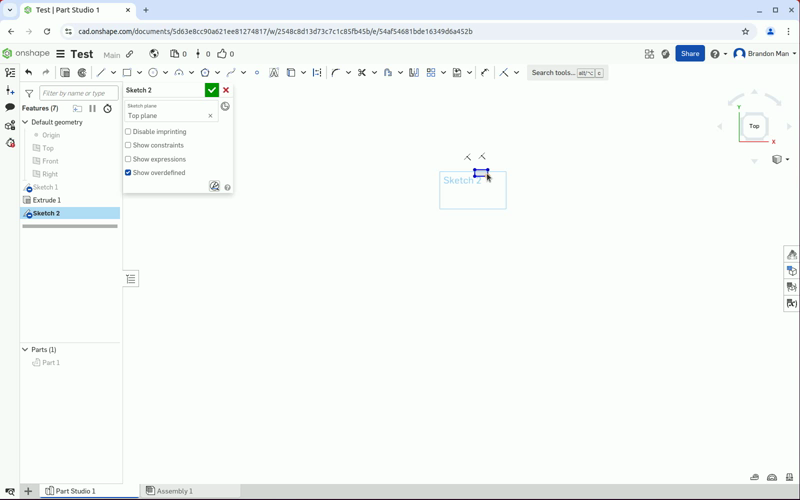
scroll(6)
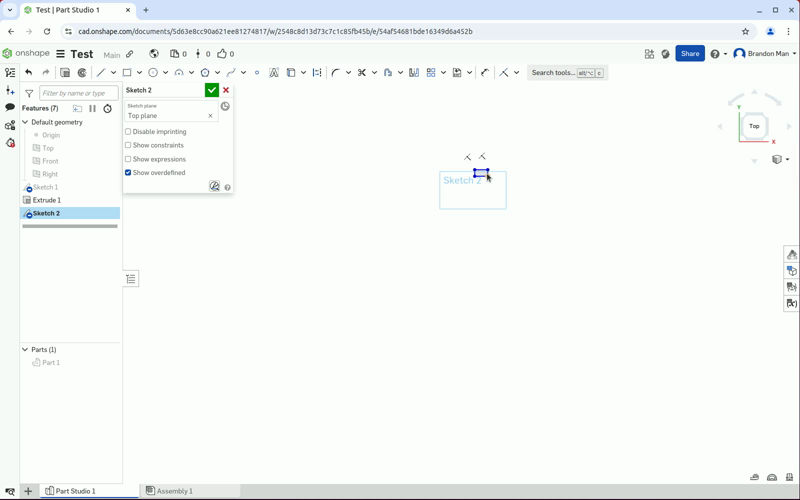
scroll(6)
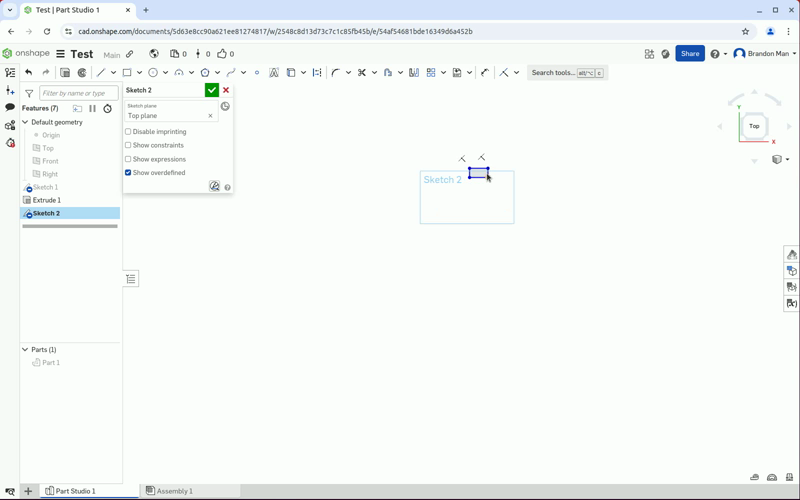
scroll(6)
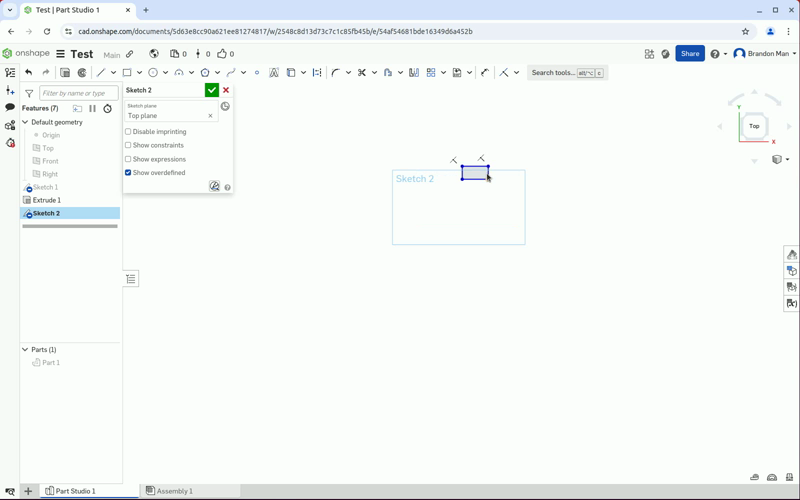
scroll(6)
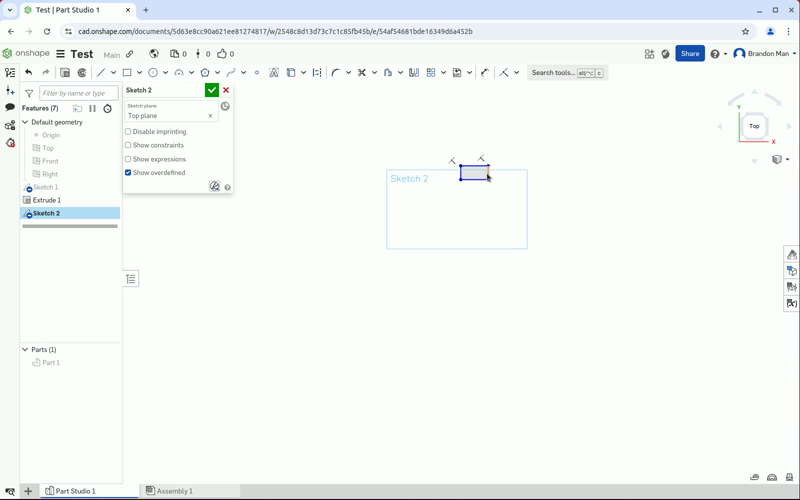
scroll(6)
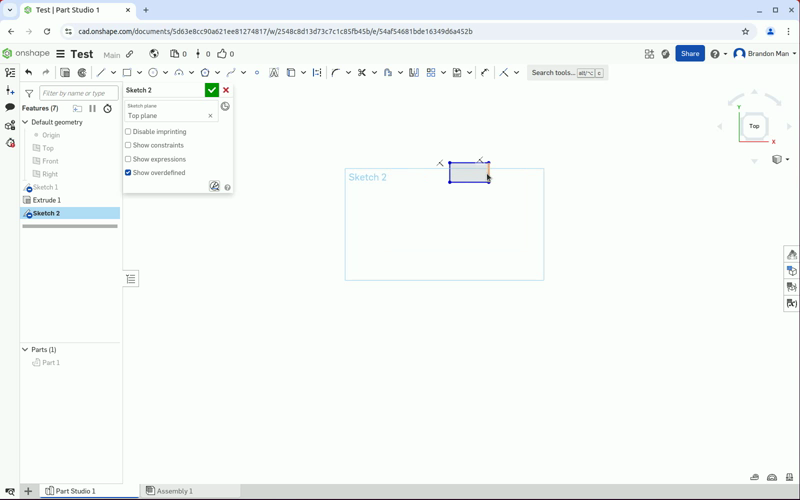
scroll(6)
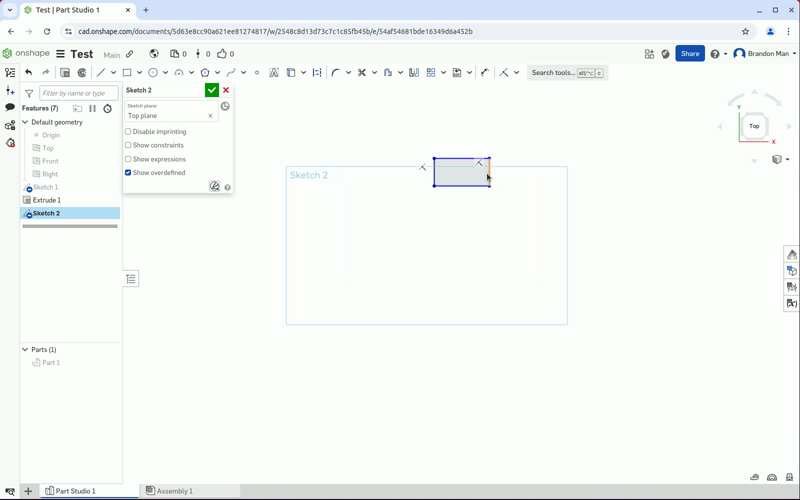
scroll(6)
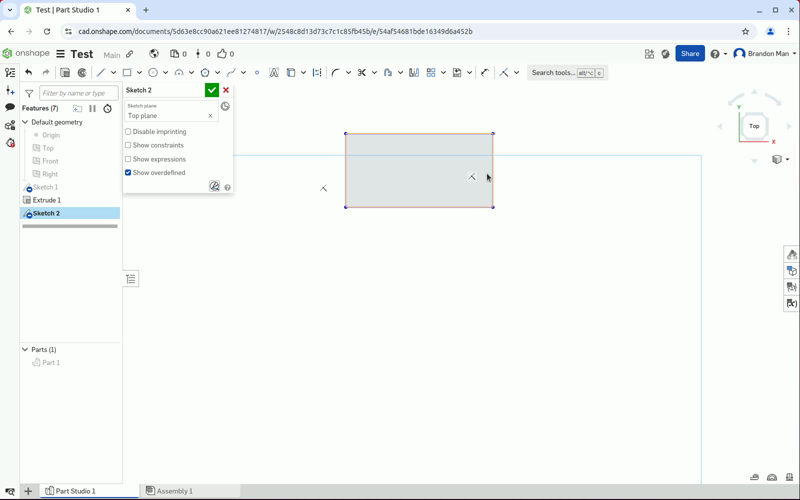
click(487, 173)
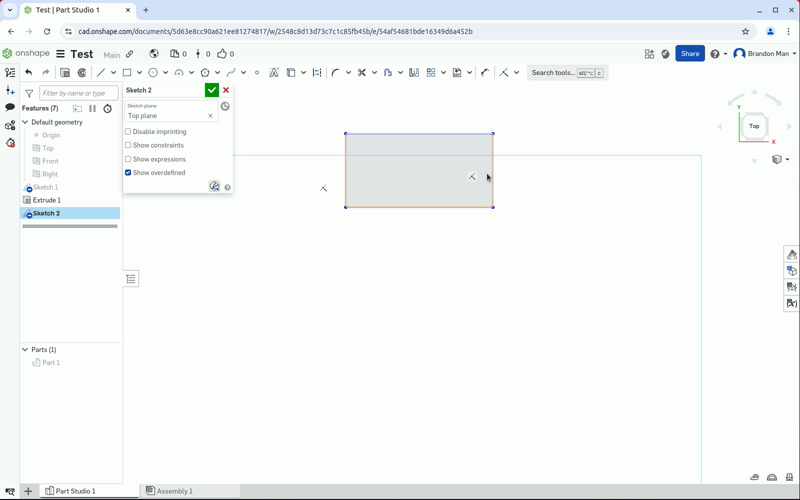
scroll(-6)
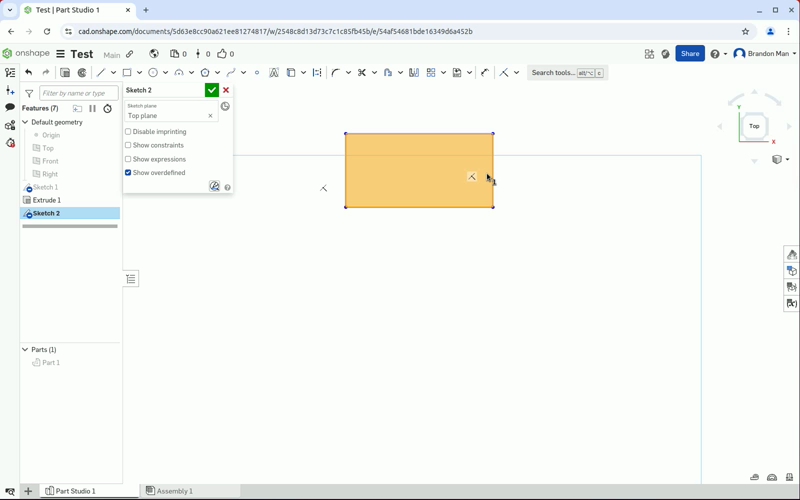
scroll(-6)
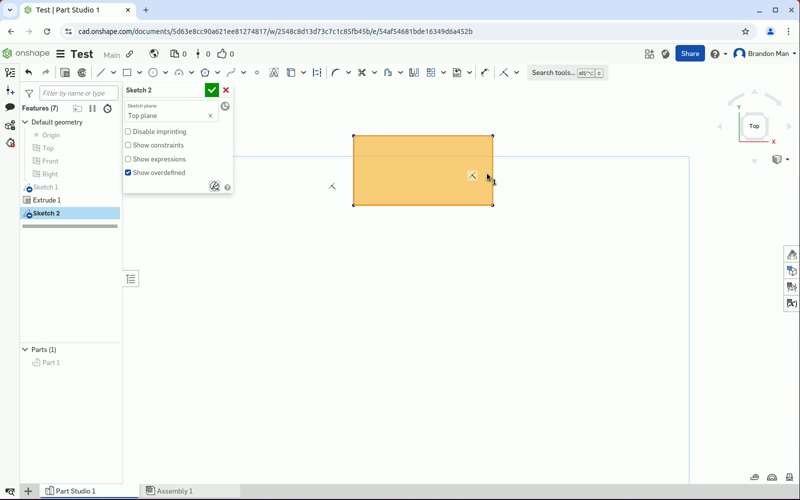
scroll(-6)
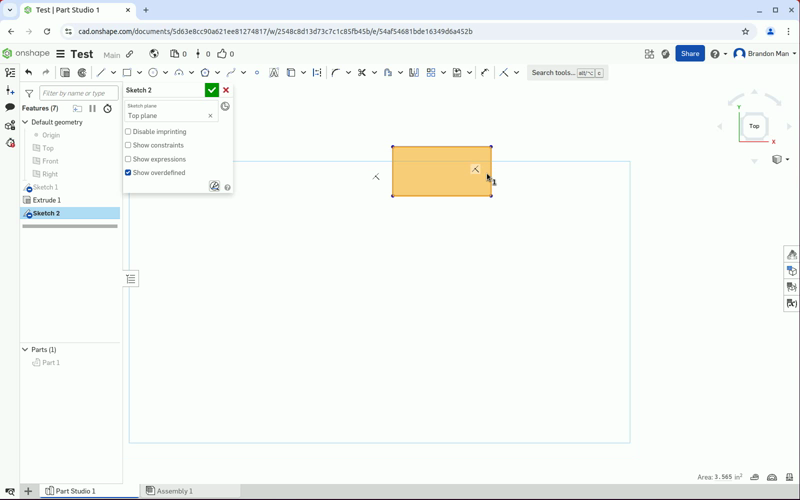
scroll(-6)
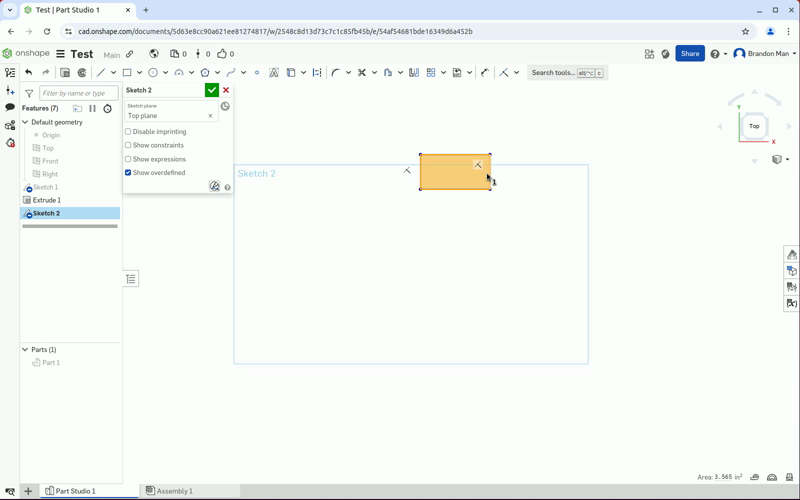
scroll(-6)
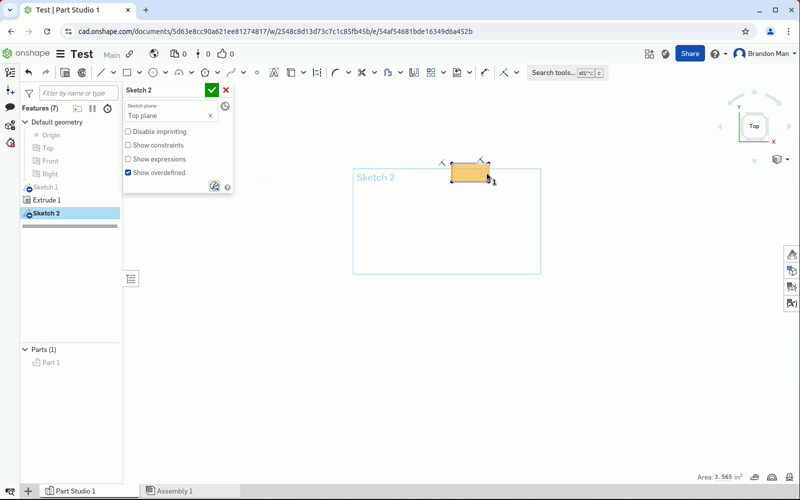
scroll(-6)
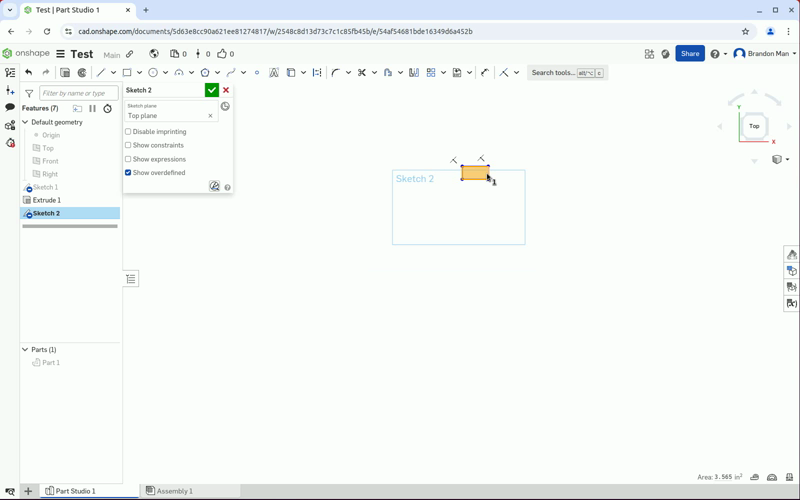
scroll(-6)
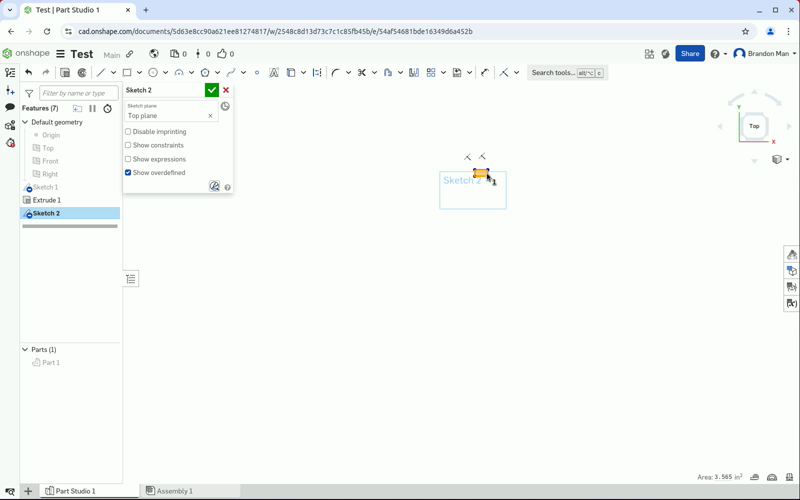
mouse_move(73, 352)
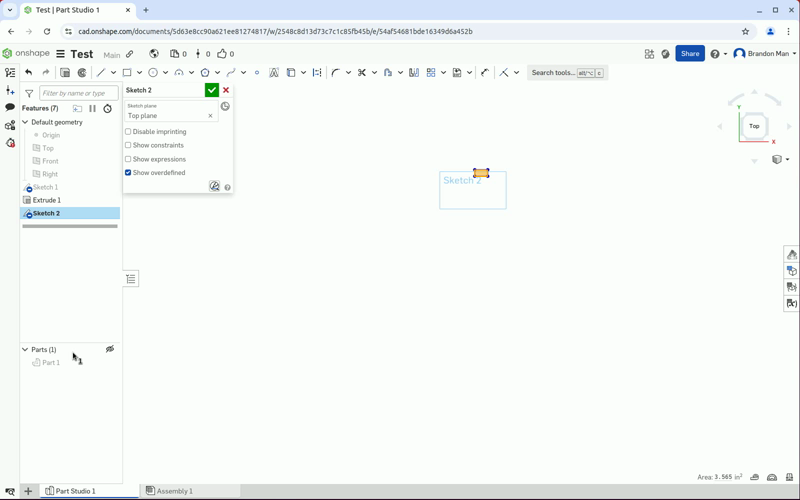
key(shift+y)
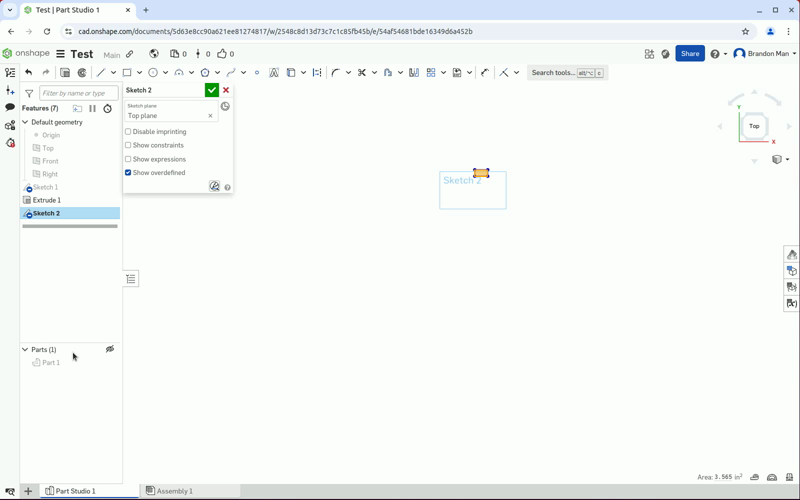
key(shift+e)
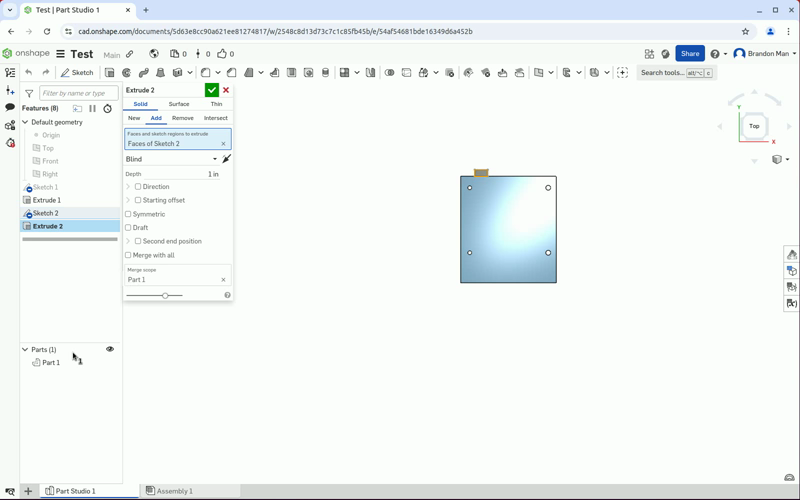
mouse_move(143, 106)
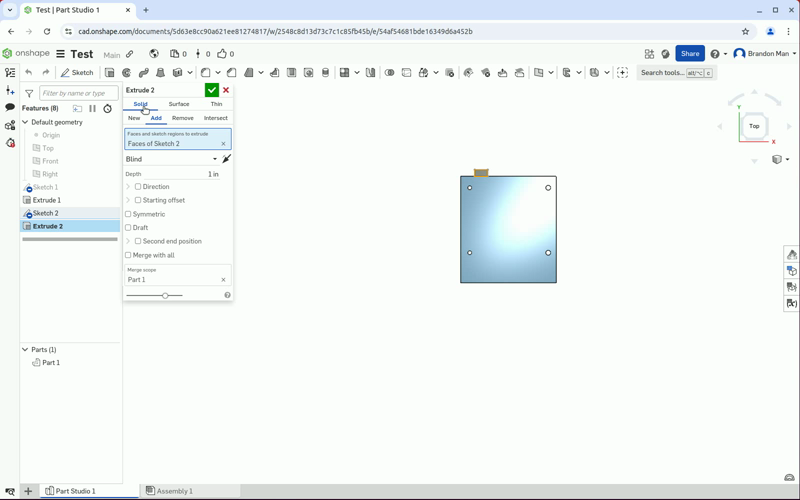
click(143, 106)
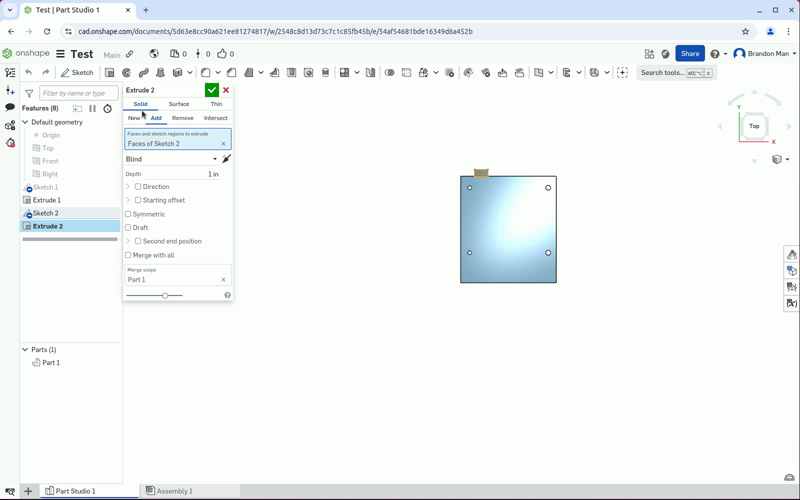
mouse_move(137, 120)
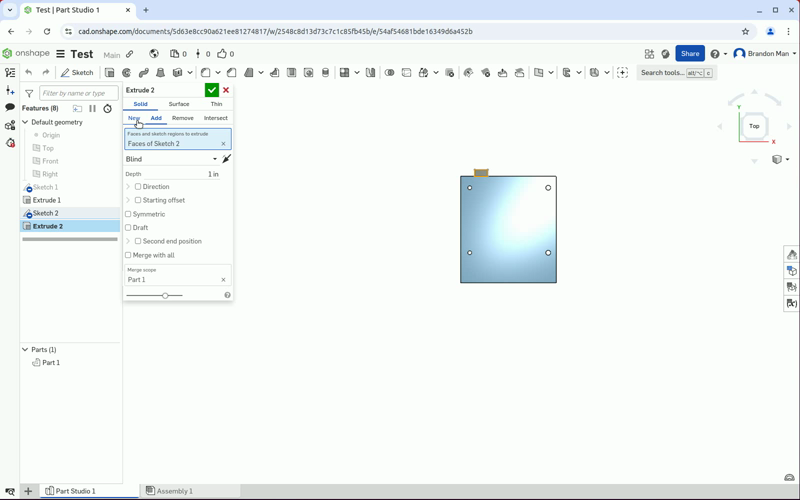
click(137, 120)
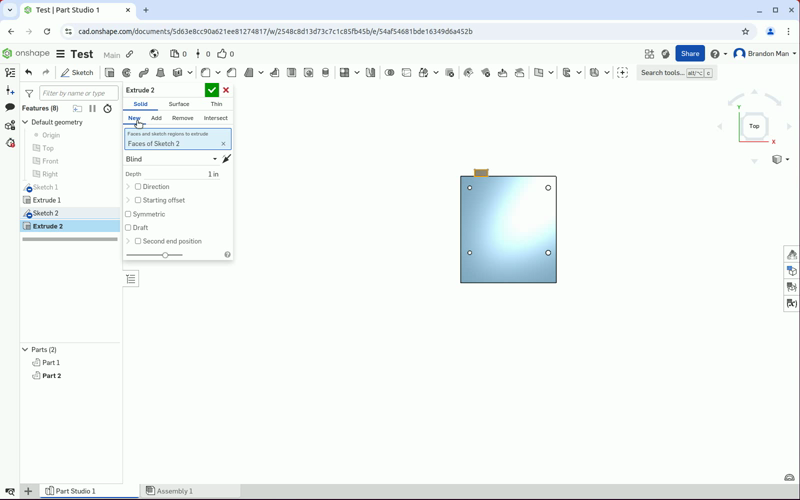
key(tab, 4)
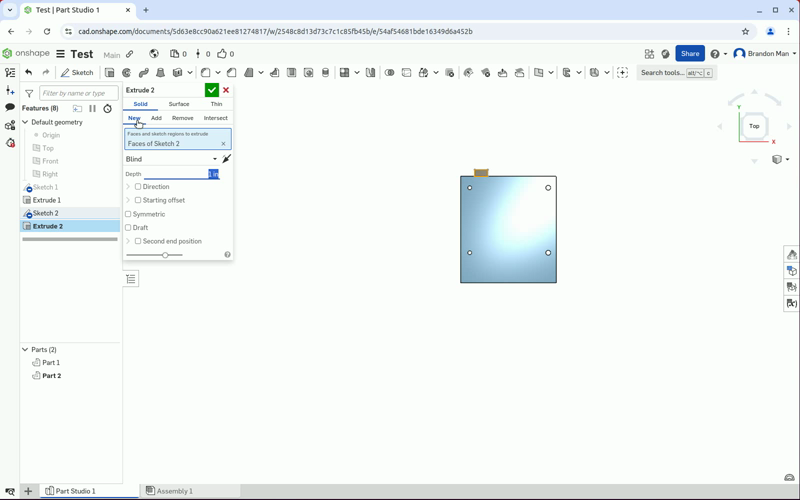
text(1.204)
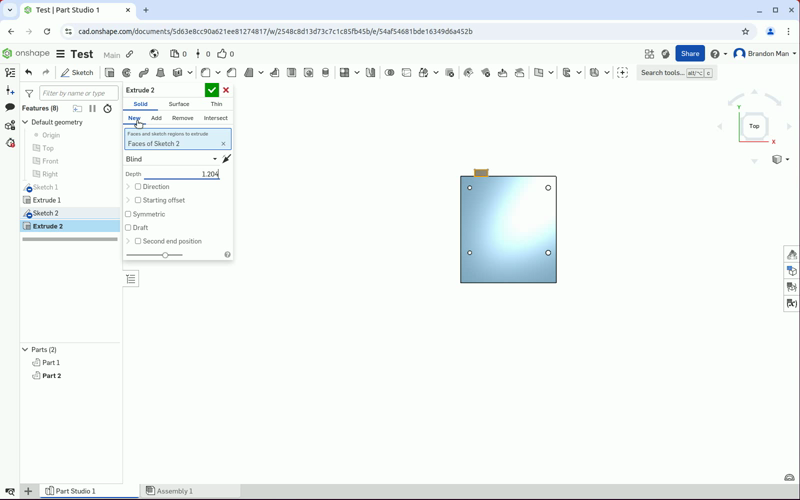
key(enter)
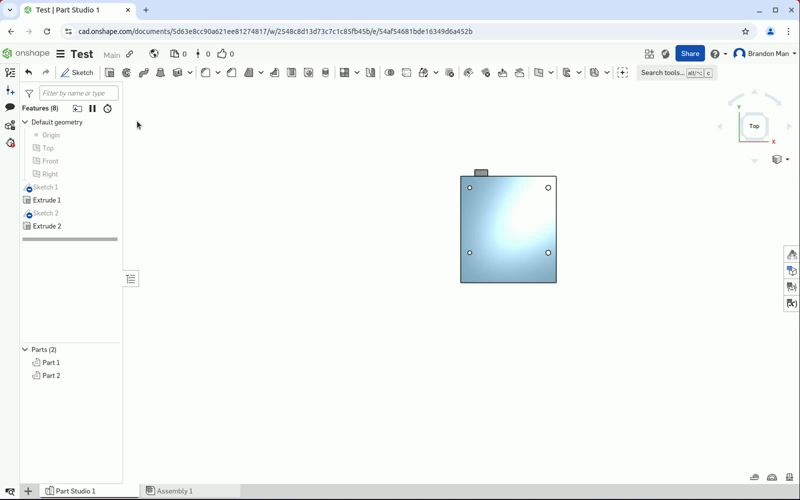
key(shift+h)
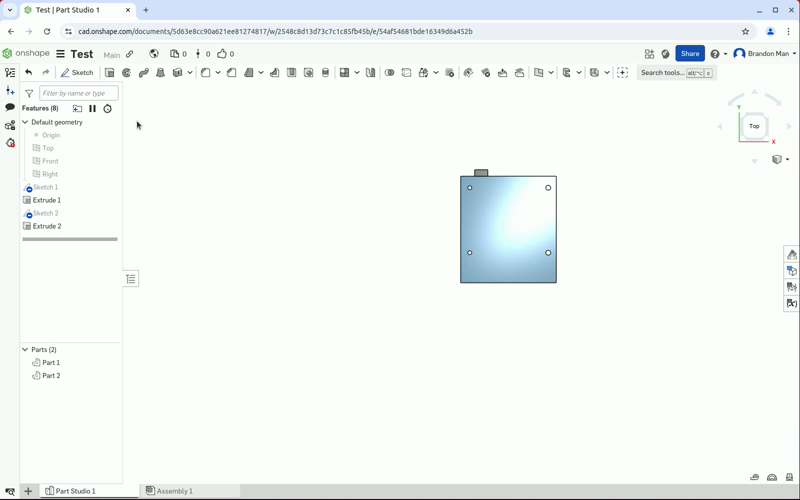
key(shift+h)
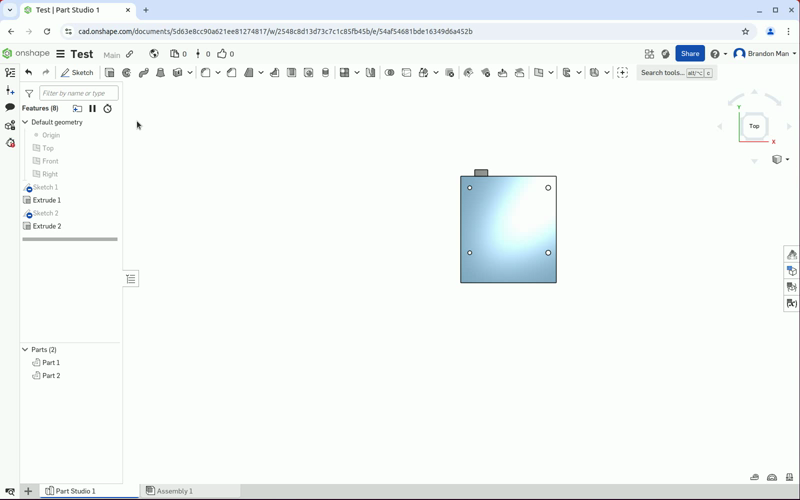
mouse_move(73, 189)
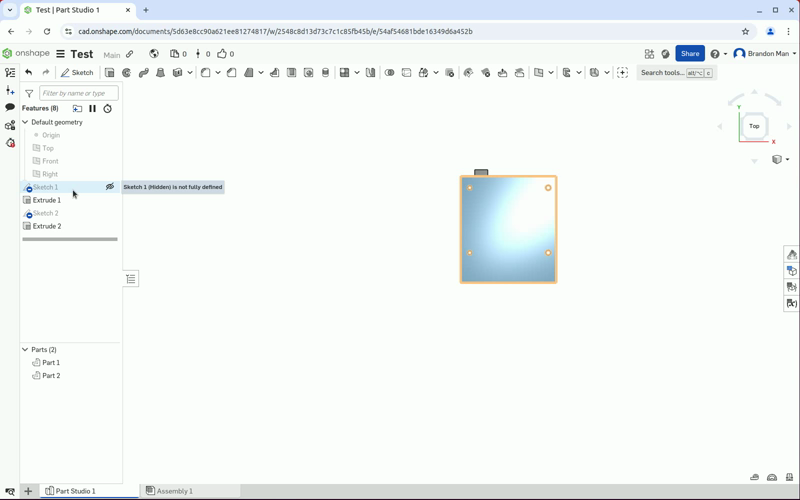
click(73, 189)
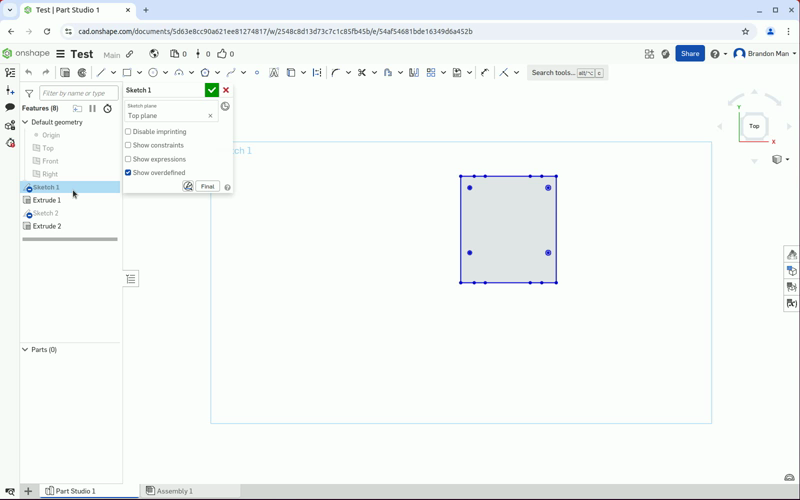
mouse_move(229, 92)
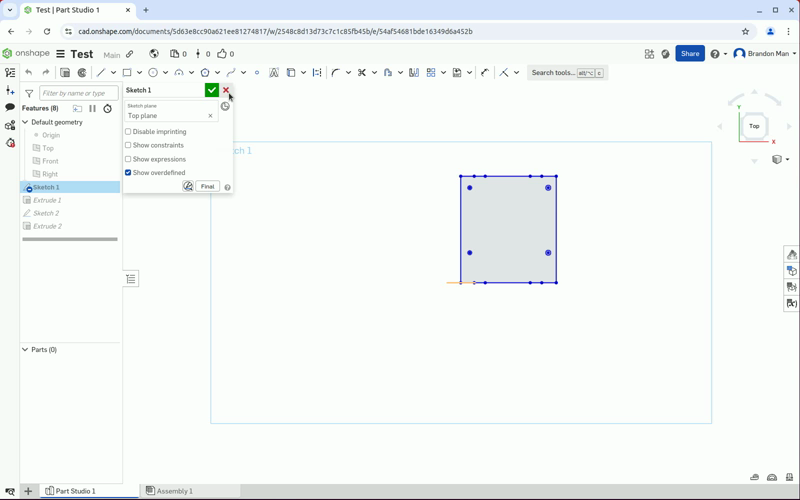
click(229, 92)
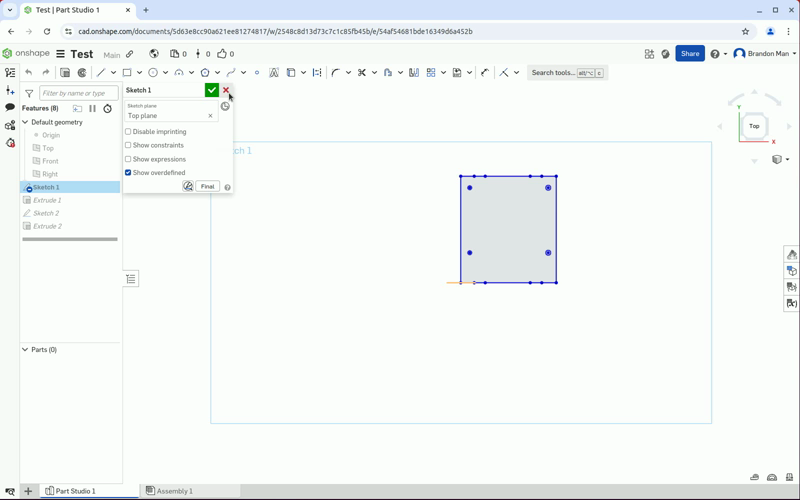
key(shift+s)
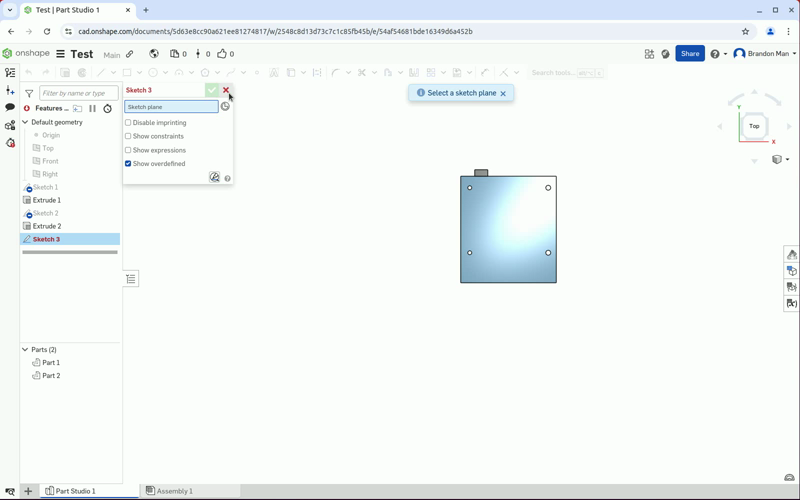
mouse_move(73, 150)
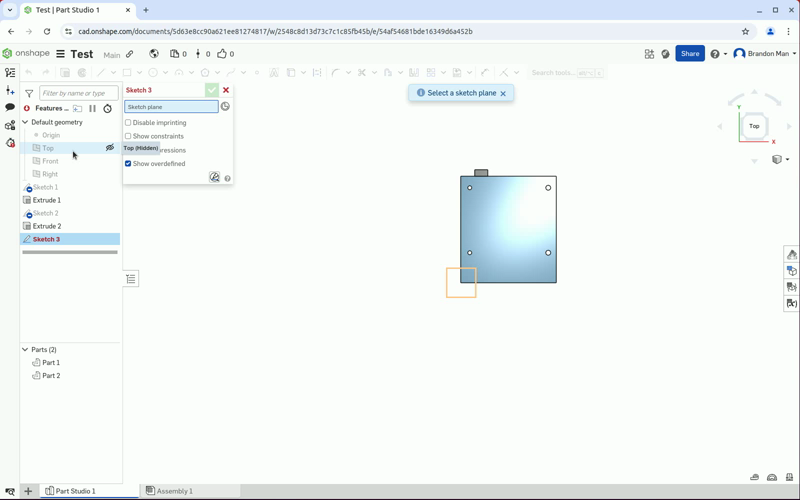
click(73, 150)
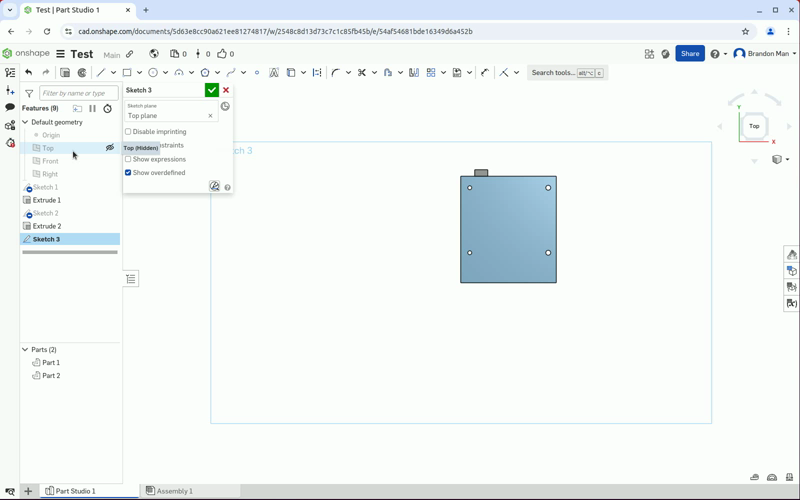
mouse_move(73, 352)
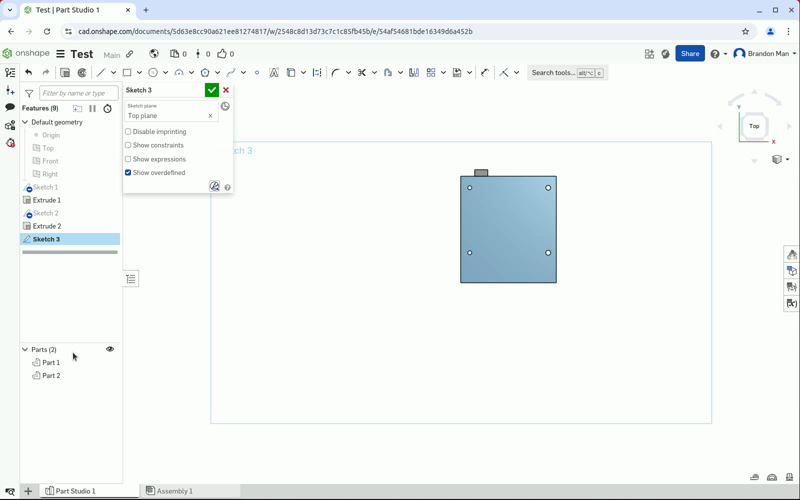
key(y)
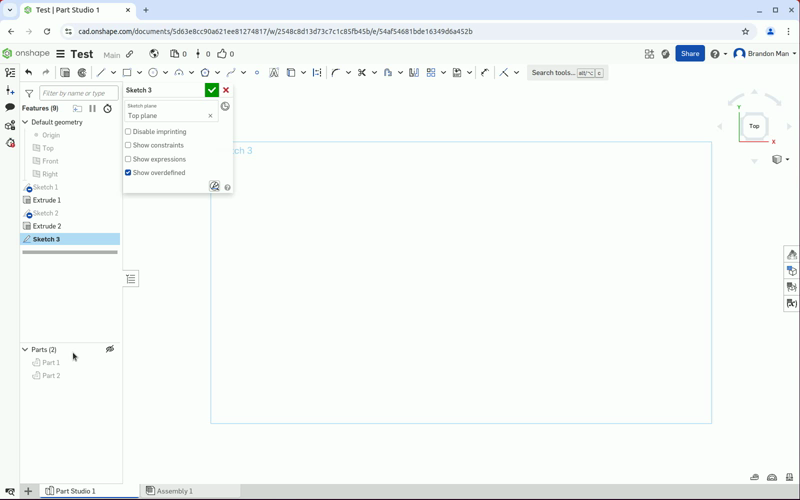
key(l)
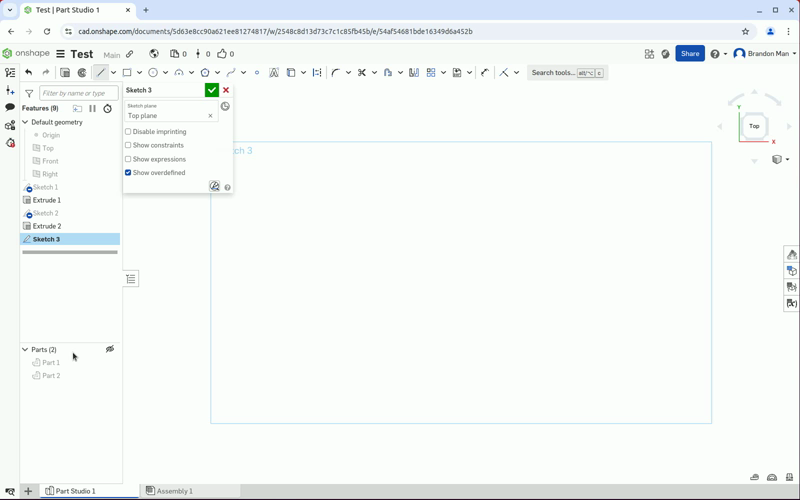
key_down(shift)
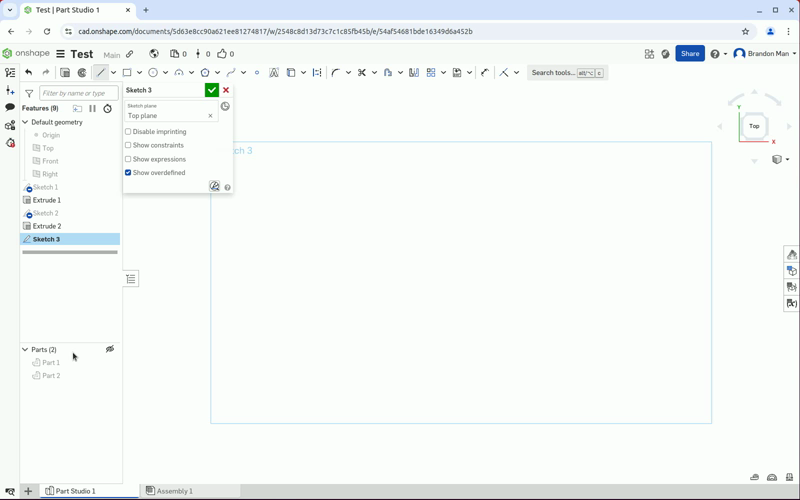
mouse_move(531, 176)
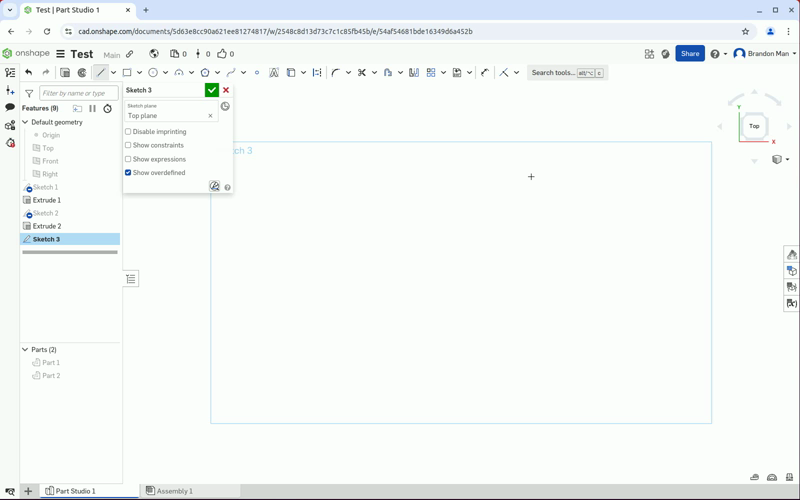
click(531, 176)
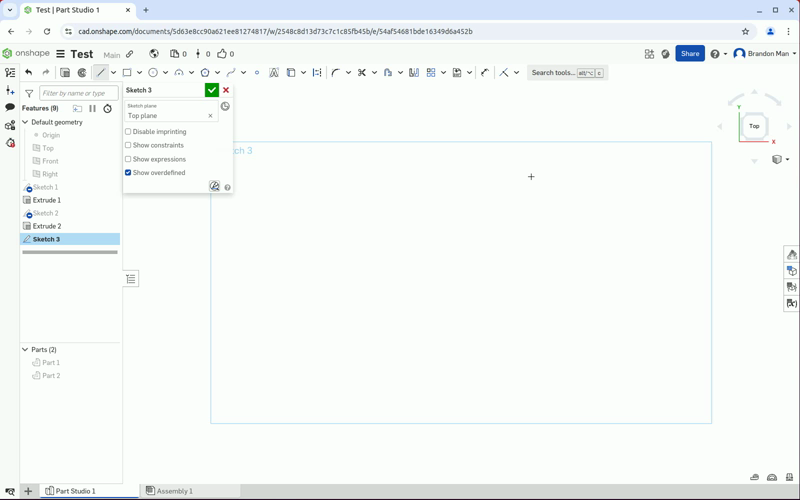
key_up(shift)
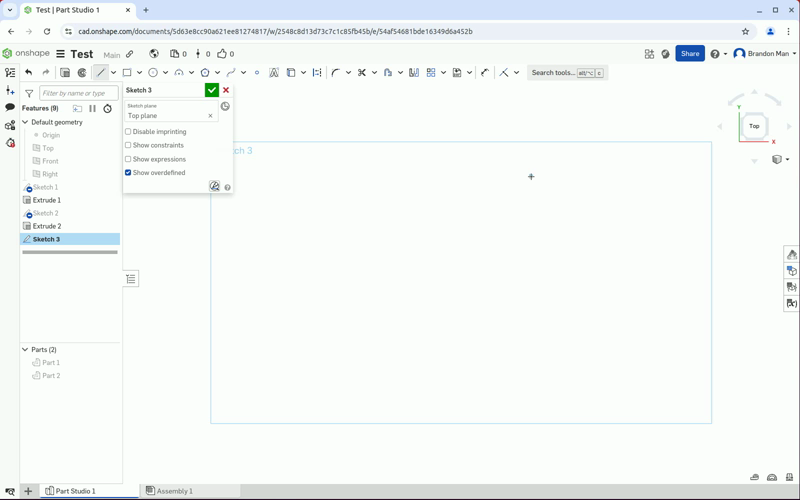
key_down(shift)
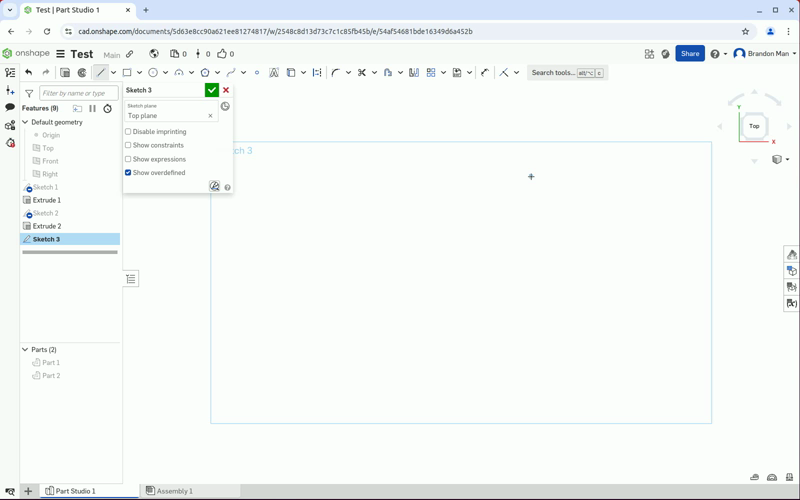
mouse_move(561, 176)
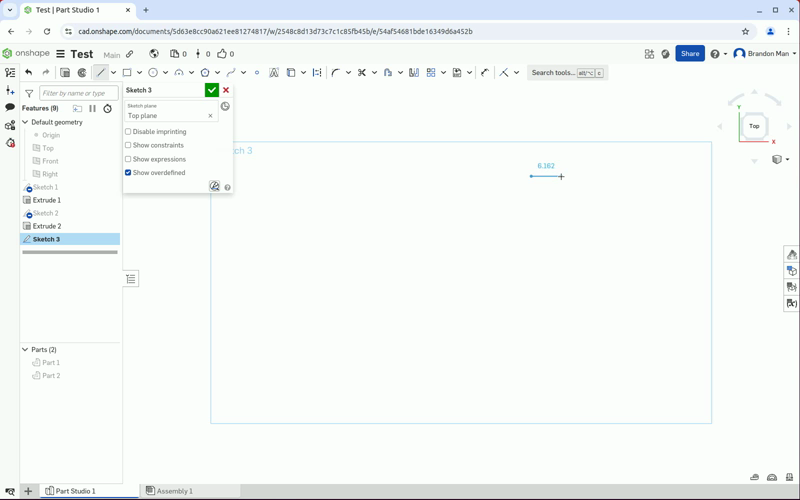
mouse_move(543, 176)
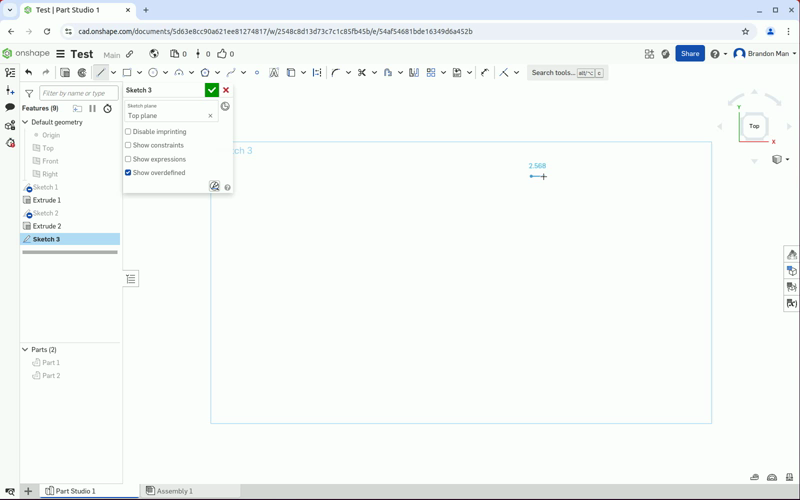
click(543, 176)
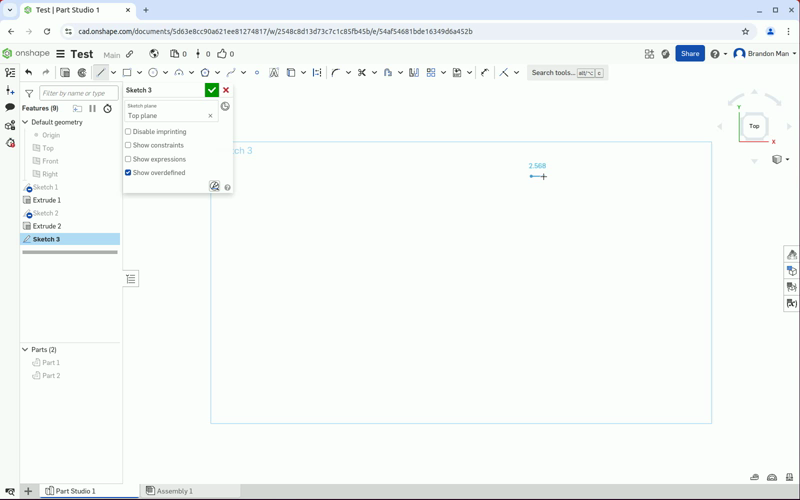
key_up(shift)
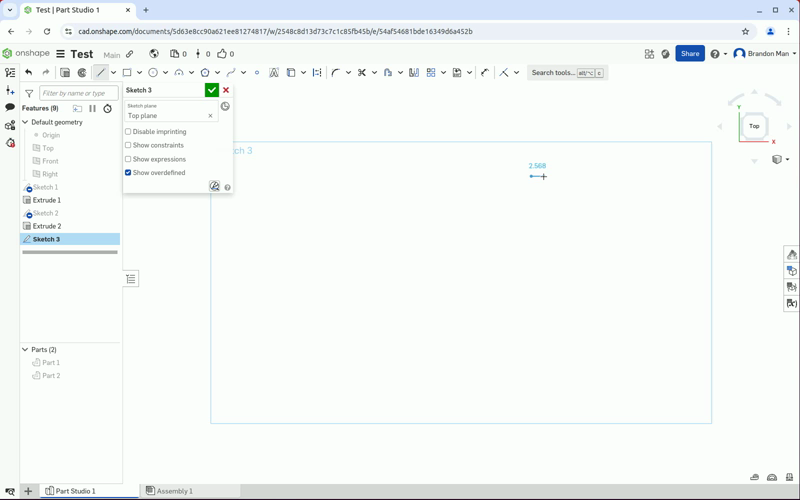
key_down(shift)
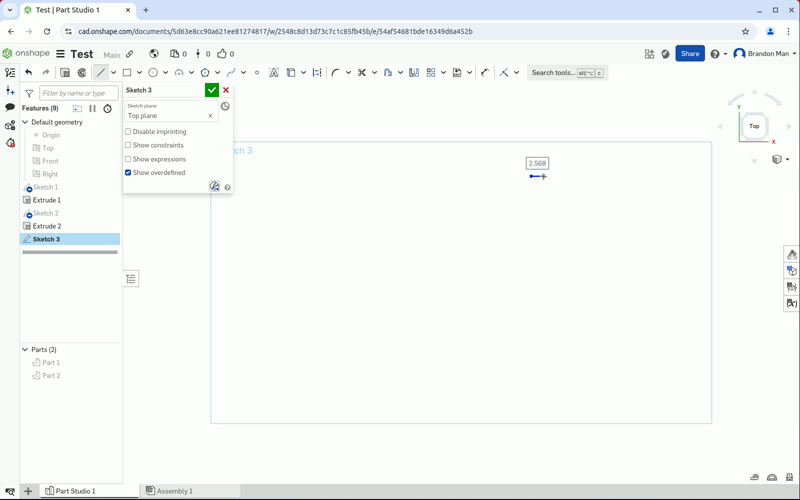
mouse_move(573, 176)
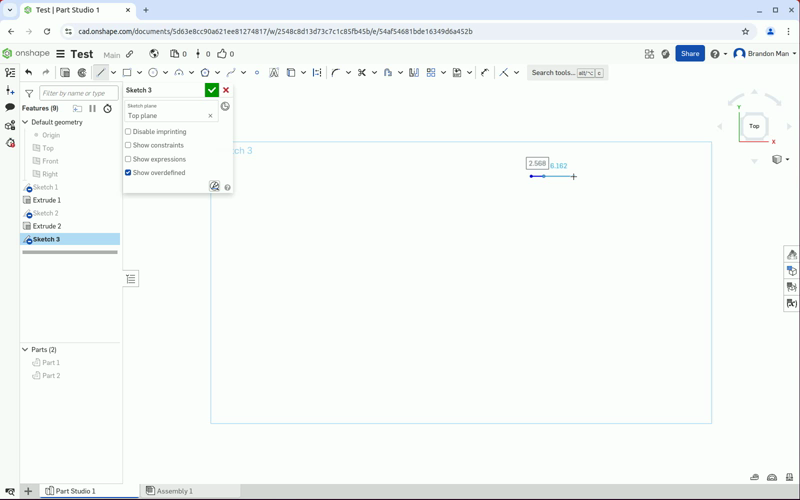
mouse_move(543, 169)
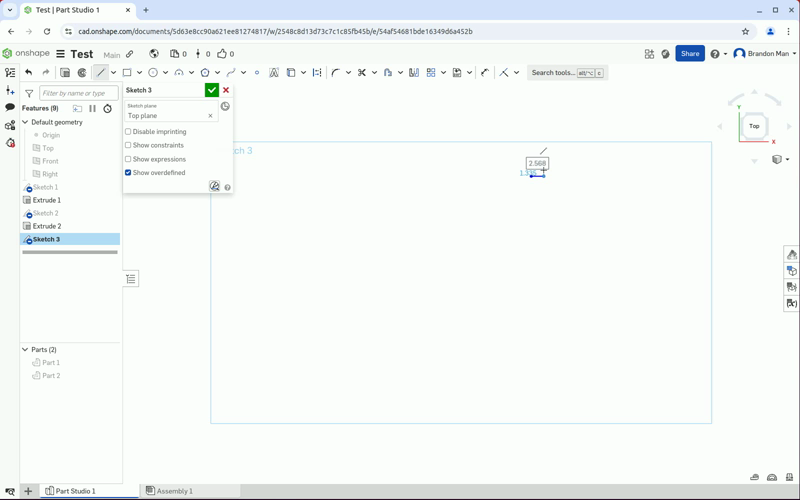
scroll(6)
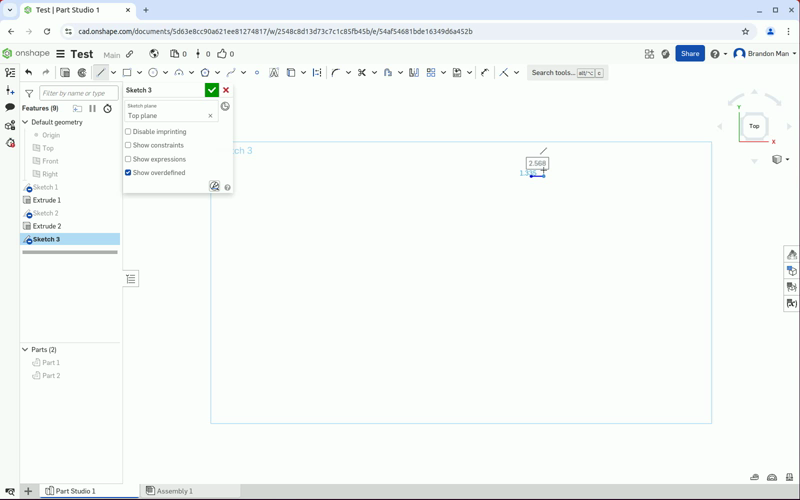
scroll(6)
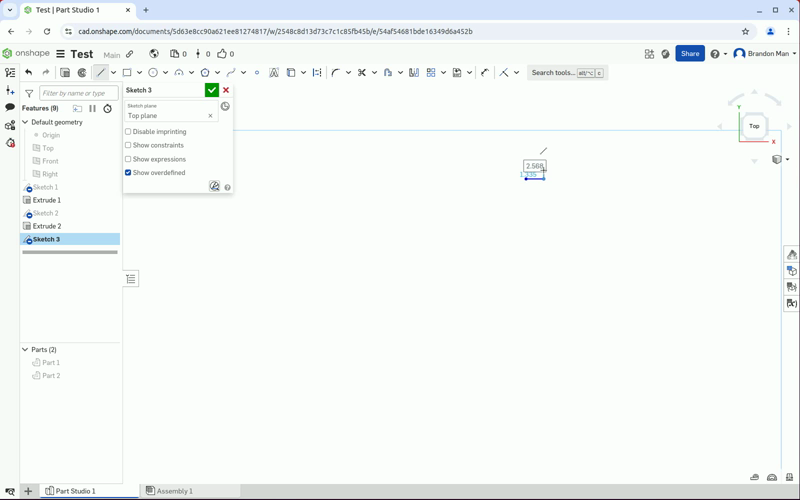
scroll(6)
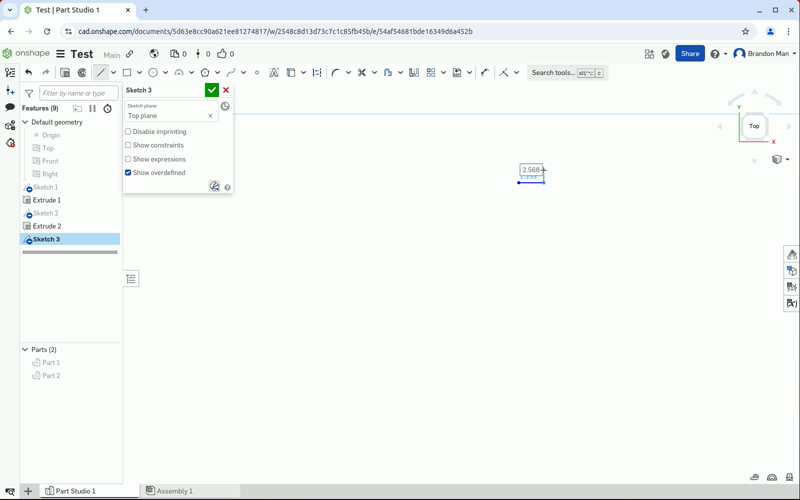
scroll(6)
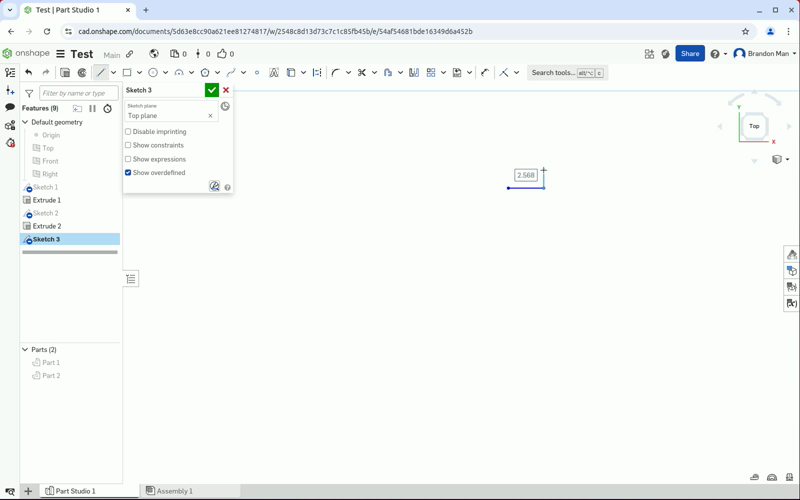
scroll(6)
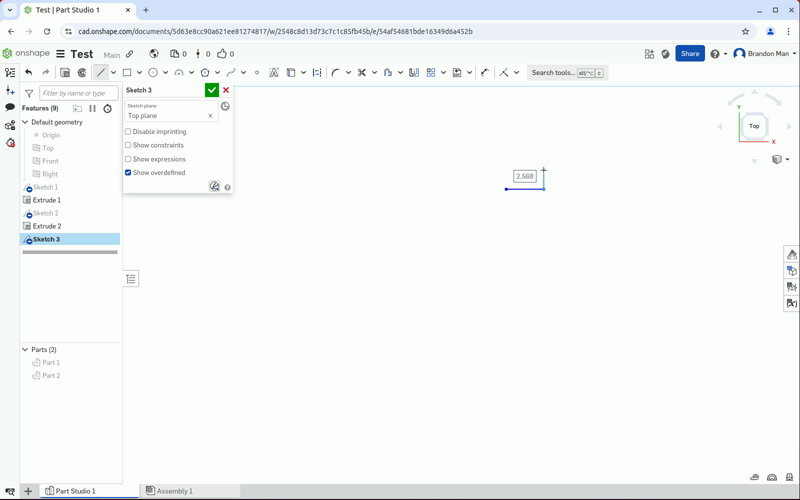
scroll(6)
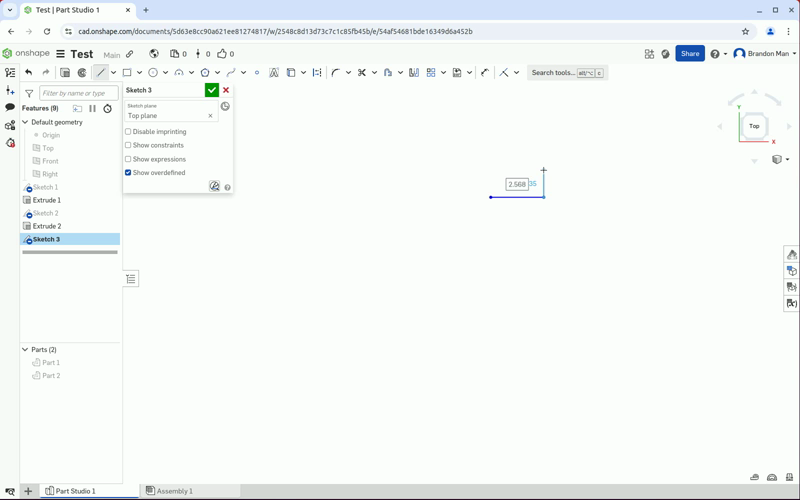
scroll(6)
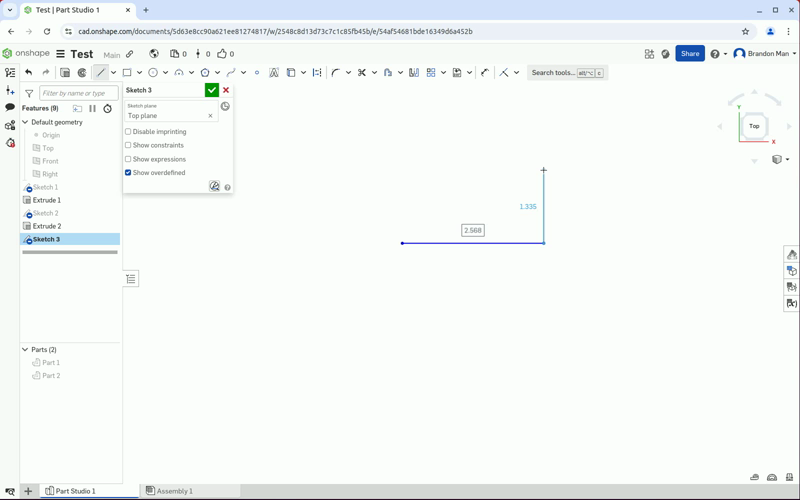
click(543, 169)
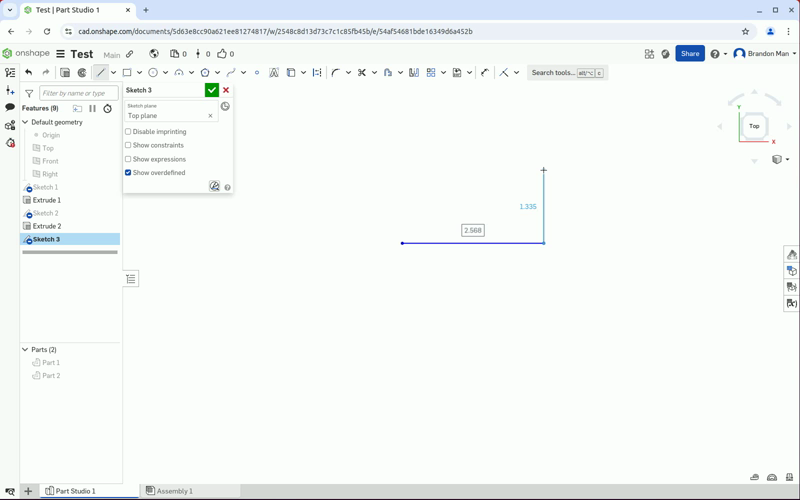
scroll(-6)
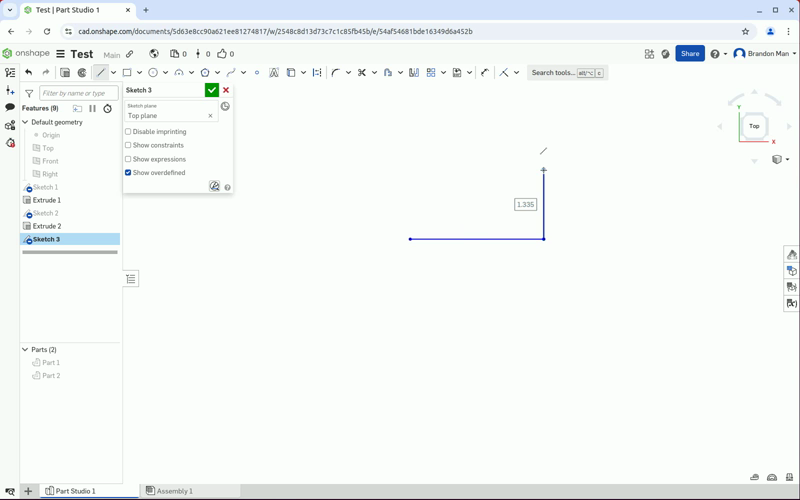
scroll(-6)
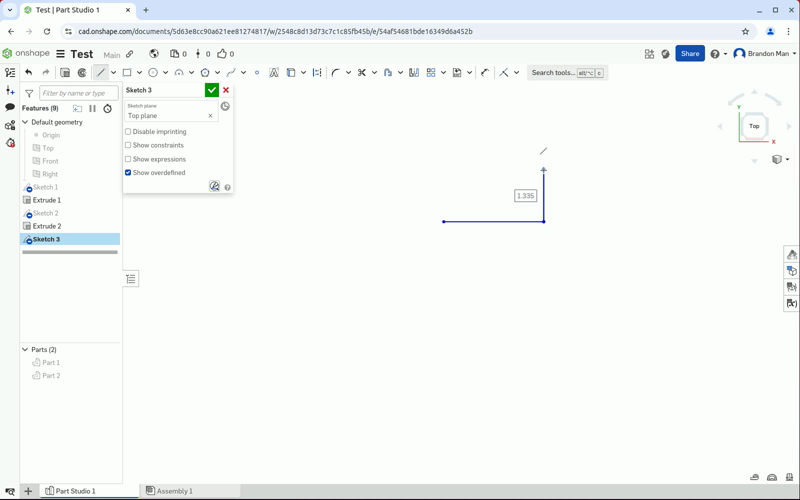
scroll(-6)
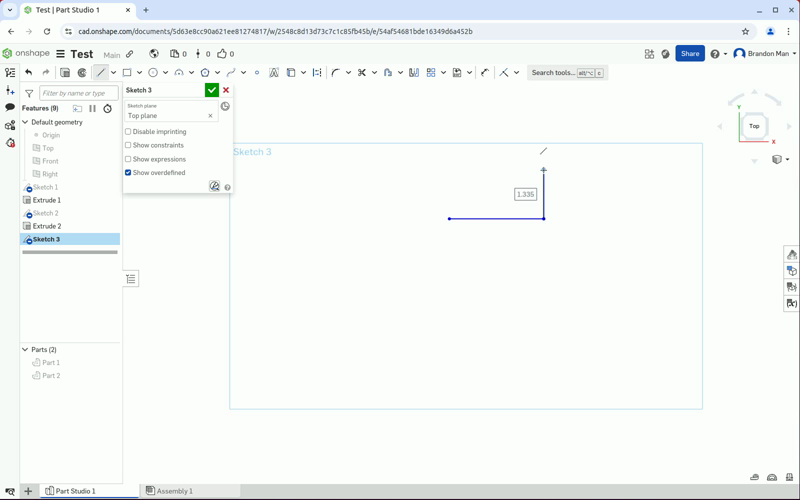
scroll(-6)
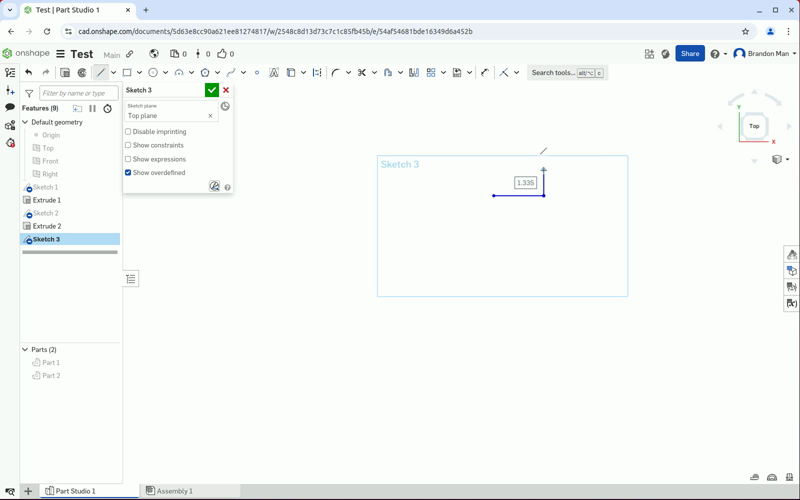
scroll(-6)
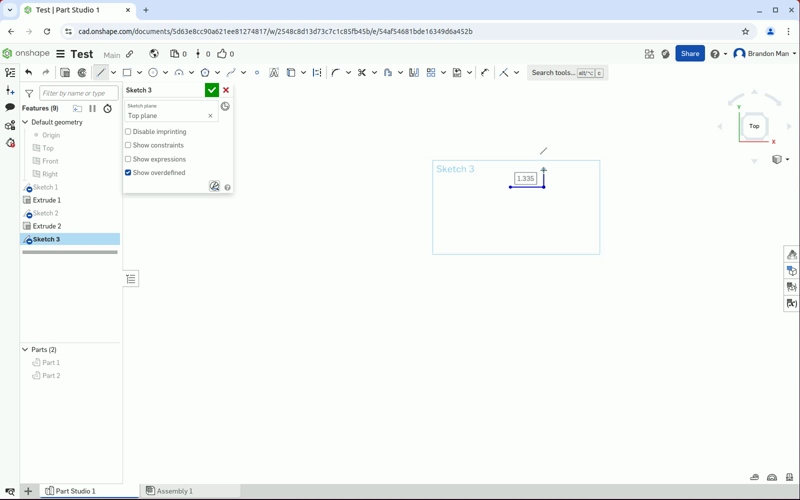
scroll(-6)
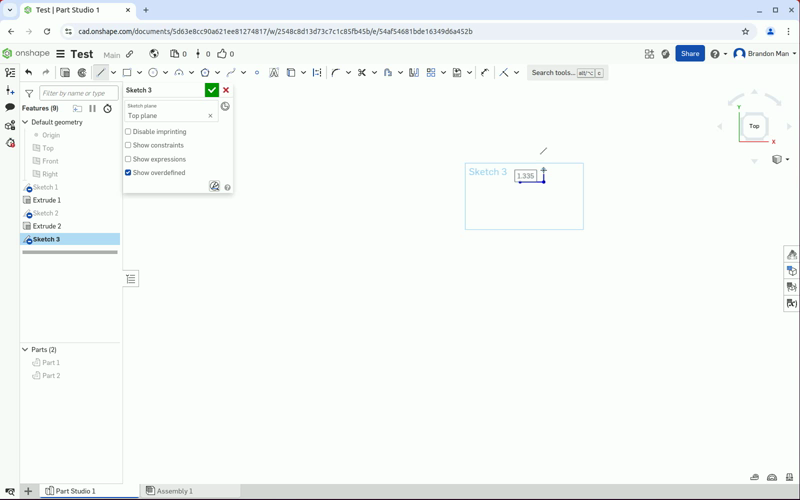
scroll(-6)
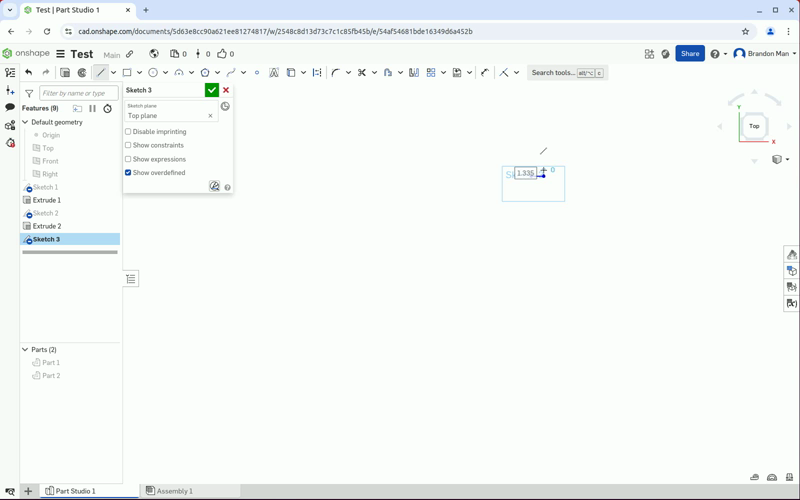
key_up(shift)
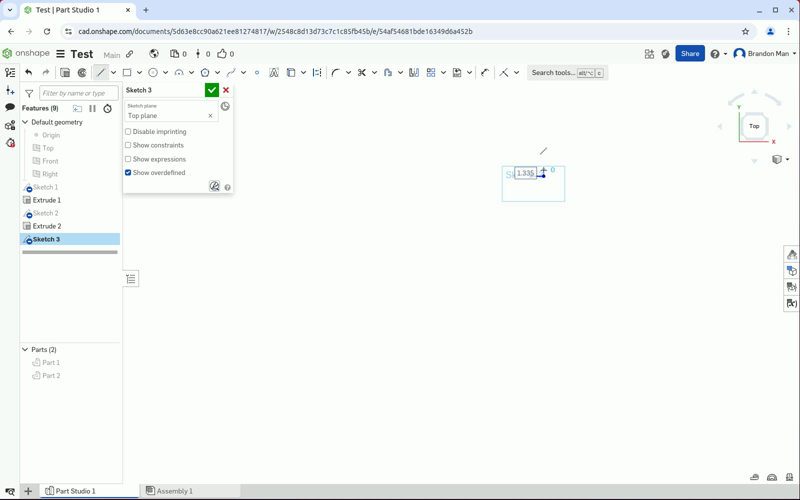
key_down(shift)
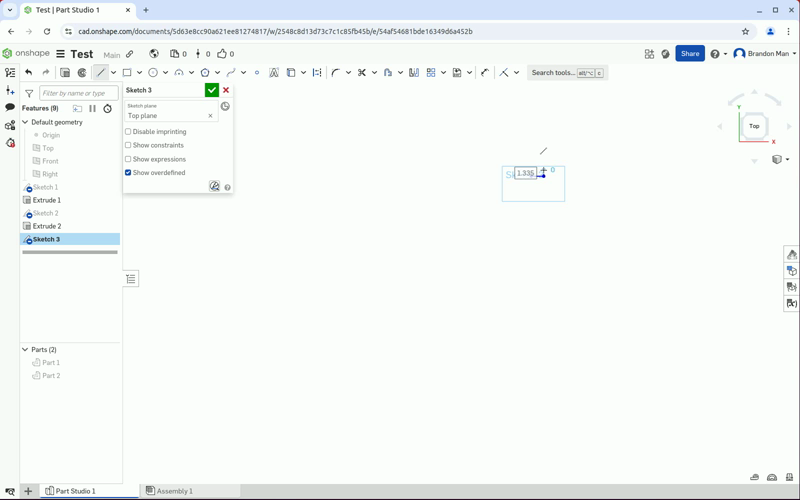
mouse_move(573, 169)
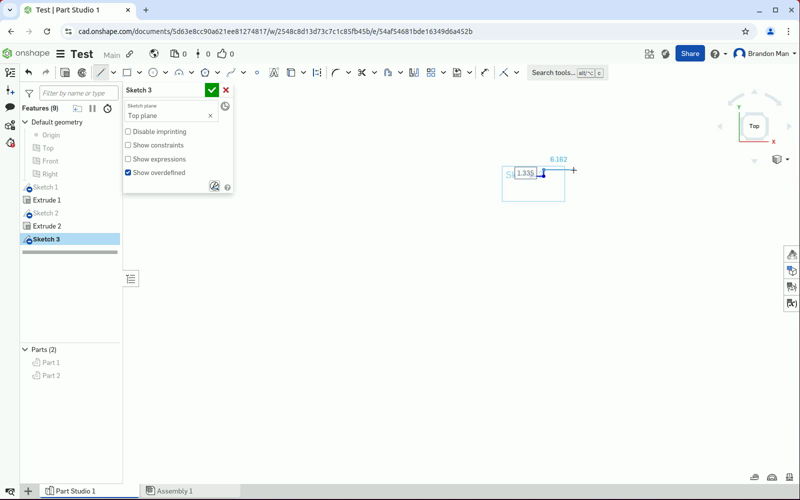
mouse_move(531, 169)
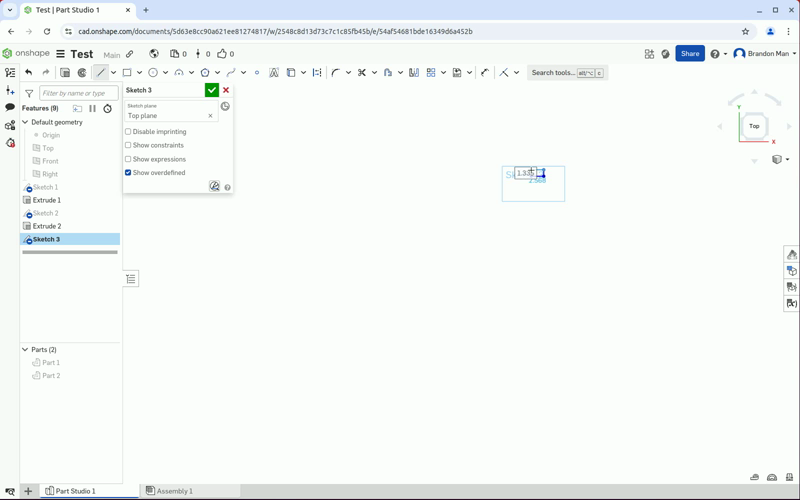
click(531, 169)
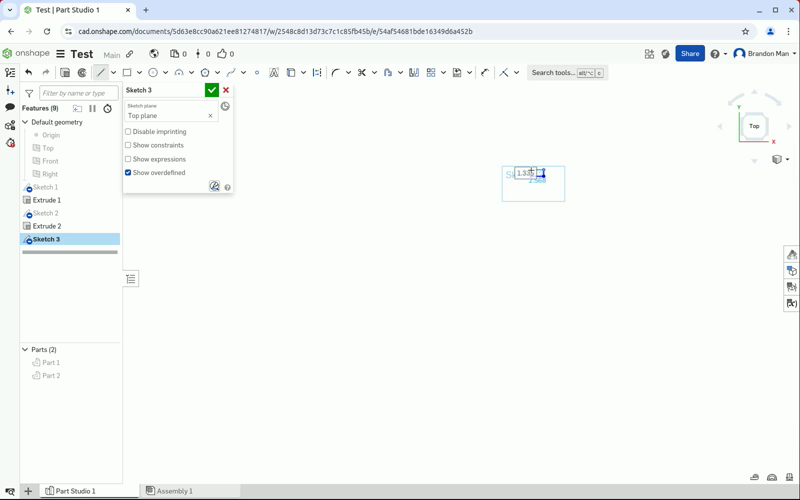
key_up(shift)
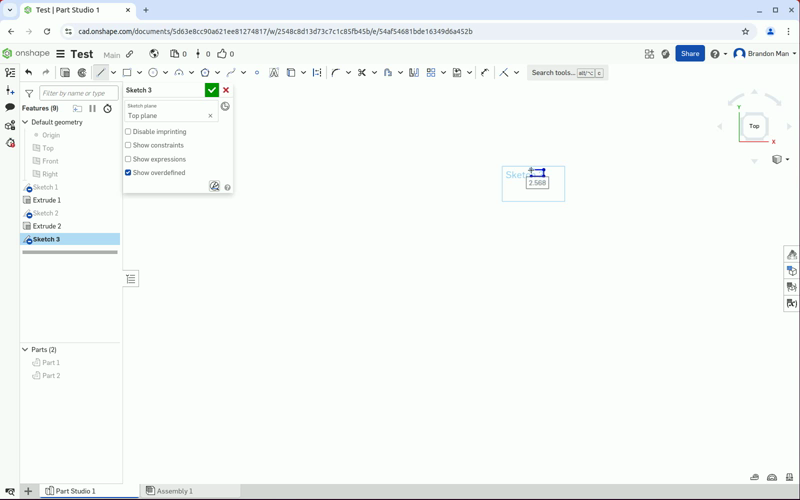
mouse_move(561, 169)
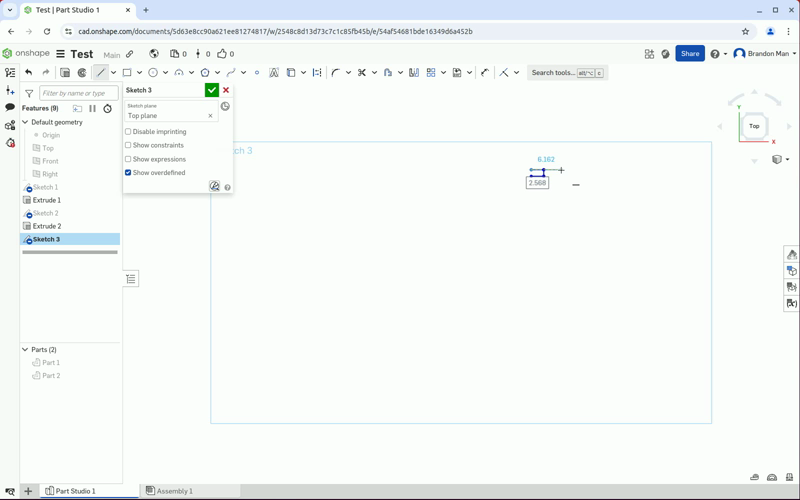
key_down(shift)
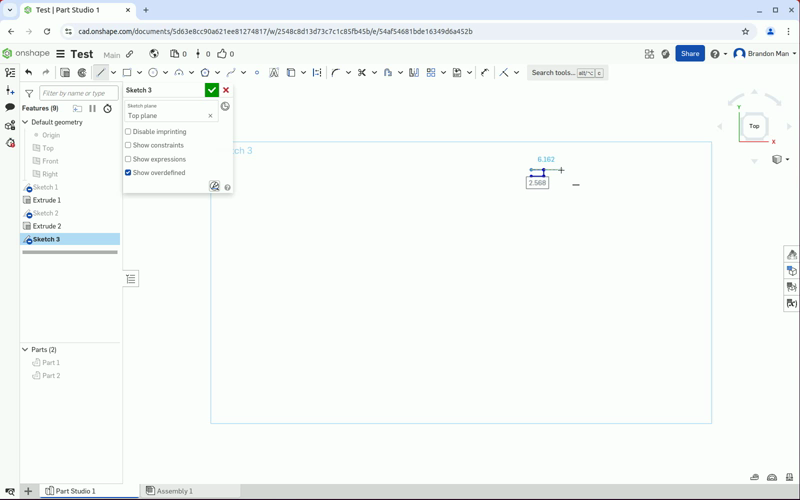
mouse_move(531, 176)
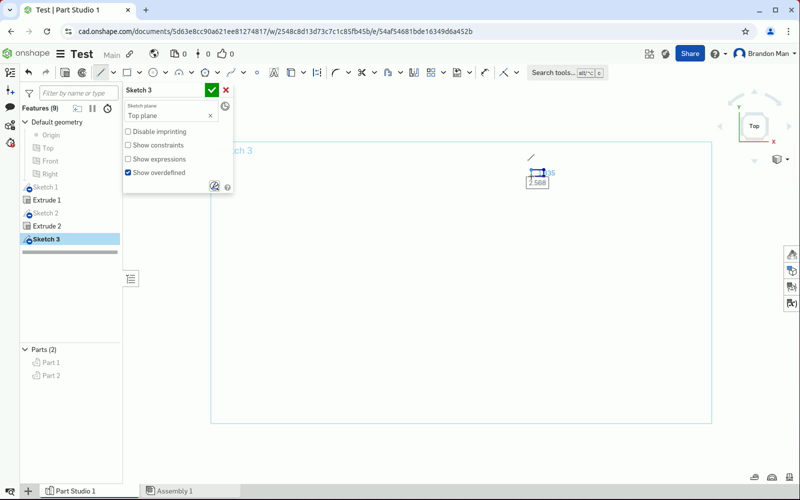
scroll(6)
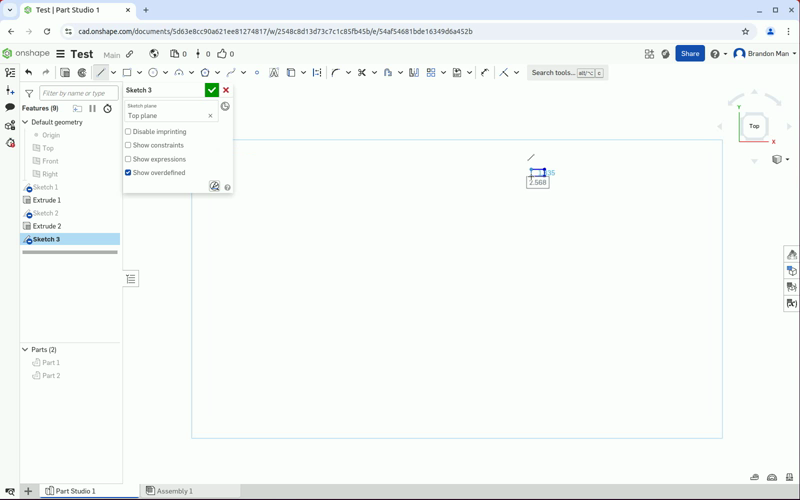
scroll(6)
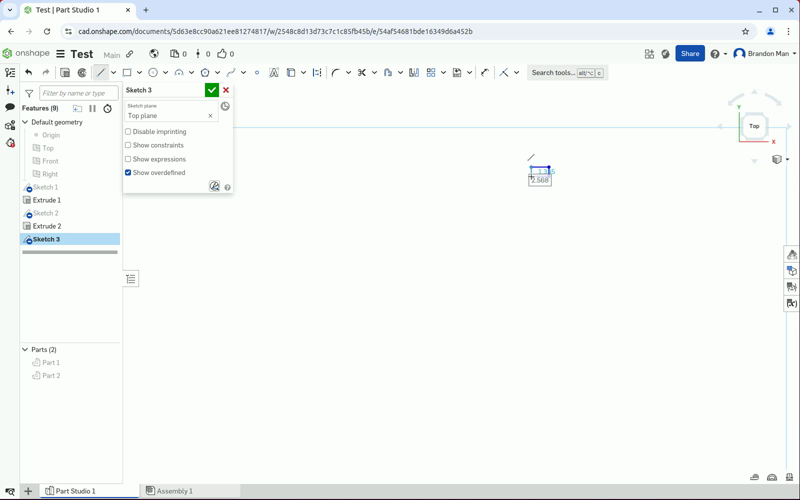
scroll(6)
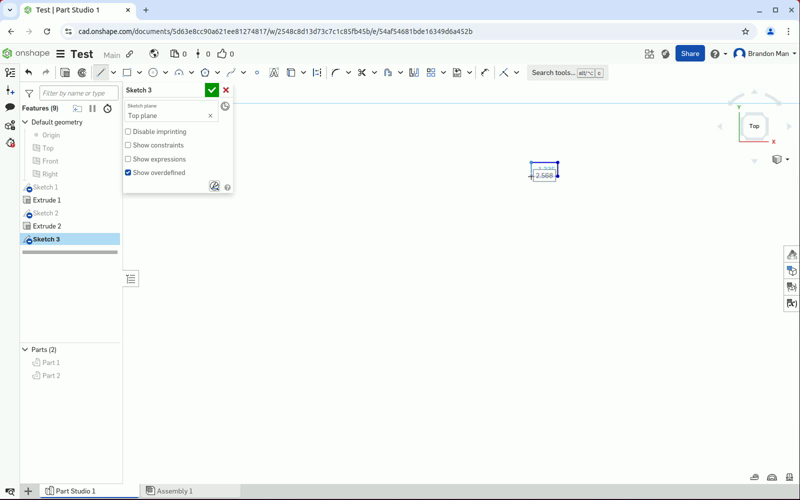
scroll(6)
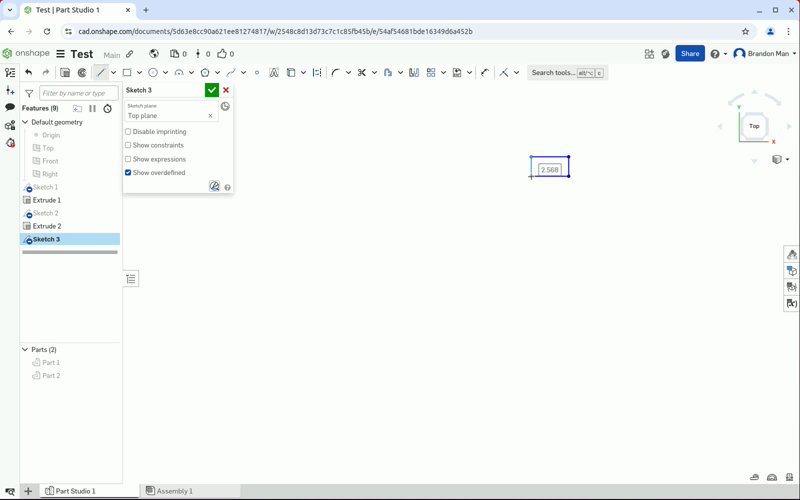
scroll(6)
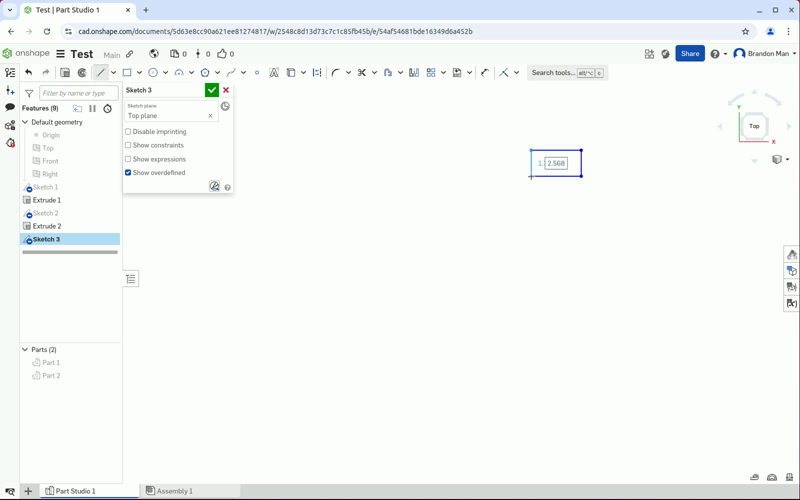
scroll(6)
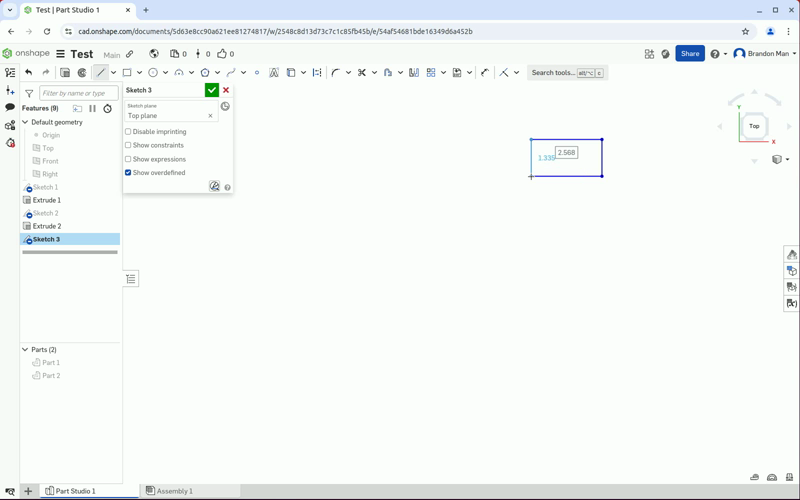
scroll(6)
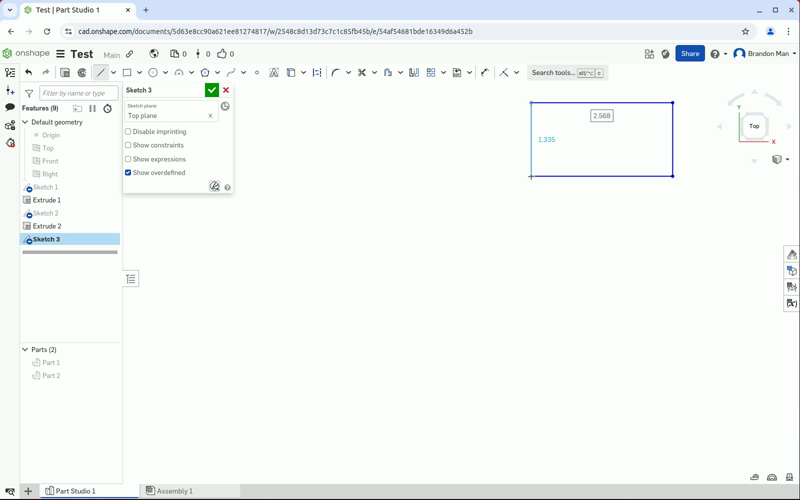
key_up(shift)
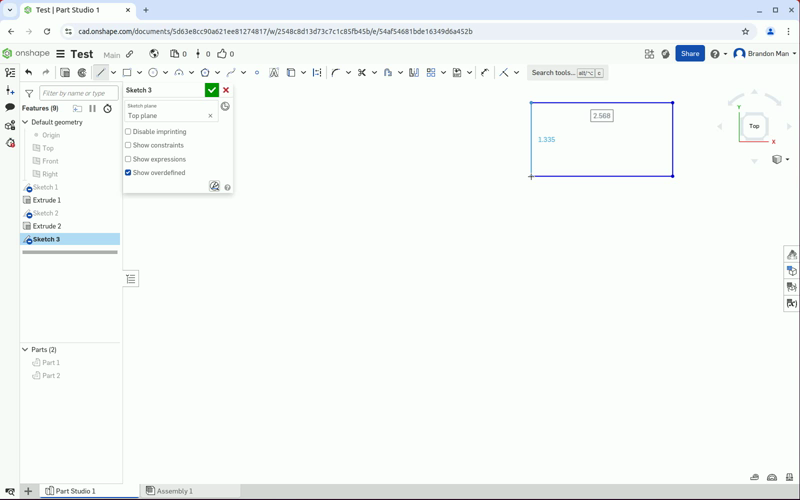
click(531, 176)
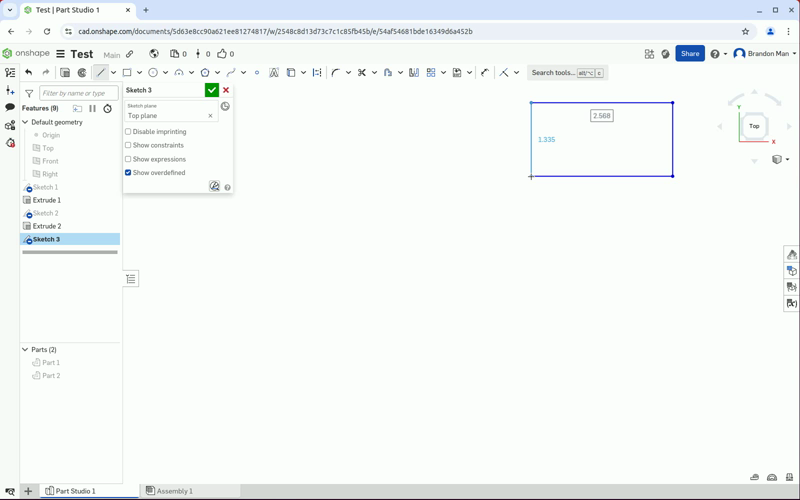
scroll(-6)
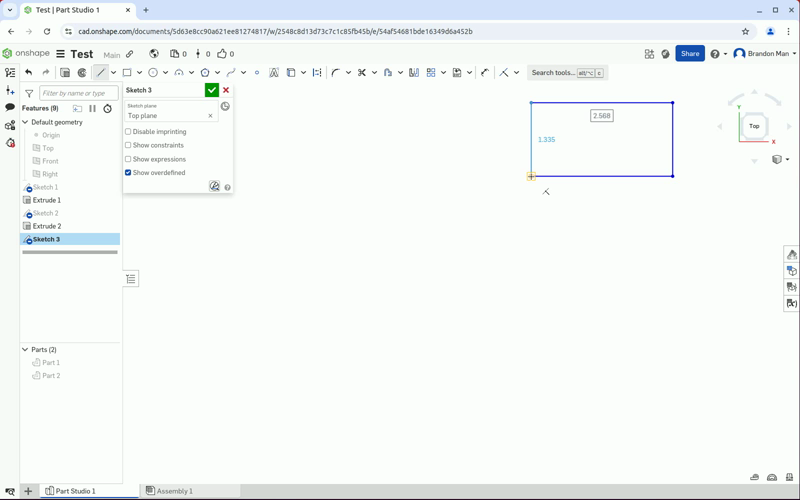
scroll(-6)
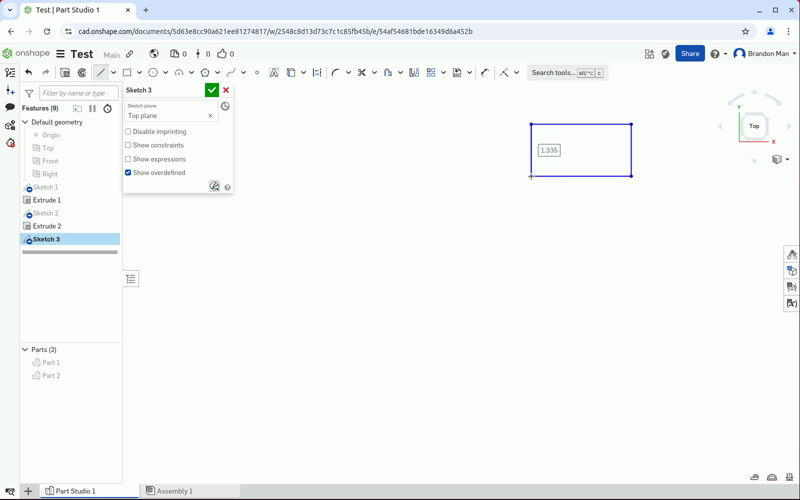
scroll(-6)
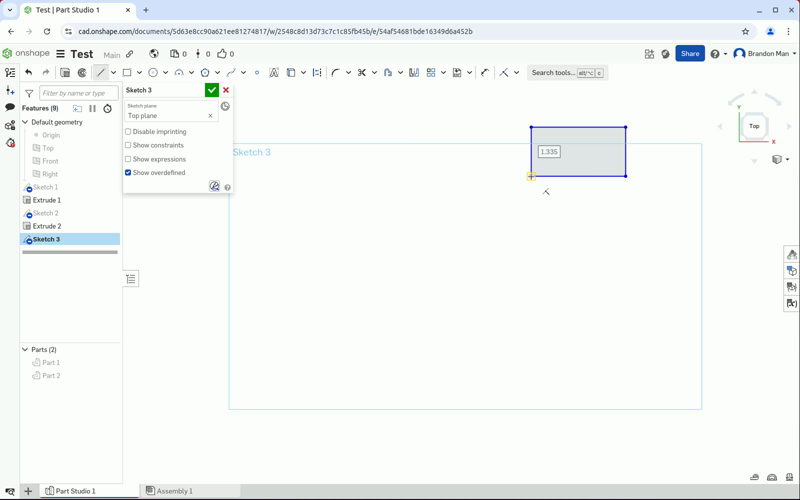
scroll(-6)
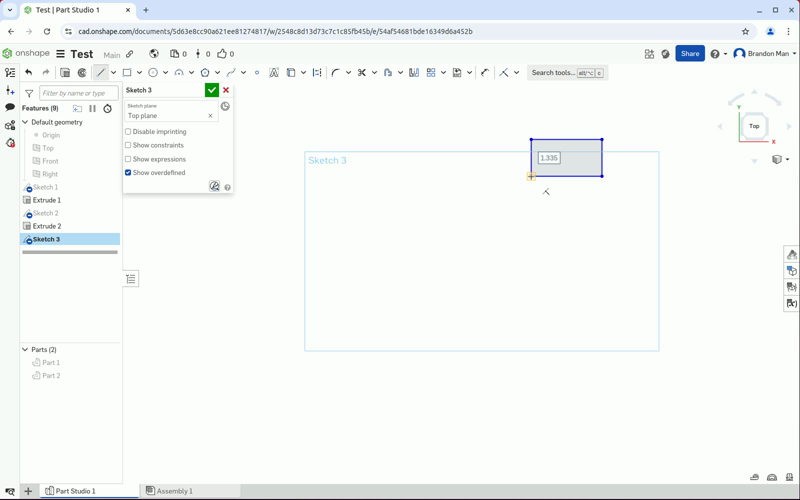
scroll(-6)
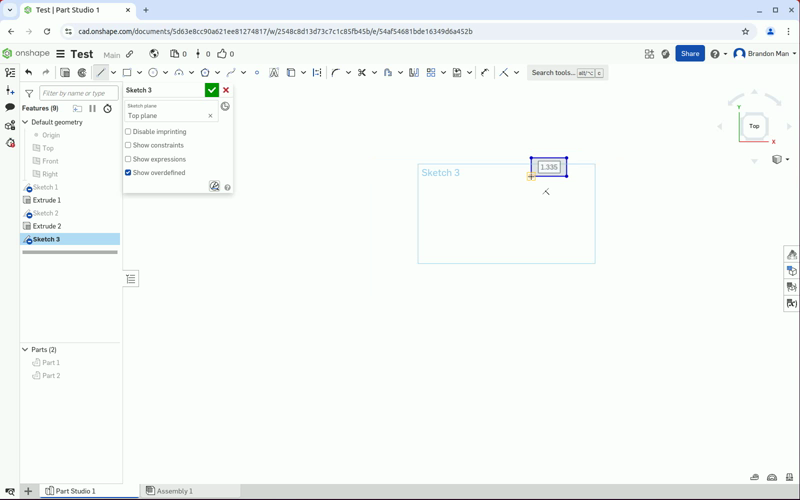
scroll(-6)
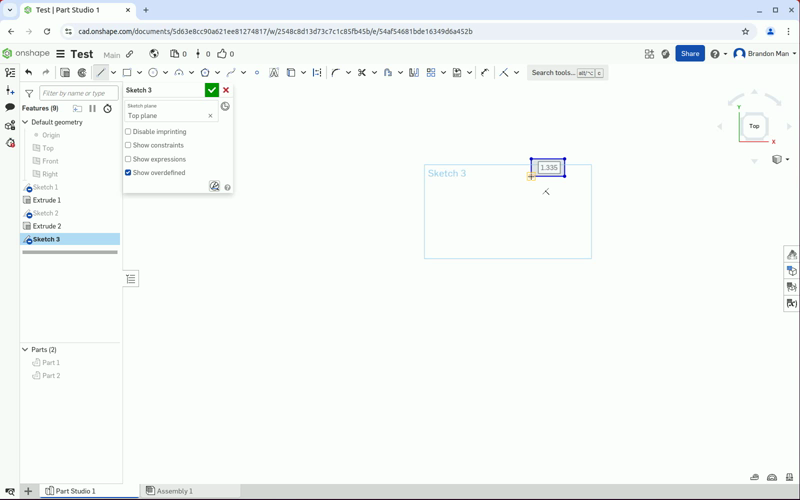
scroll(-6)
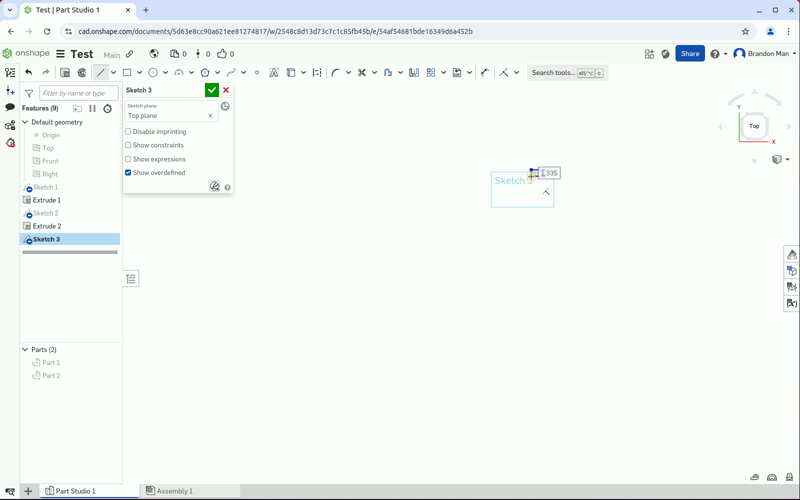
key(esc)
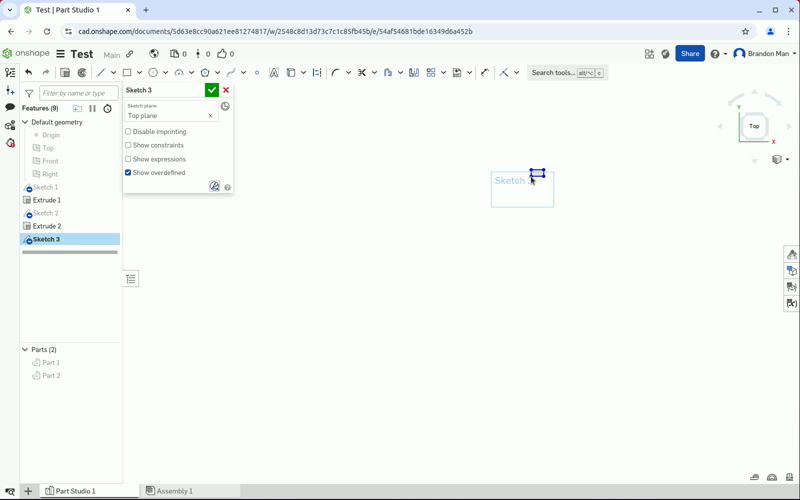
mouse_move(536, 170)
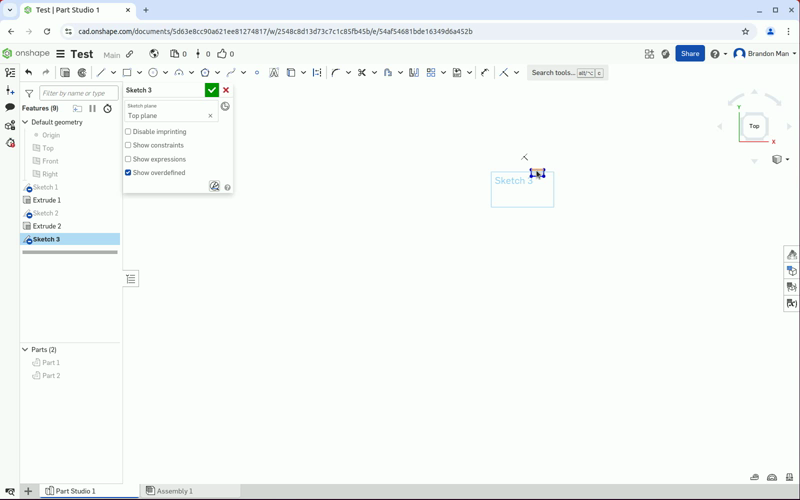
scroll(6)
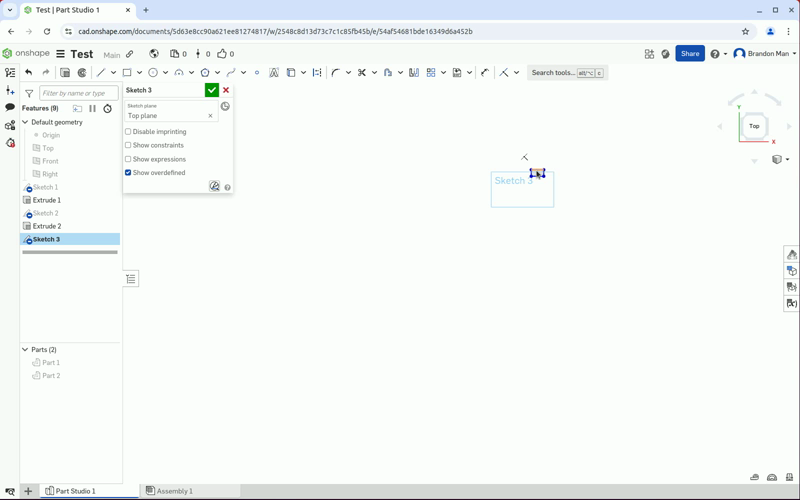
scroll(6)
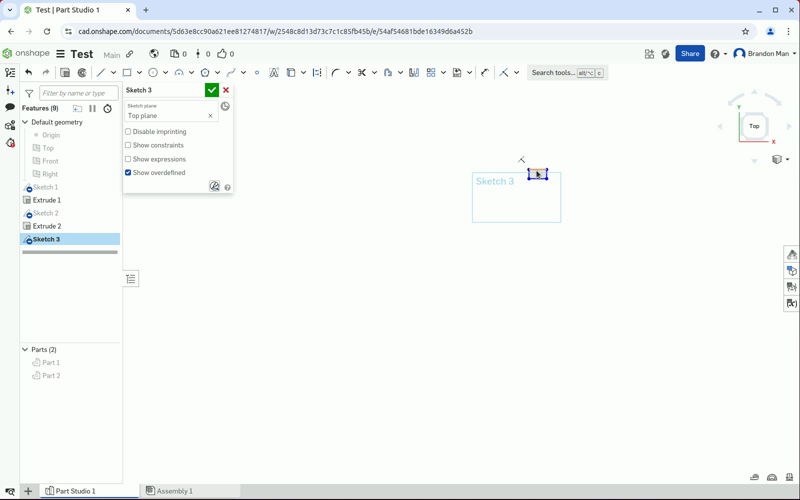
scroll(6)
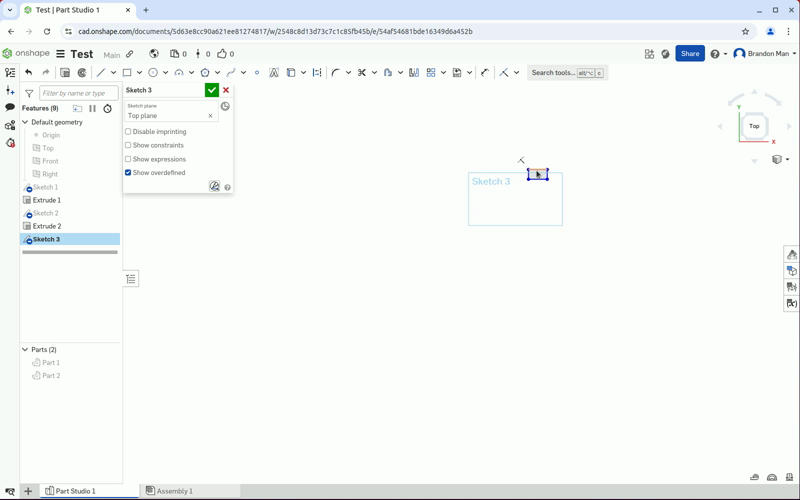
scroll(6)
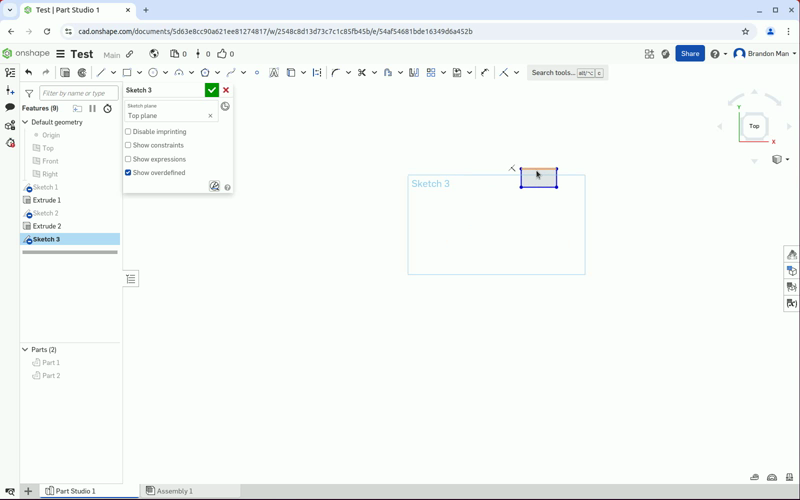
scroll(6)
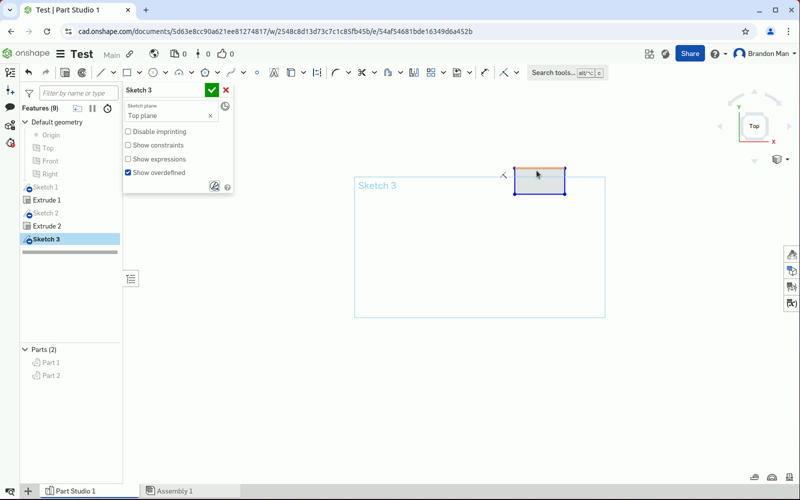
scroll(6)
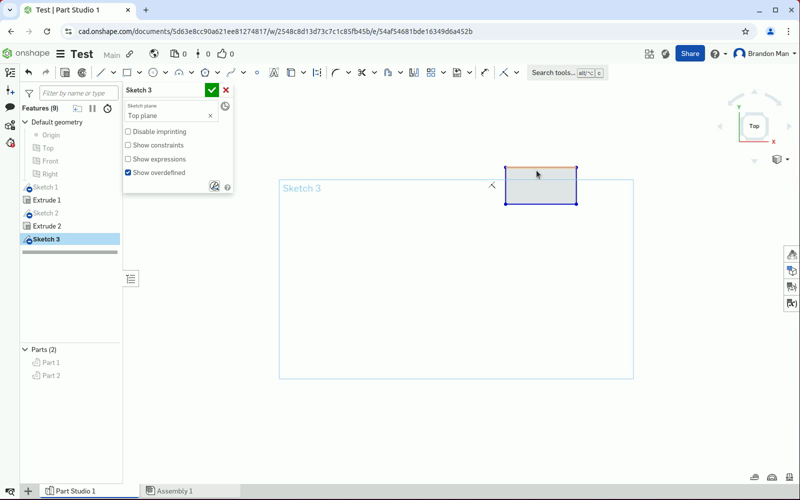
scroll(6)
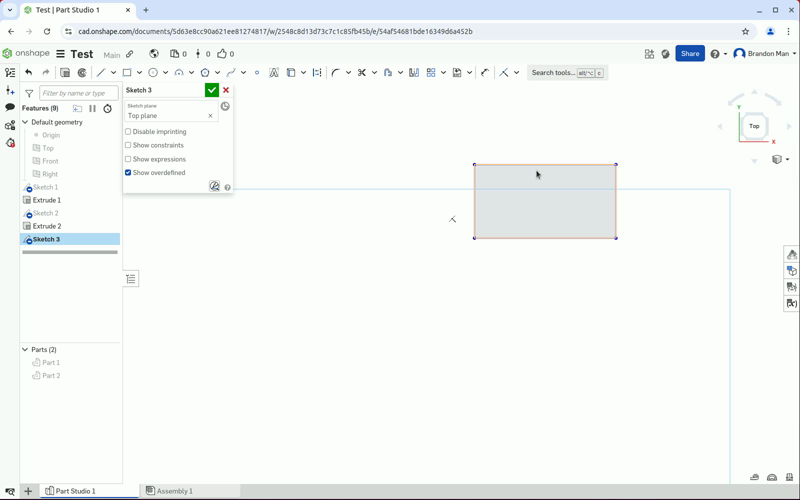
click(536, 170)
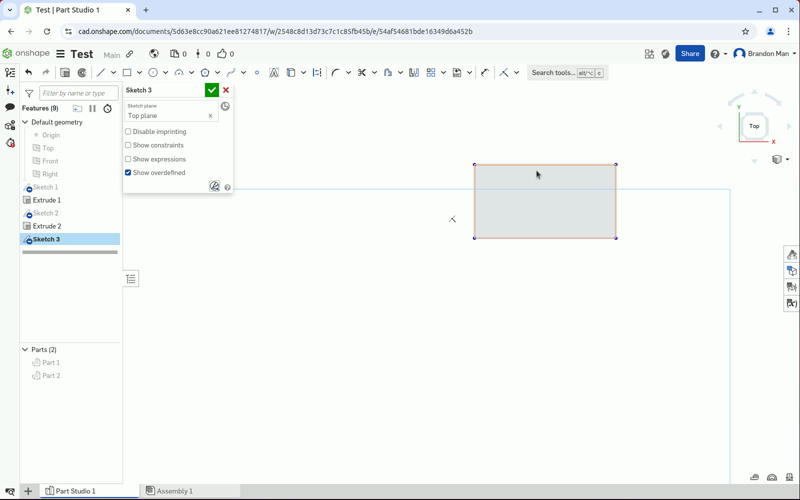
scroll(-6)
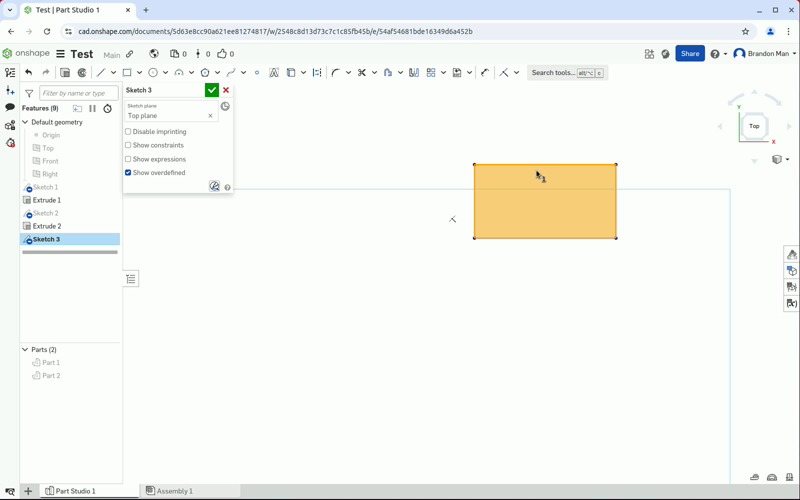
scroll(-6)
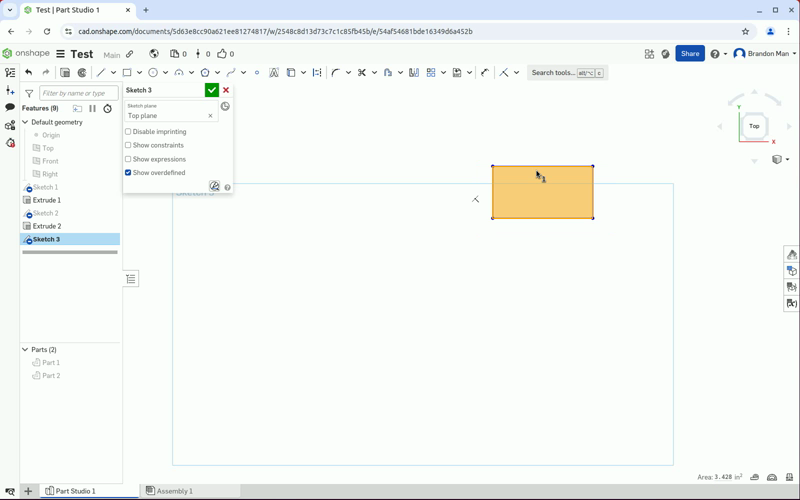
scroll(-6)
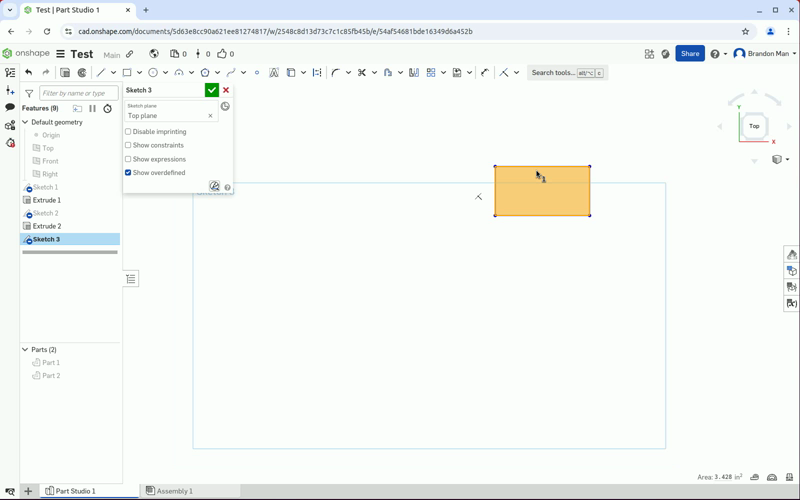
scroll(-6)
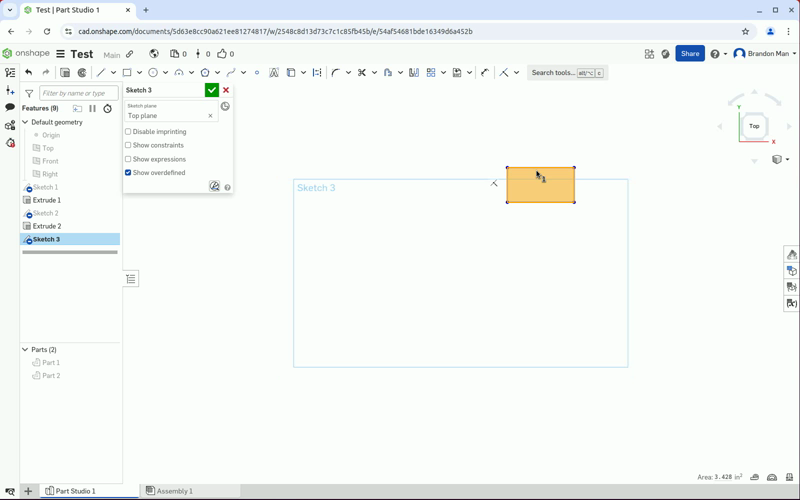
scroll(-6)
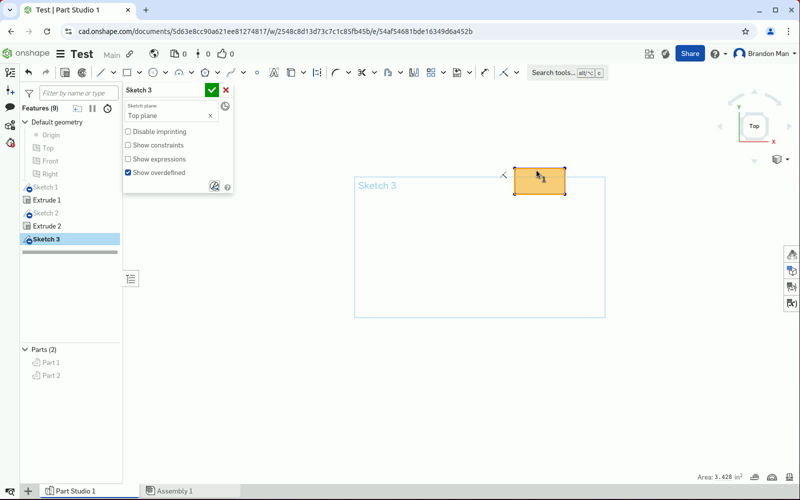
scroll(-6)
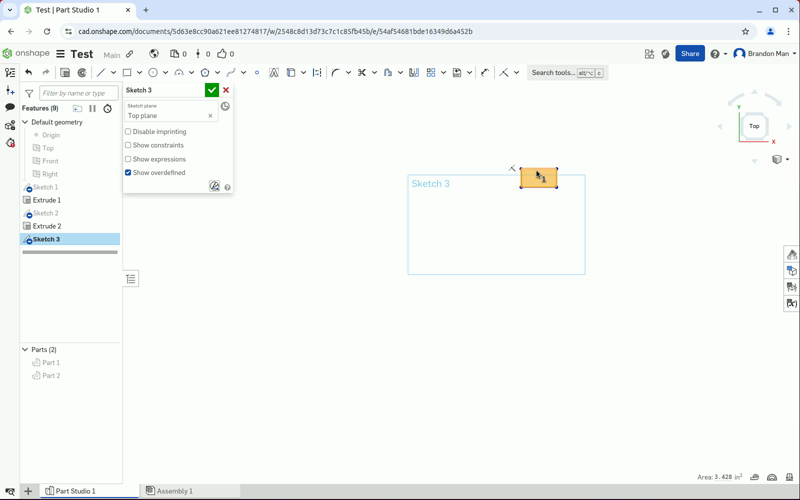
scroll(-6)
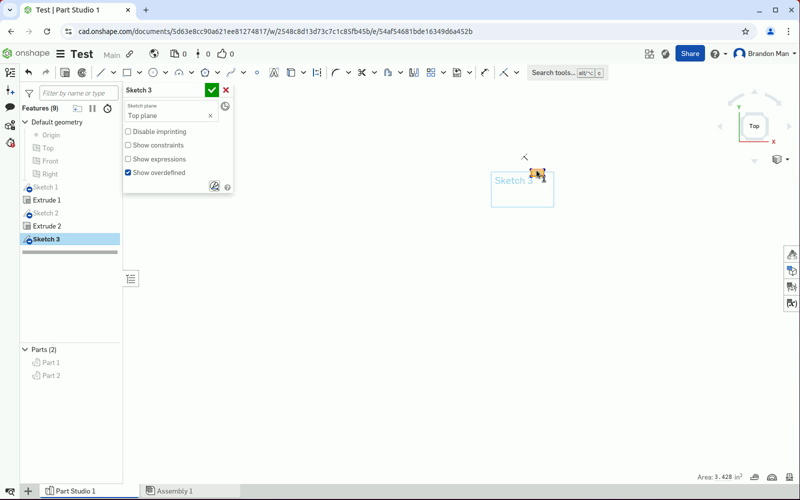
mouse_move(73, 352)
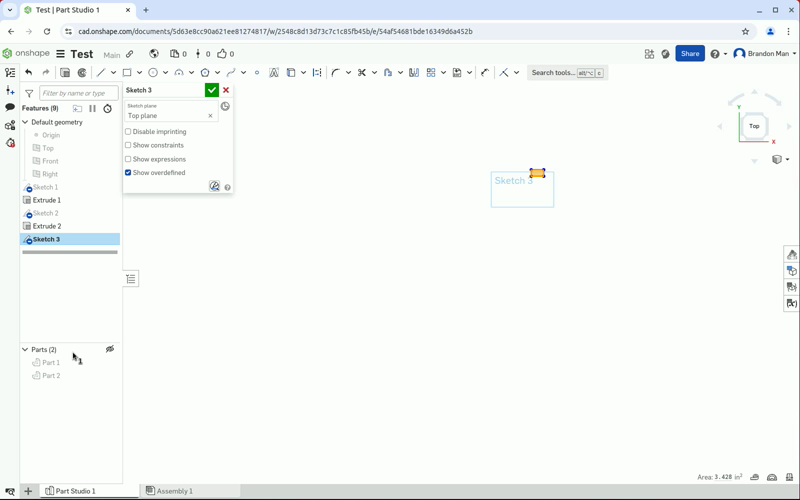
key(shift+y)
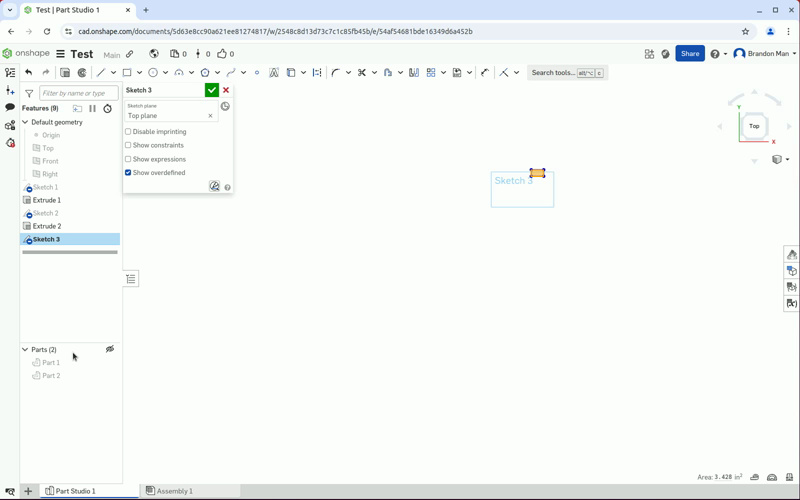
key(shift+e)
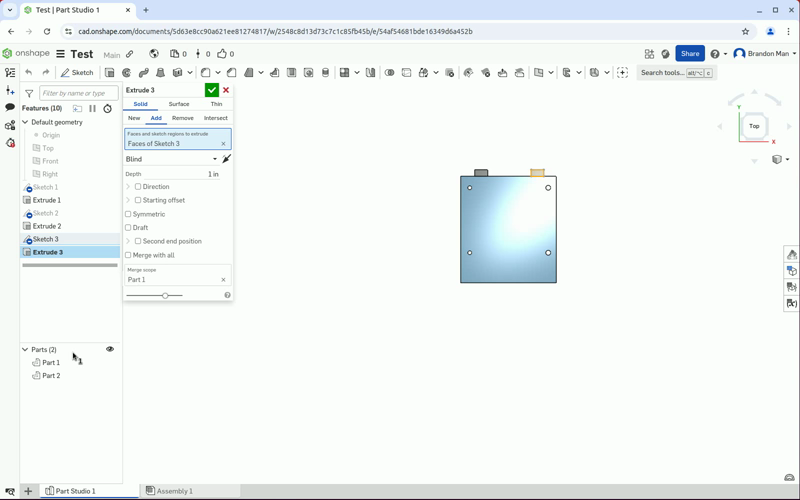
mouse_move(143, 106)
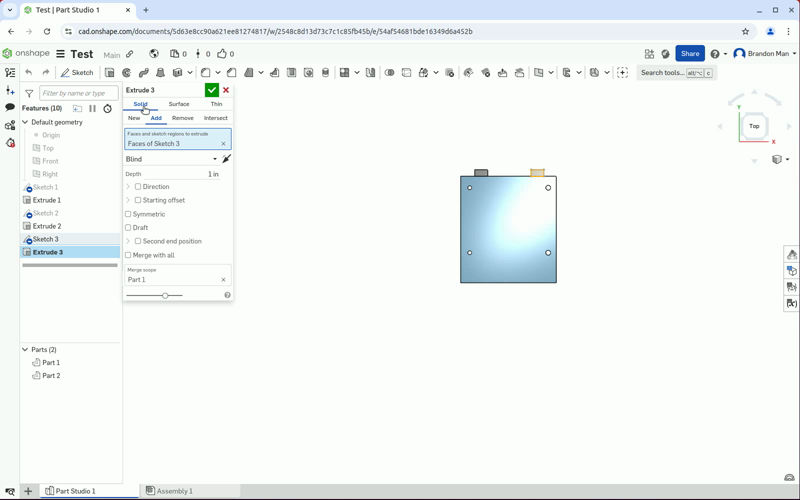
click(143, 106)
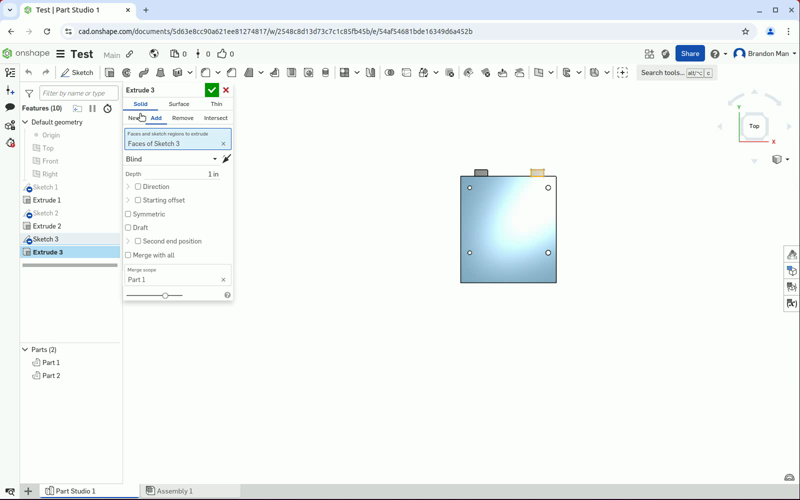
mouse_move(137, 120)
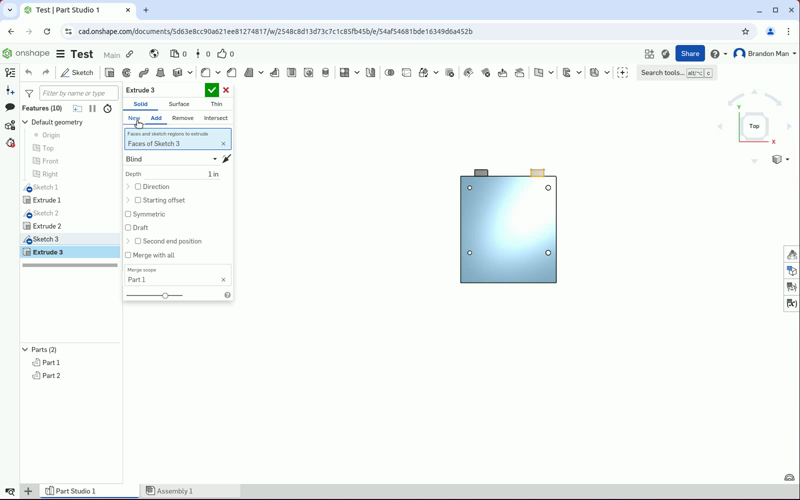
click(137, 120)
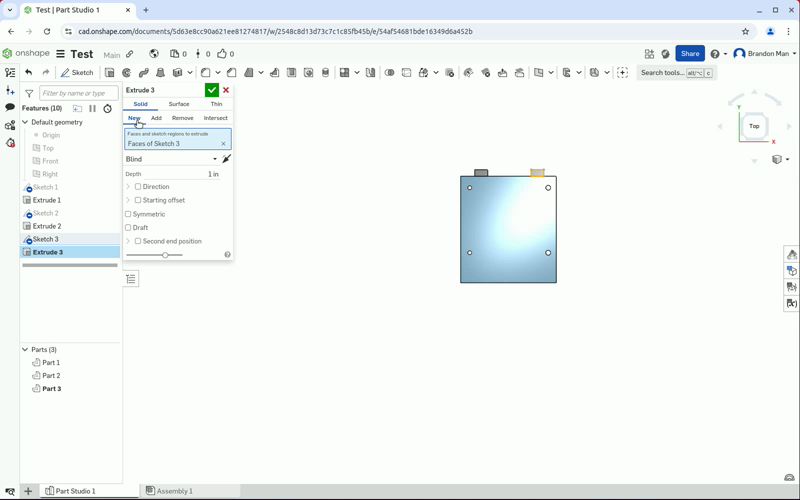
key(tab, 4)
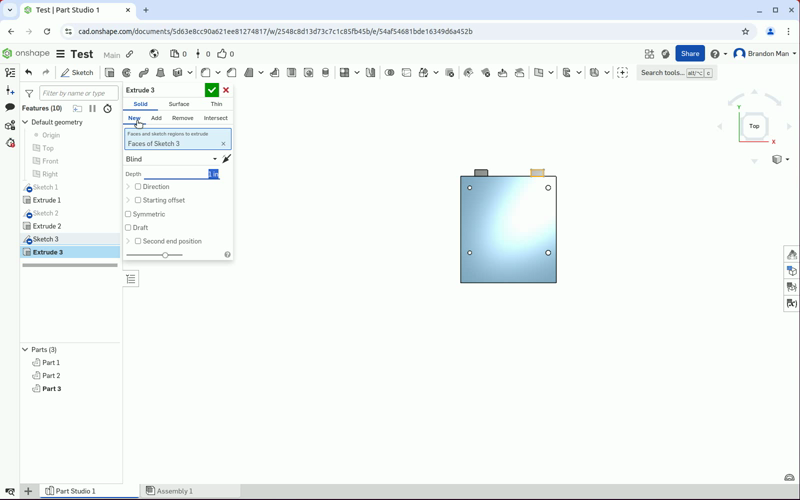
text(1.204)
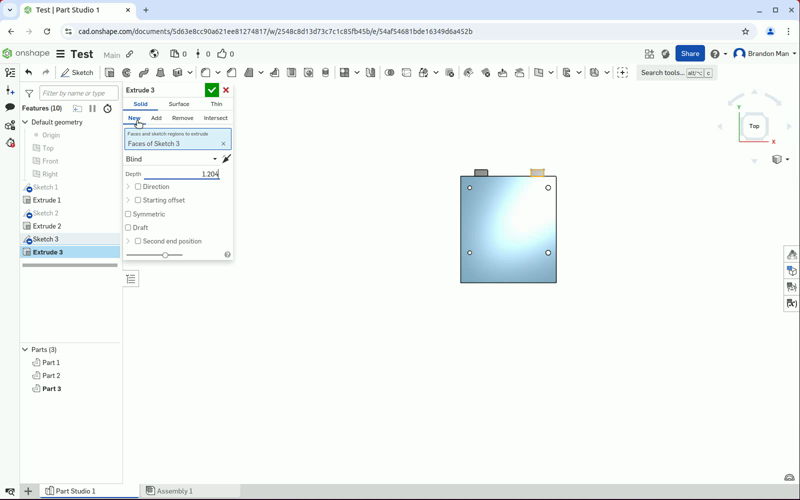
key(enter)
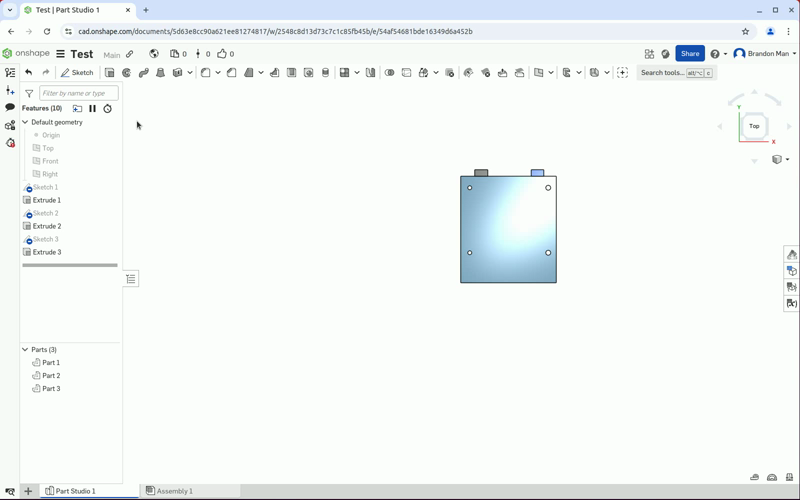
key(shift+h)
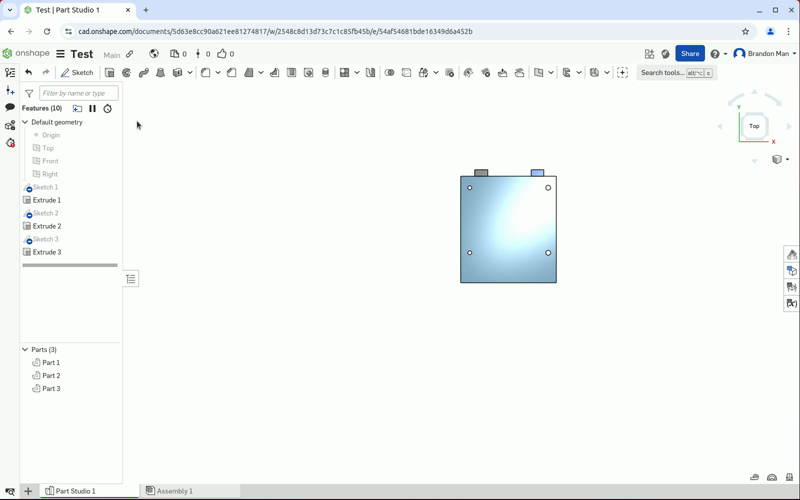
key(shift+h)
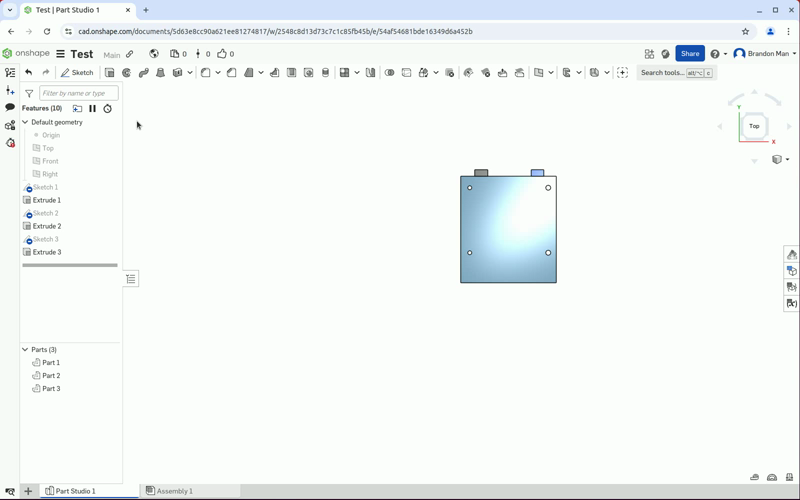
mouse_move(73, 189)
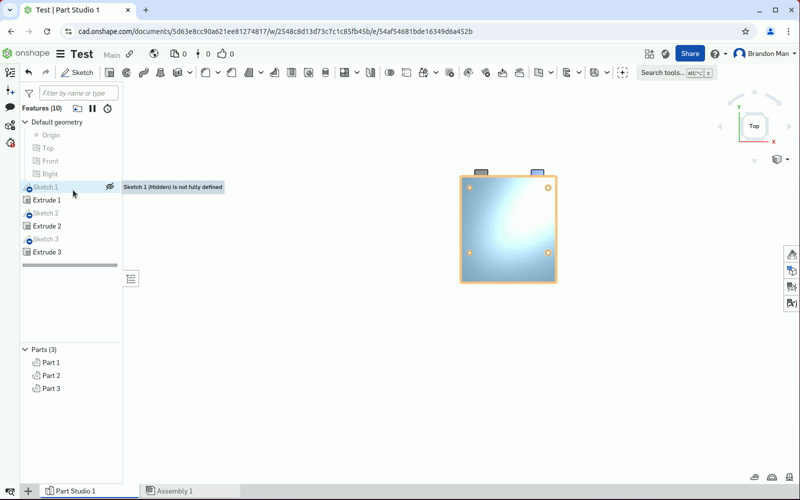
click(73, 189)
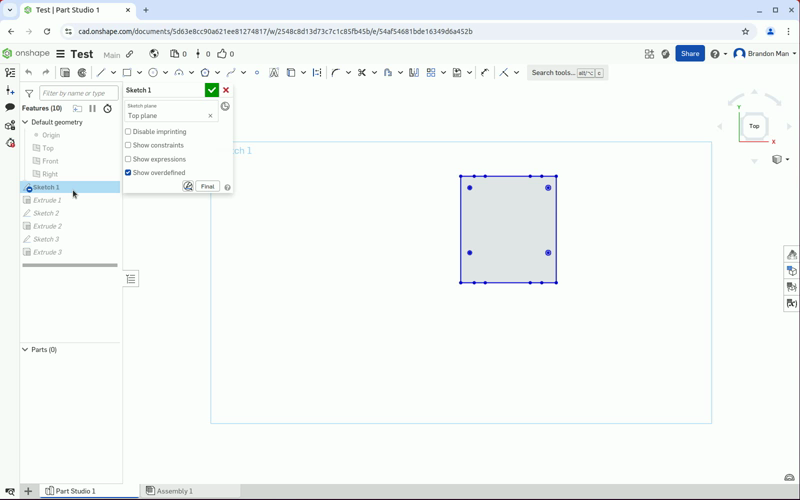
mouse_move(229, 92)
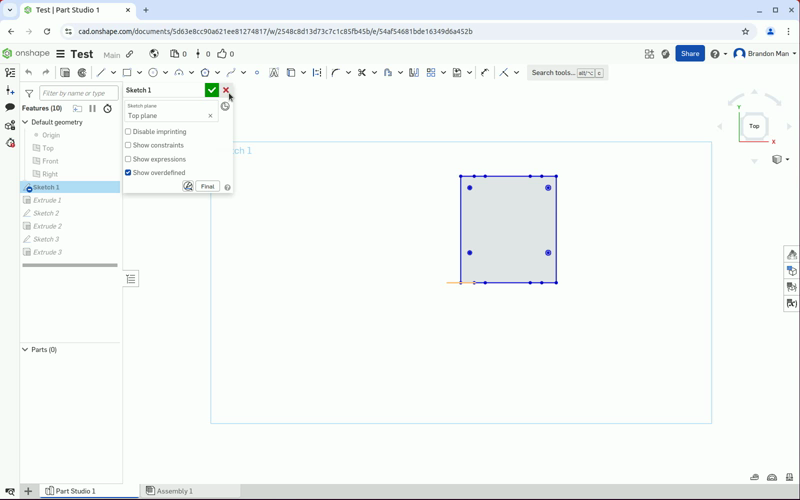
click(229, 92)
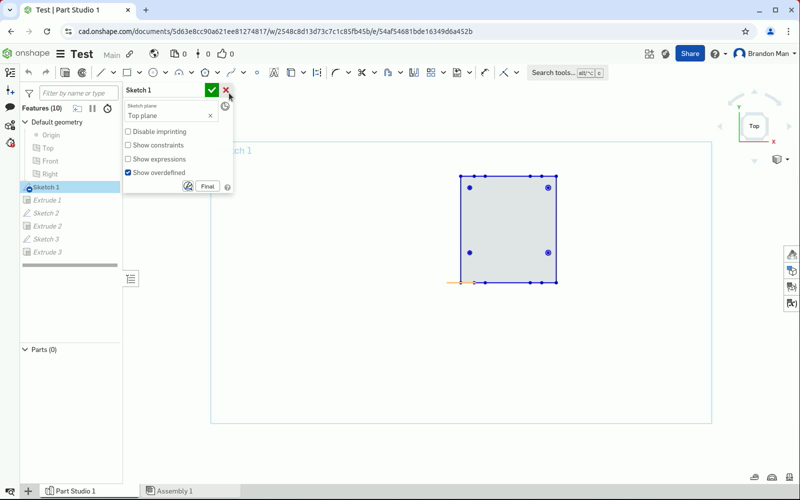
key(shift+s)
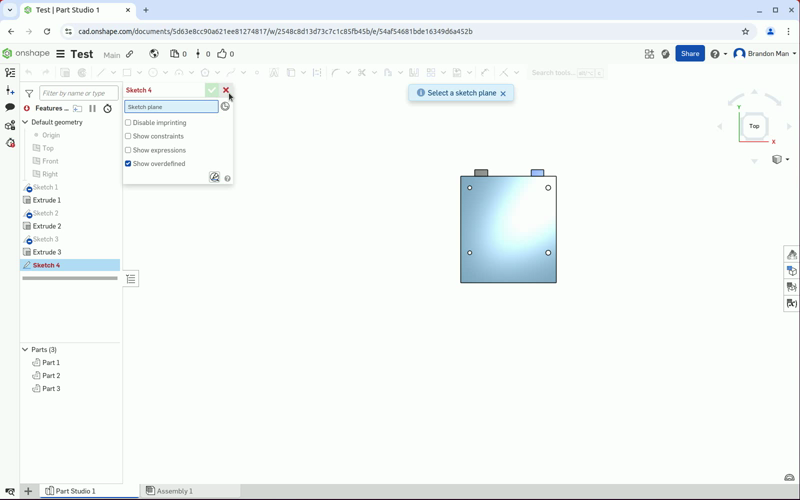
mouse_move(73, 150)
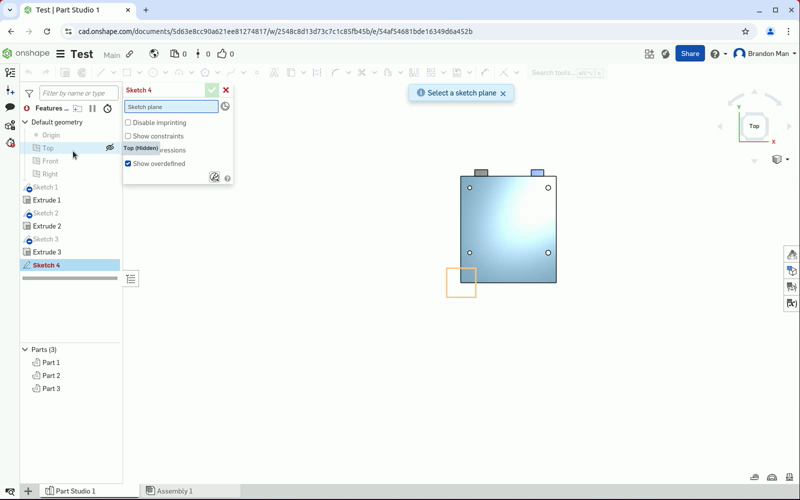
click(73, 150)
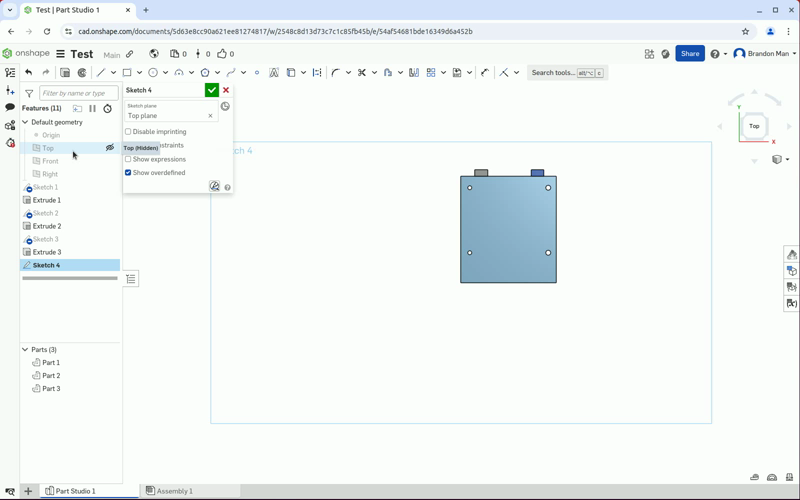
mouse_move(73, 352)
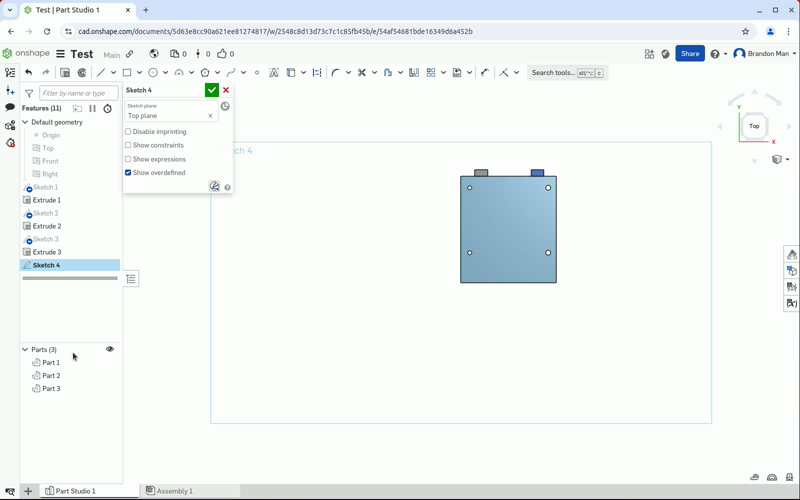
key(y)
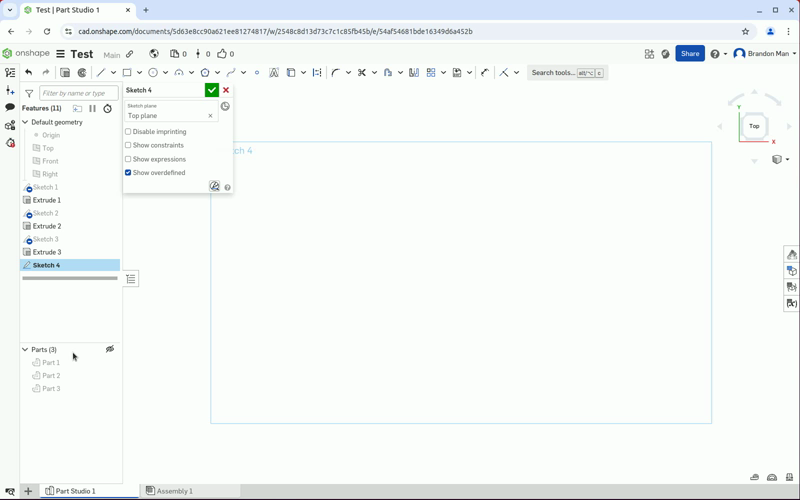
key(l)
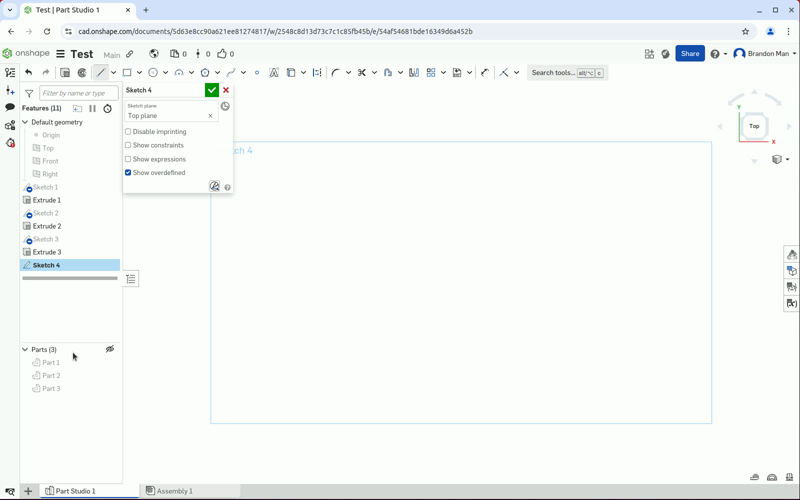
key_down(shift)
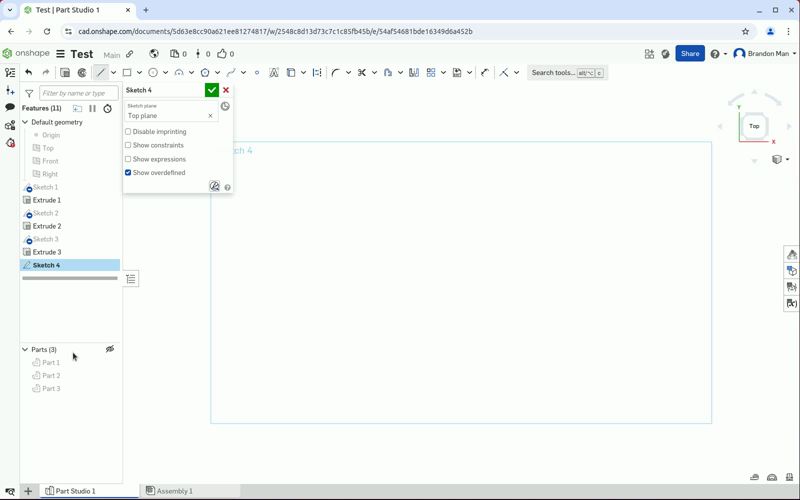
mouse_move(531, 288)
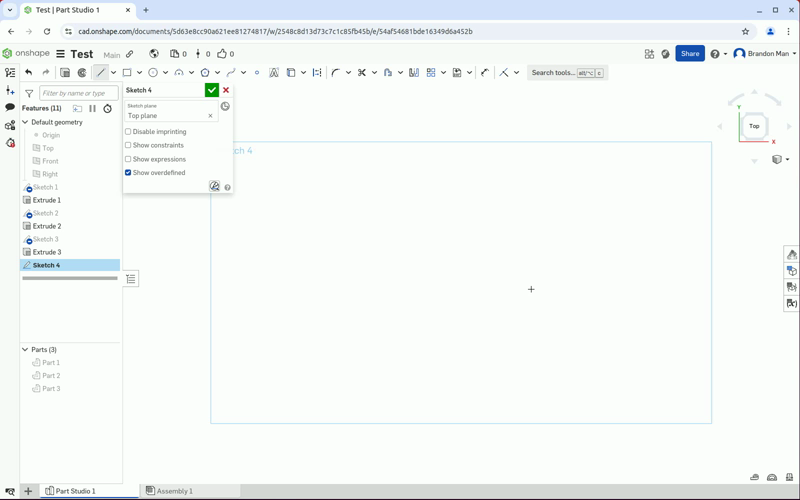
click(531, 288)
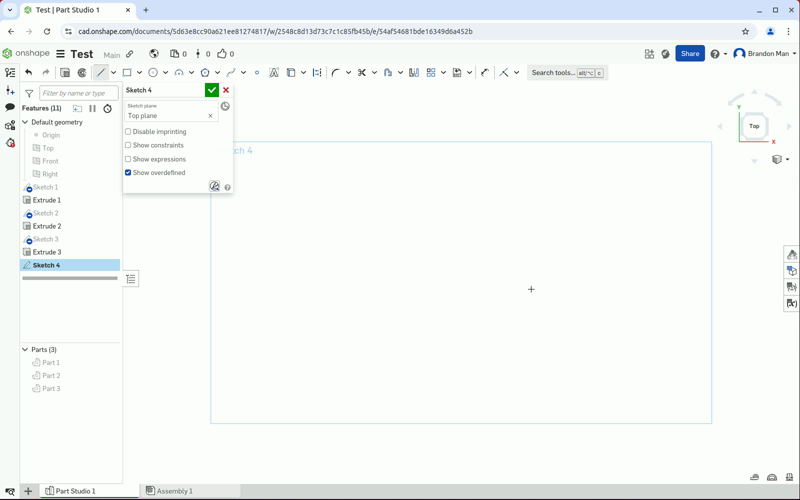
key_up(shift)
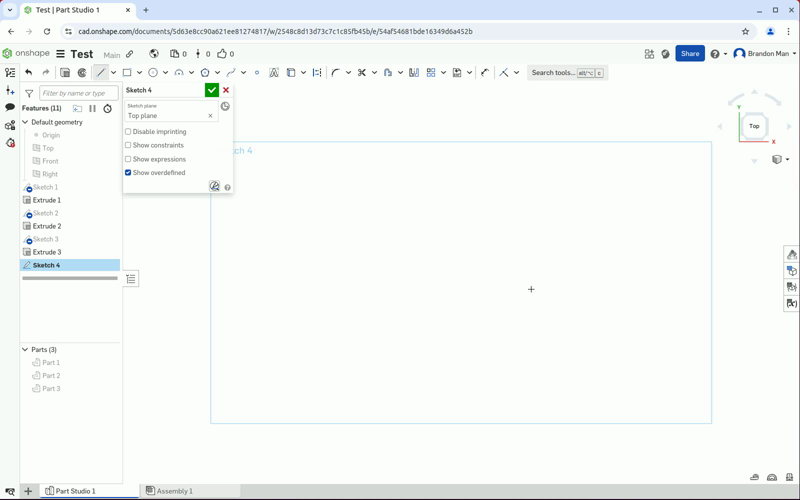
key_down(shift)
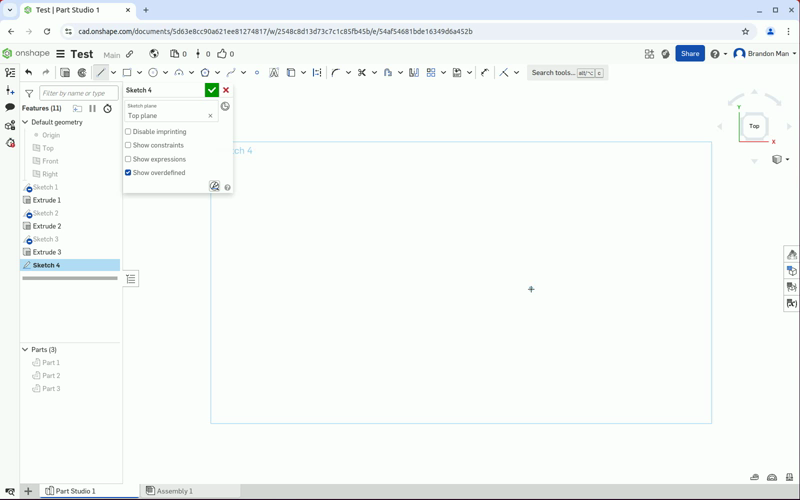
mouse_move(561, 288)
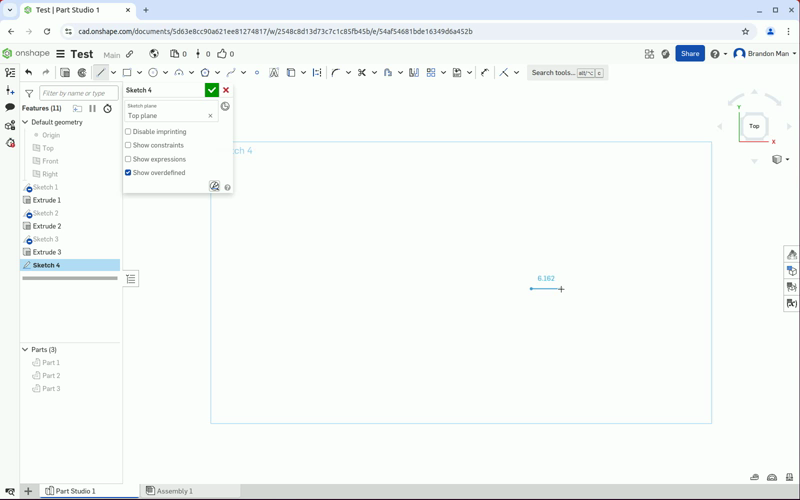
mouse_move(543, 288)
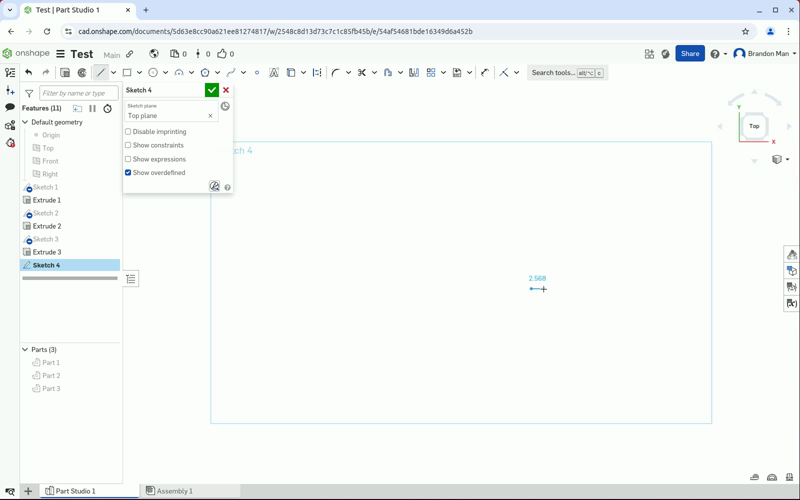
click(543, 288)
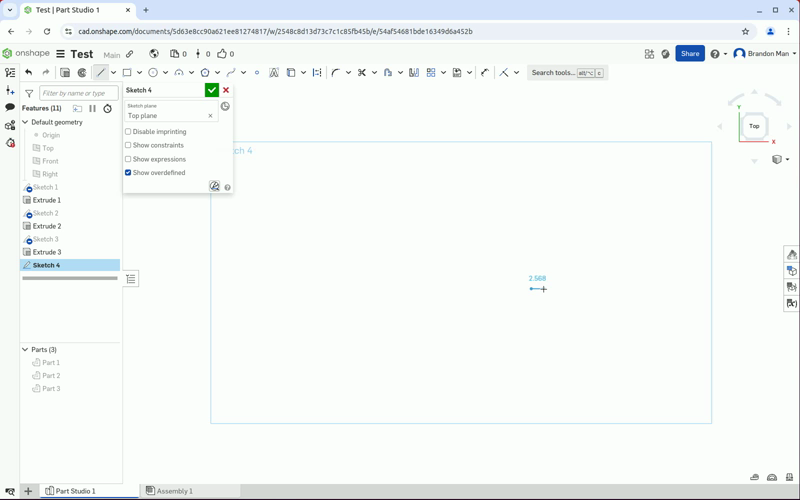
key_up(shift)
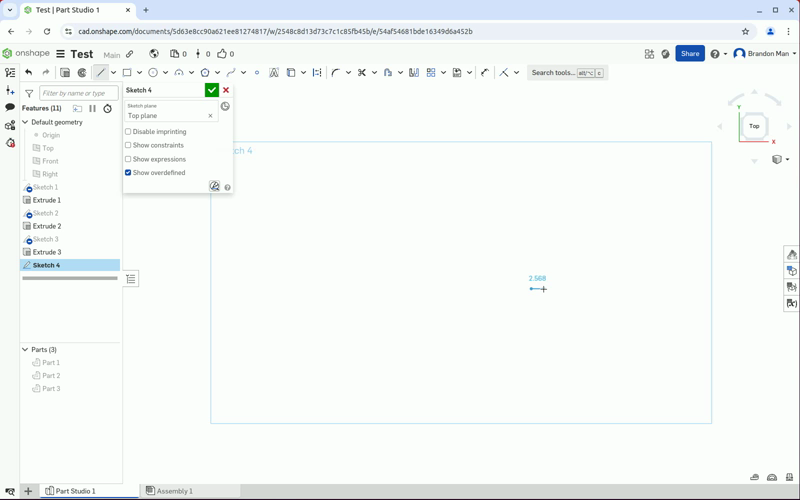
key_down(shift)
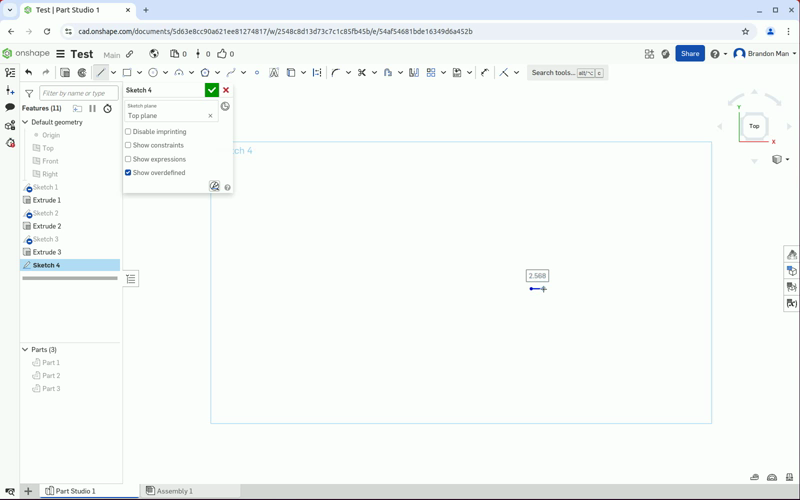
mouse_move(573, 288)
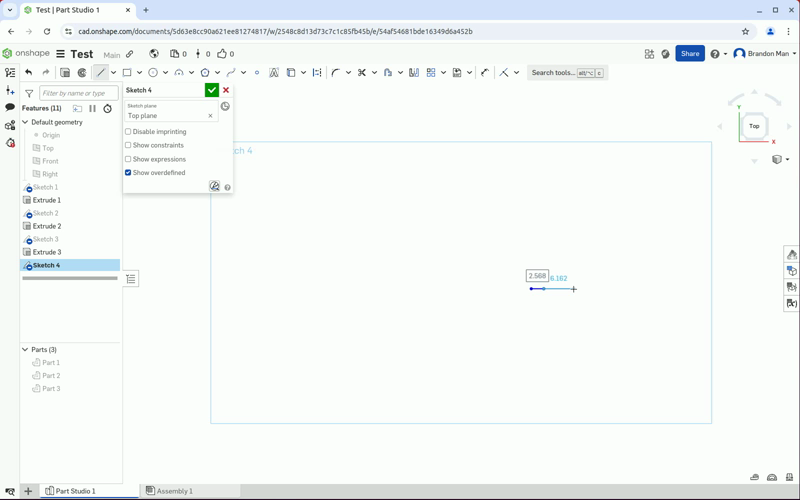
mouse_move(543, 282)
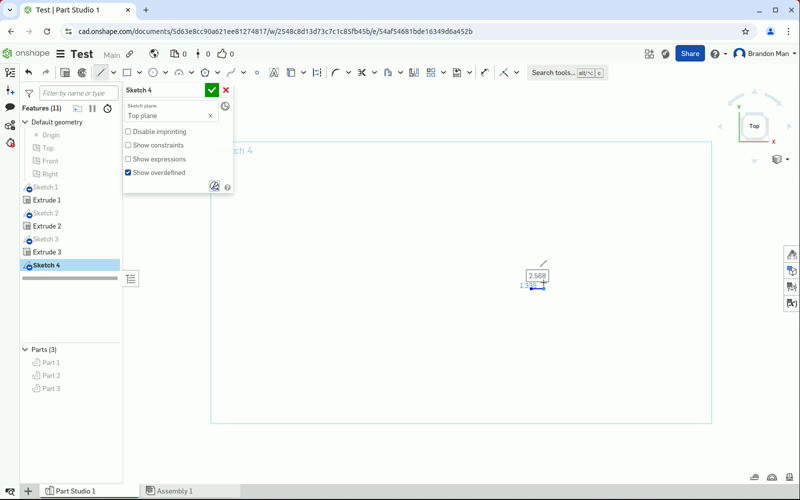
scroll(6)
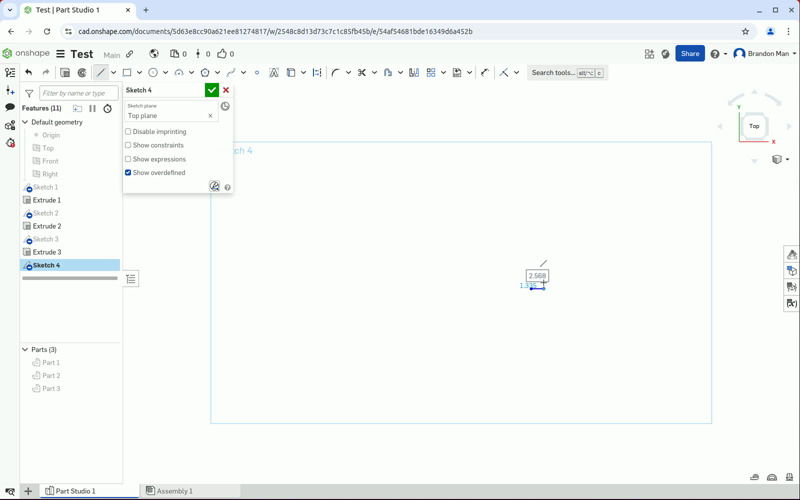
scroll(6)
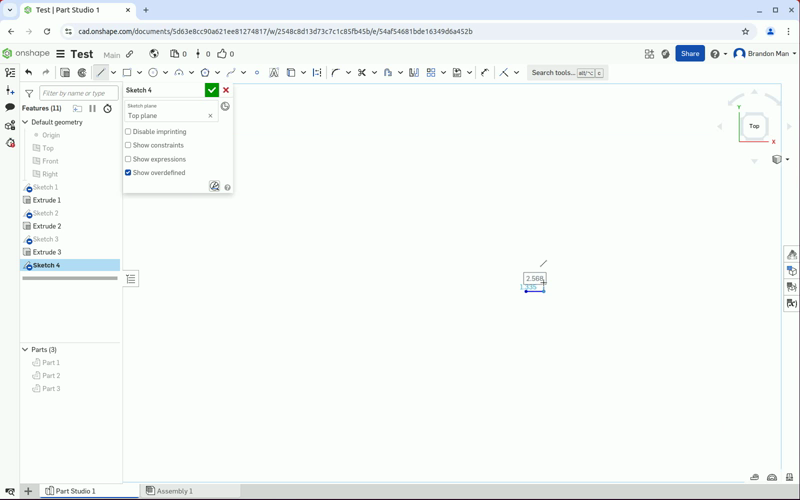
scroll(6)
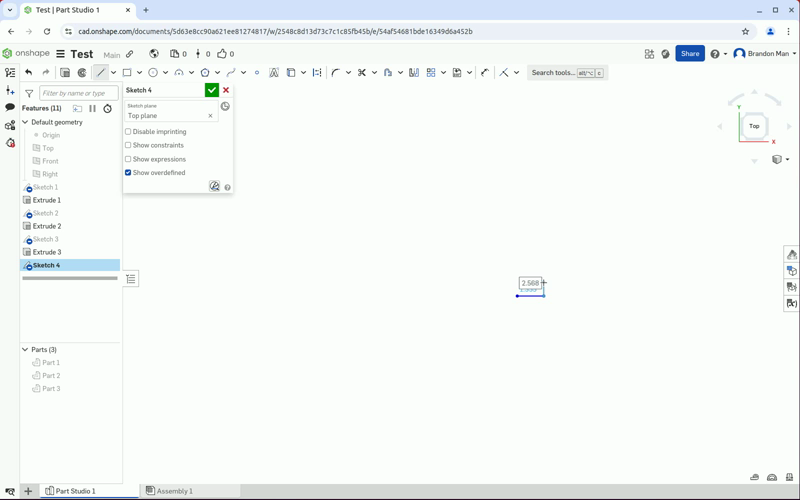
scroll(6)
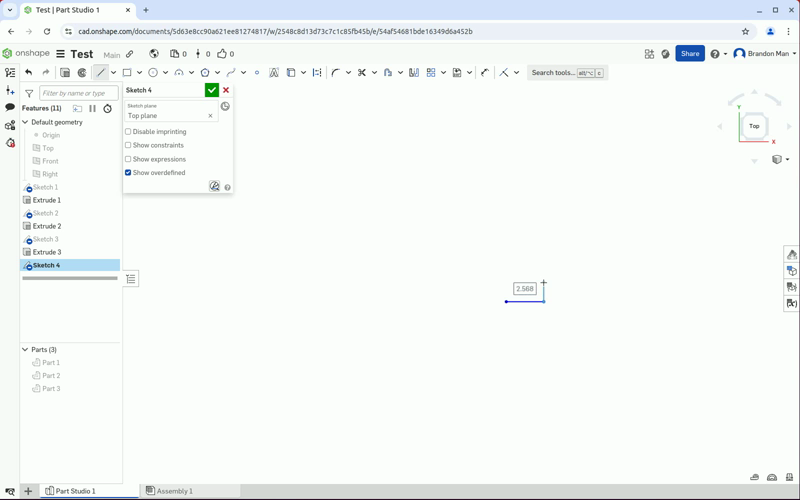
scroll(6)
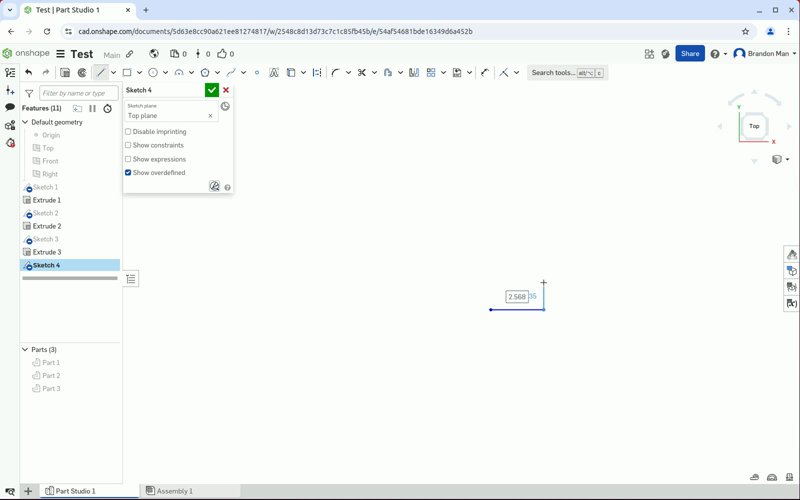
scroll(6)
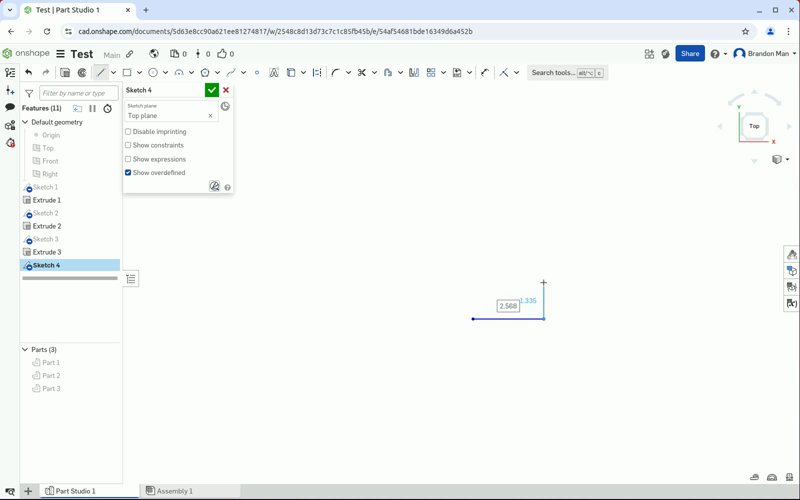
scroll(6)
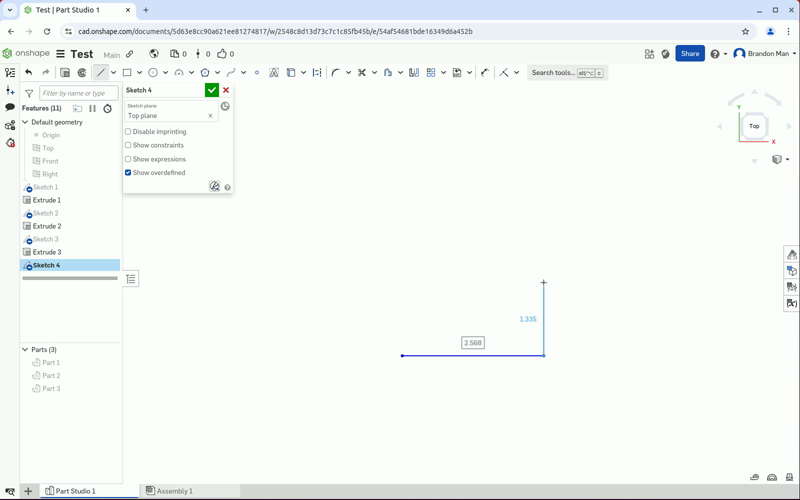
click(543, 282)
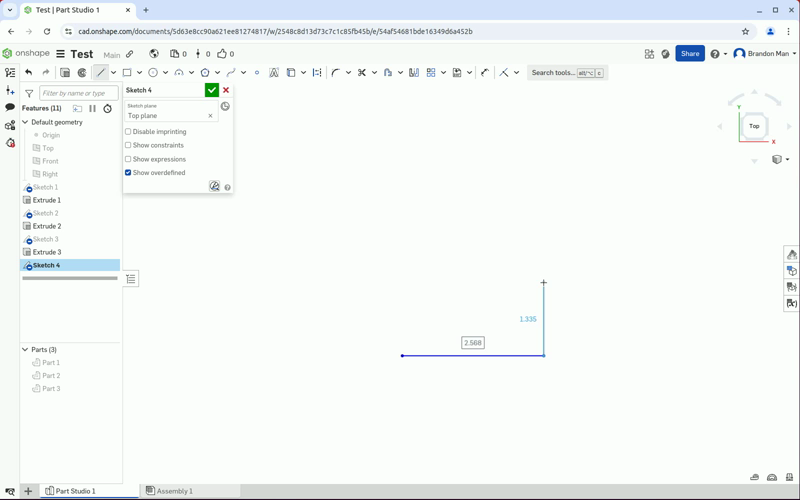
scroll(-6)
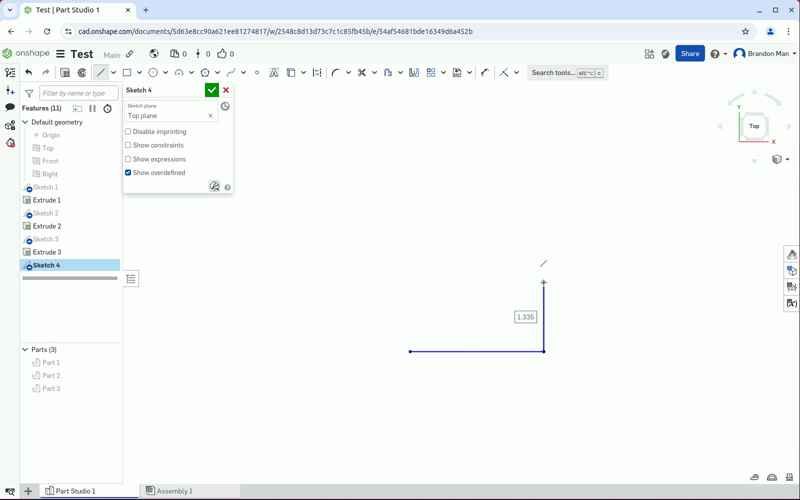
scroll(-6)
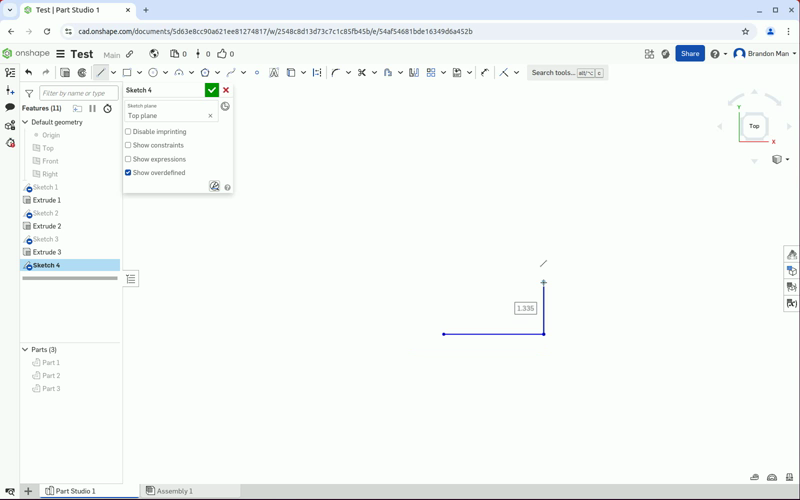
scroll(-6)
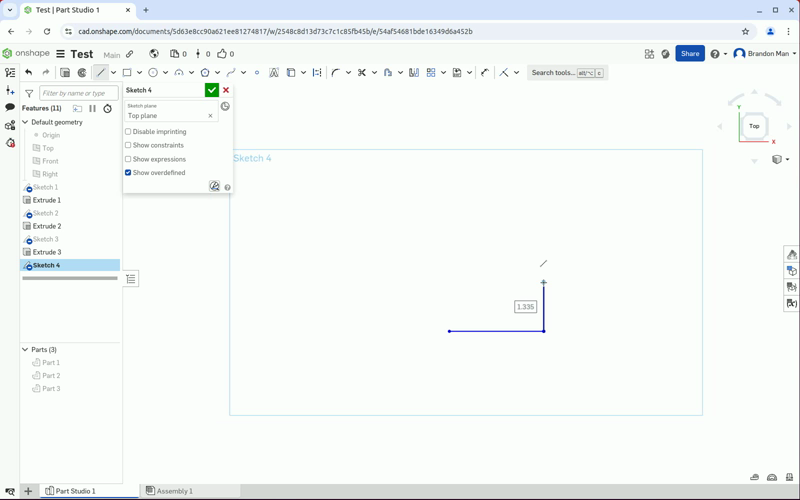
scroll(-6)
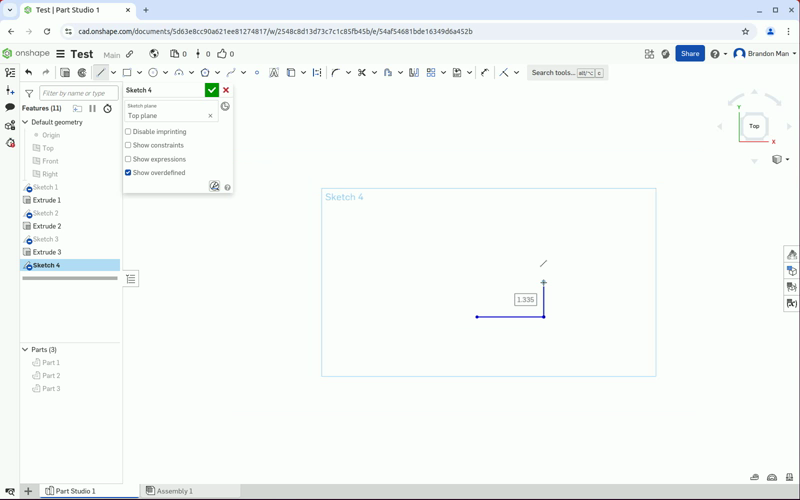
scroll(-6)
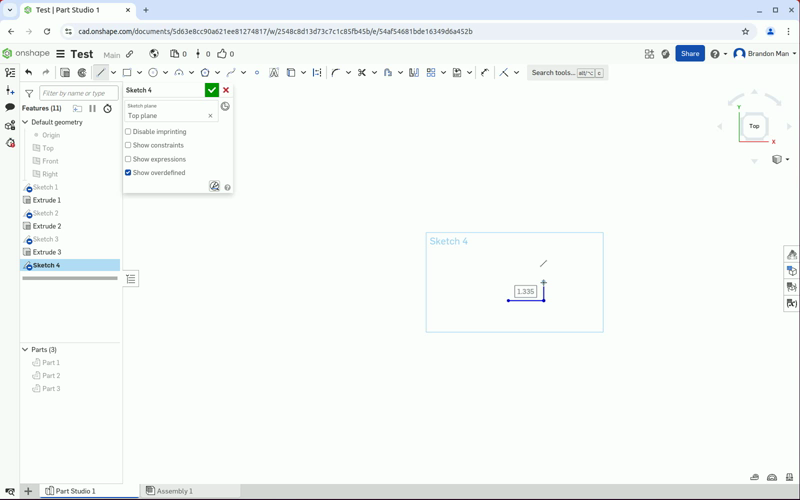
scroll(-6)
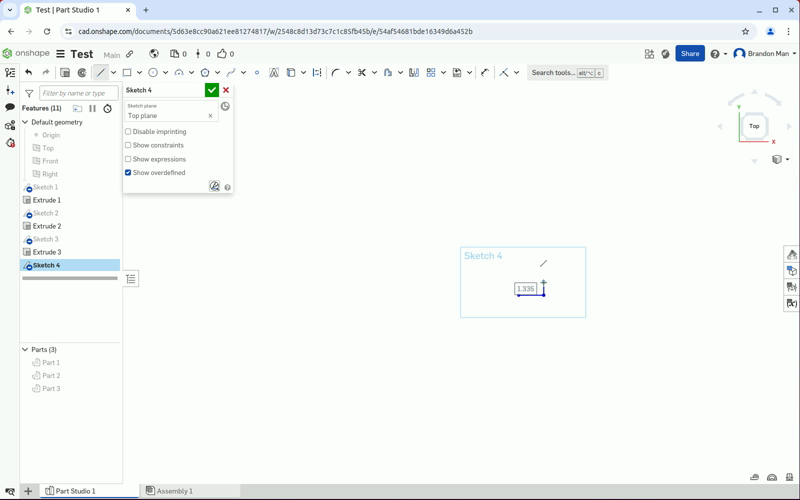
scroll(-6)
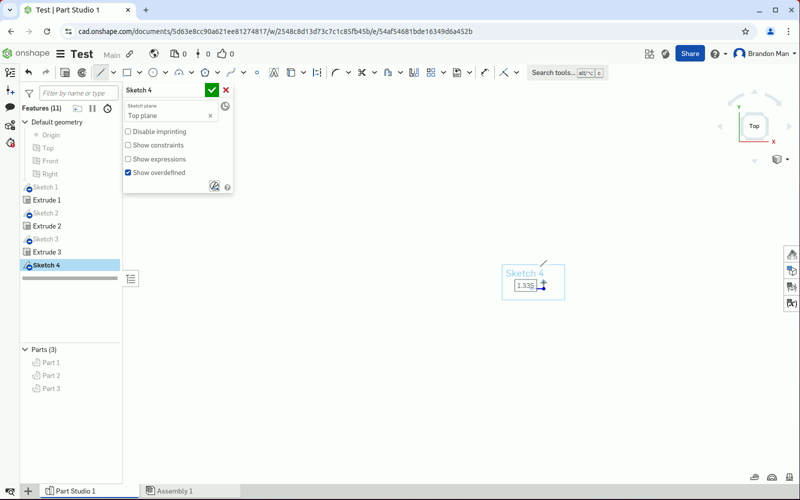
key_up(shift)
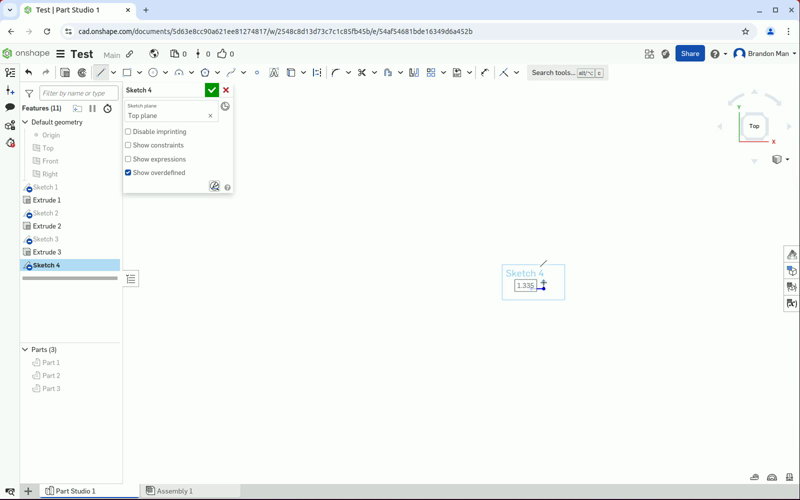
key_down(shift)
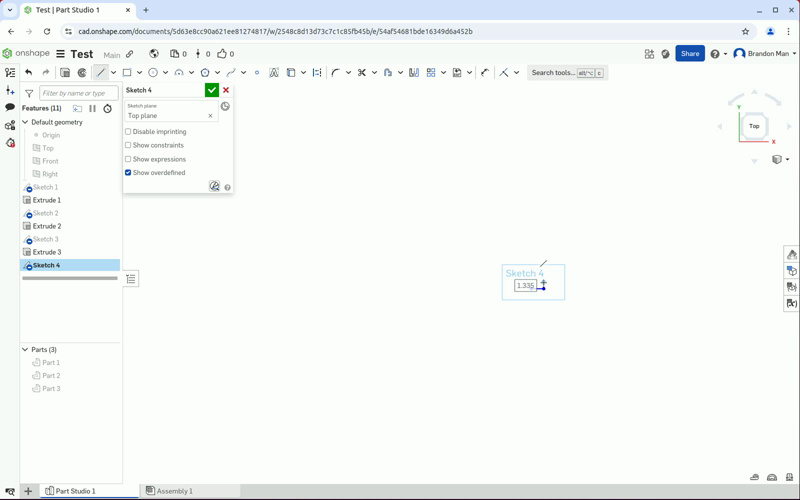
mouse_move(573, 282)
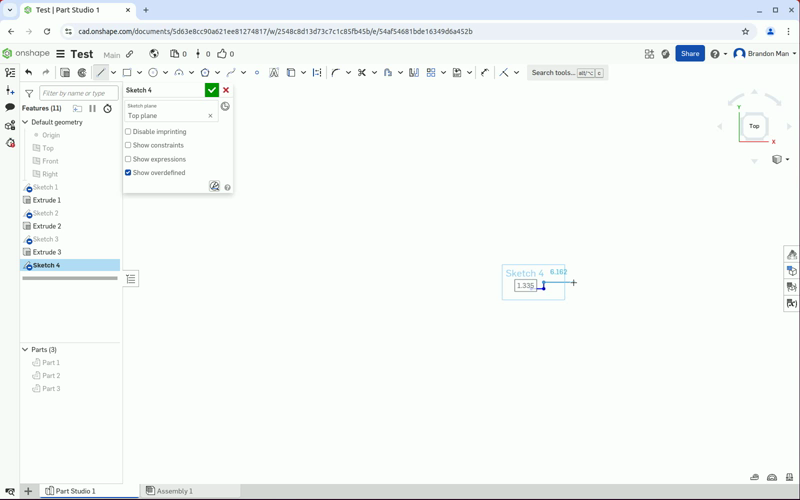
mouse_move(531, 282)
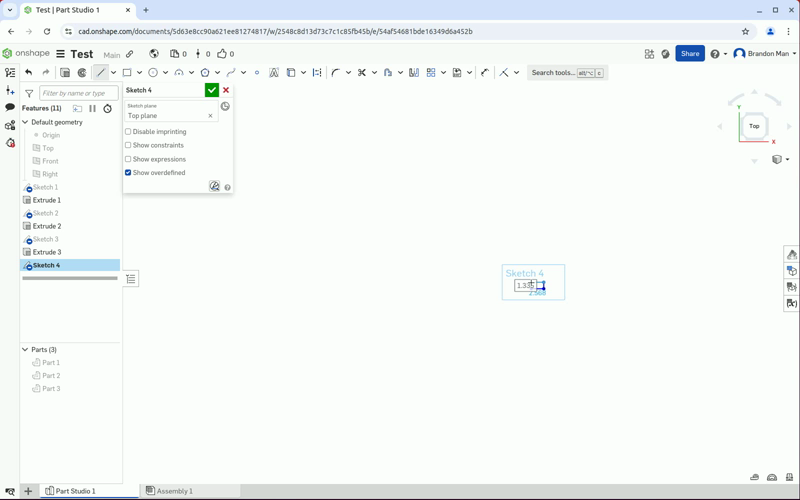
click(531, 282)
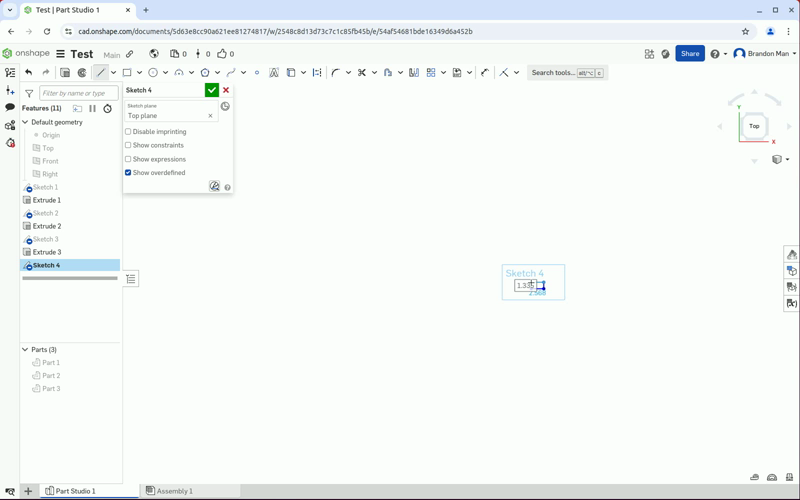
key_up(shift)
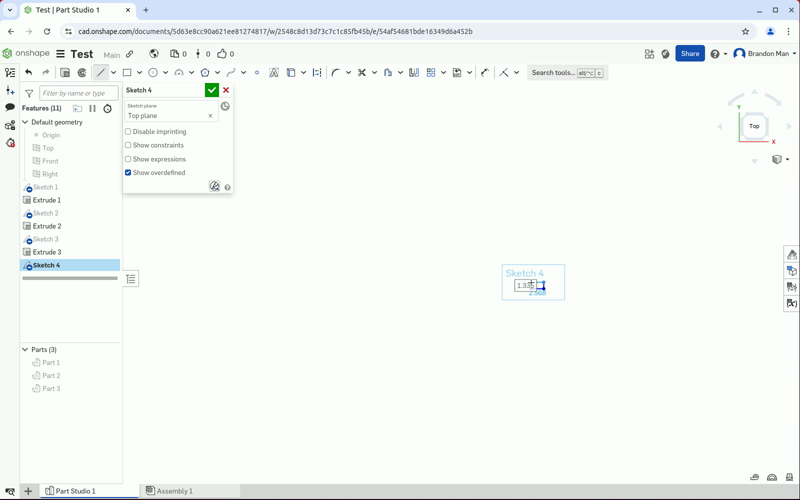
mouse_move(561, 282)
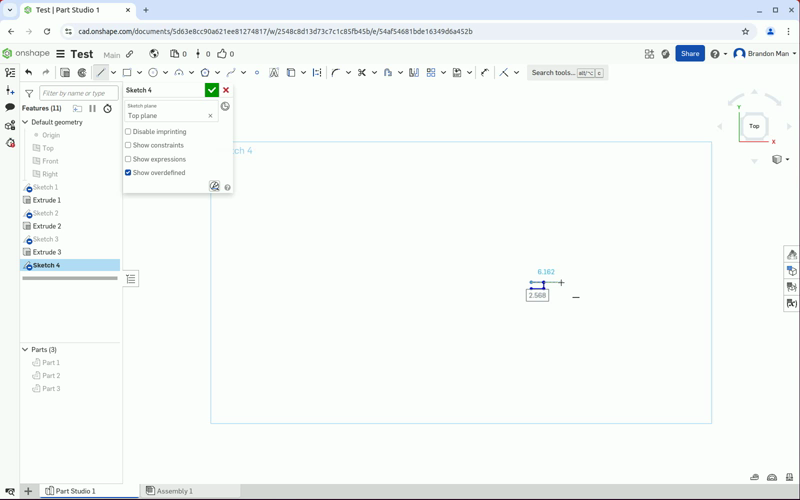
key_down(shift)
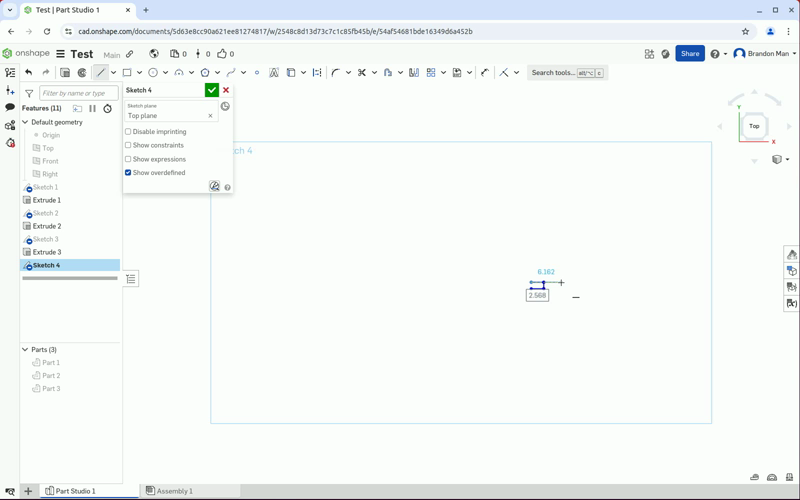
mouse_move(531, 288)
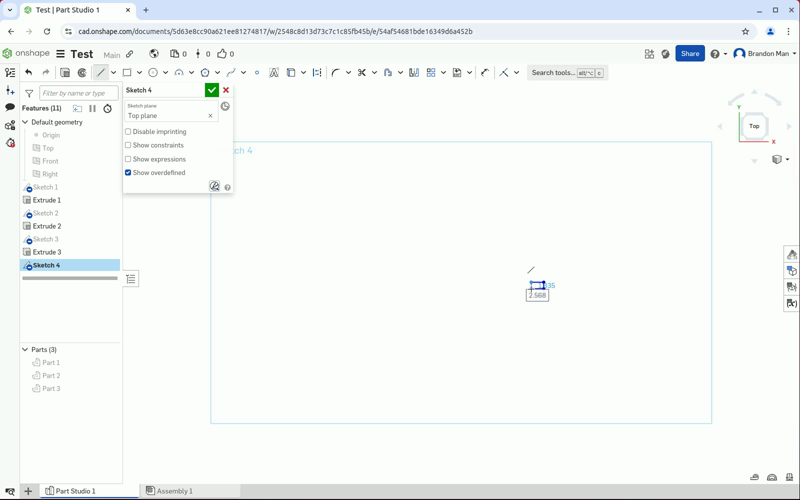
scroll(6)
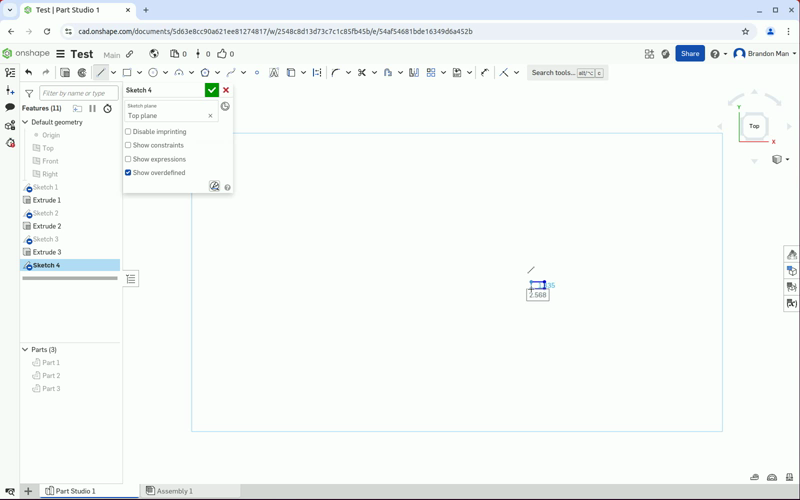
scroll(6)
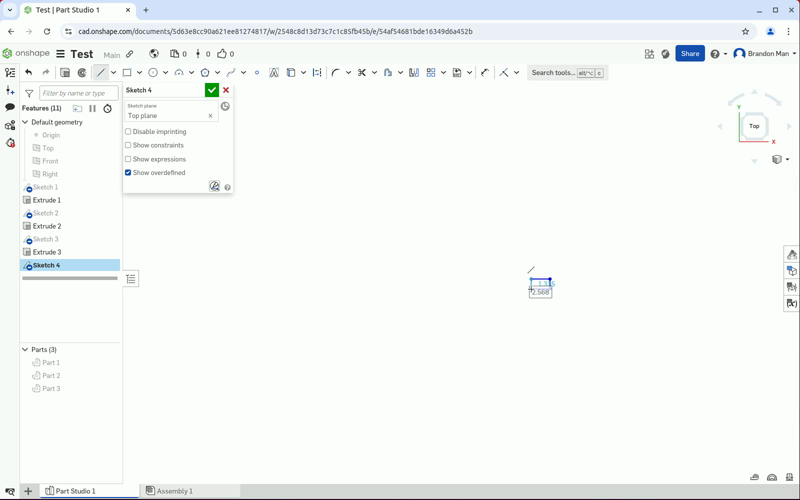
scroll(6)
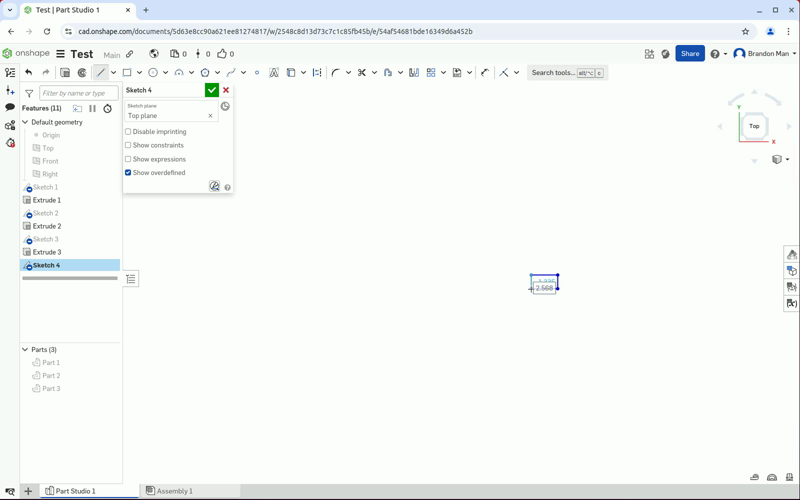
scroll(6)
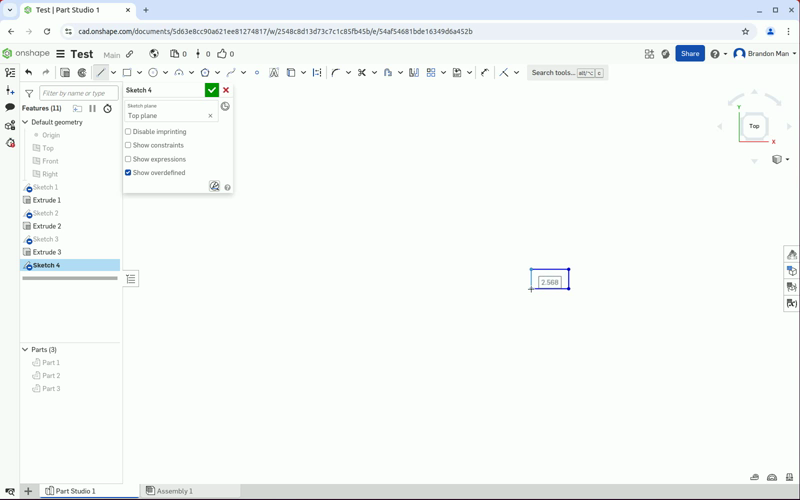
scroll(6)
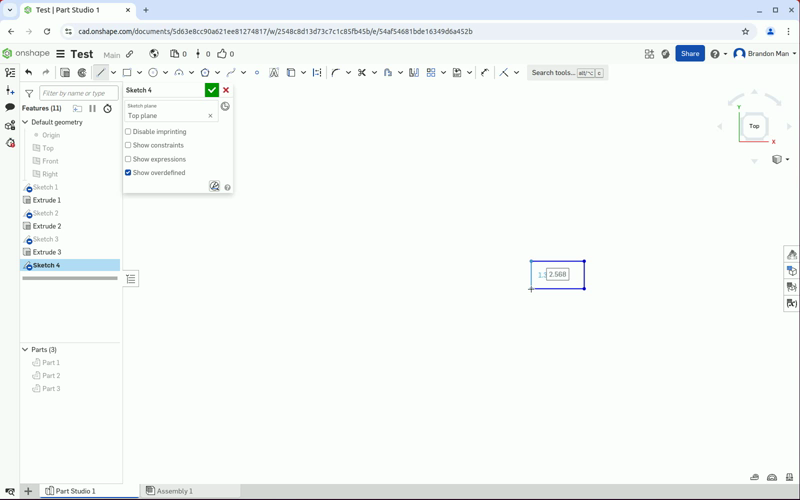
scroll(6)
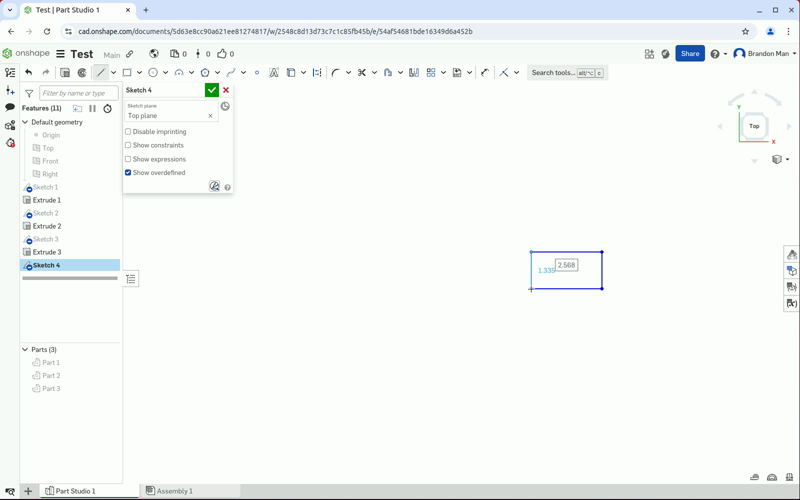
scroll(6)
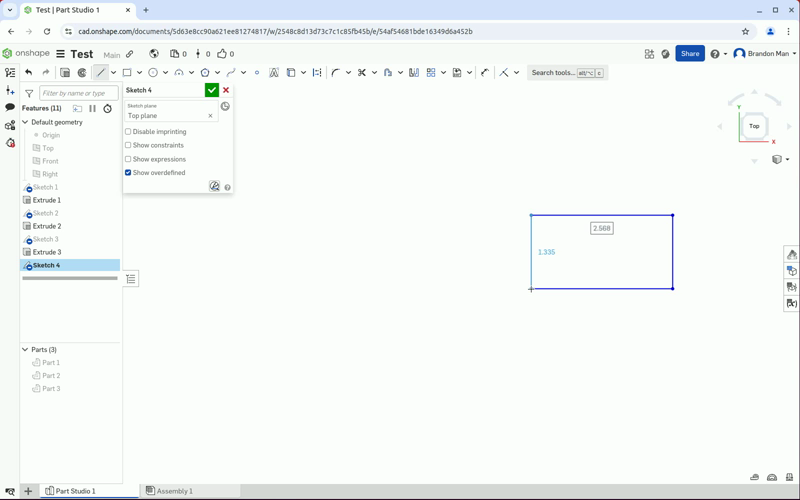
key_up(shift)
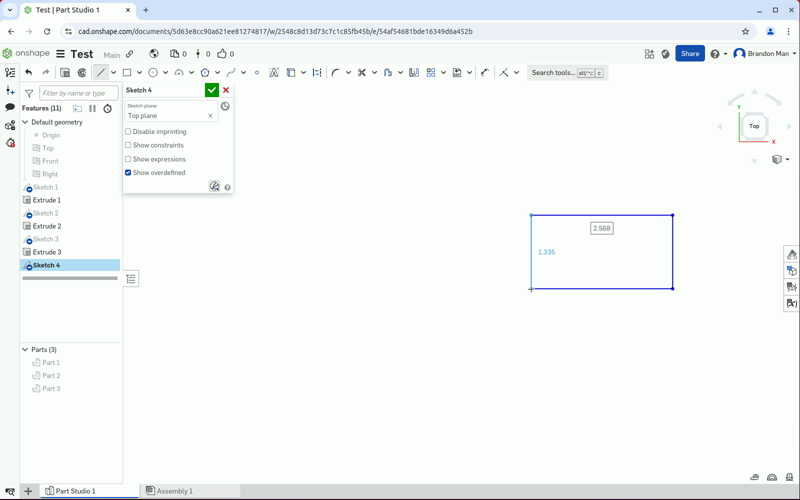
click(531, 288)
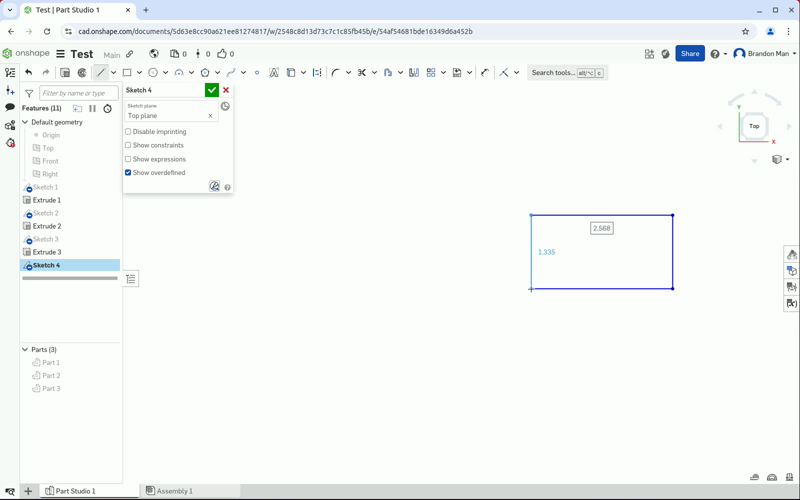
scroll(-6)
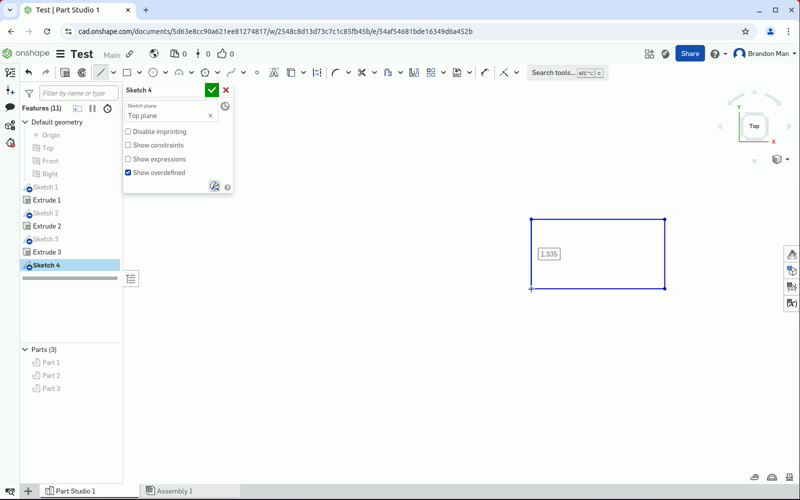
scroll(-6)
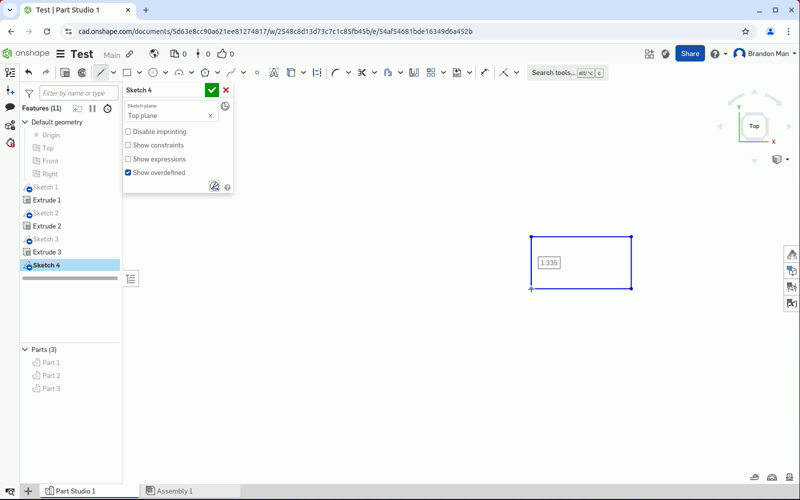
scroll(-6)
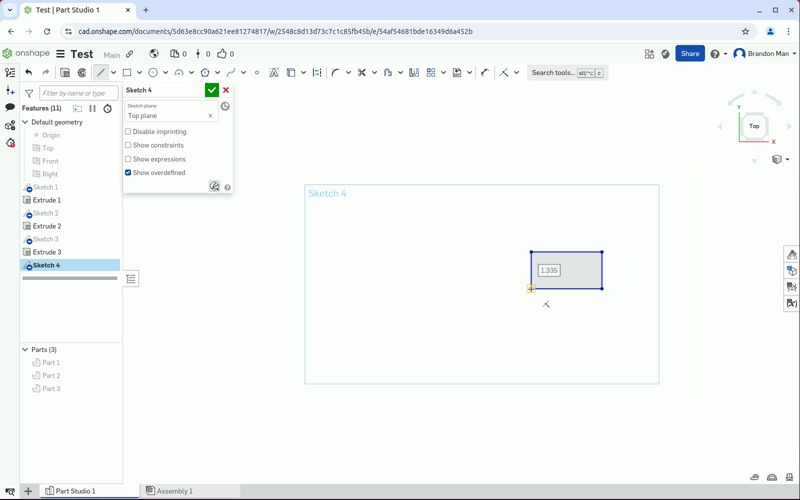
scroll(-6)
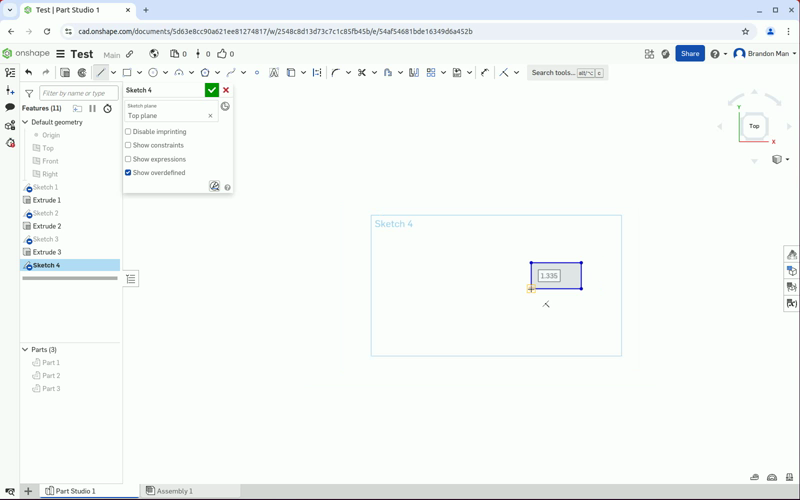
scroll(-6)
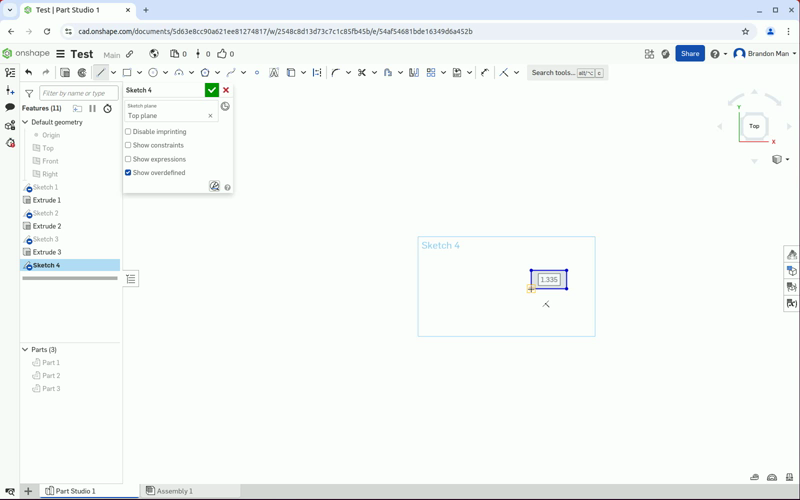
scroll(-6)
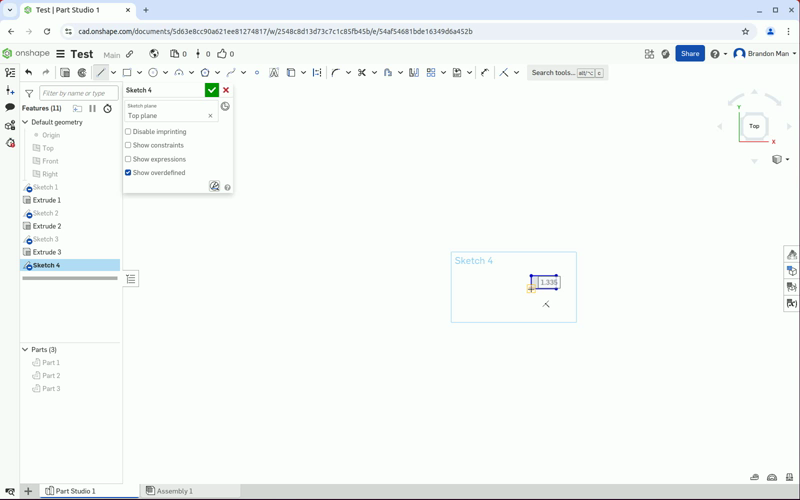
scroll(-6)
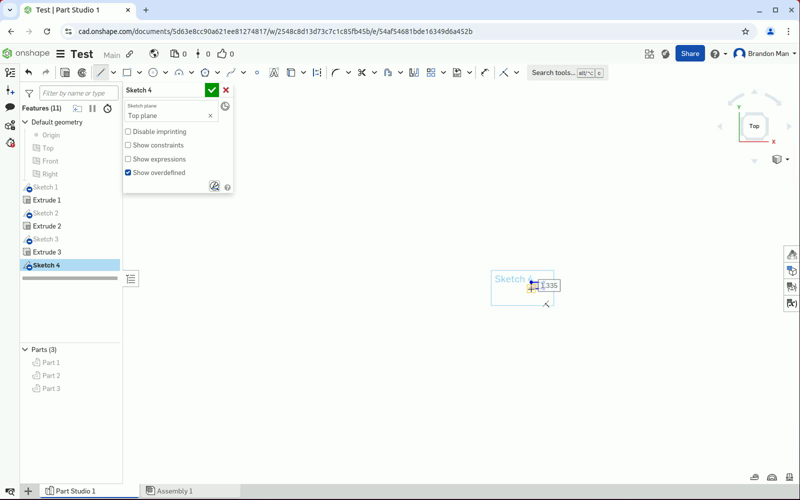
key(esc)
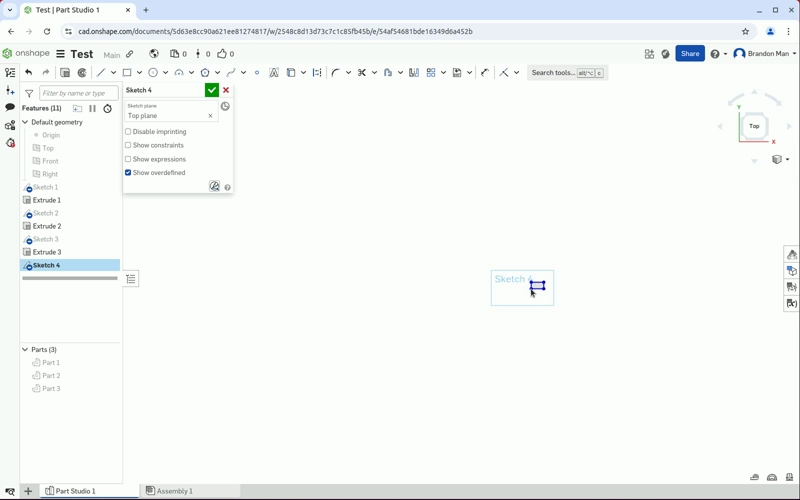
mouse_move(533, 286)
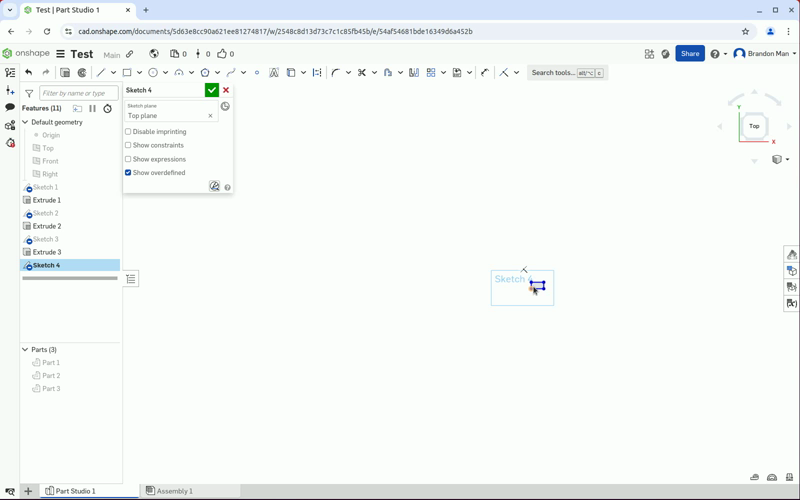
scroll(6)
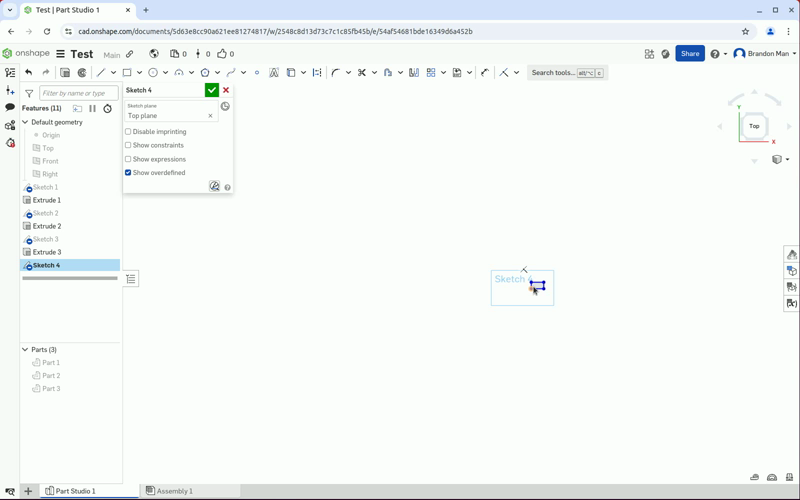
scroll(6)
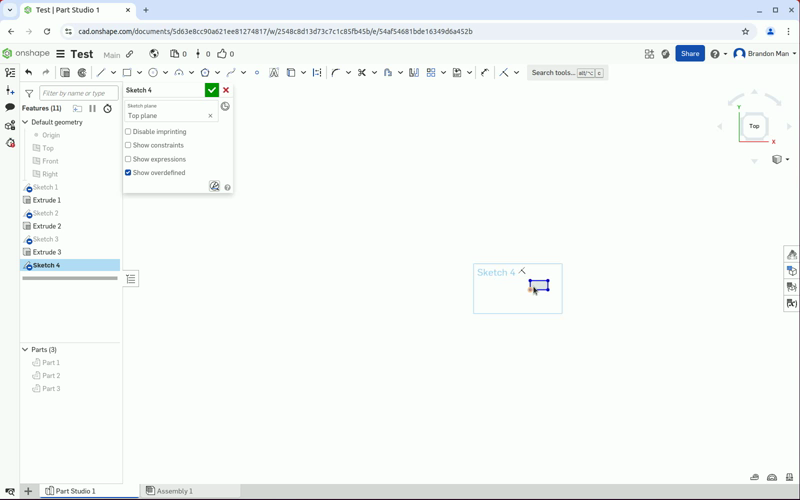
scroll(6)
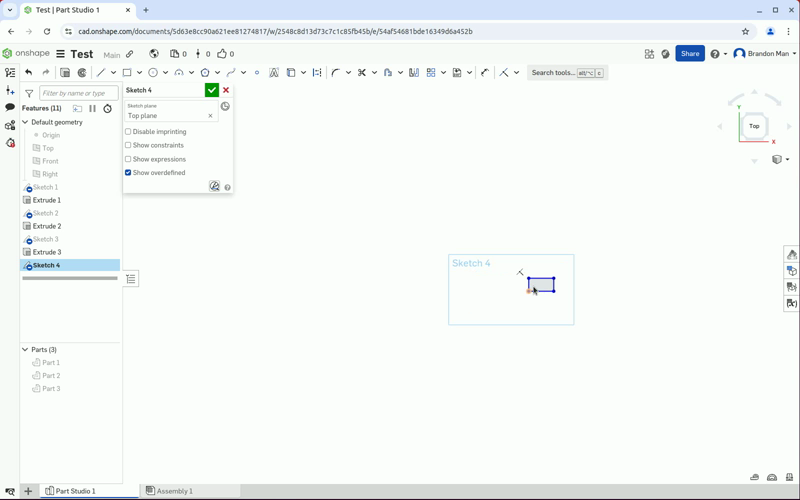
scroll(6)
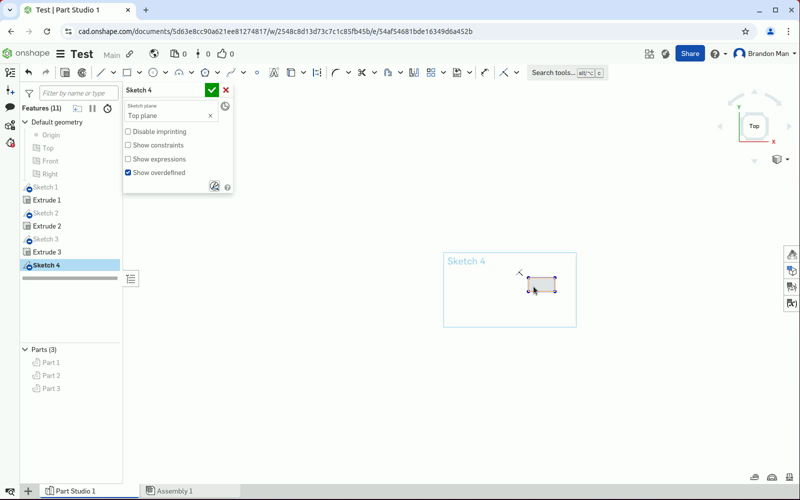
scroll(6)
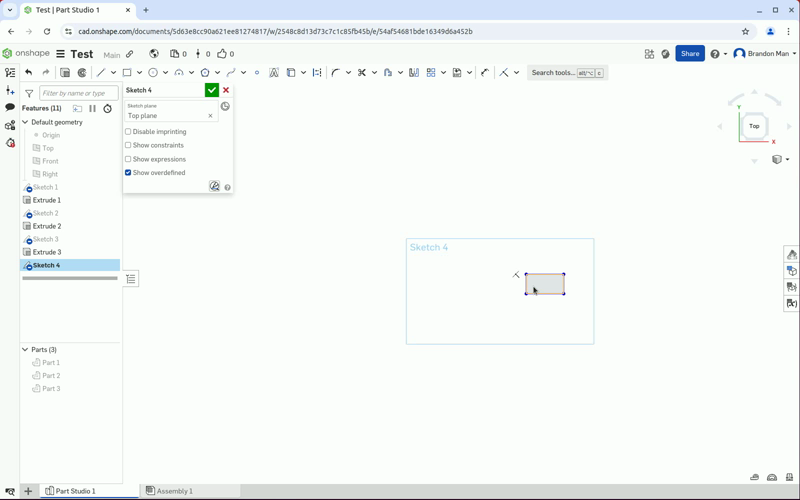
scroll(6)
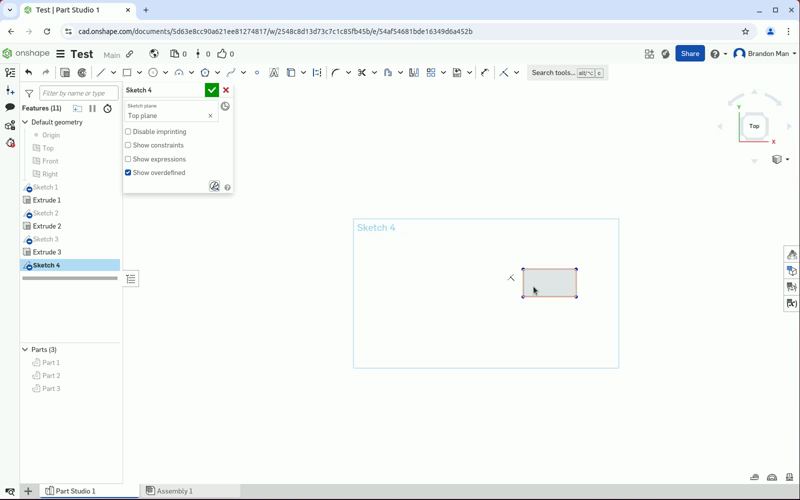
scroll(6)
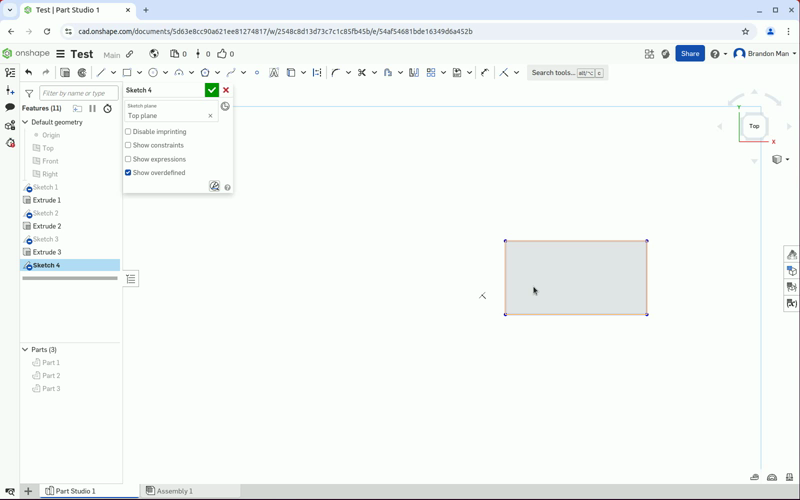
click(533, 286)
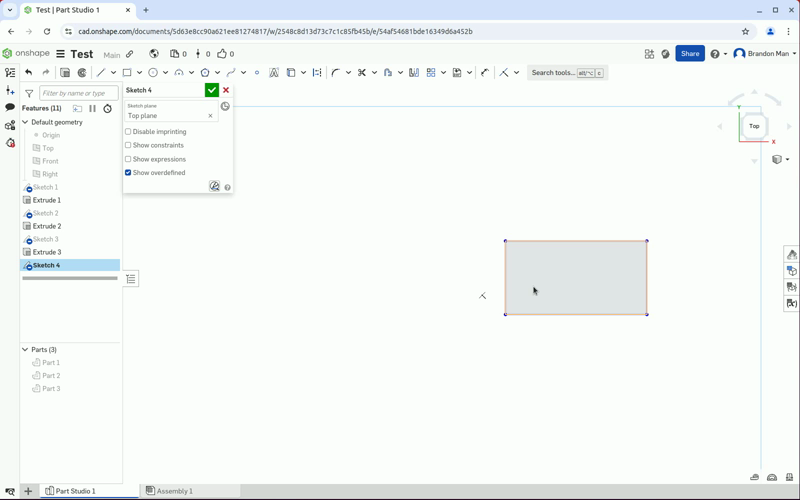
scroll(-6)
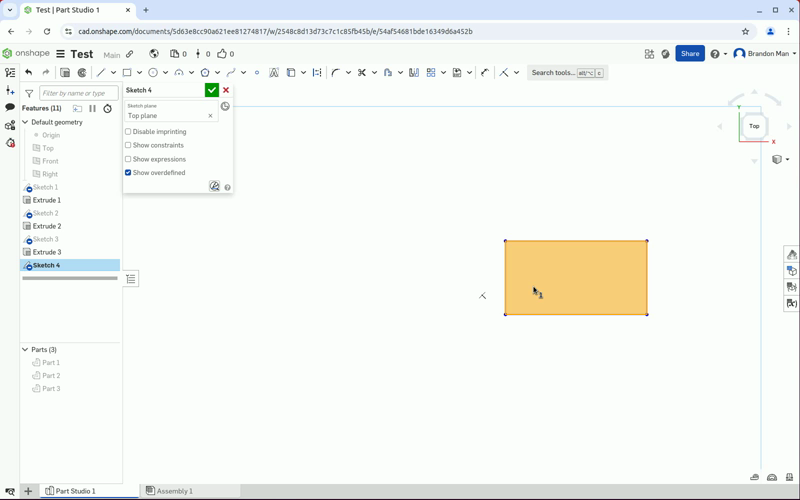
scroll(-6)
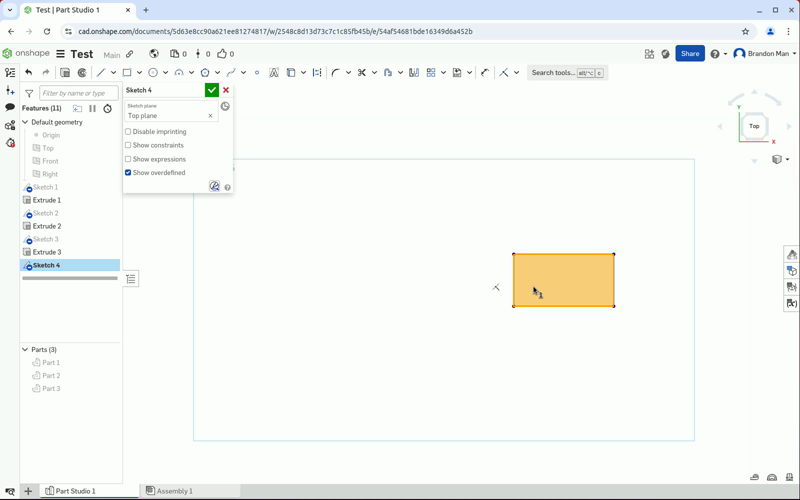
scroll(-6)
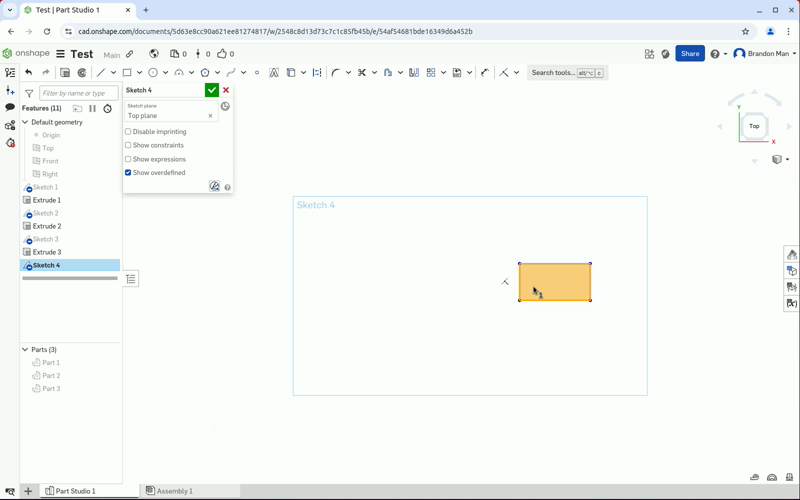
scroll(-6)
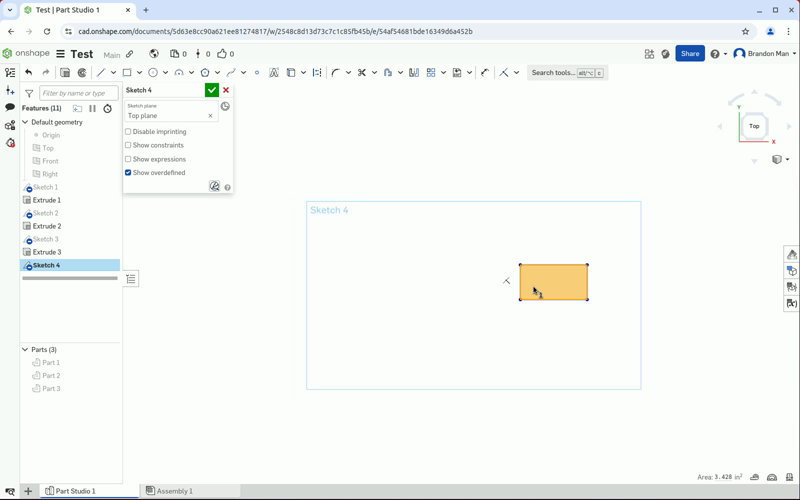
scroll(-6)
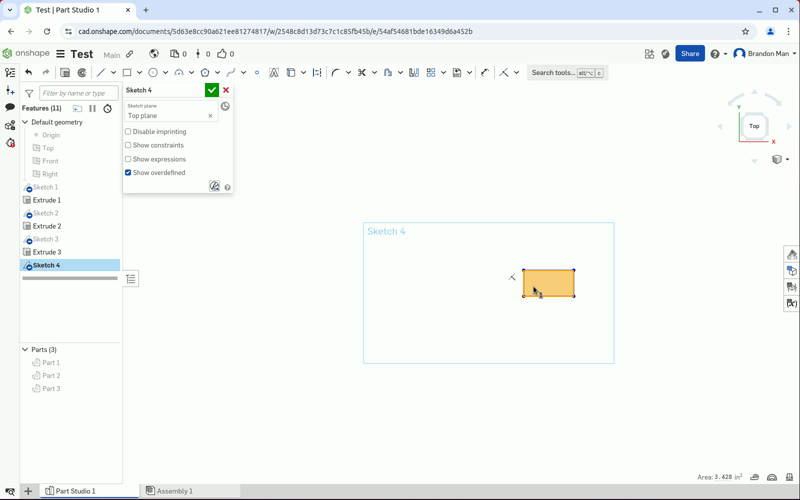
scroll(-6)
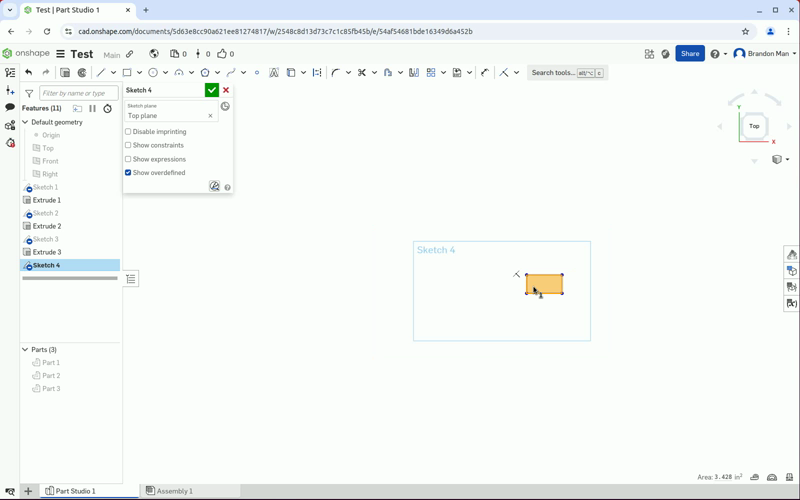
scroll(-6)
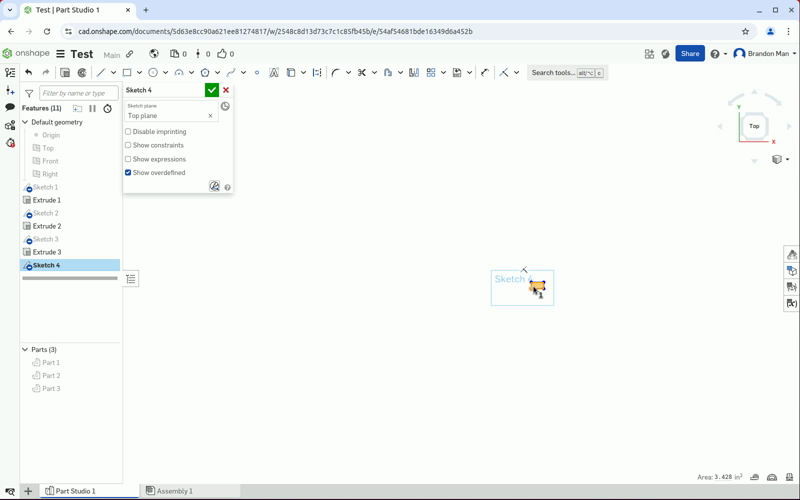
mouse_move(73, 352)
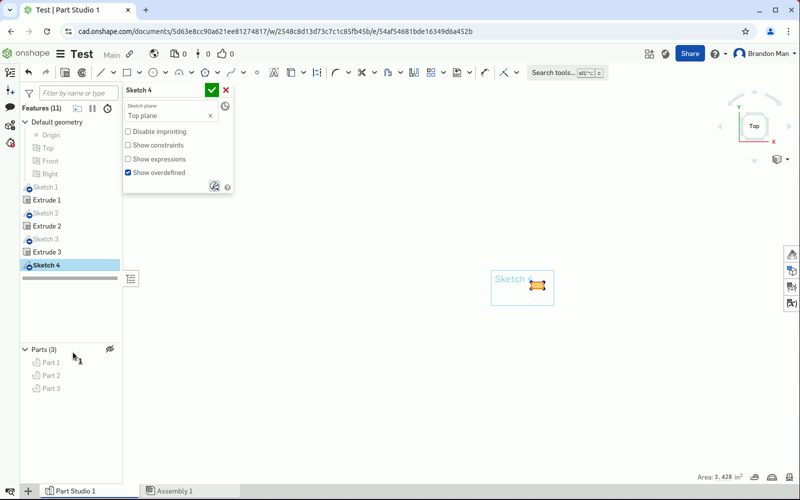
key(shift+y)
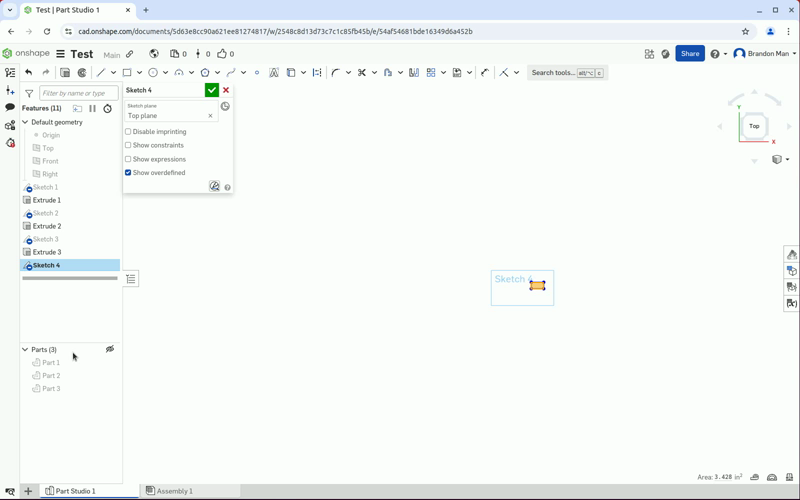
key(shift+e)
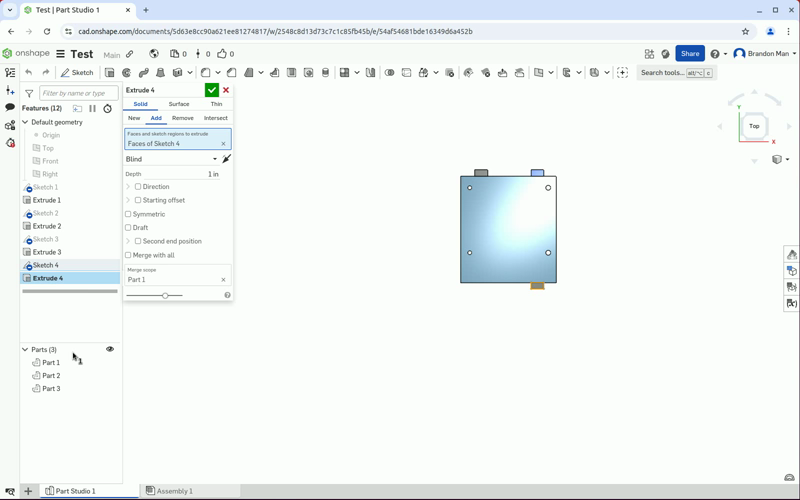
mouse_move(143, 106)
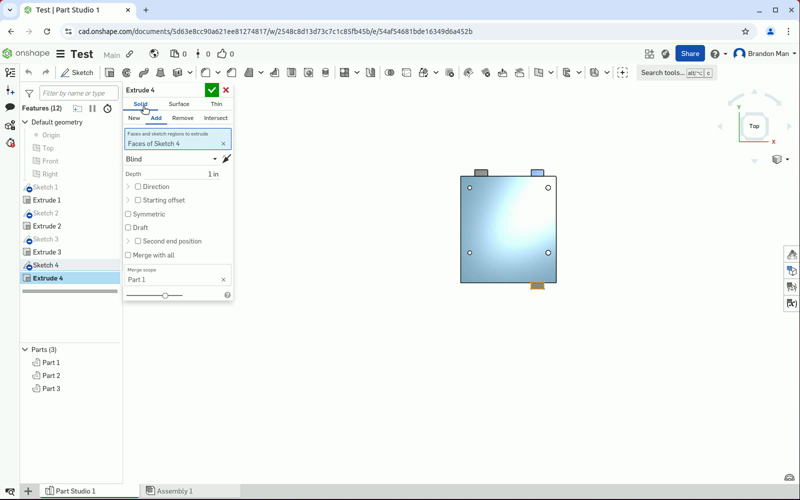
click(143, 106)
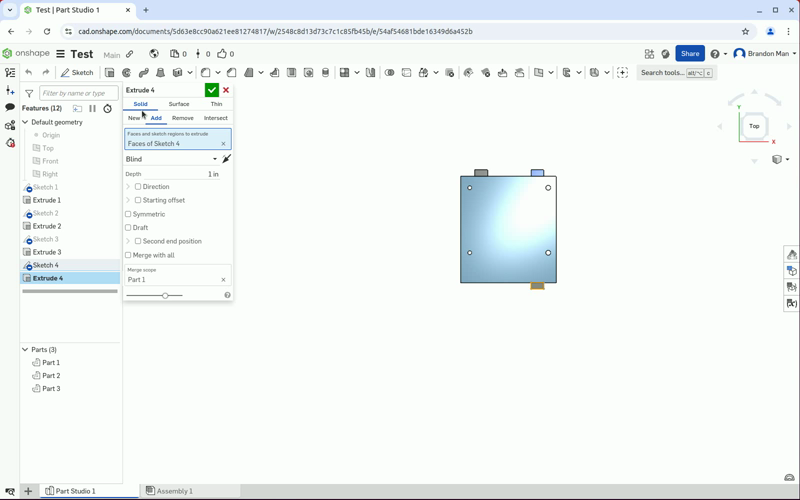
mouse_move(137, 120)
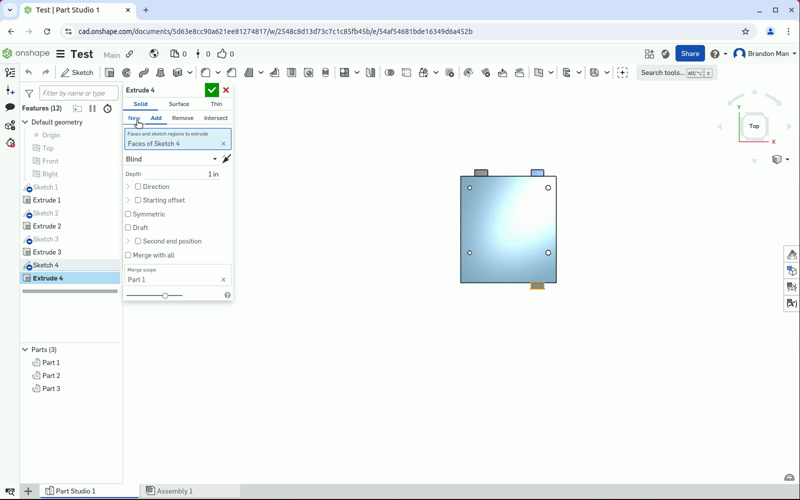
click(137, 120)
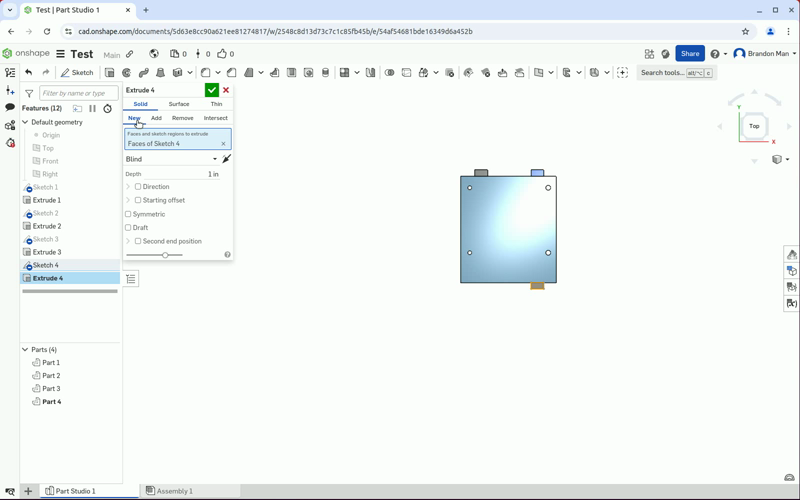
key(tab, 4)
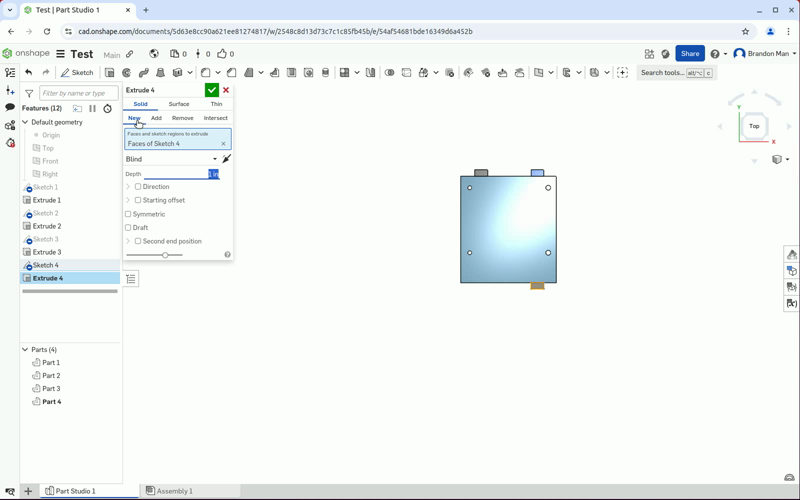
text(1.204)
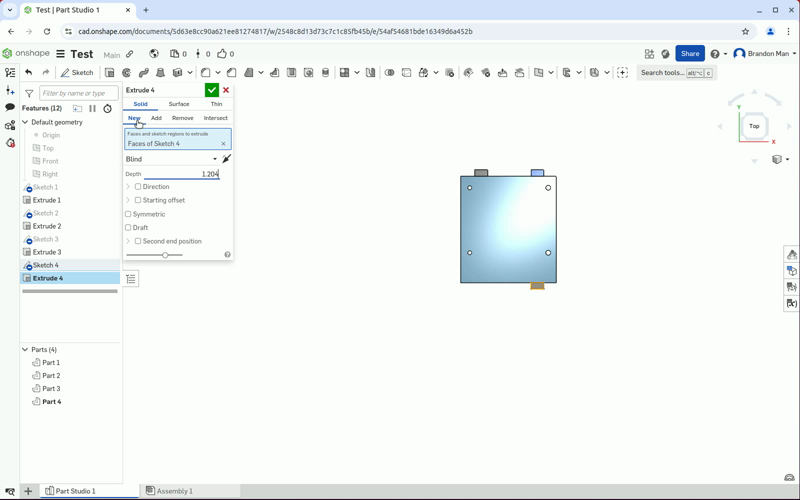
key(enter)
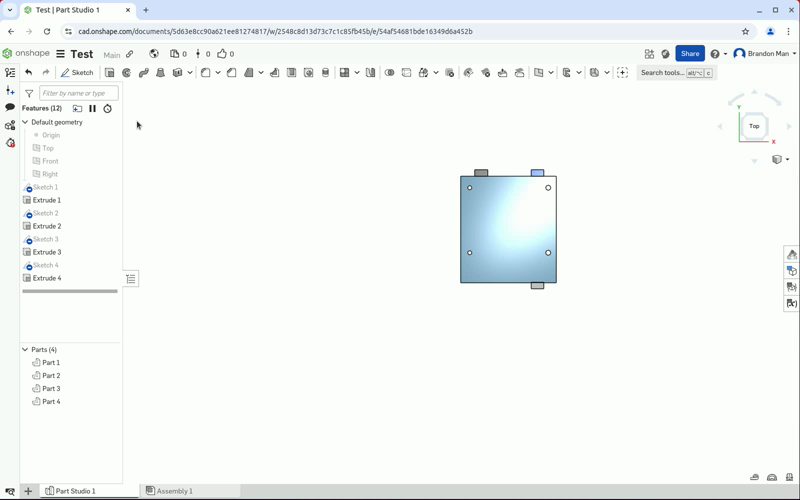
key(shift+h)
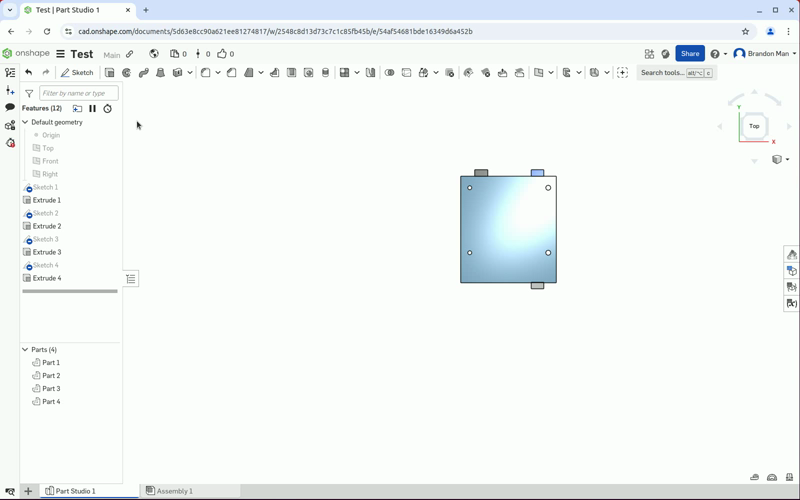
key(shift+h)
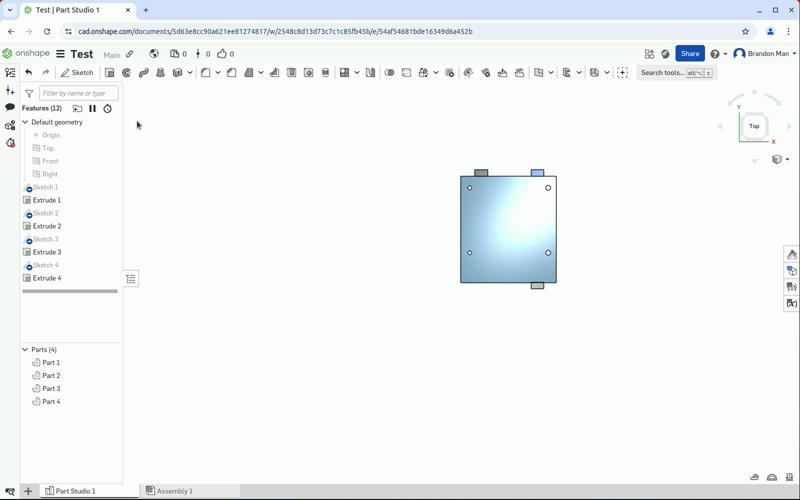
mouse_move(73, 189)
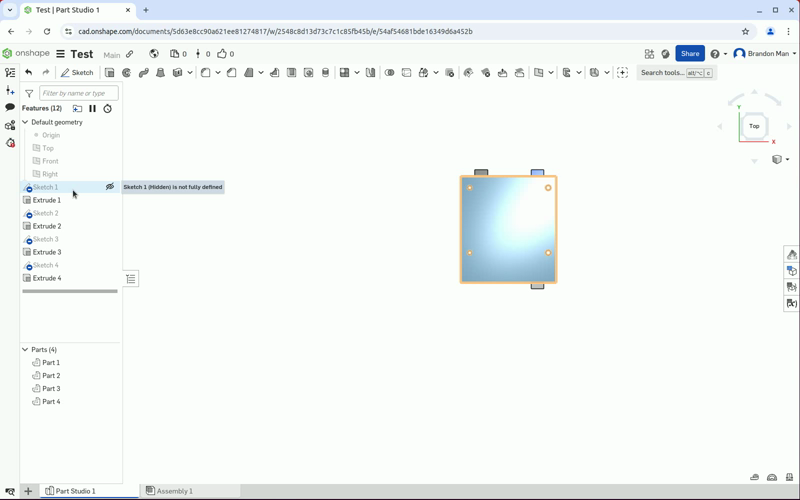
click(73, 189)
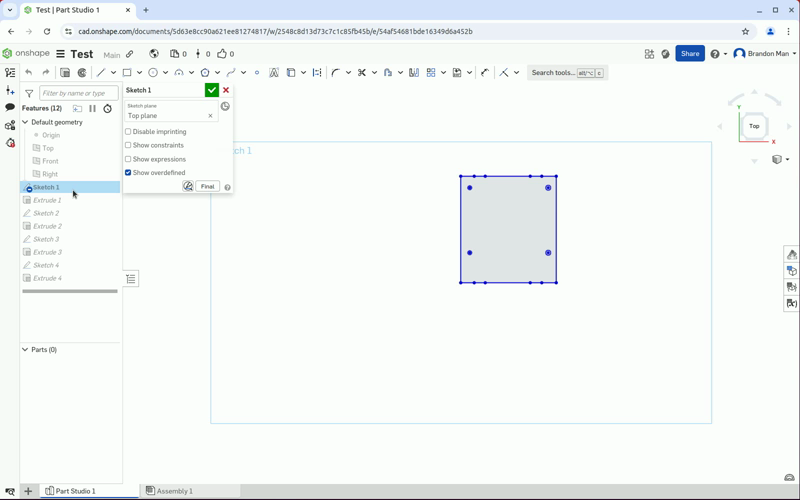
mouse_move(229, 92)
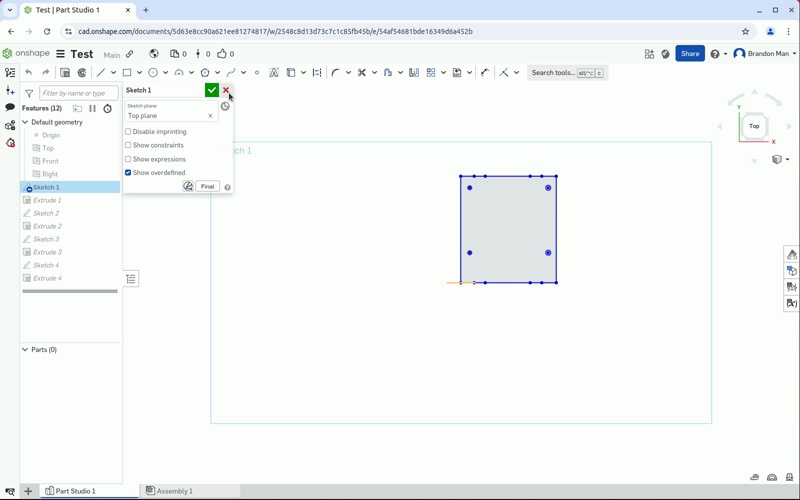
click(229, 92)
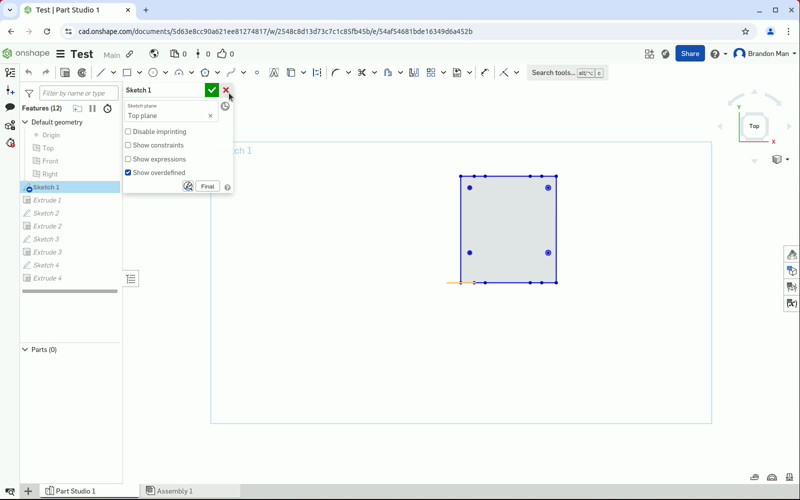
key(shift+s)
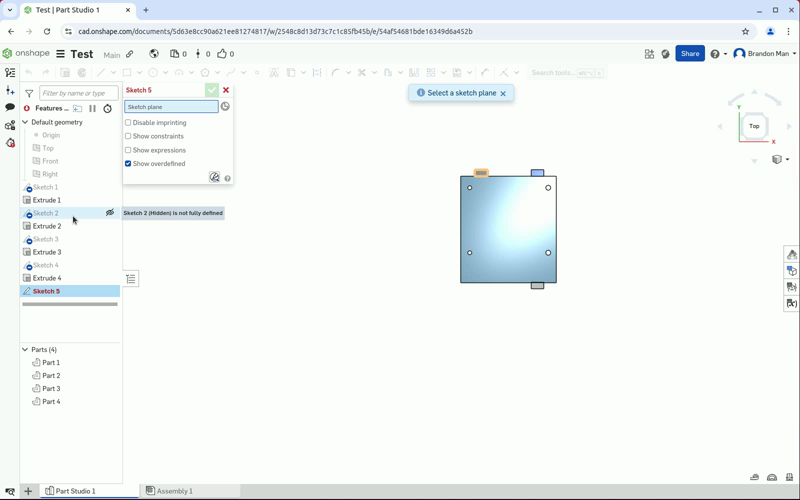
scroll(3)
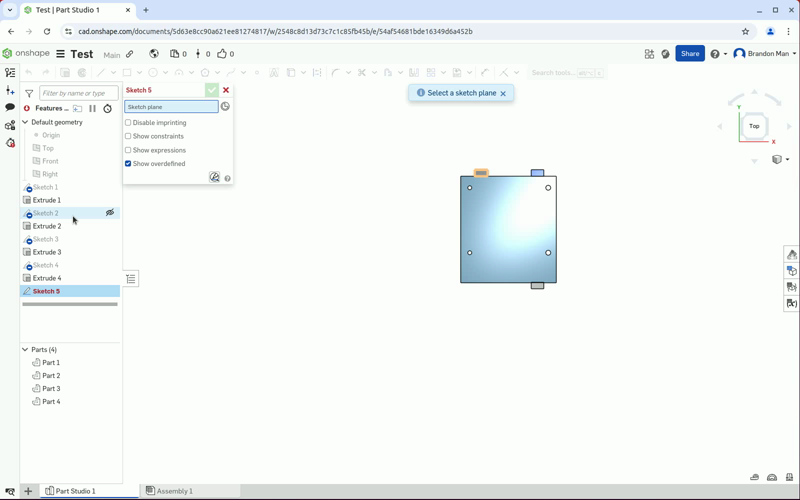
mouse_move(73, 150)
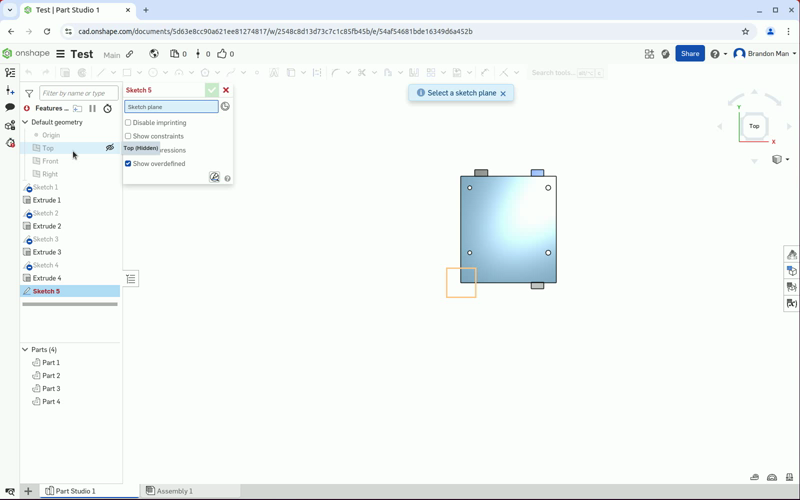
click(73, 150)
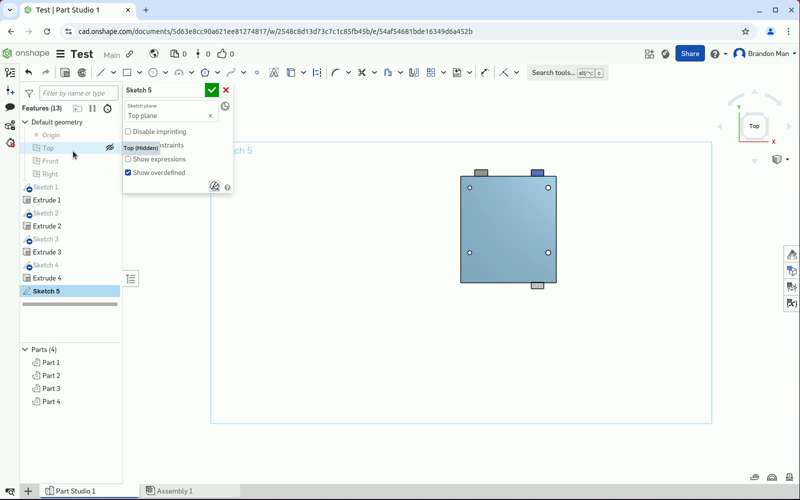
mouse_move(73, 352)
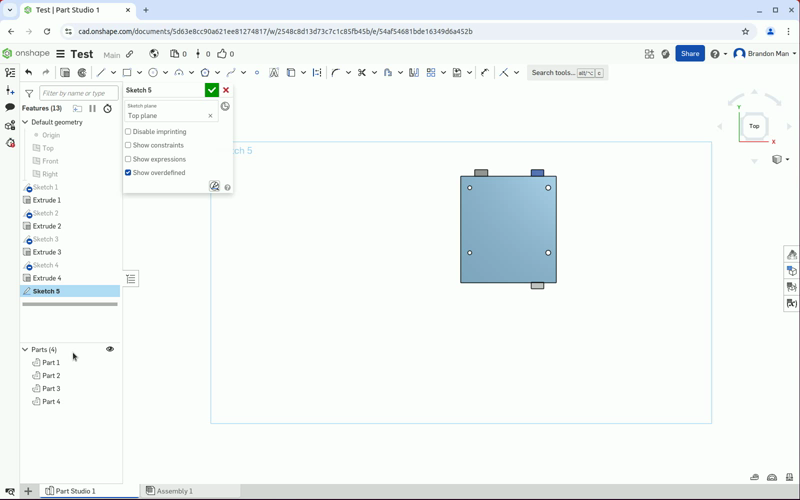
key(y)
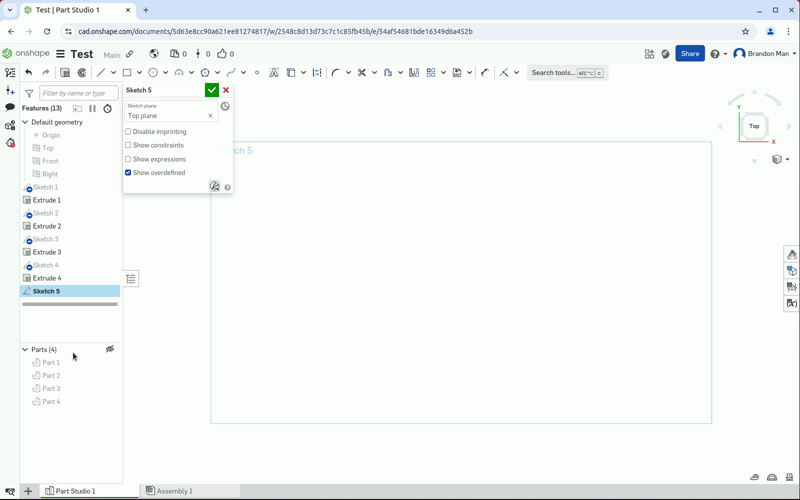
key(l)
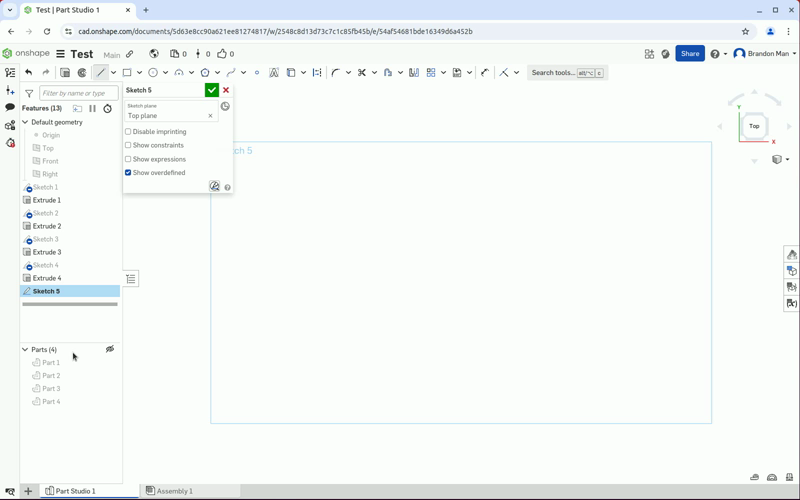
key_down(shift)
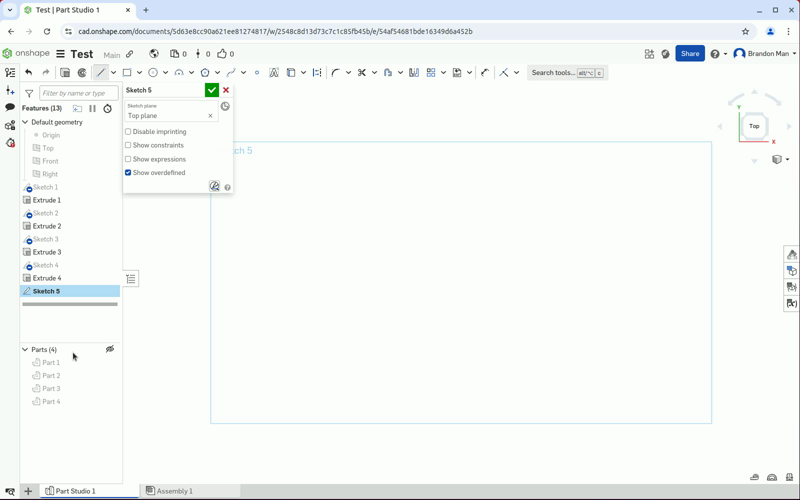
mouse_move(474, 288)
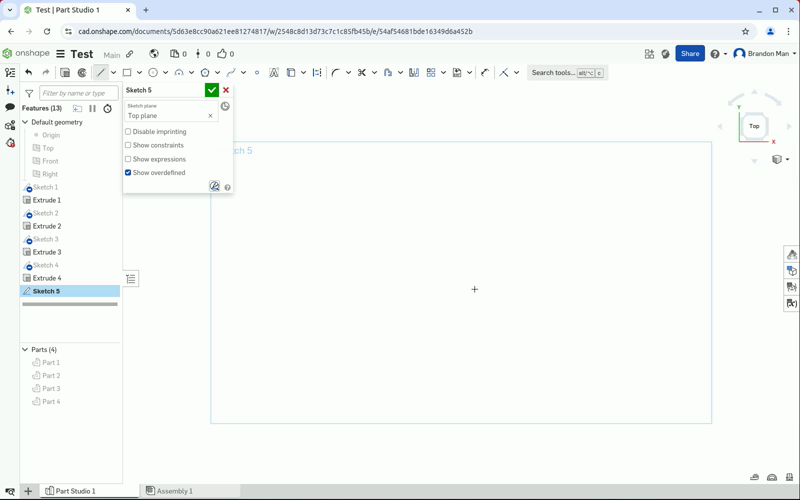
click(474, 288)
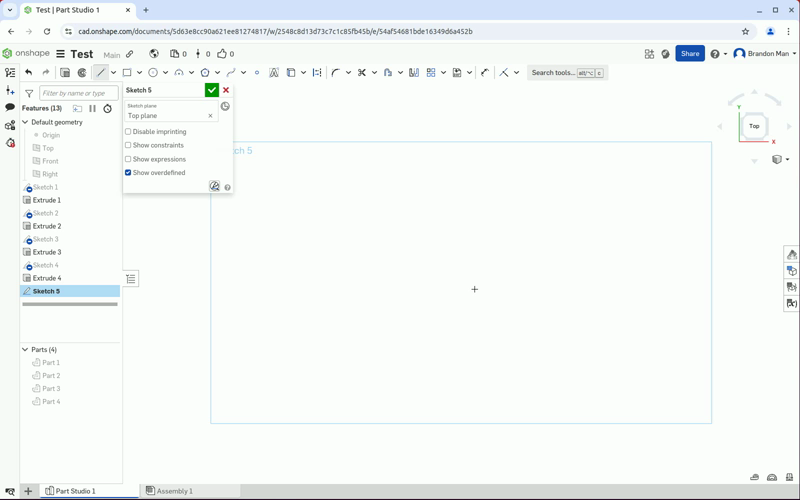
key_up(shift)
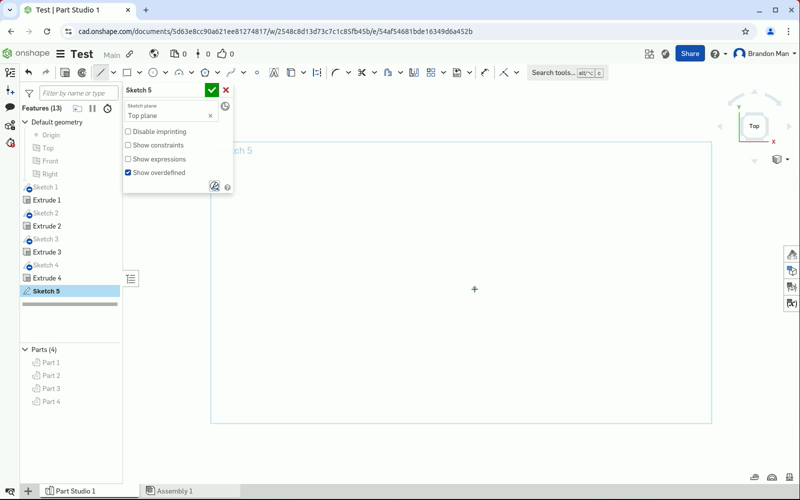
key_down(shift)
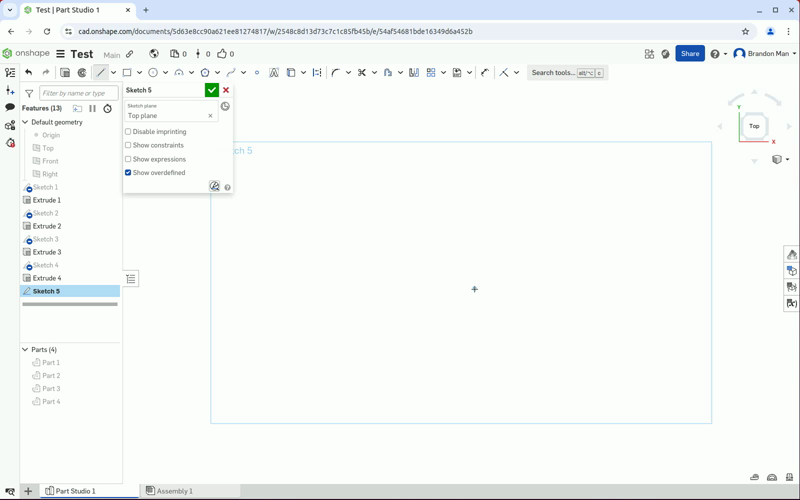
mouse_move(504, 288)
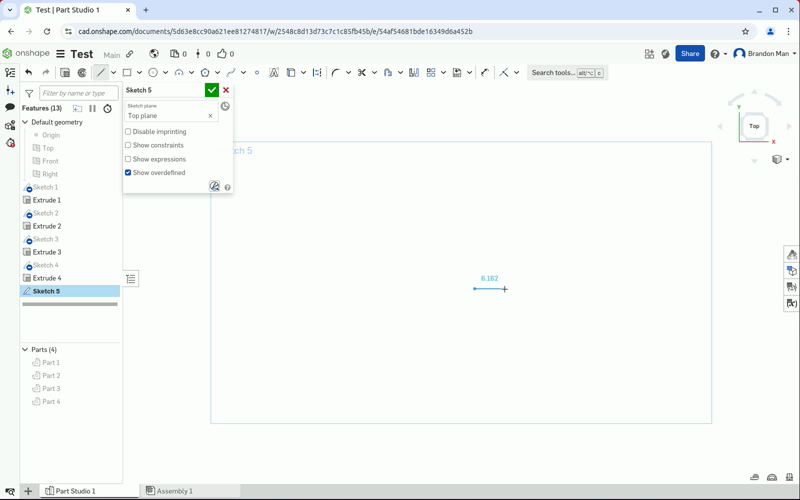
mouse_move(487, 288)
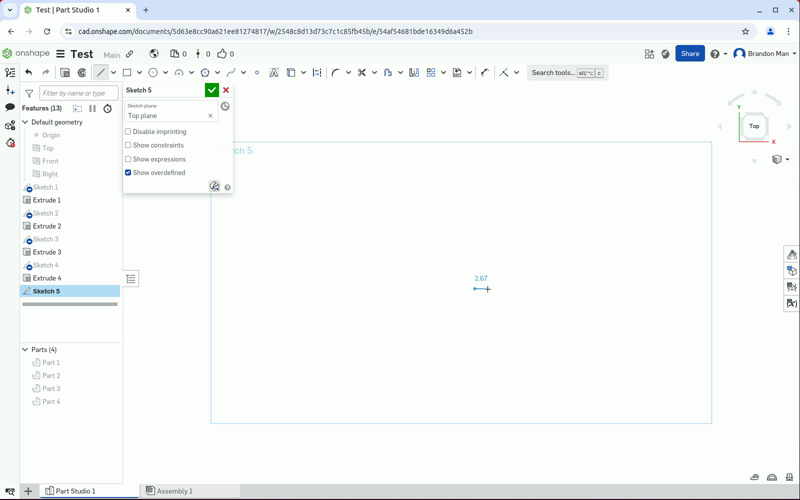
click(487, 288)
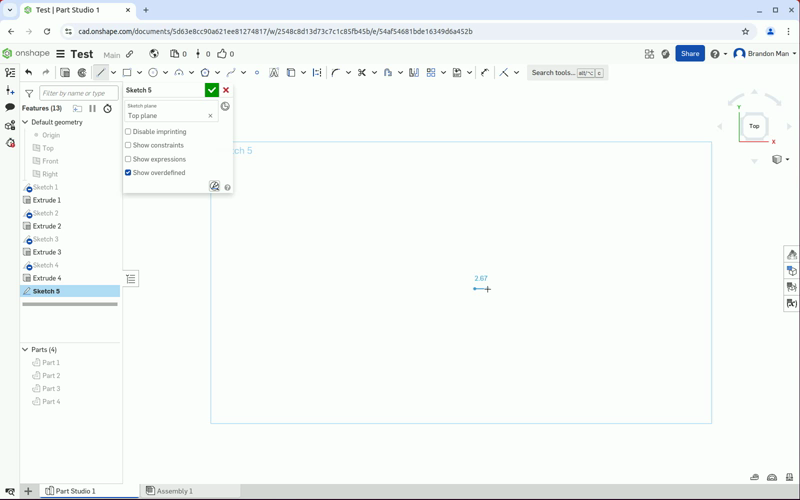
key_up(shift)
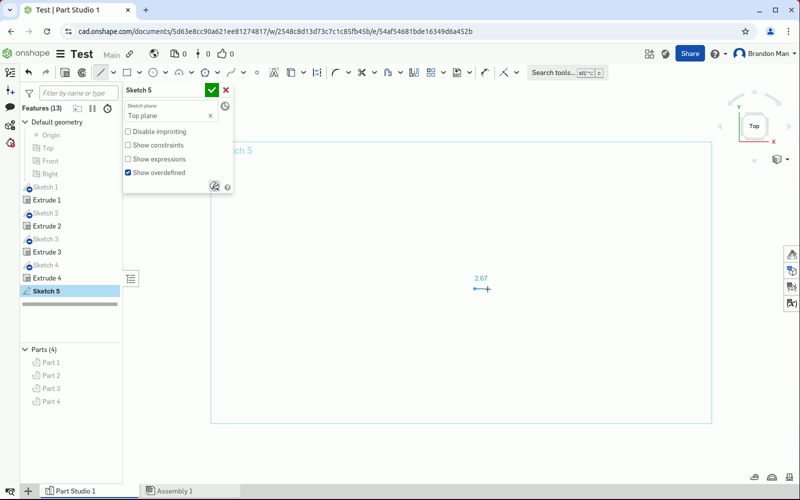
key_down(shift)
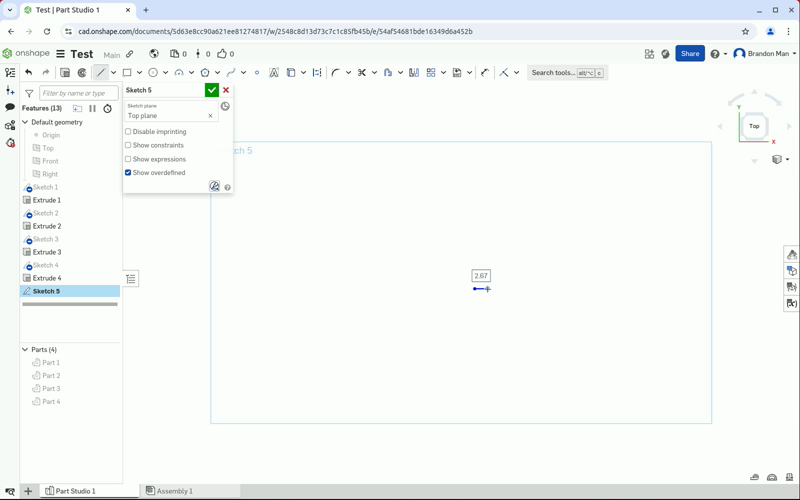
mouse_move(517, 288)
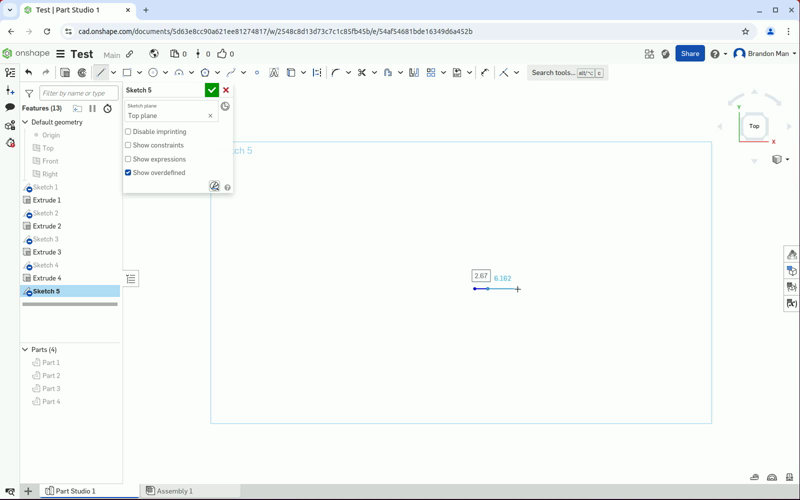
mouse_move(487, 282)
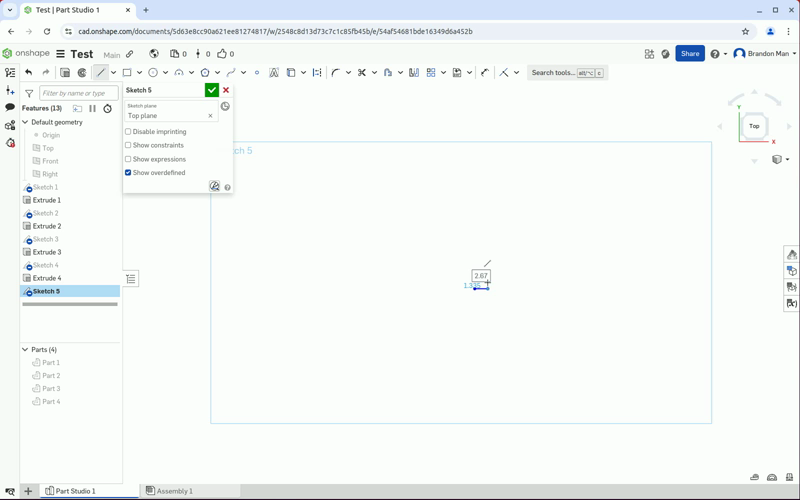
scroll(6)
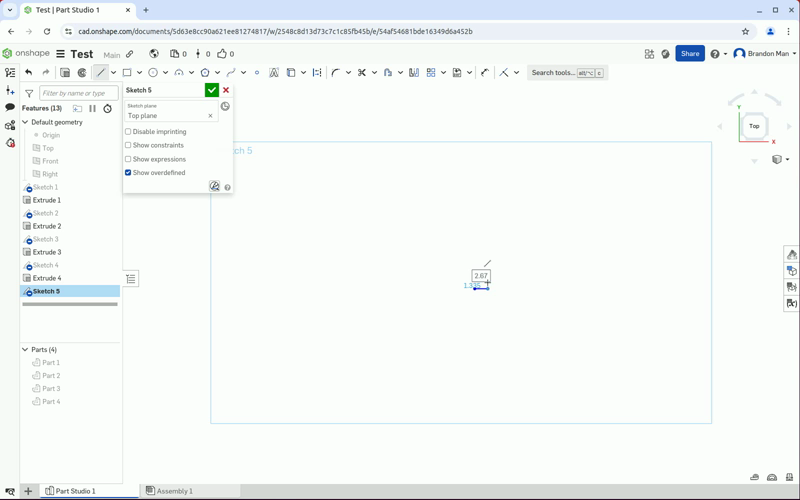
scroll(6)
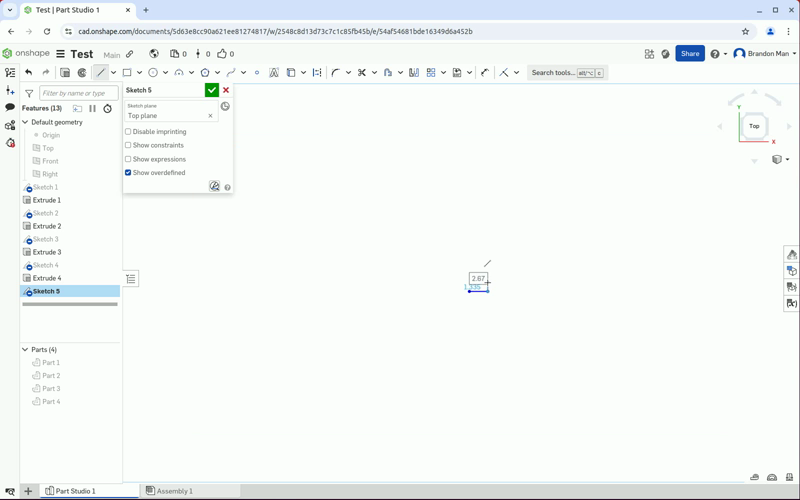
scroll(6)
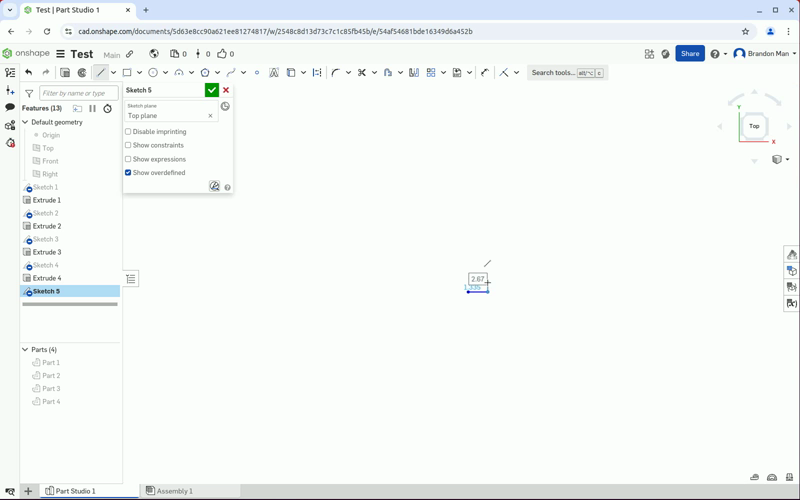
scroll(6)
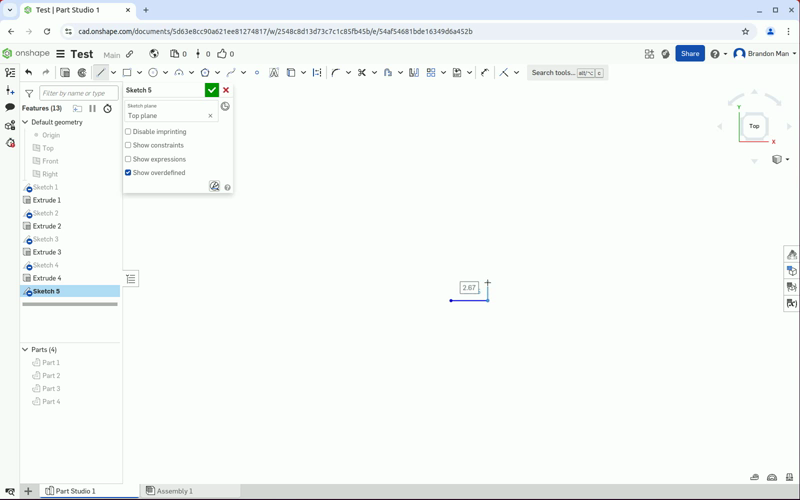
scroll(6)
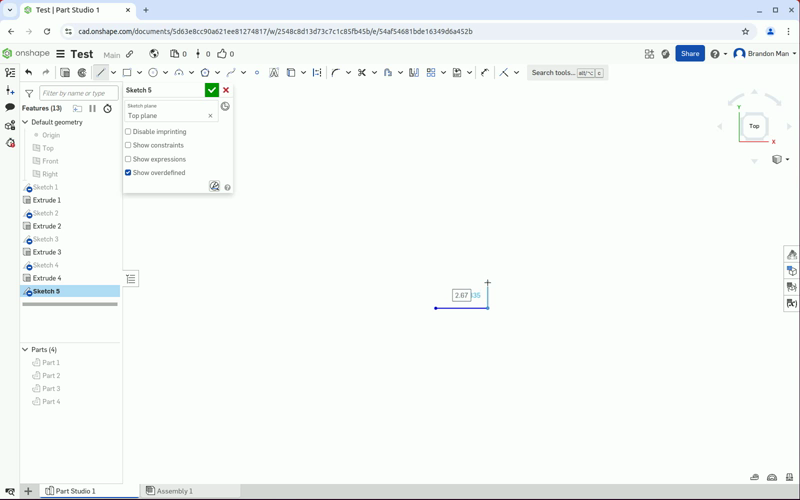
scroll(6)
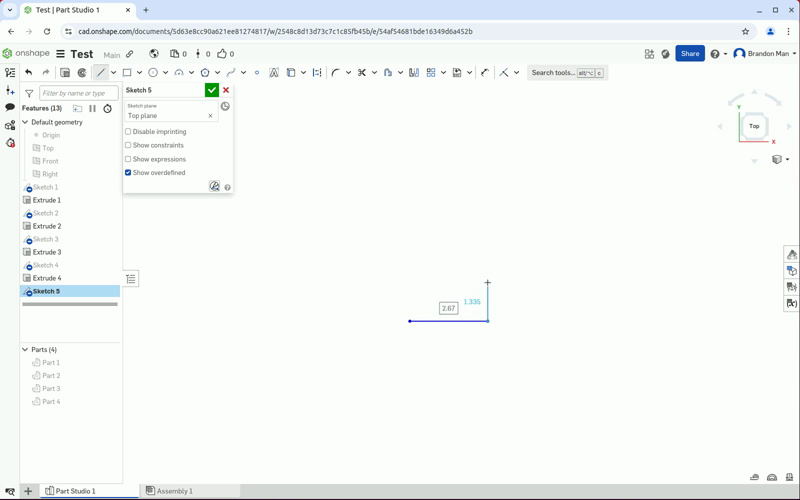
scroll(6)
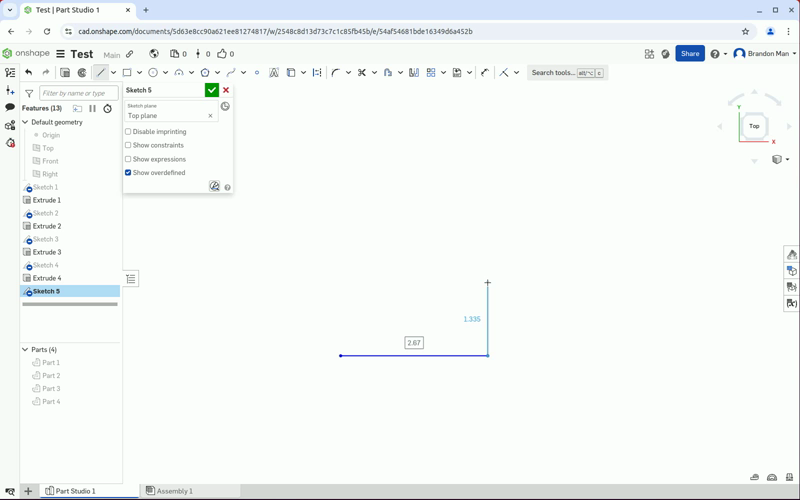
click(487, 282)
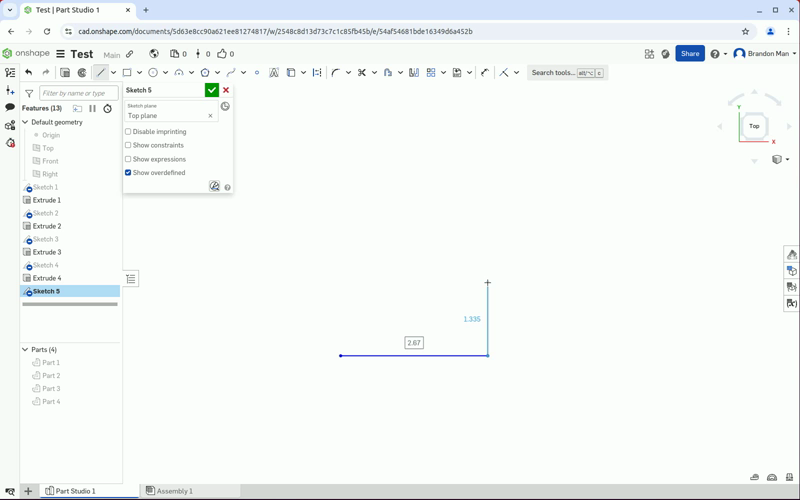
scroll(-6)
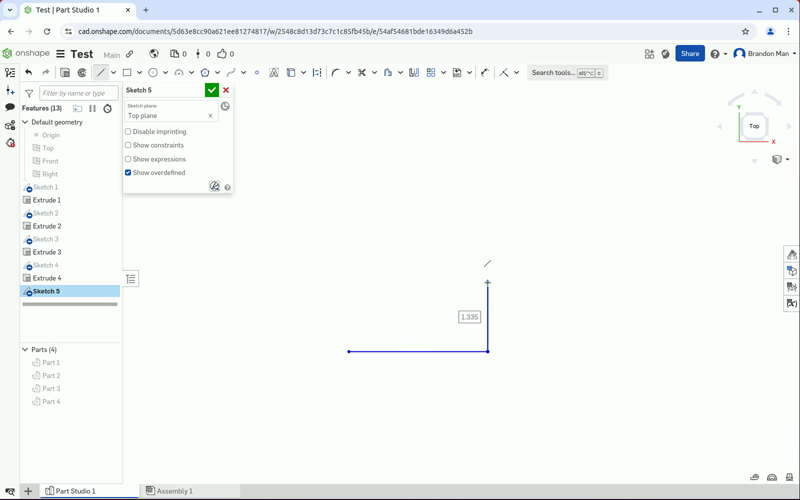
scroll(-6)
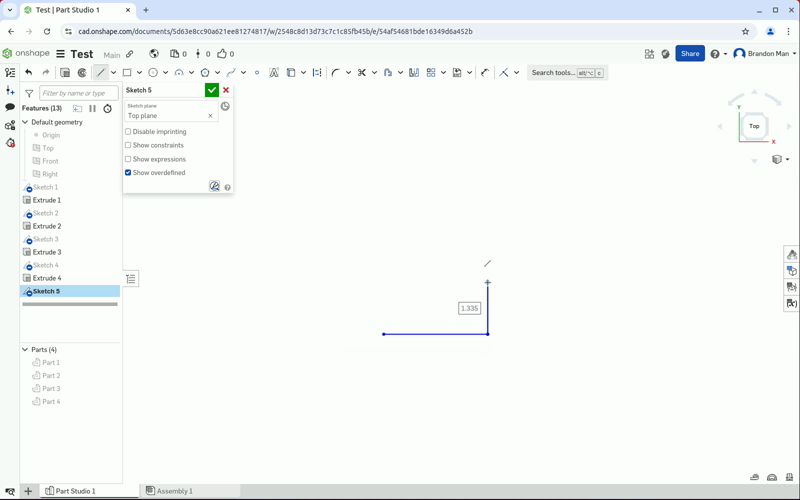
scroll(-6)
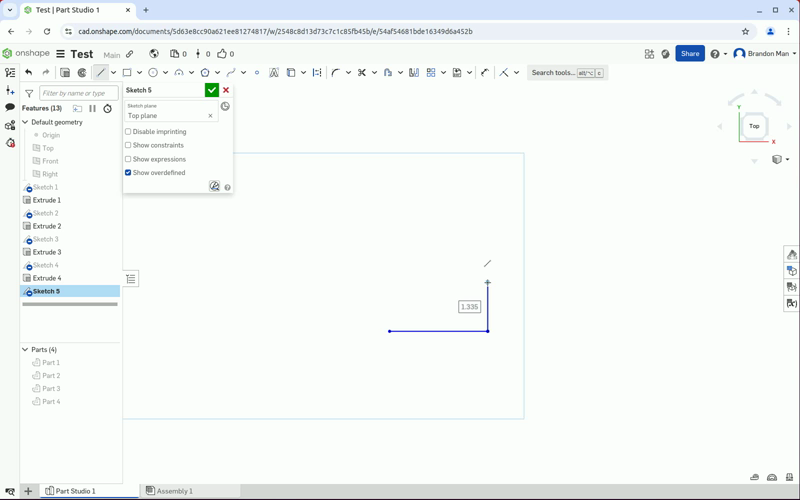
scroll(-6)
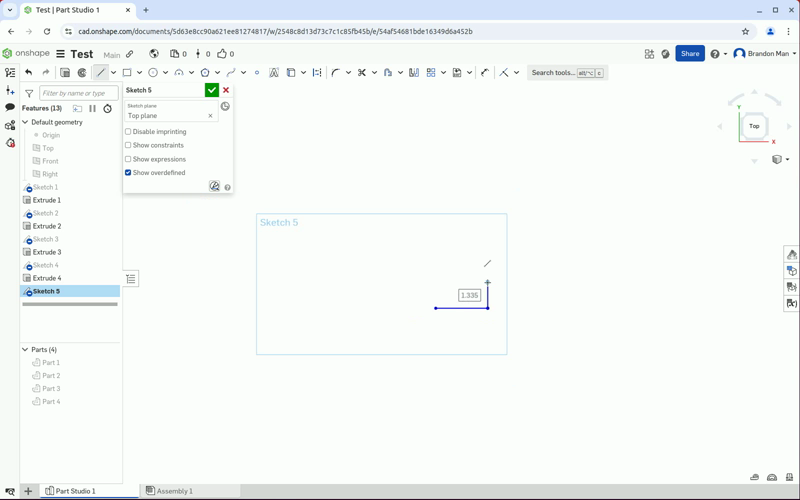
scroll(-6)
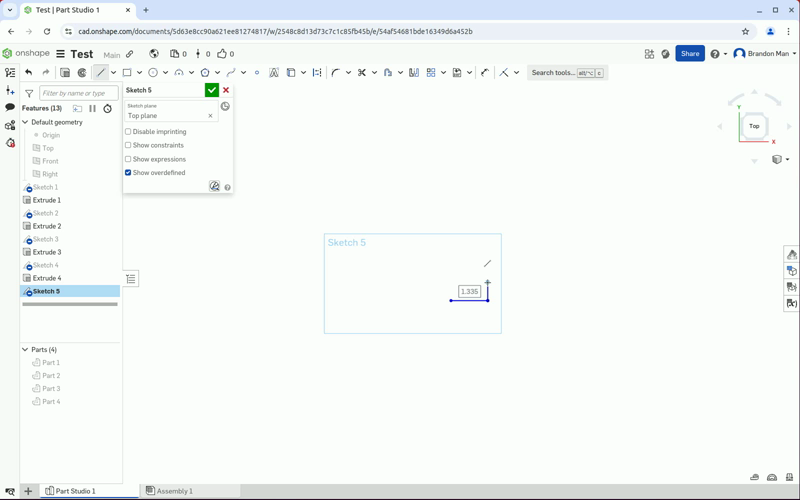
scroll(-6)
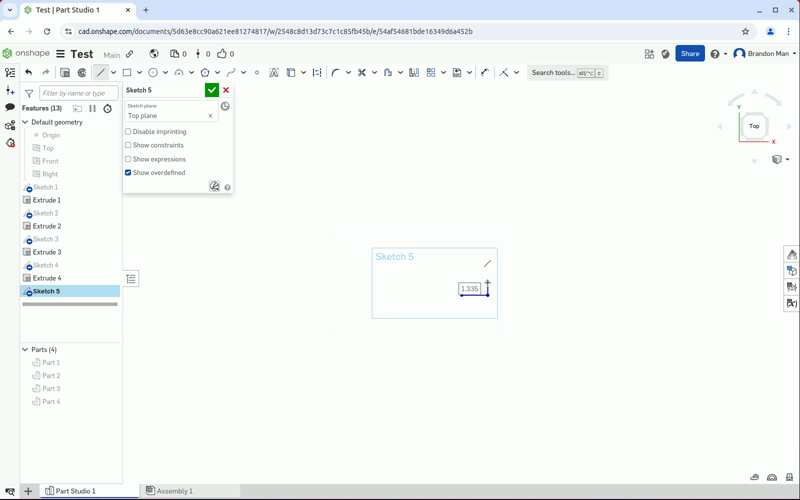
scroll(-6)
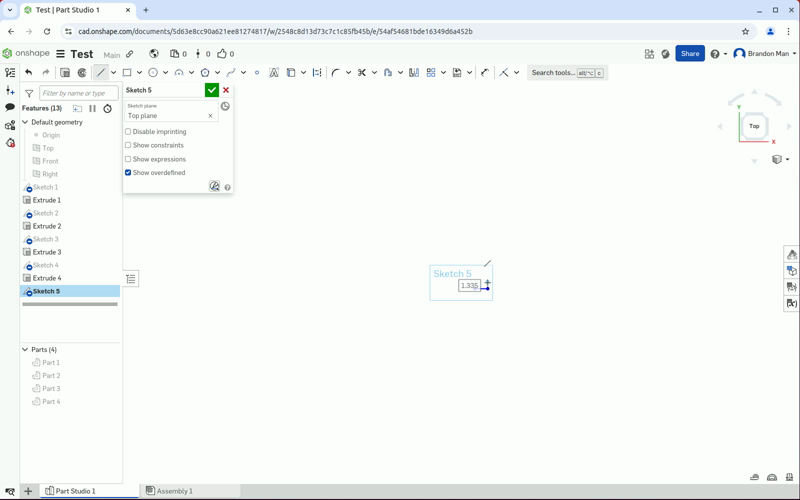
key_up(shift)
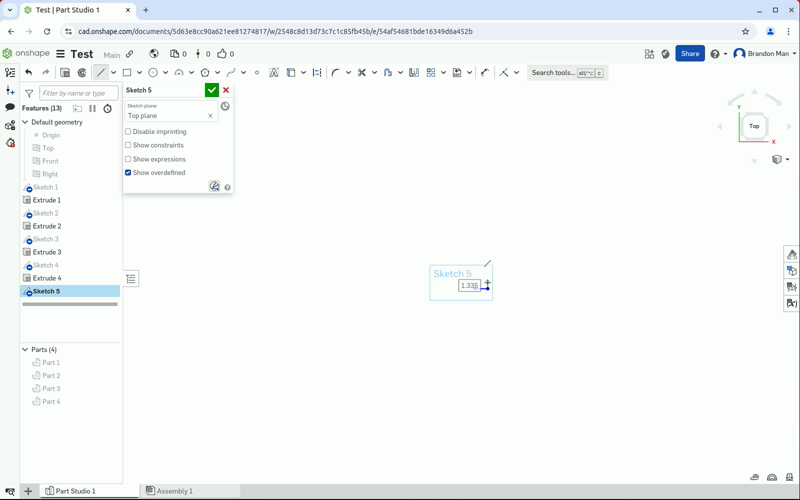
key_down(shift)
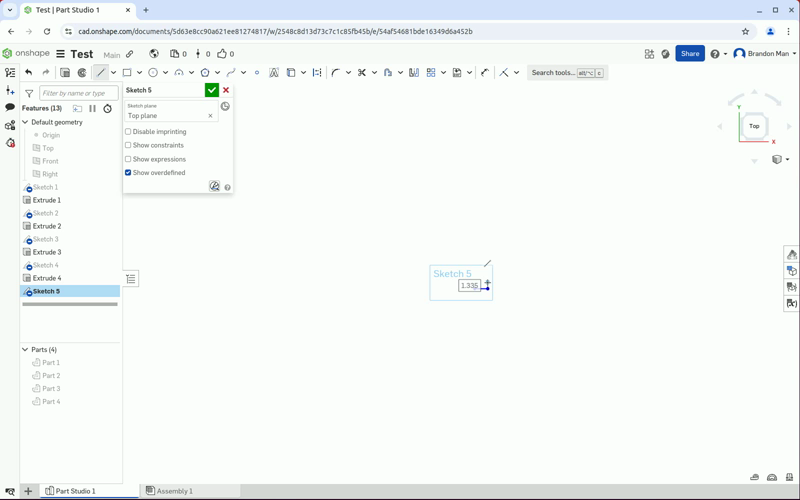
mouse_move(517, 282)
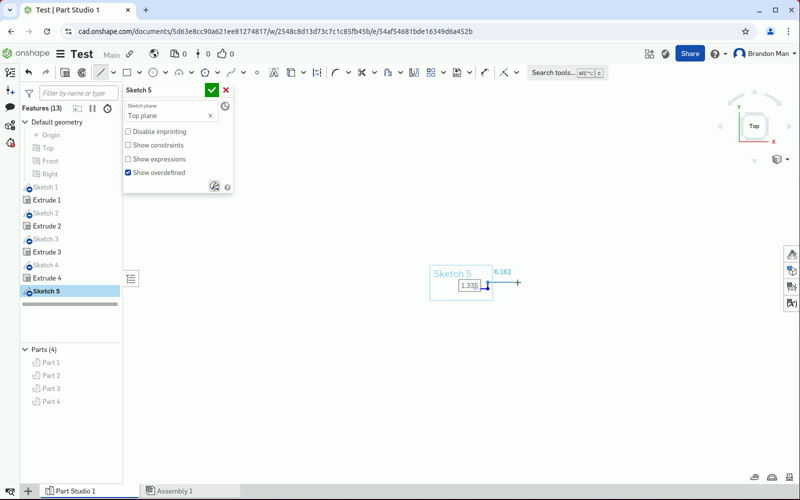
mouse_move(474, 282)
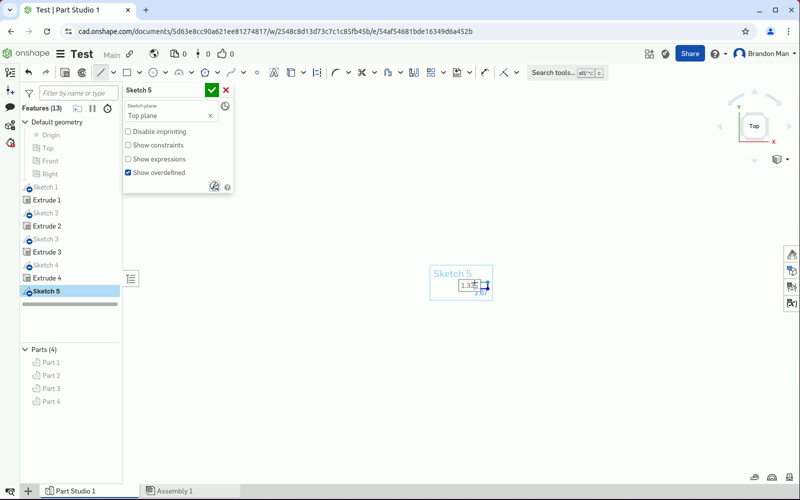
click(474, 282)
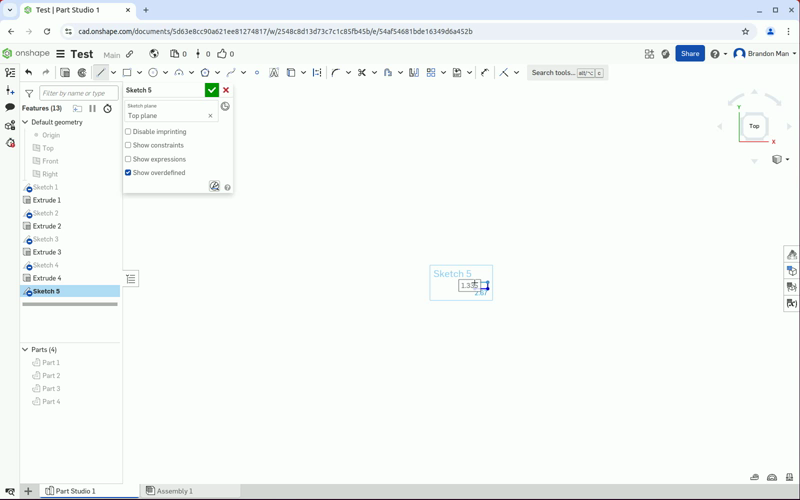
key_up(shift)
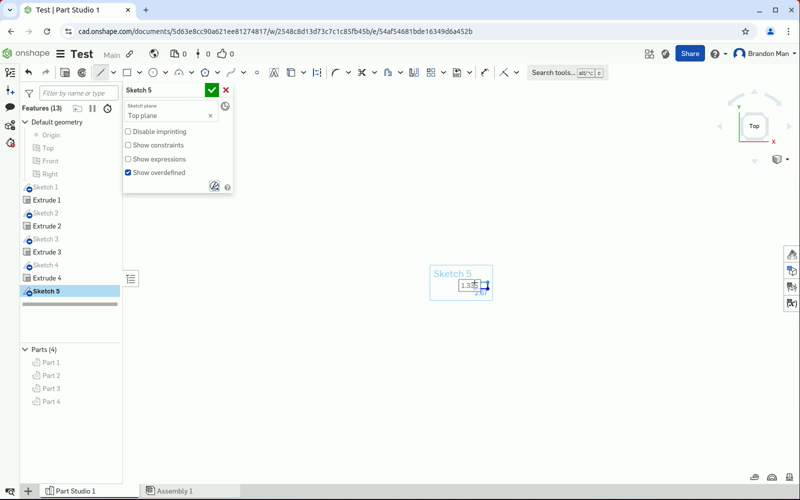
mouse_move(504, 282)
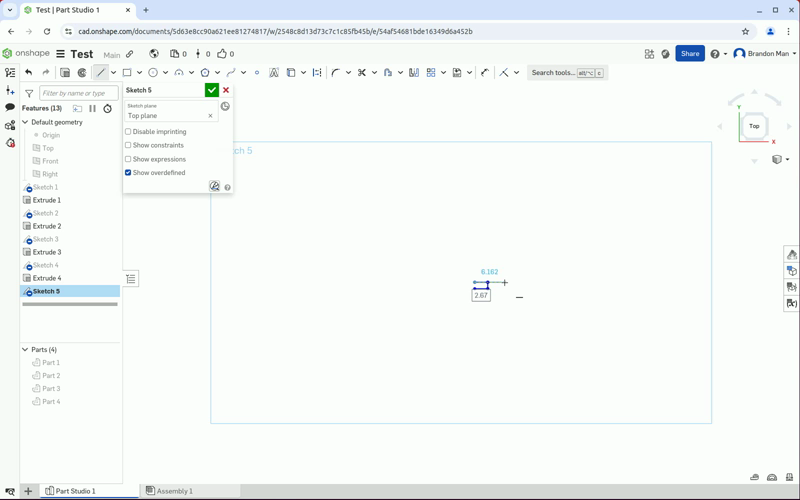
key_down(shift)
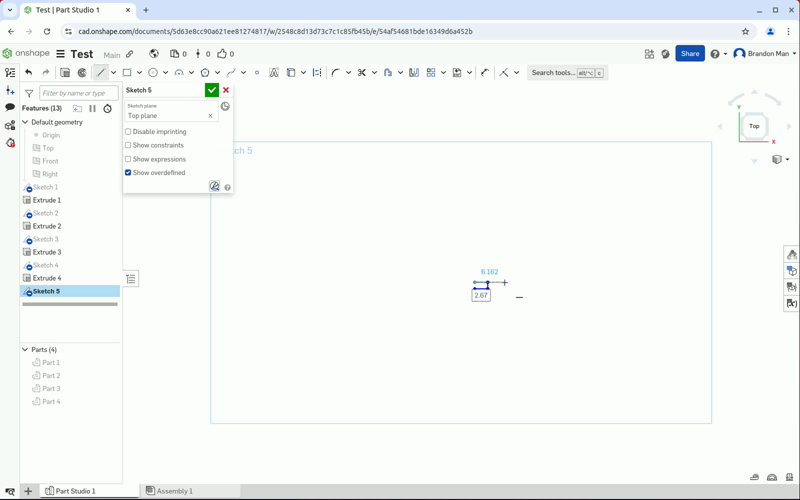
mouse_move(474, 288)
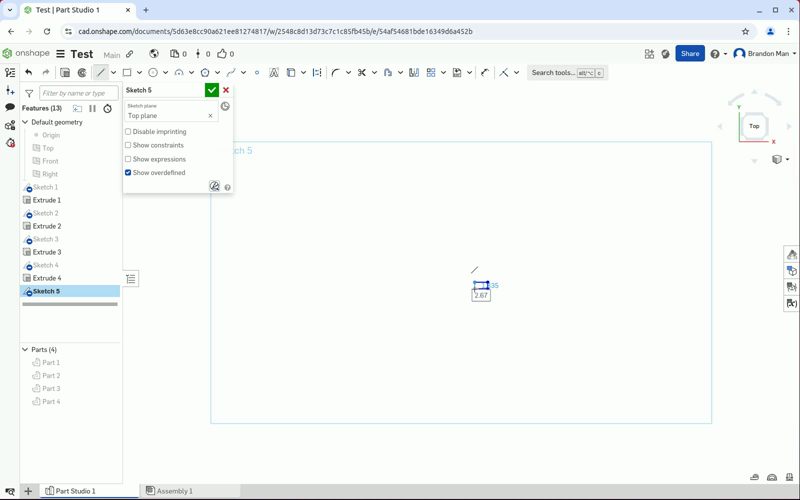
scroll(6)
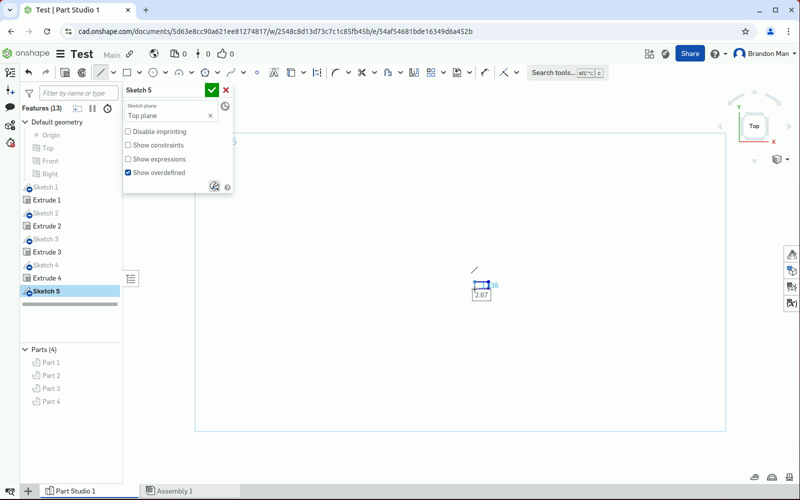
scroll(6)
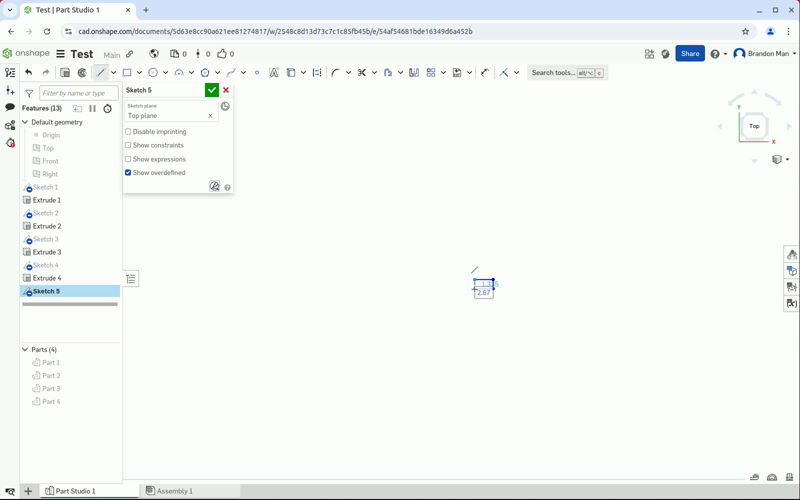
scroll(6)
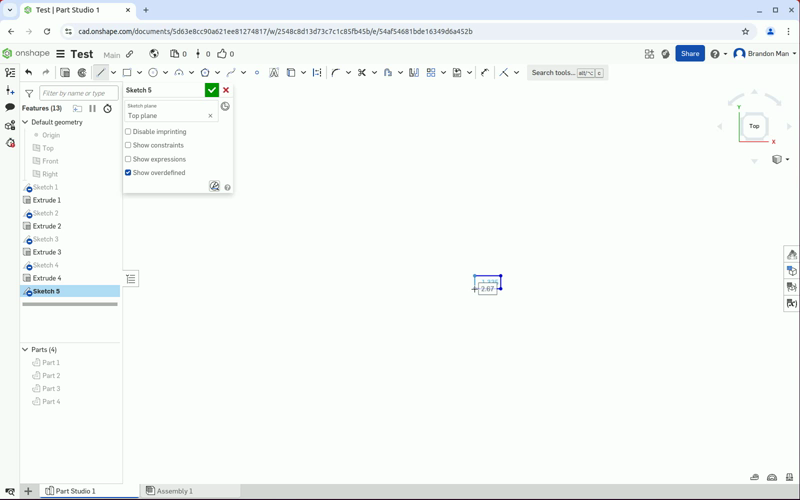
scroll(6)
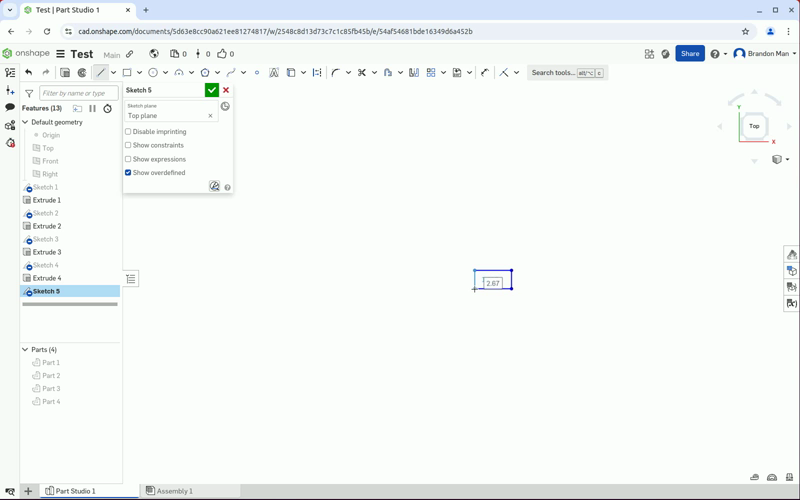
scroll(6)
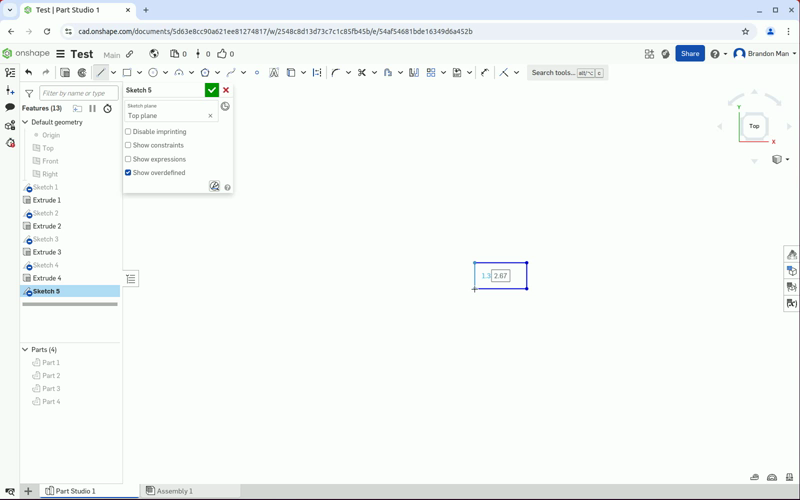
scroll(6)
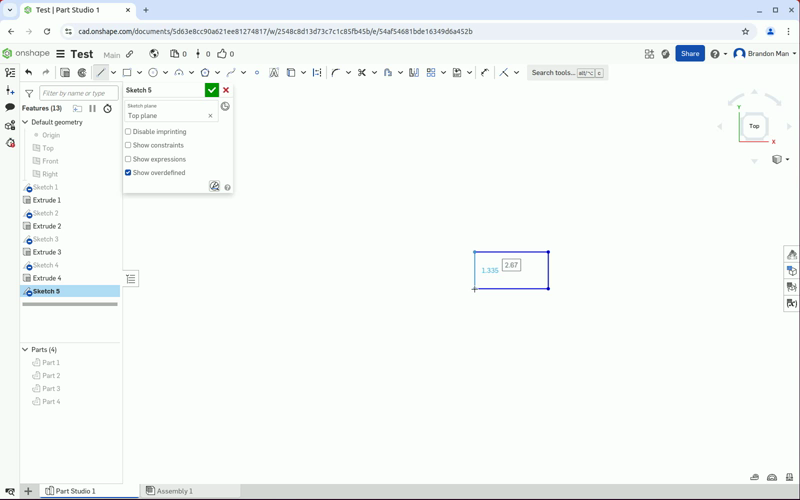
scroll(6)
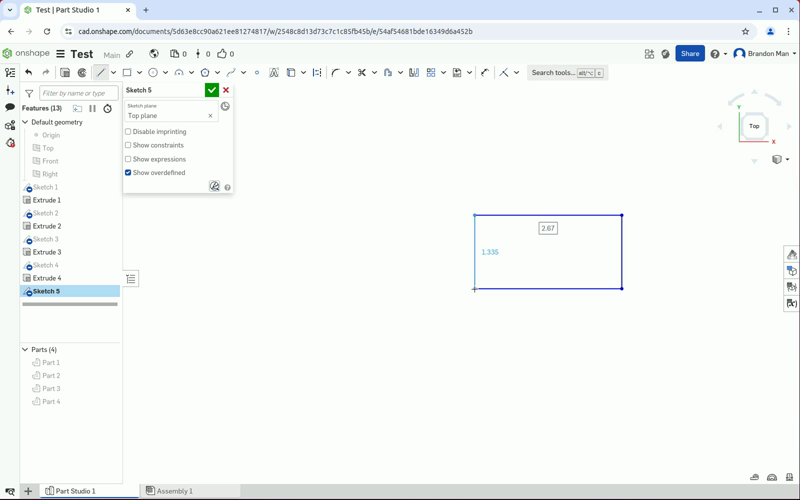
key_up(shift)
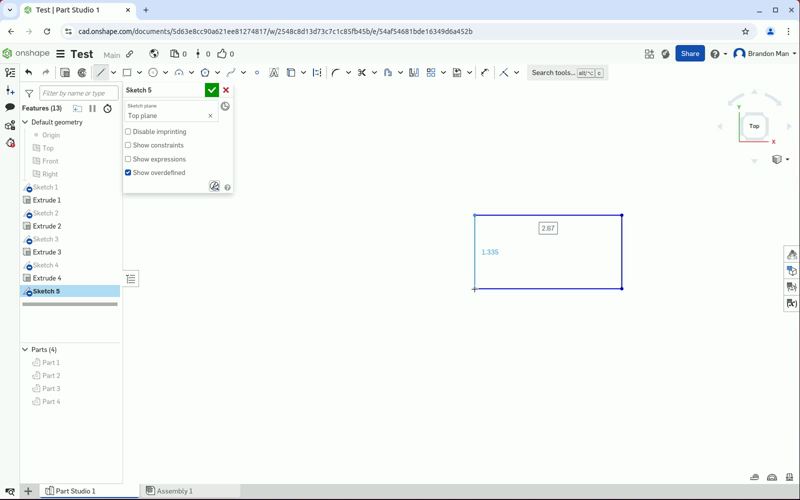
click(474, 288)
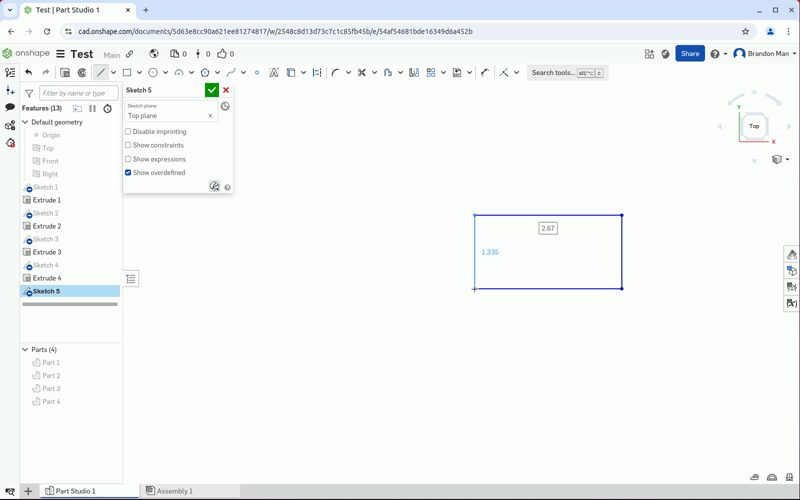
scroll(-6)
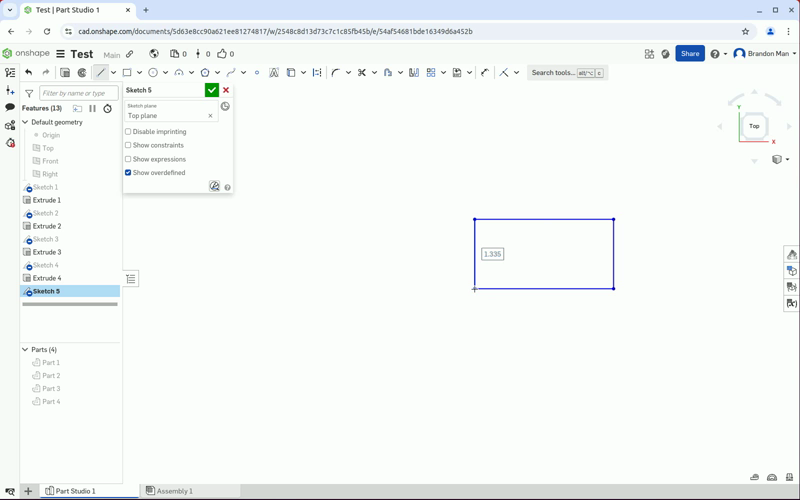
scroll(-6)
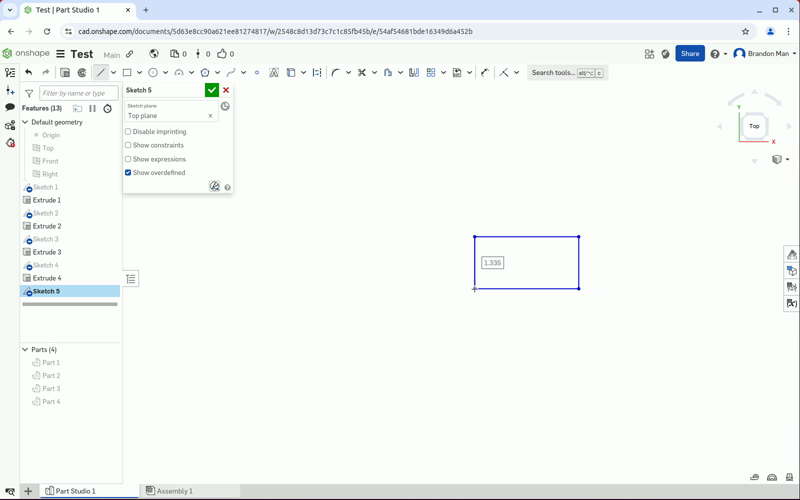
scroll(-6)
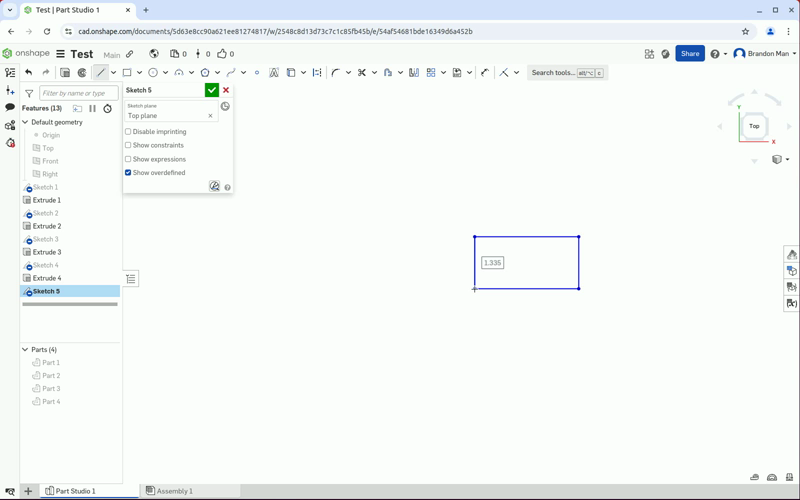
scroll(-6)
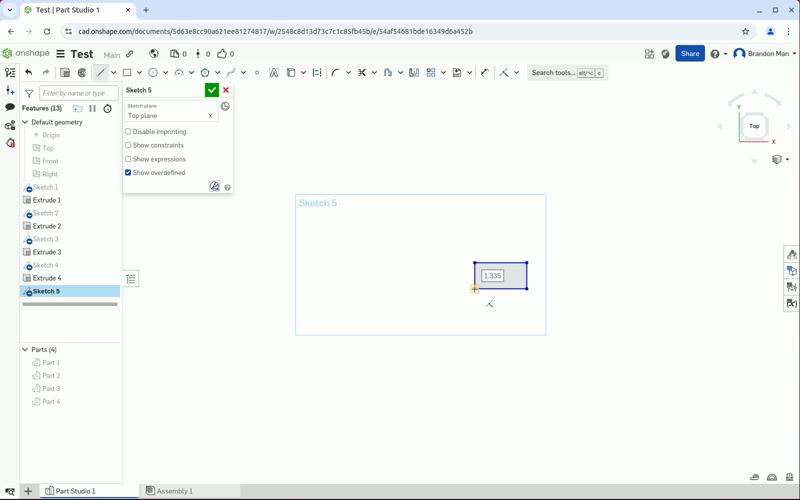
scroll(-6)
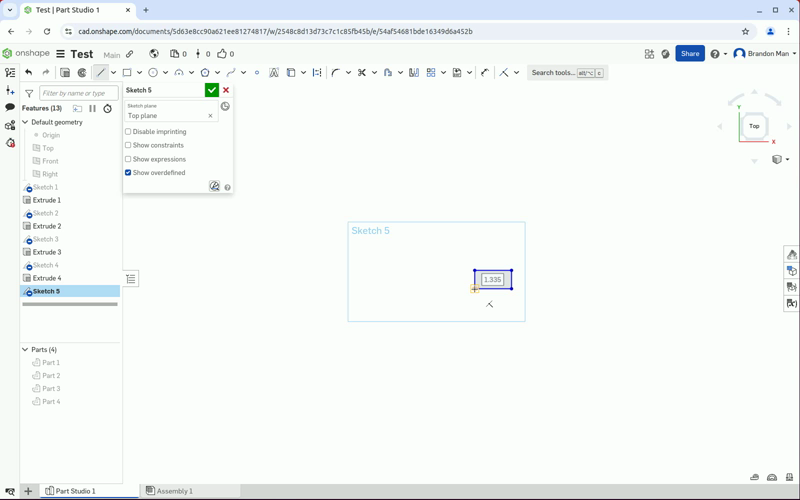
scroll(-6)
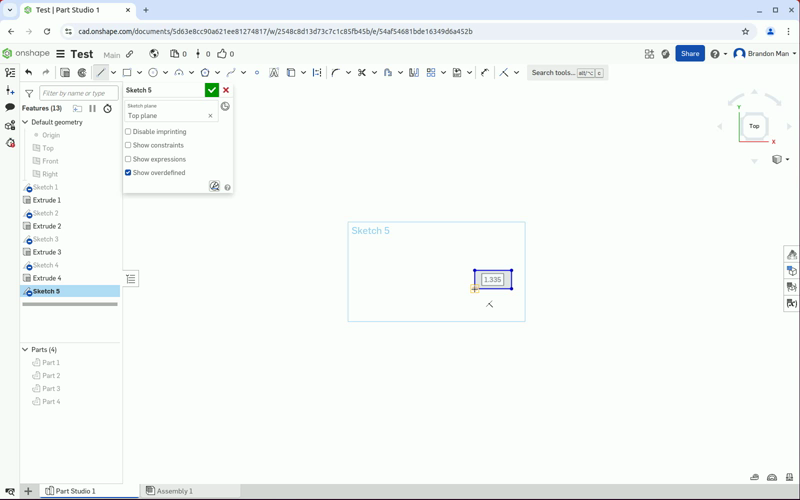
scroll(-6)
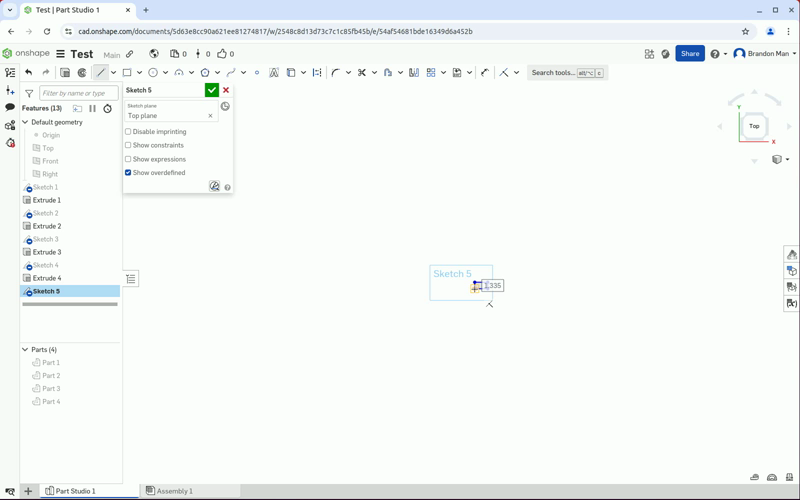
key(esc)
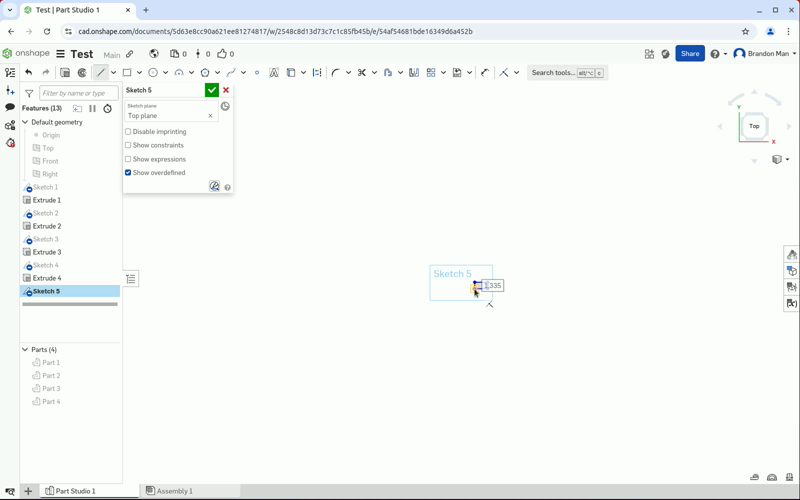
mouse_move(478, 284)
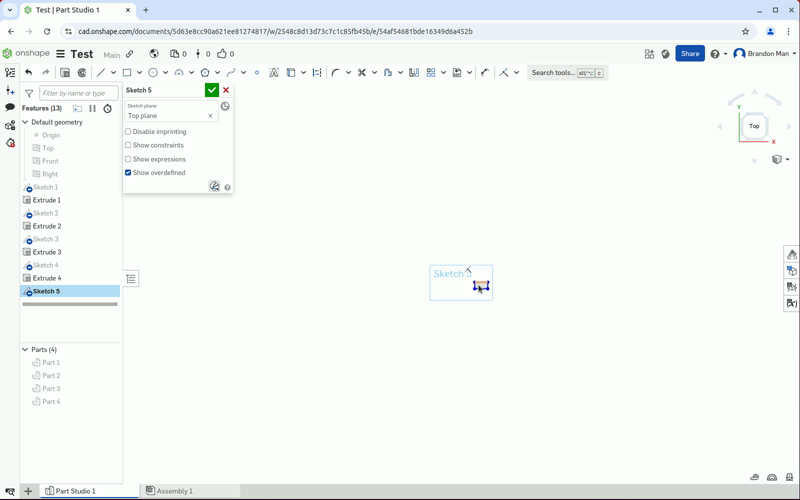
scroll(6)
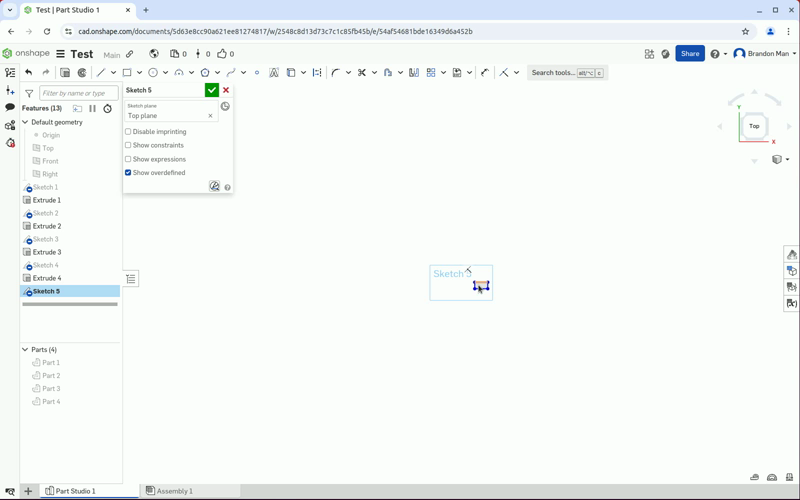
scroll(6)
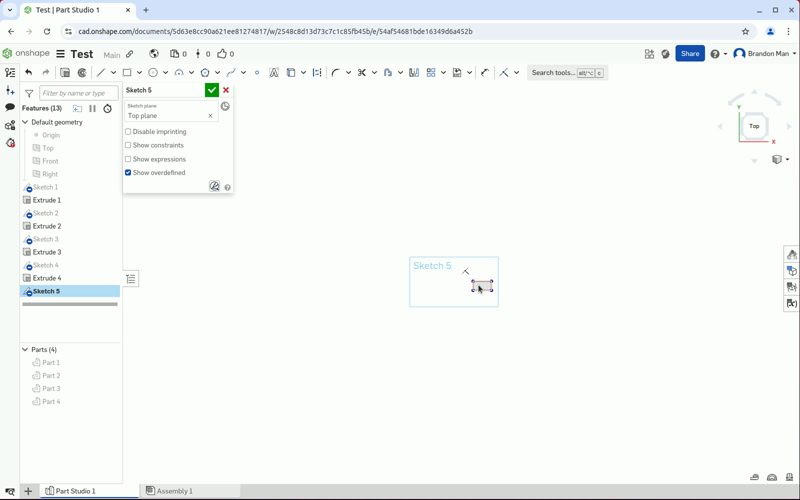
scroll(6)
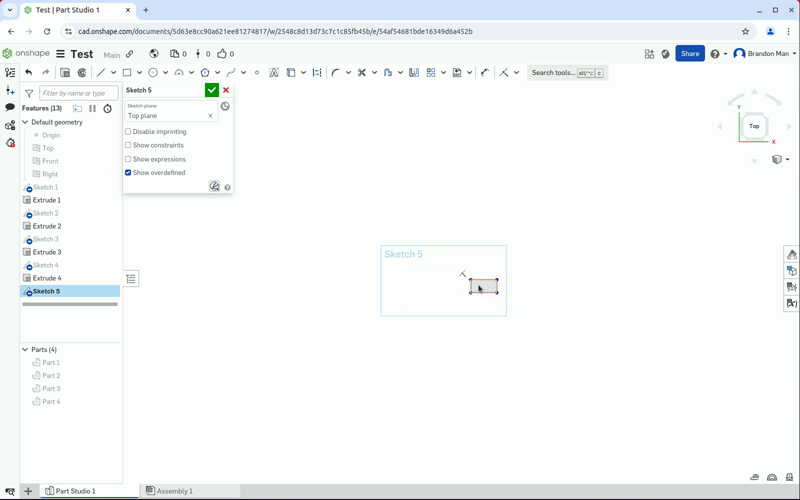
scroll(6)
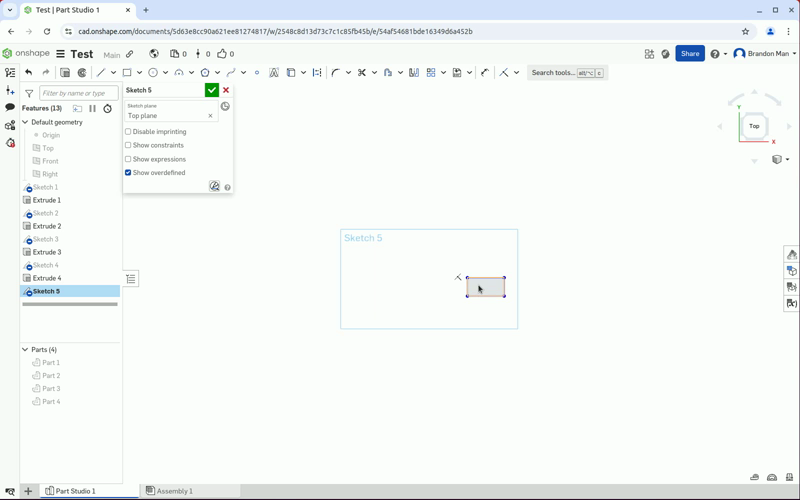
scroll(6)
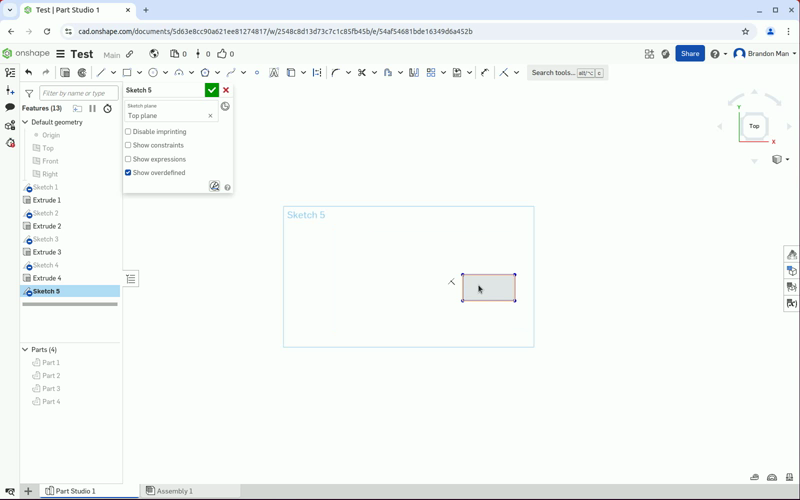
scroll(6)
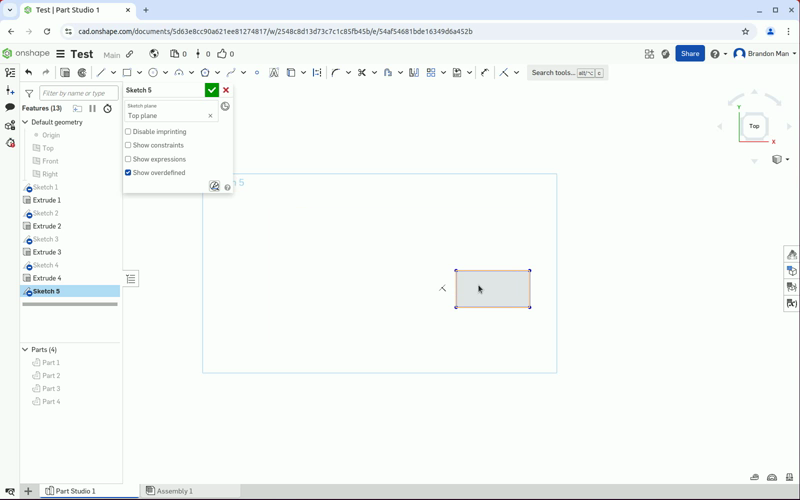
scroll(6)
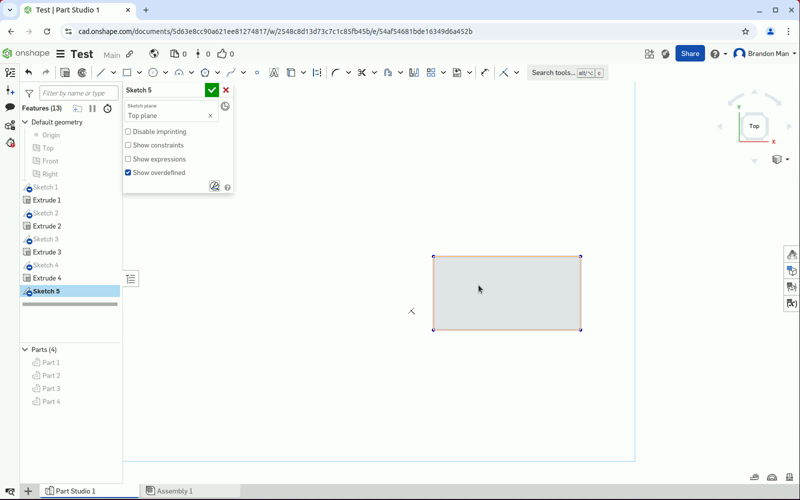
click(478, 284)
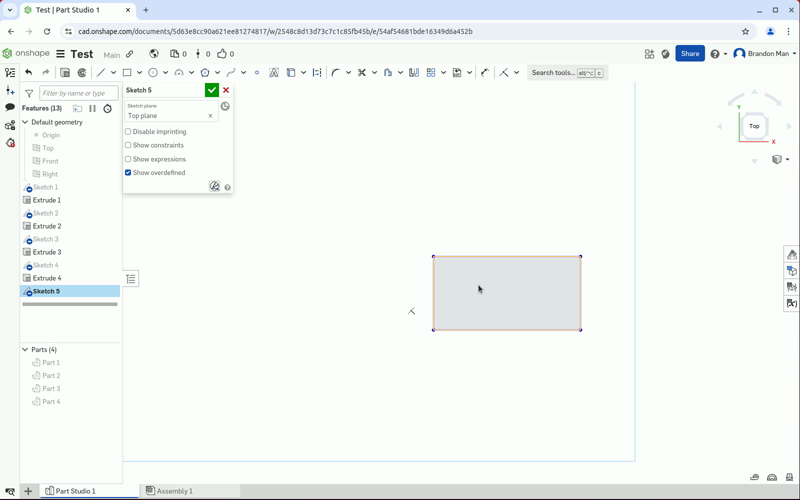
scroll(-6)
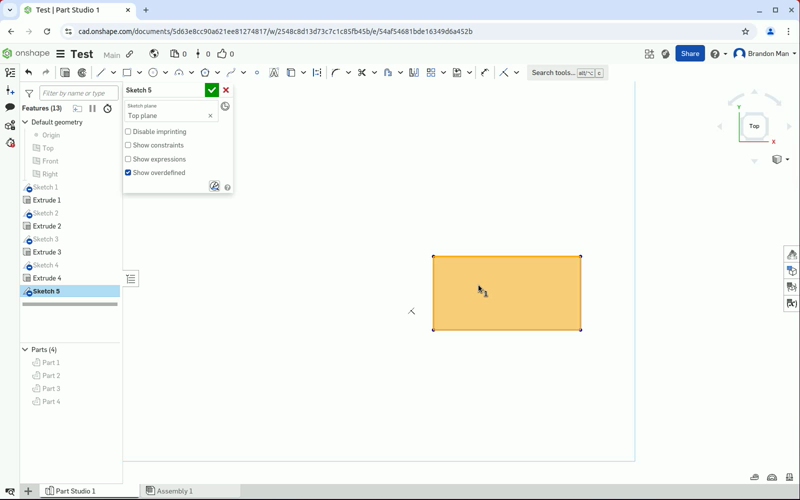
scroll(-6)
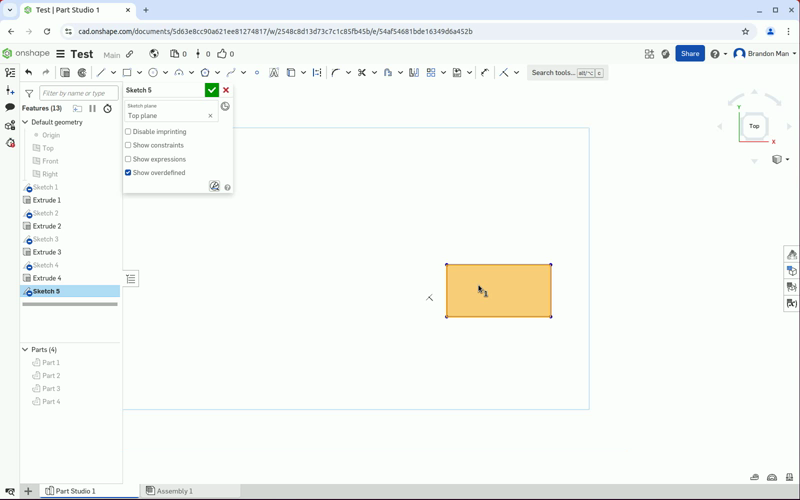
scroll(-6)
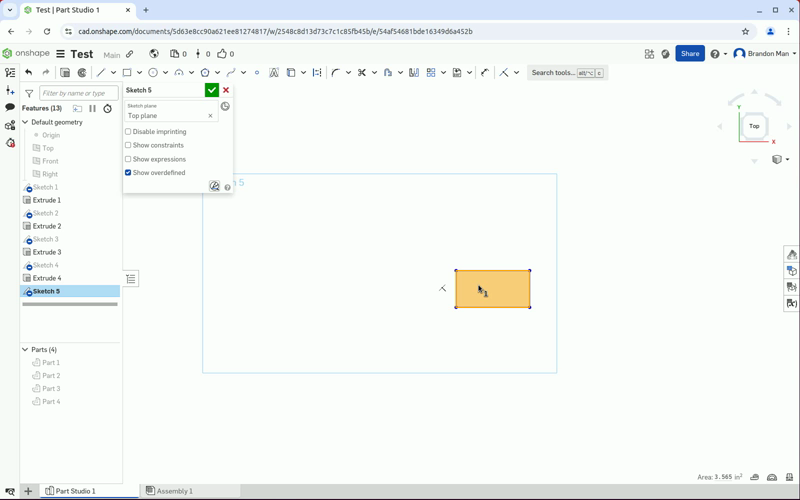
scroll(-6)
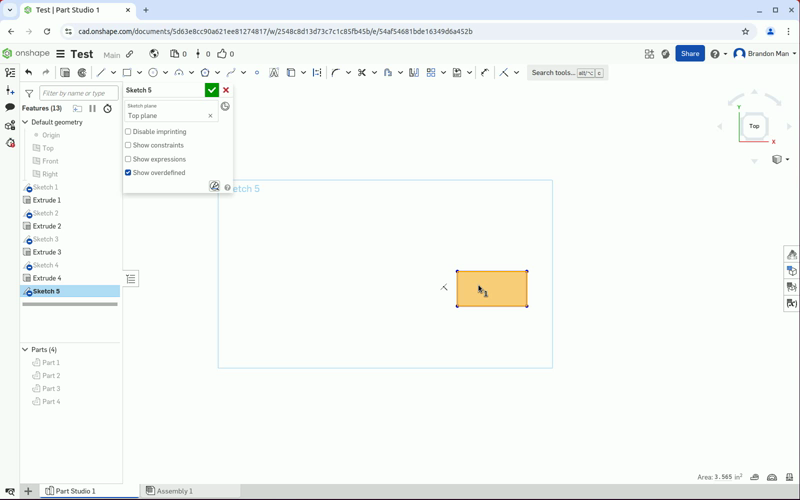
scroll(-6)
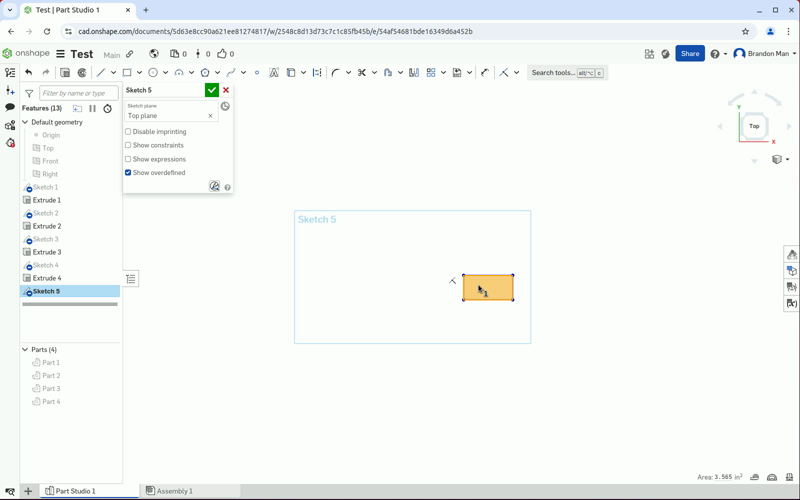
scroll(-6)
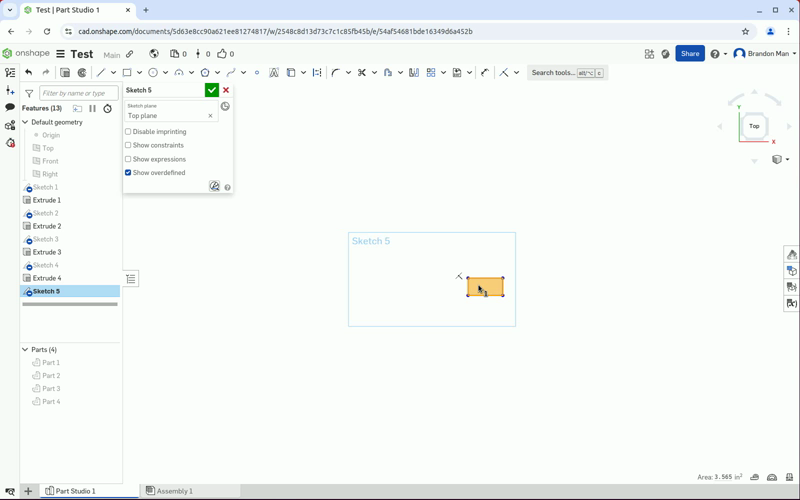
scroll(-6)
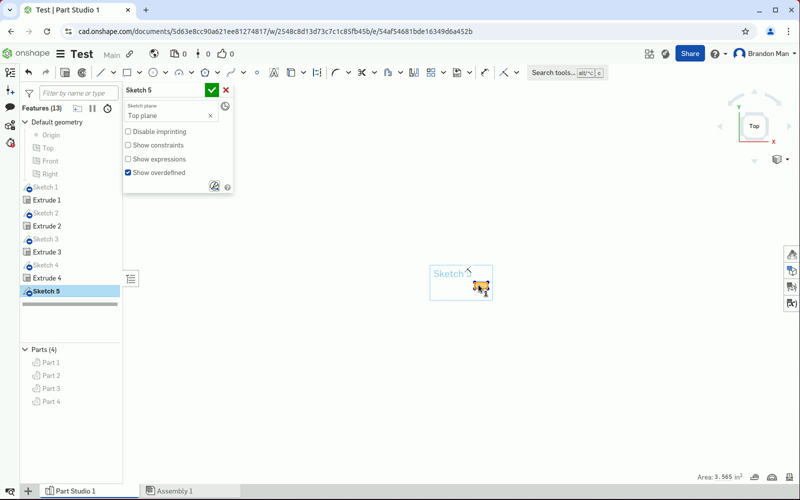
mouse_move(73, 352)
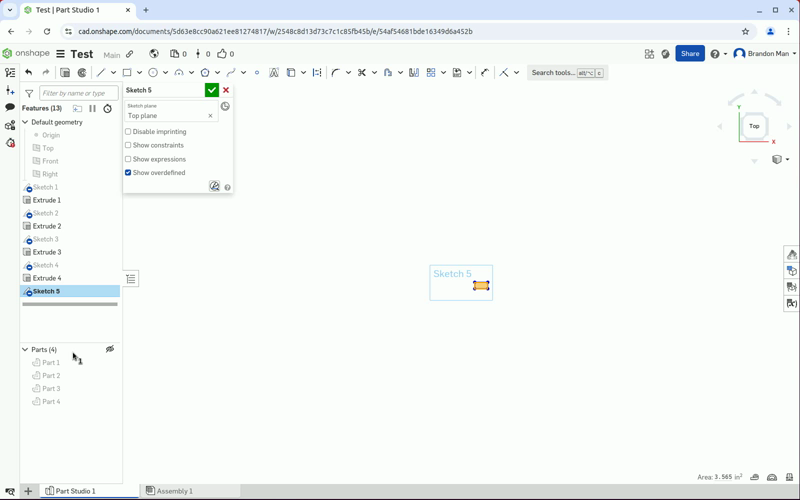
key(shift+y)
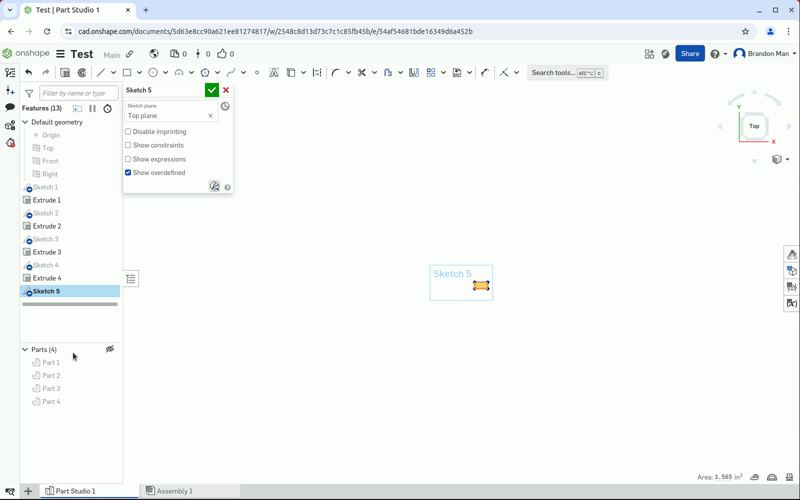
key(shift+e)
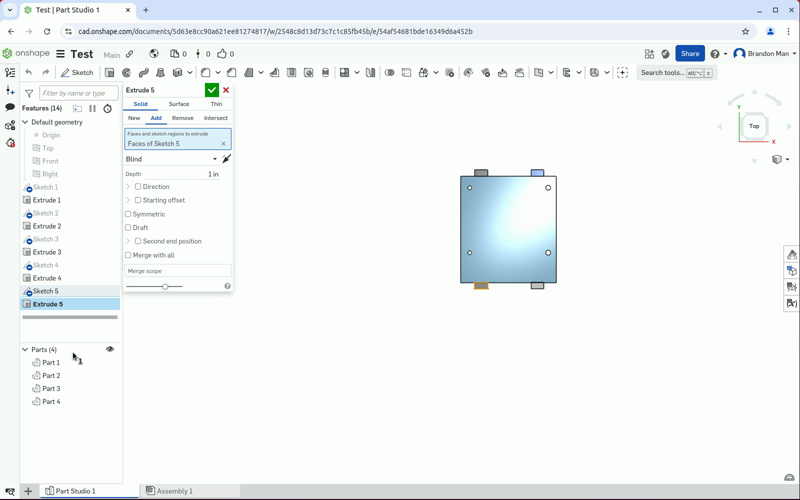
mouse_move(143, 106)
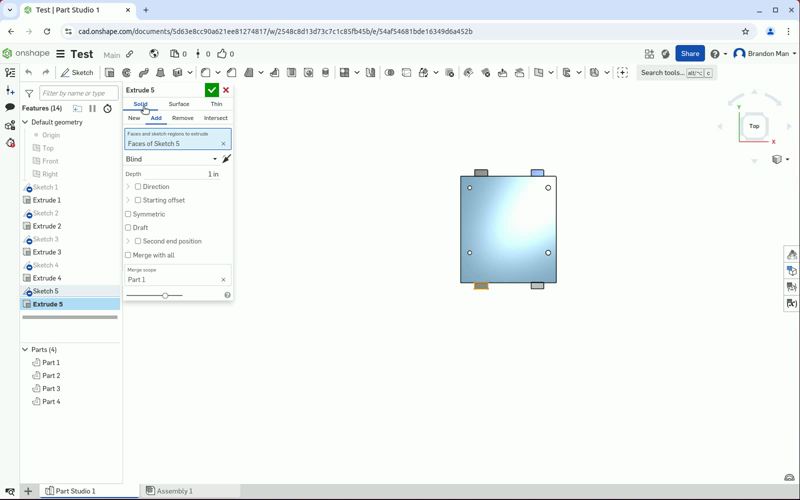
click(143, 106)
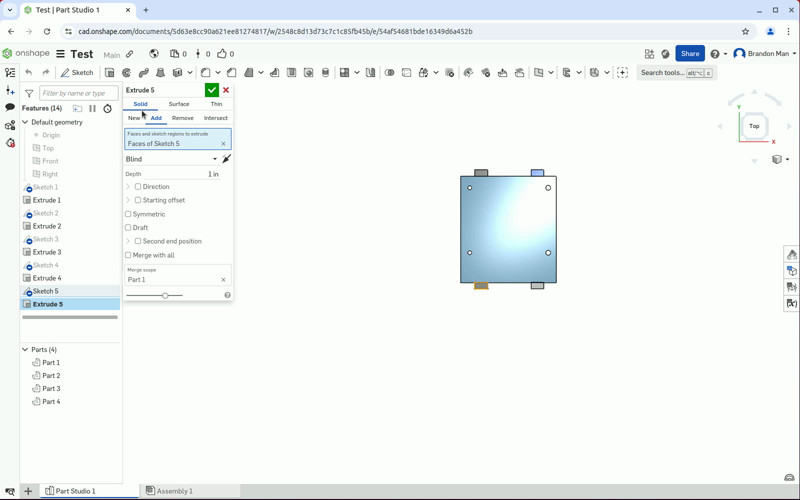
mouse_move(137, 120)
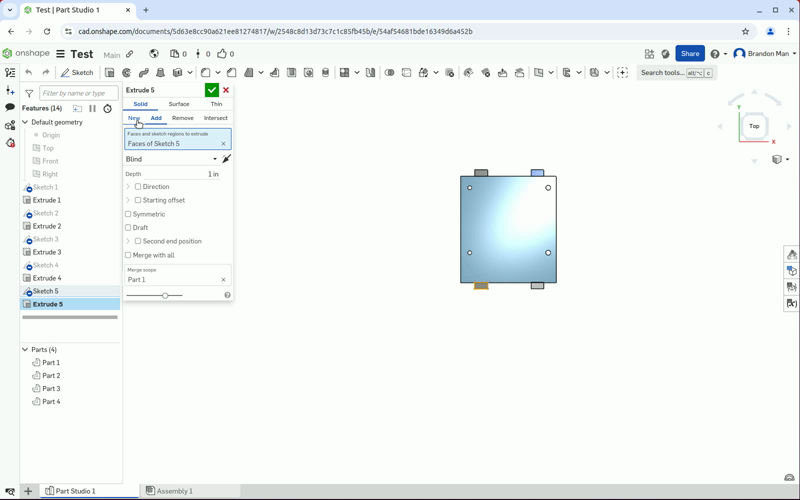
click(137, 120)
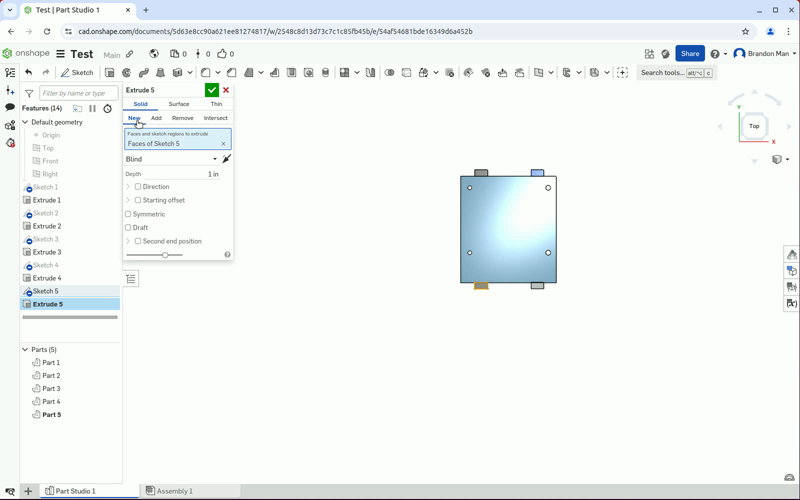
key(tab, 4)
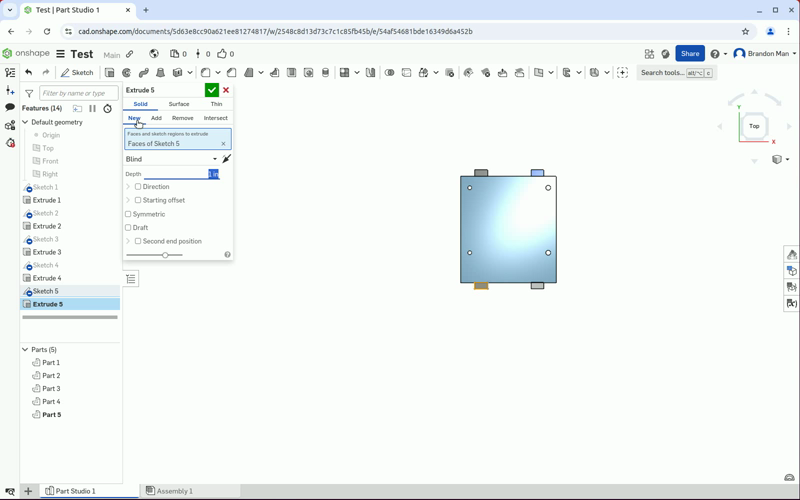
text(1.204)
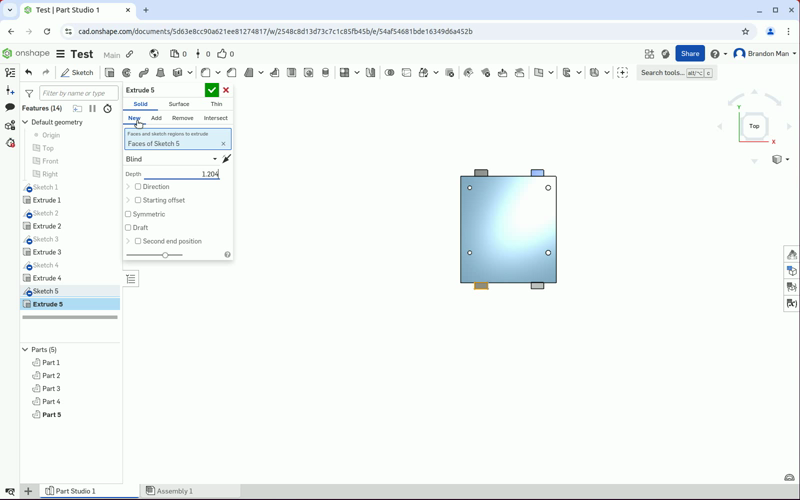
key(enter)
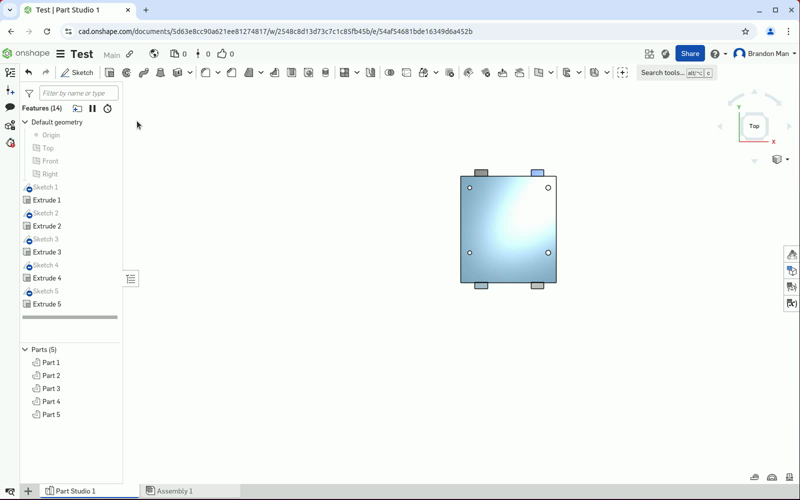
key(shift+h)
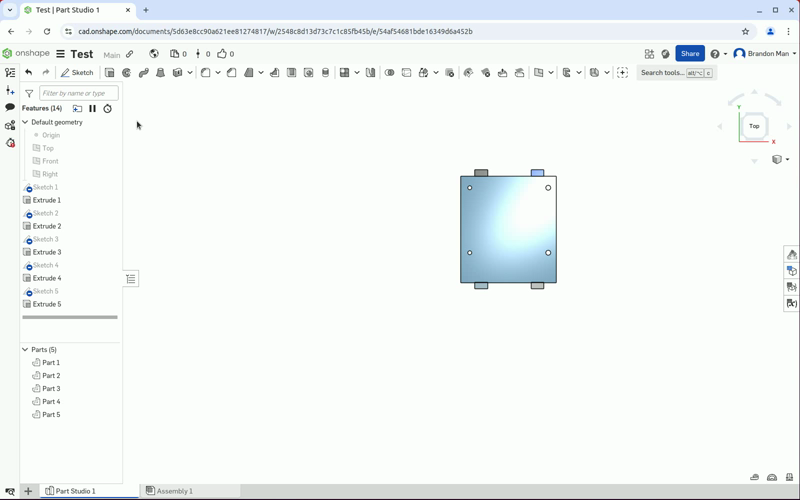
key(shift+h)
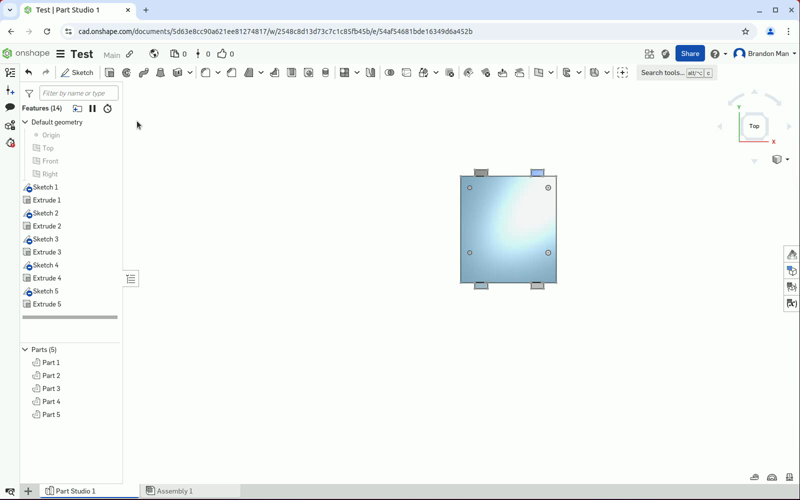
key(shift+7)
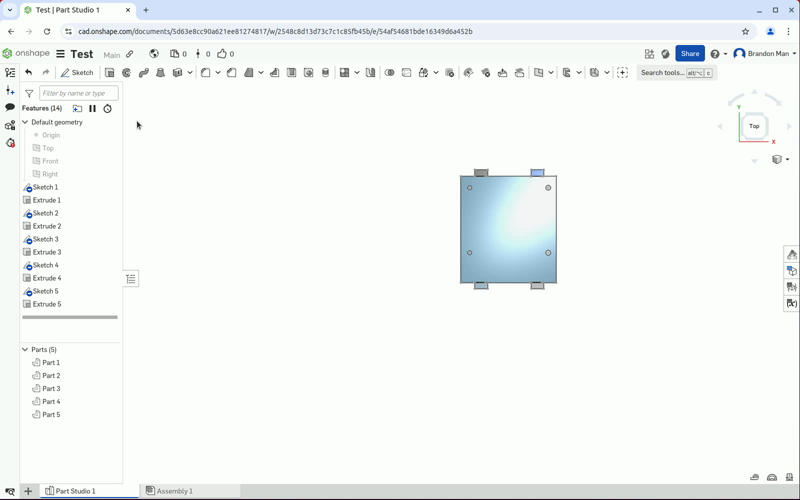
key(up, 3)
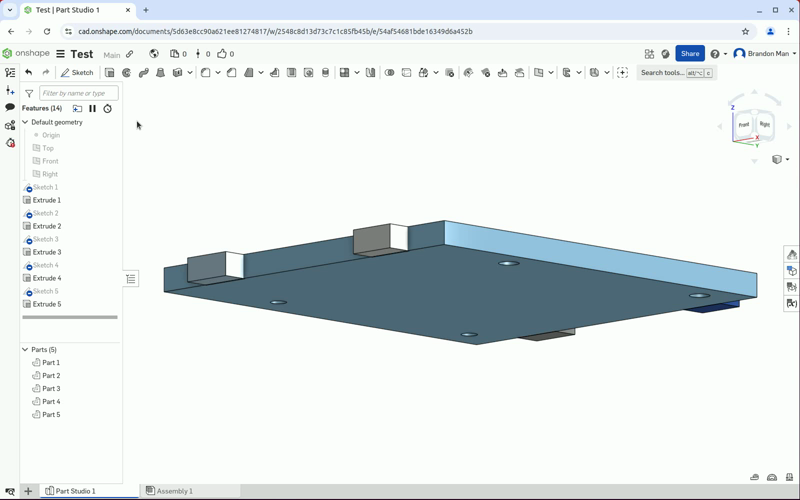
key(left, 3)
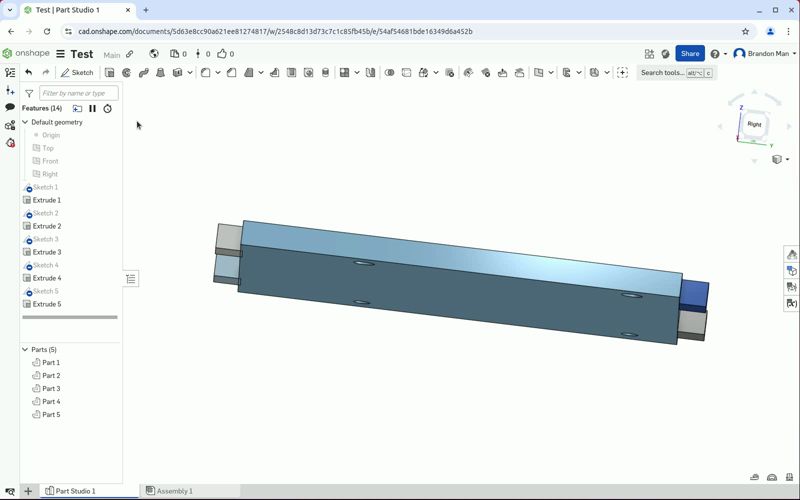
key(right, 3)
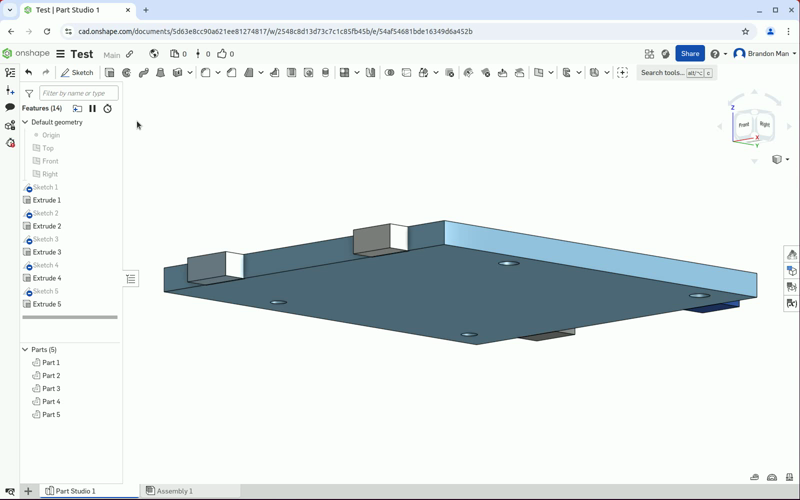
key(down, 3)
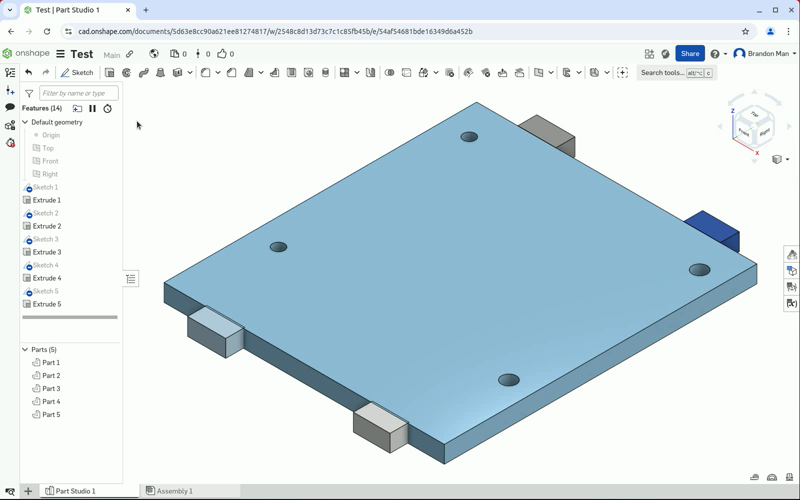
mouse_move(73, 189)
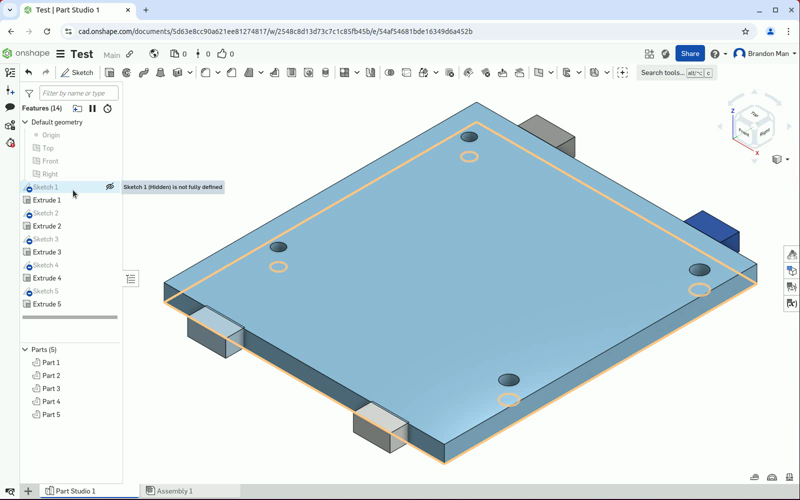
click(73, 189)